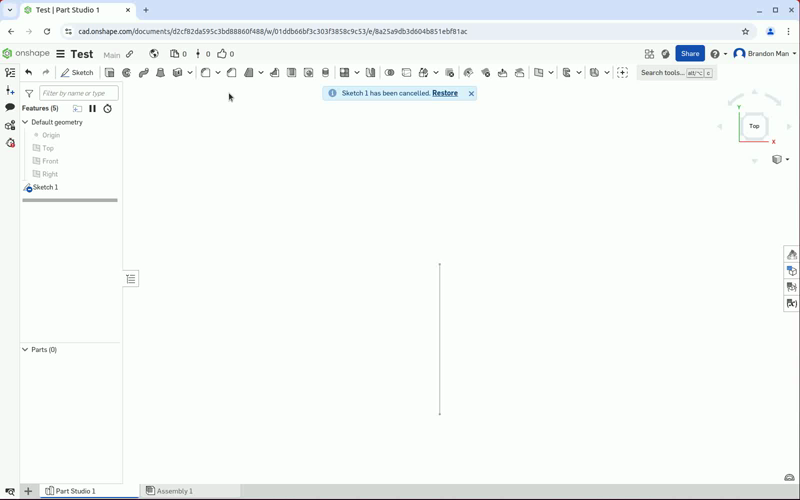
key(shift+h)
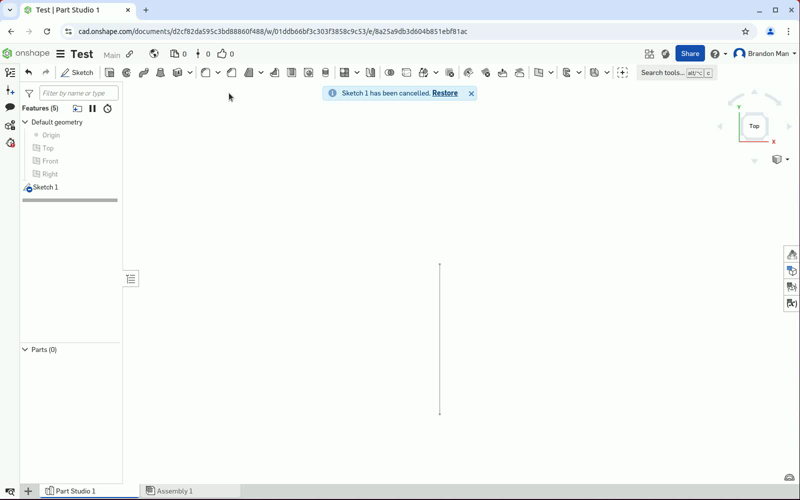
key(shift+s)
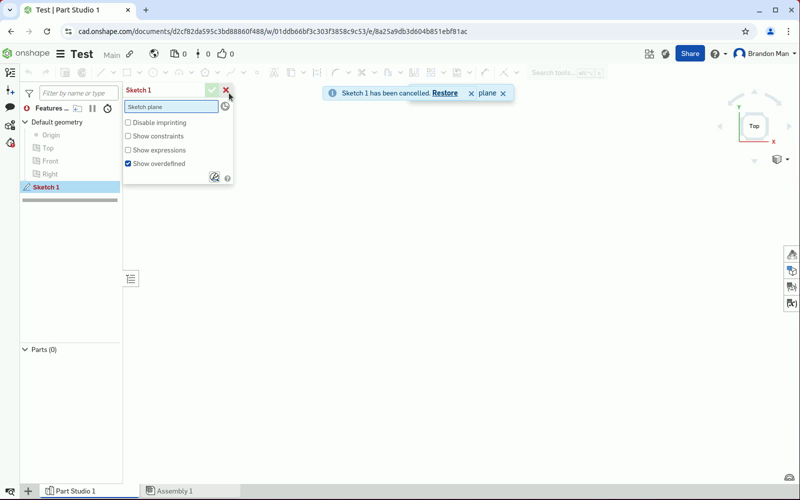
mouse_move(73, 150)
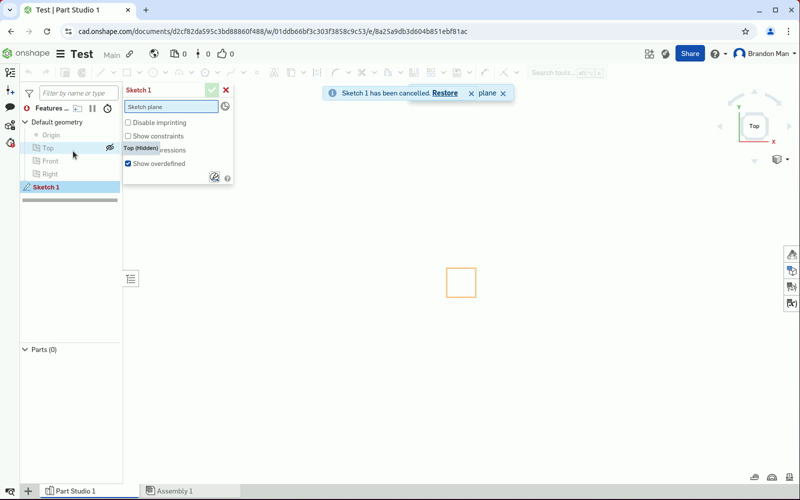
click(73, 150)
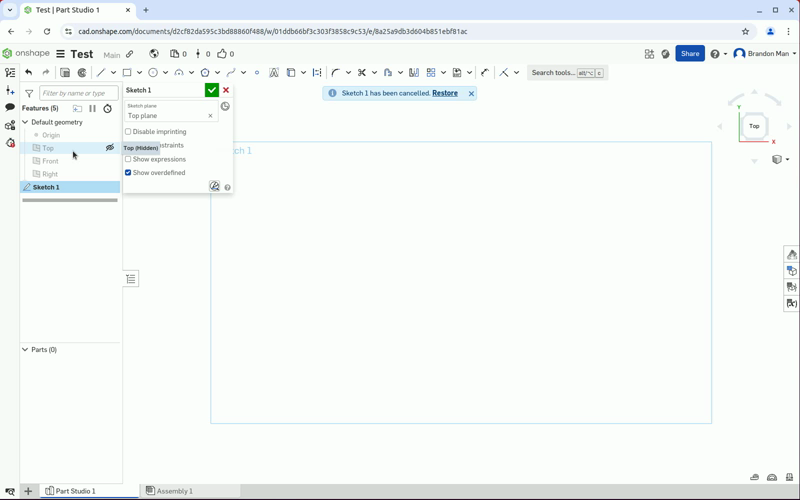
mouse_move(73, 352)
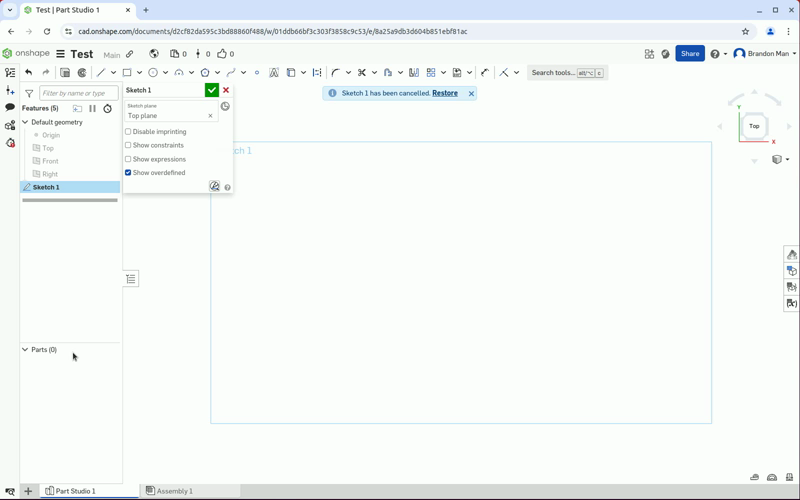
key(y)
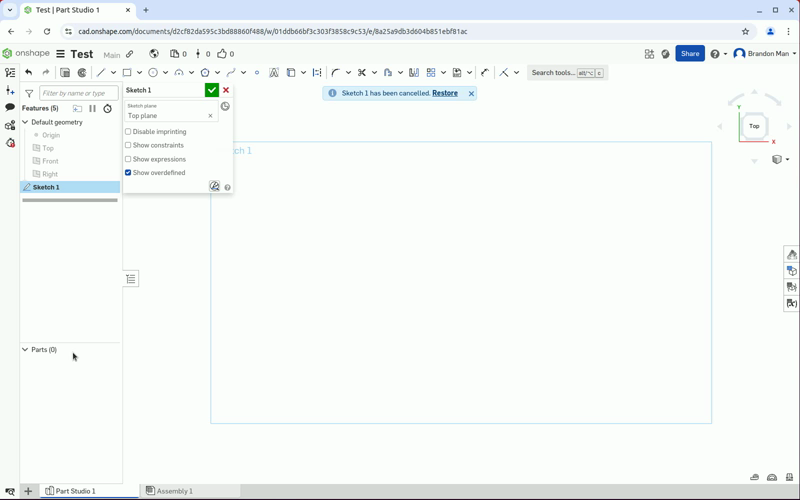
key(l)
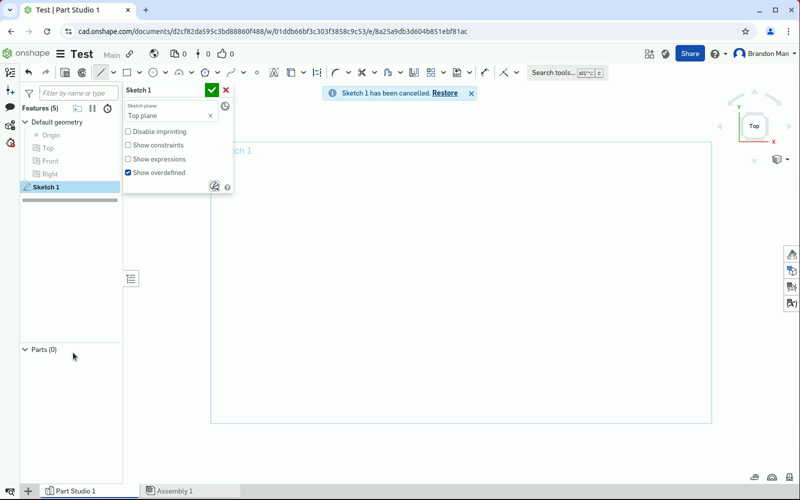
key_down(shift)
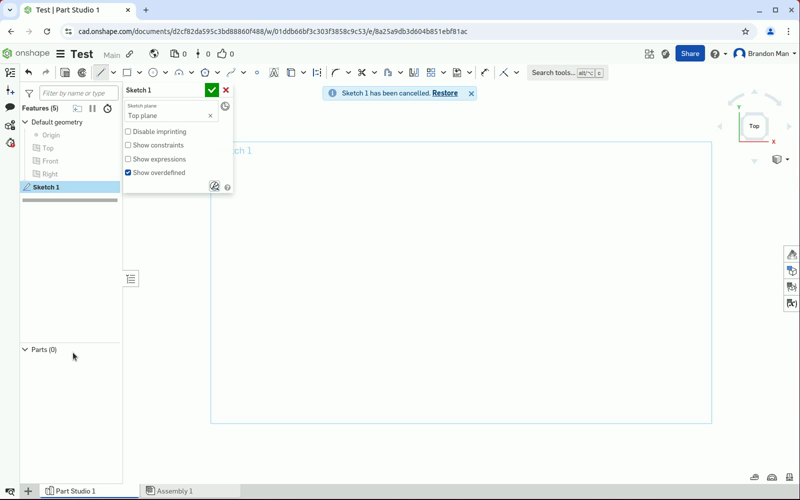
mouse_move(466, 282)
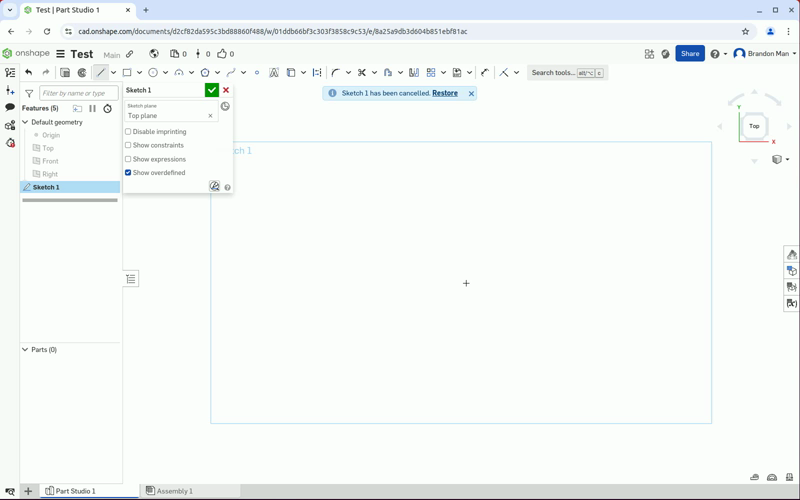
click(466, 282)
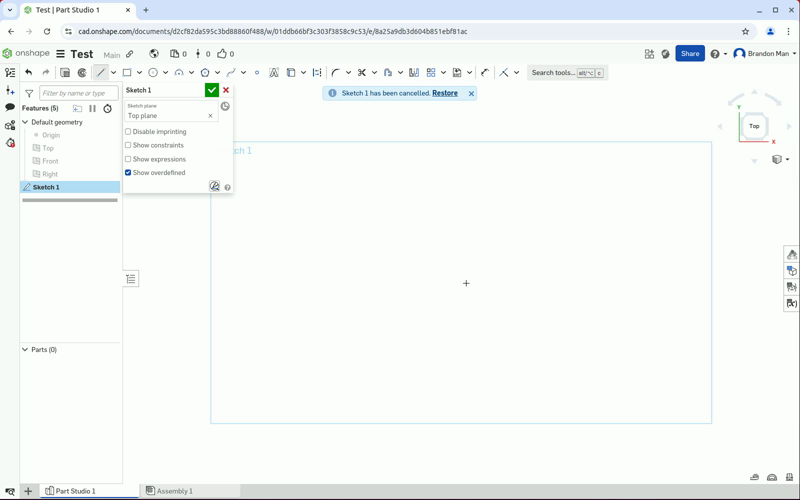
key_up(shift)
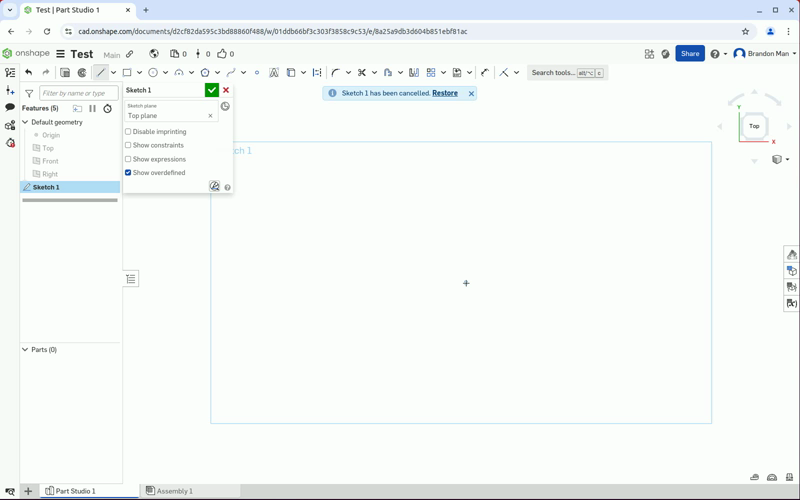
key_down(shift)
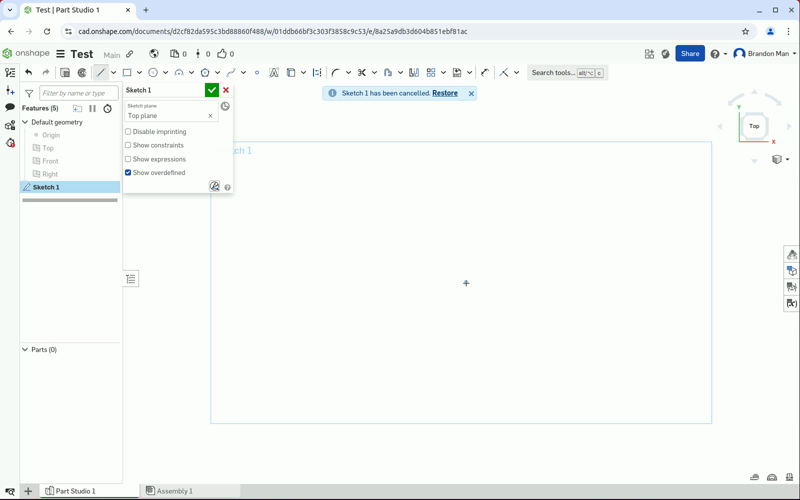
mouse_move(496, 282)
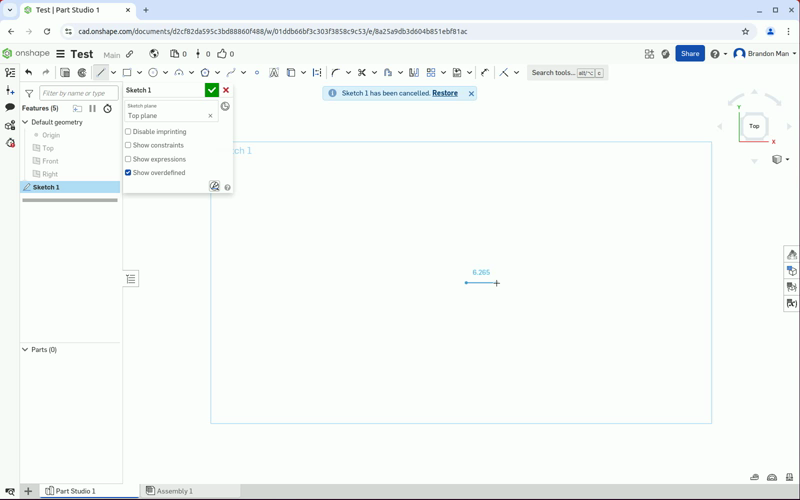
mouse_move(474, 282)
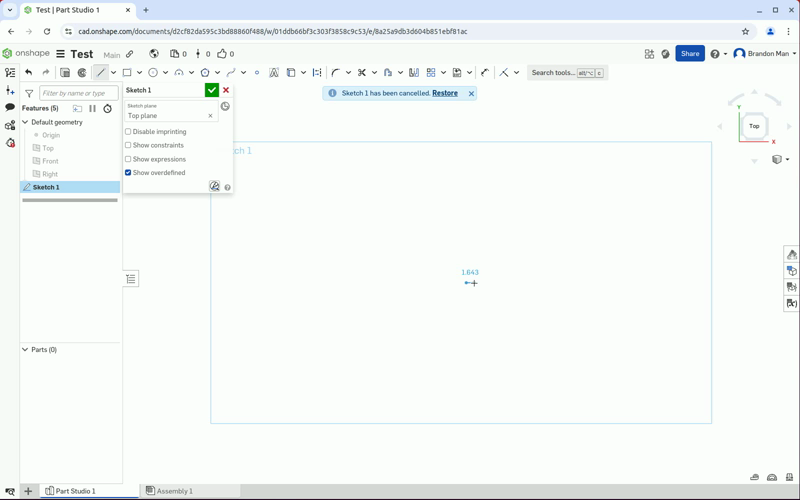
click(474, 282)
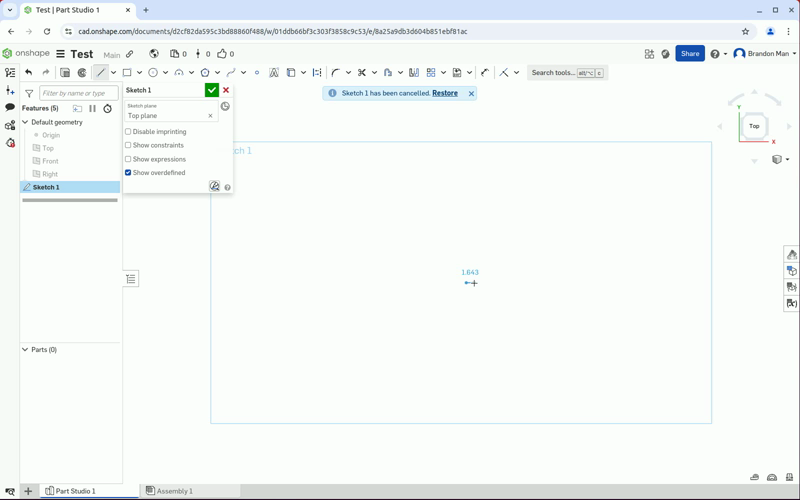
key_up(shift)
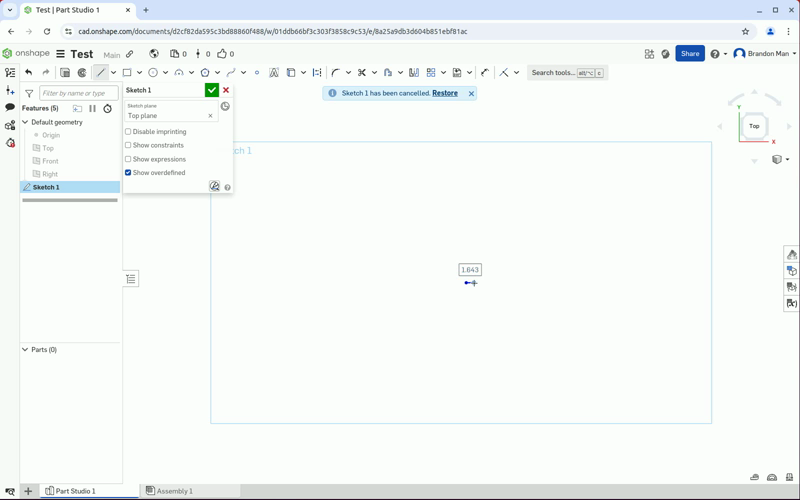
key_down(shift)
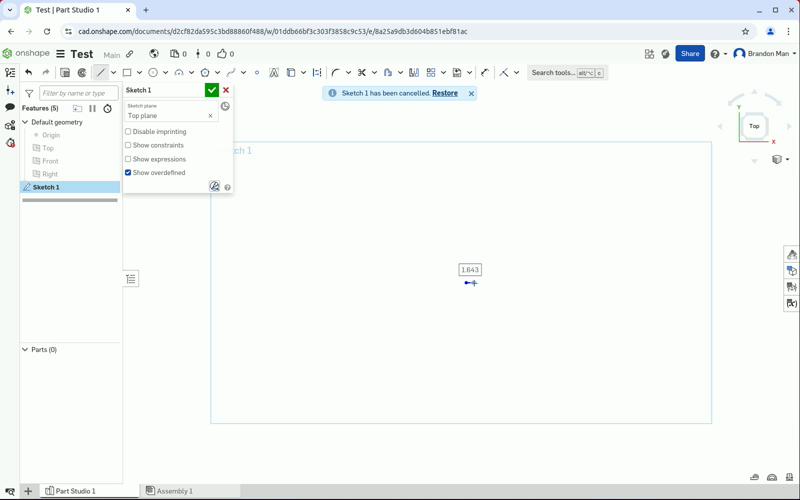
mouse_move(504, 282)
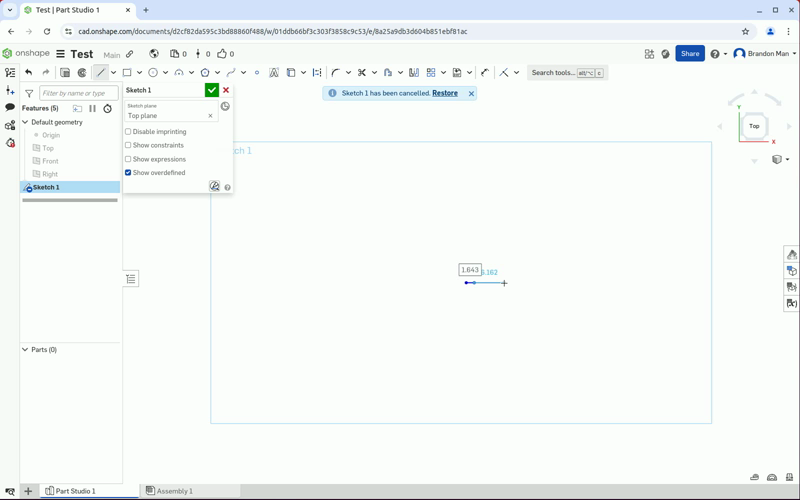
mouse_move(474, 269)
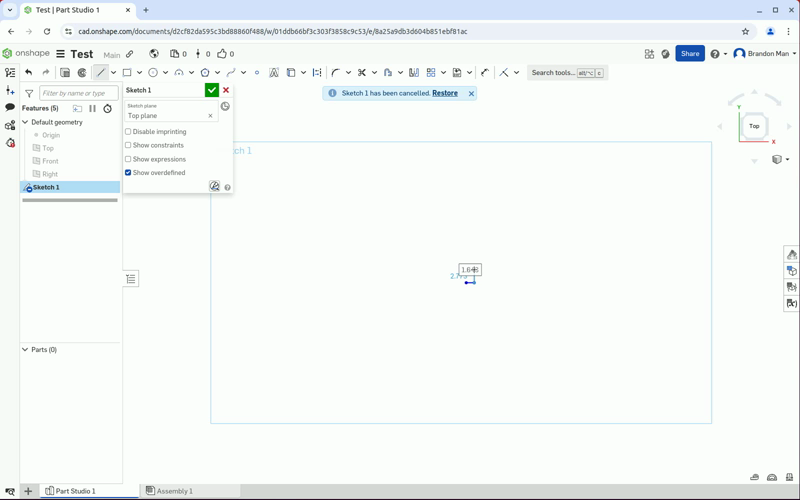
click(474, 269)
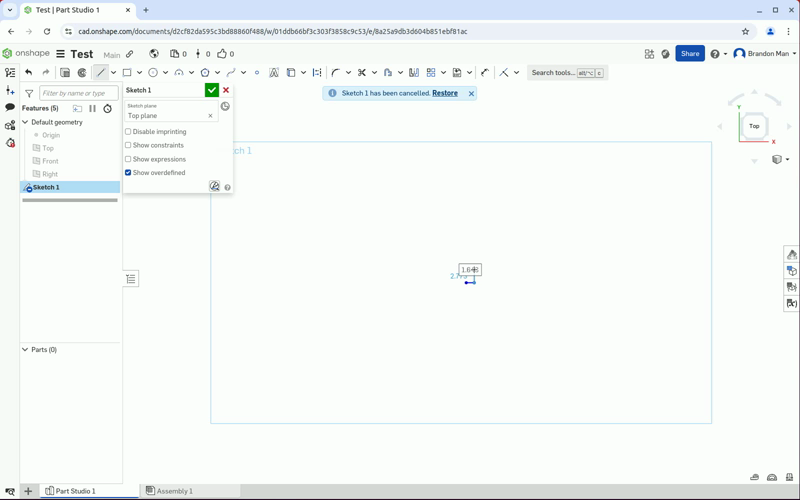
key_up(shift)
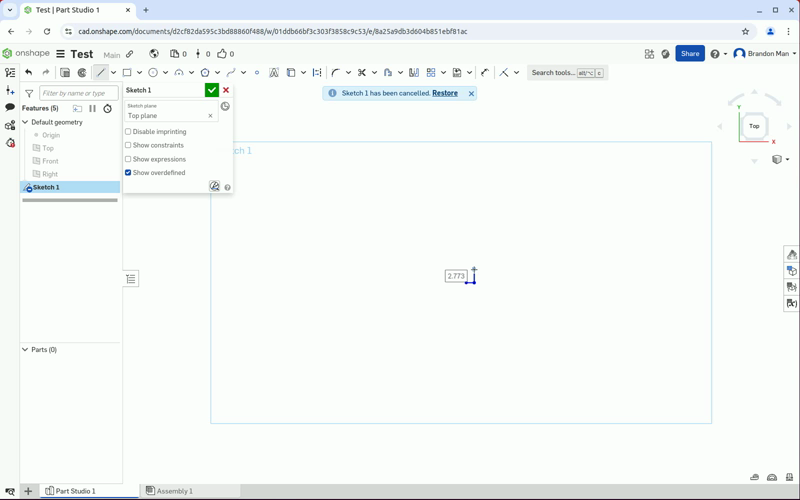
key_down(shift)
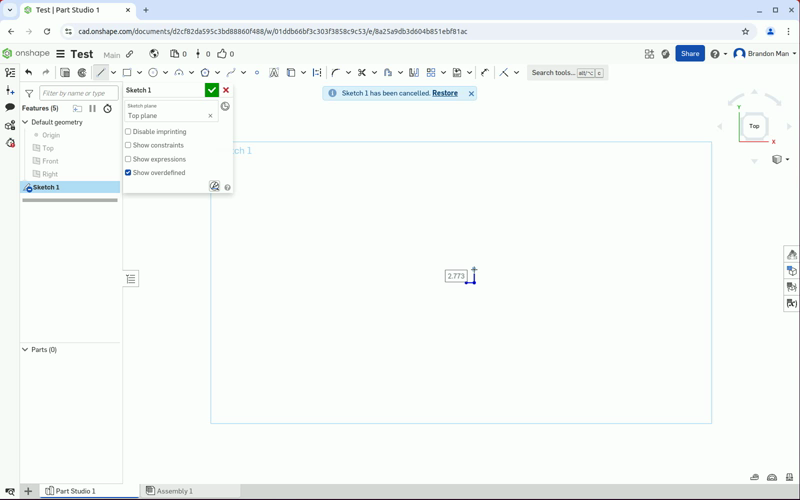
mouse_move(504, 269)
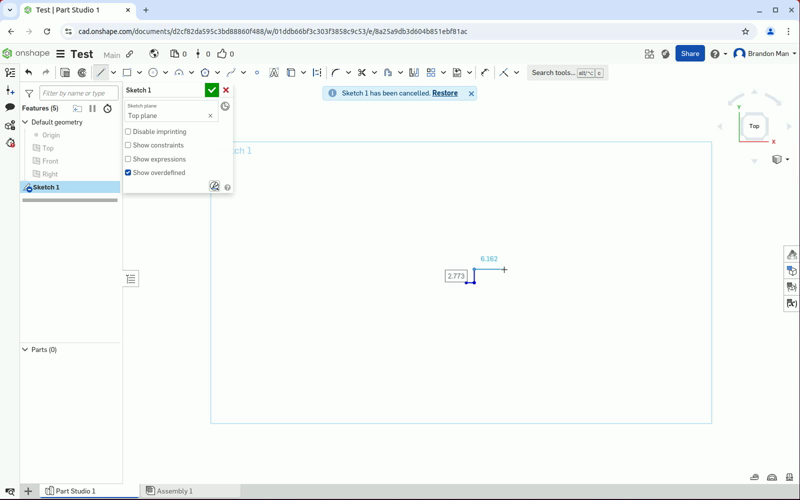
mouse_move(466, 269)
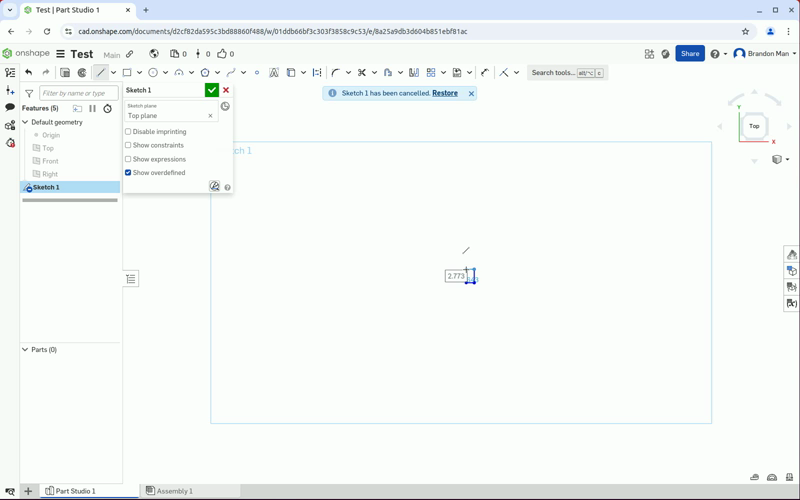
click(466, 269)
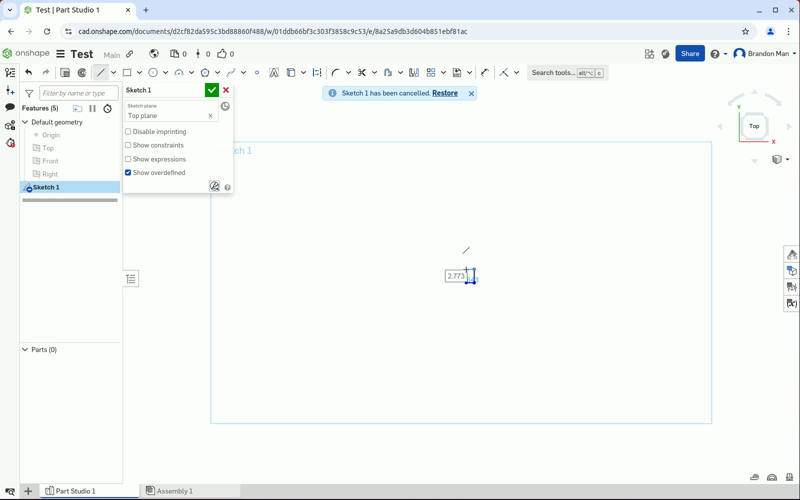
key_up(shift)
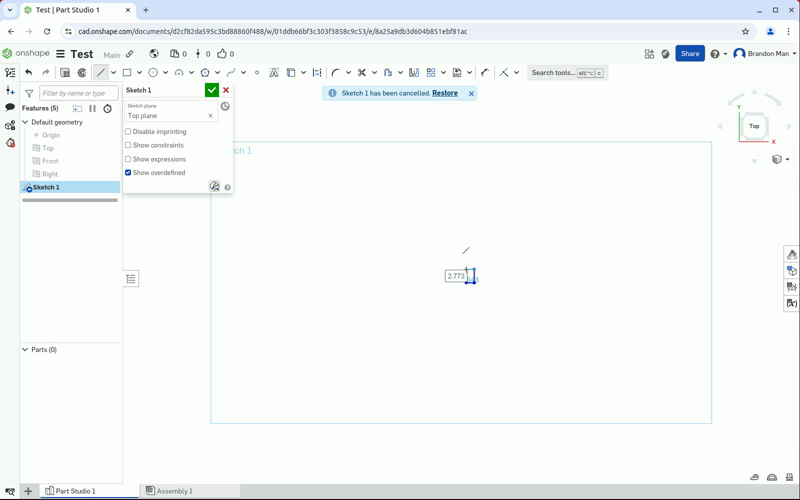
mouse_move(496, 269)
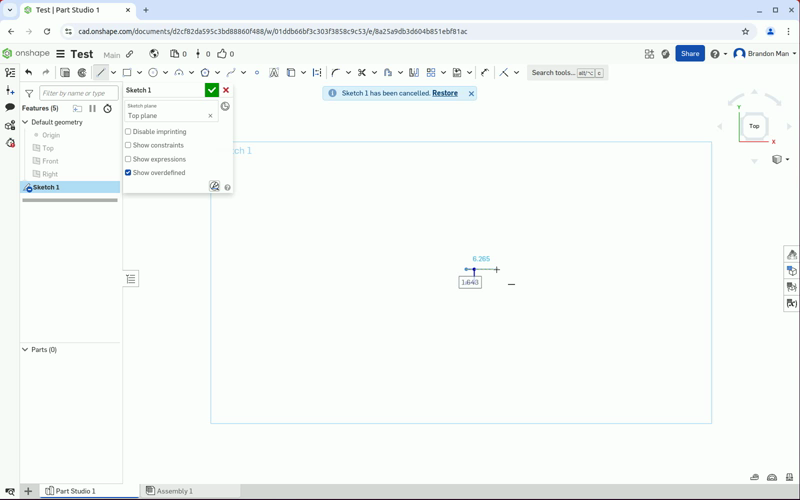
key_down(shift)
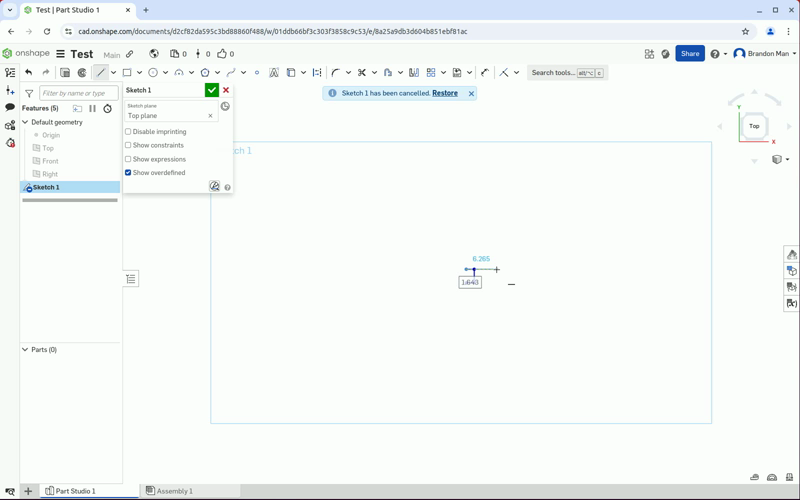
mouse_move(466, 282)
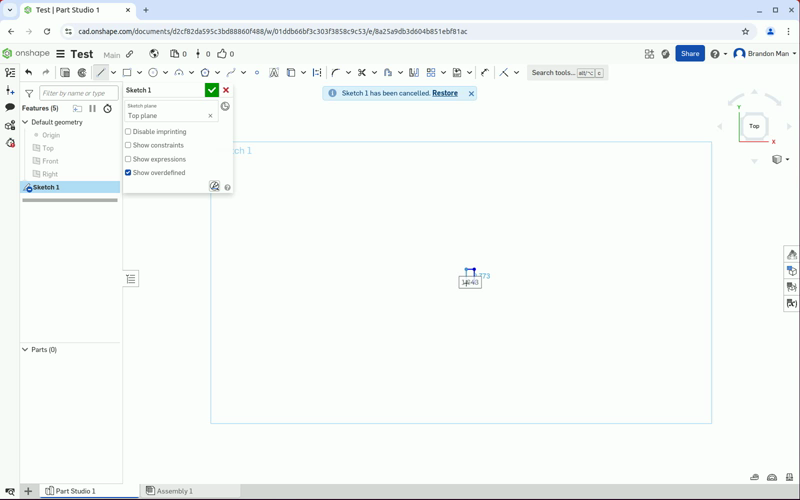
key_up(shift)
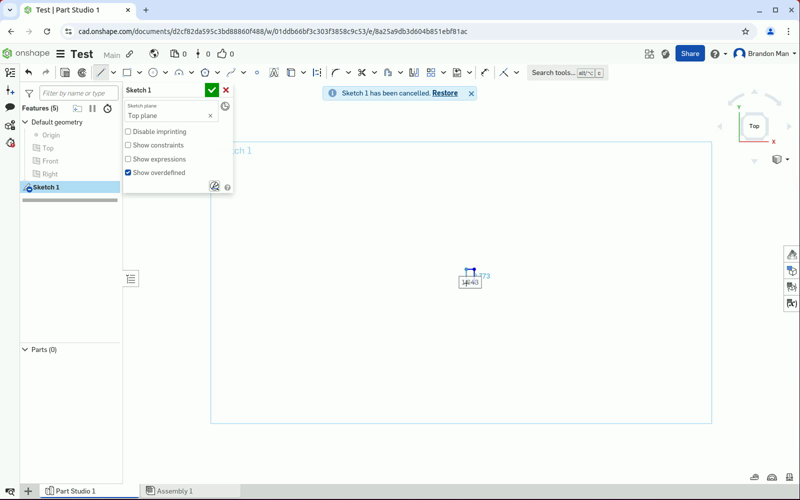
click(466, 282)
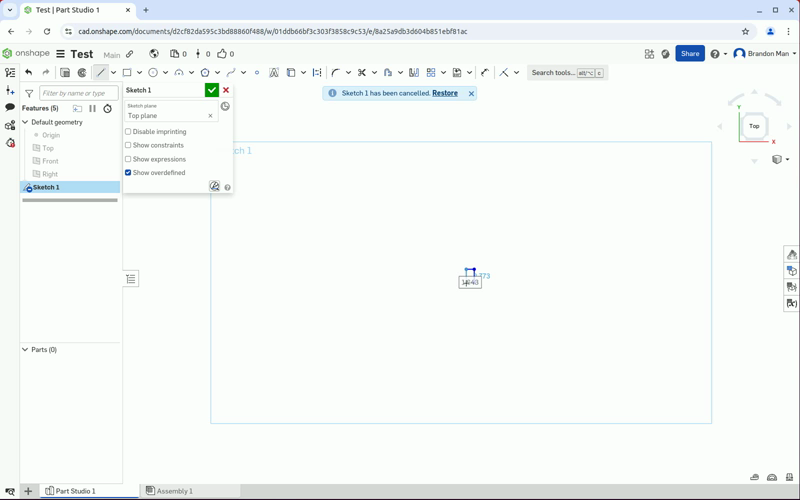
key(esc)
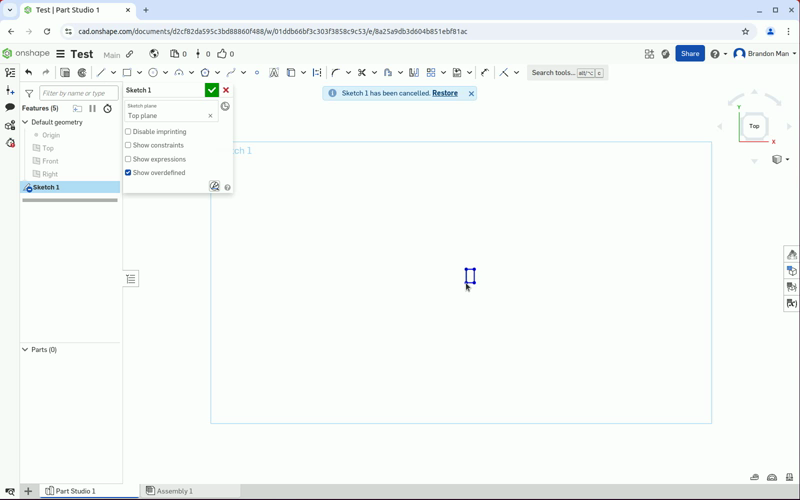
mouse_move(472, 274)
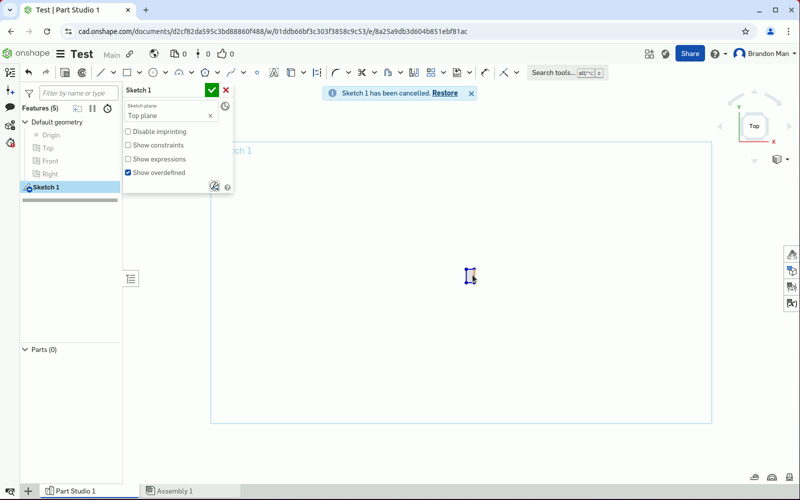
scroll(6)
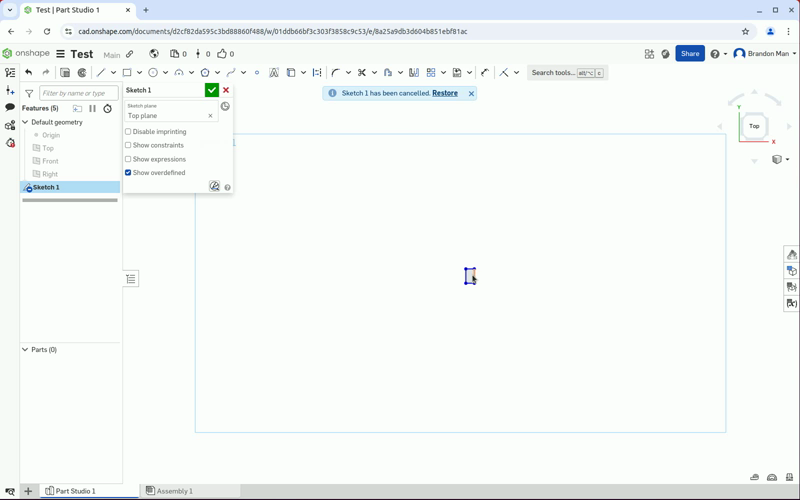
scroll(6)
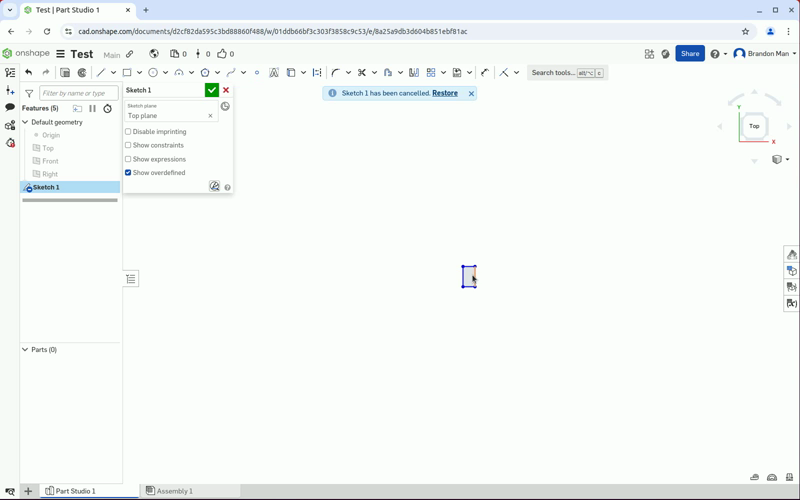
scroll(6)
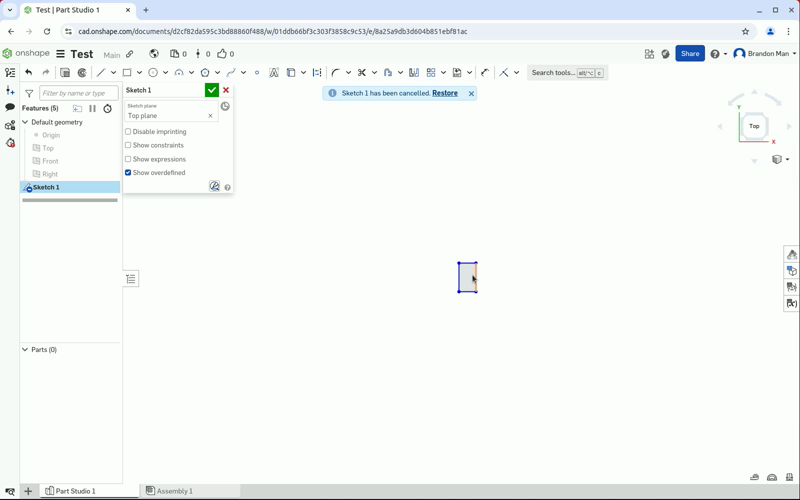
scroll(6)
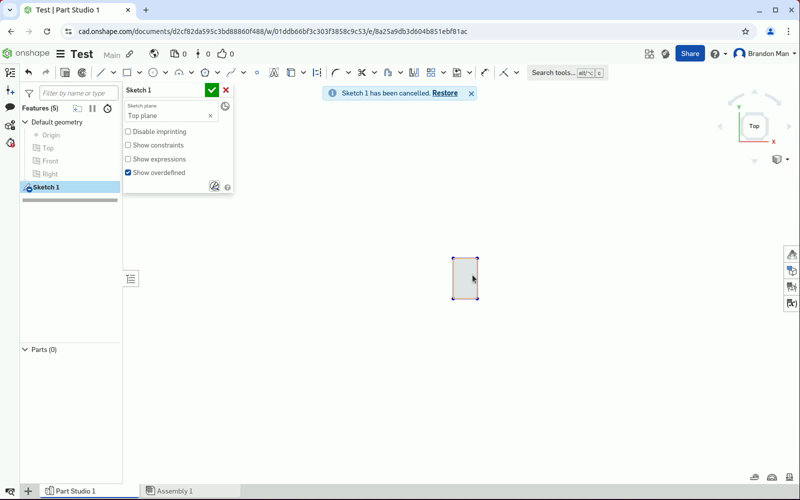
scroll(6)
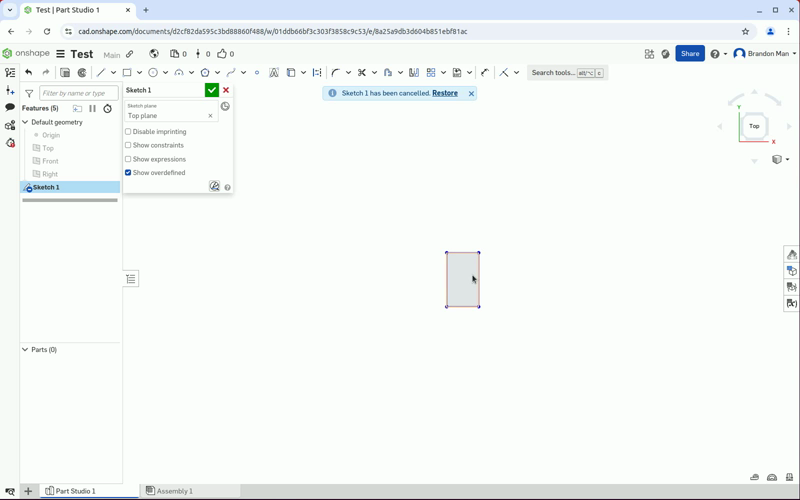
scroll(6)
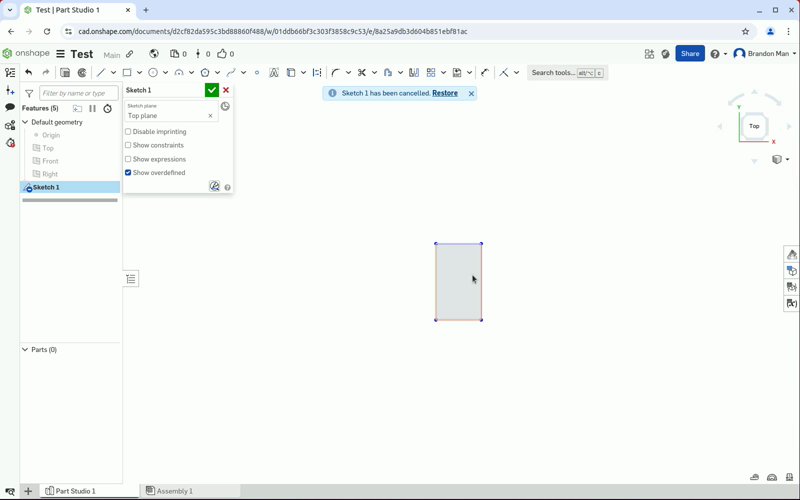
scroll(6)
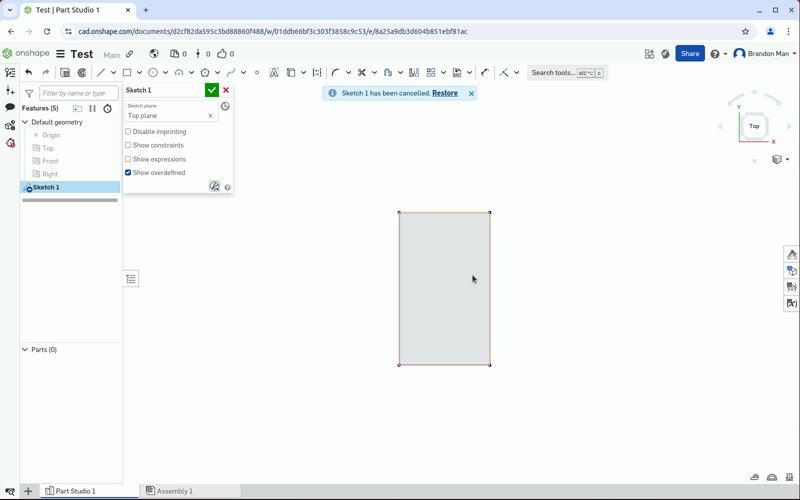
click(472, 274)
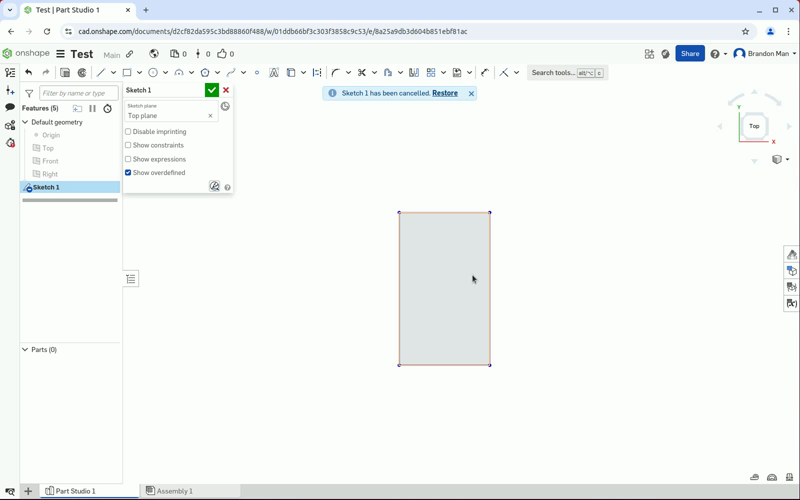
scroll(-6)
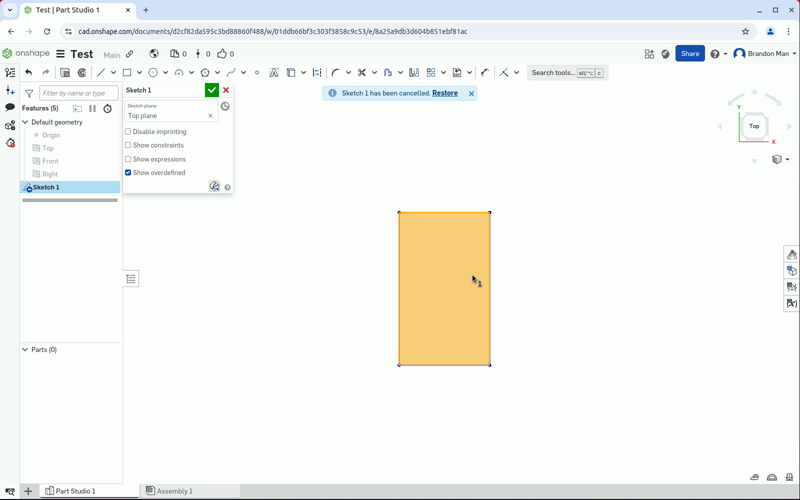
scroll(-6)
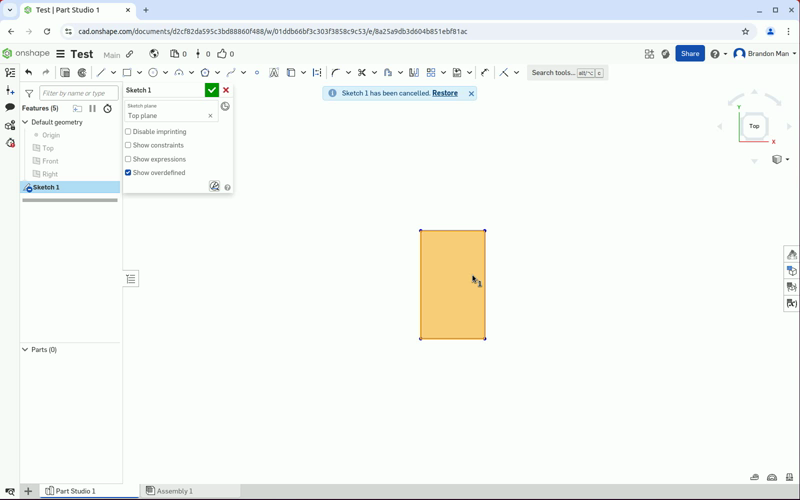
scroll(-6)
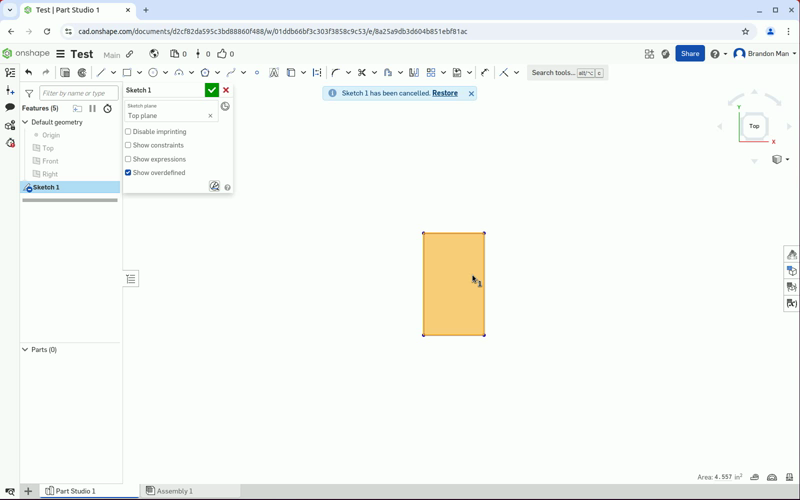
scroll(-6)
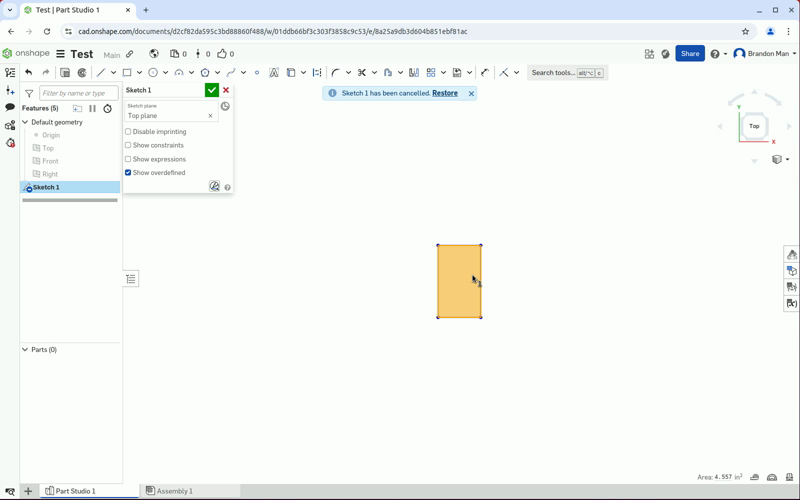
scroll(-6)
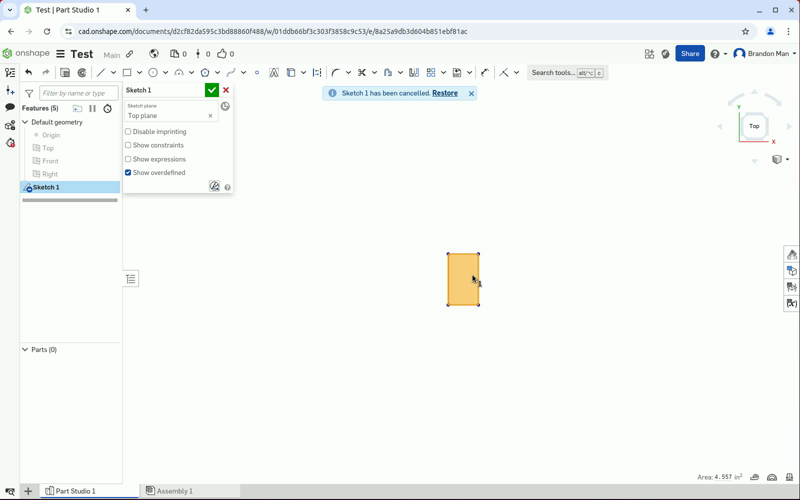
scroll(-6)
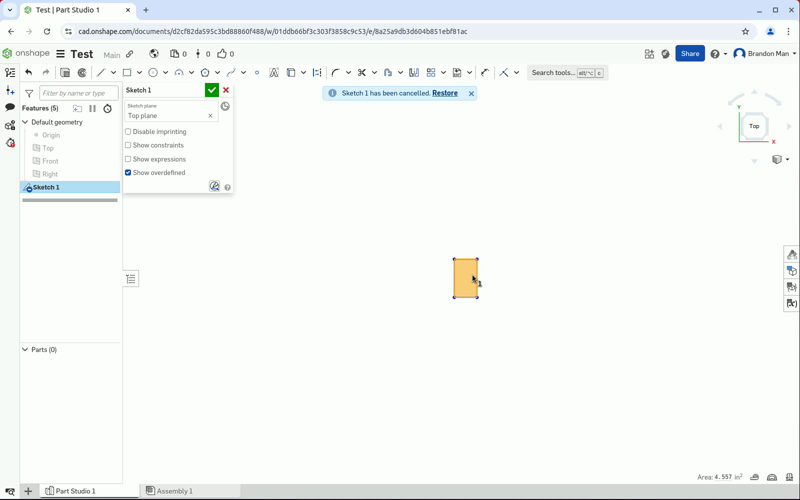
scroll(-6)
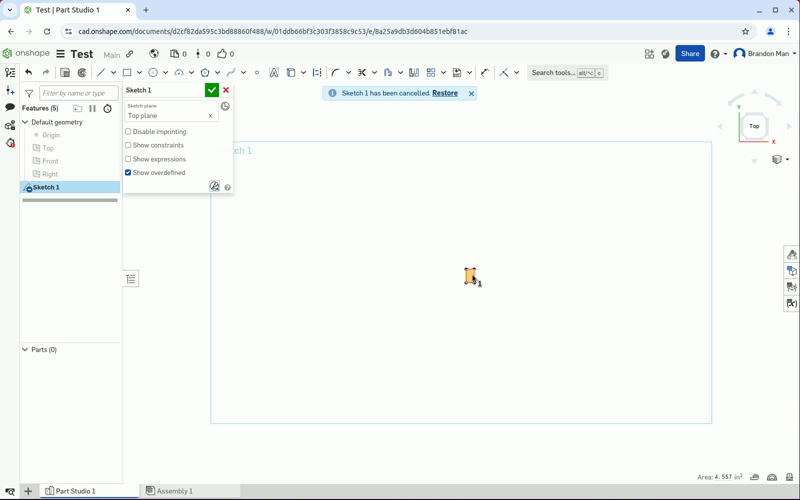
mouse_move(73, 352)
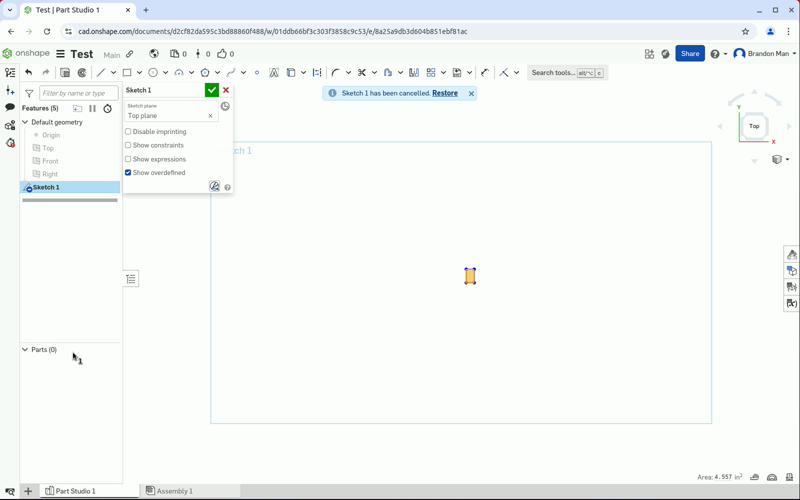
key(shift+y)
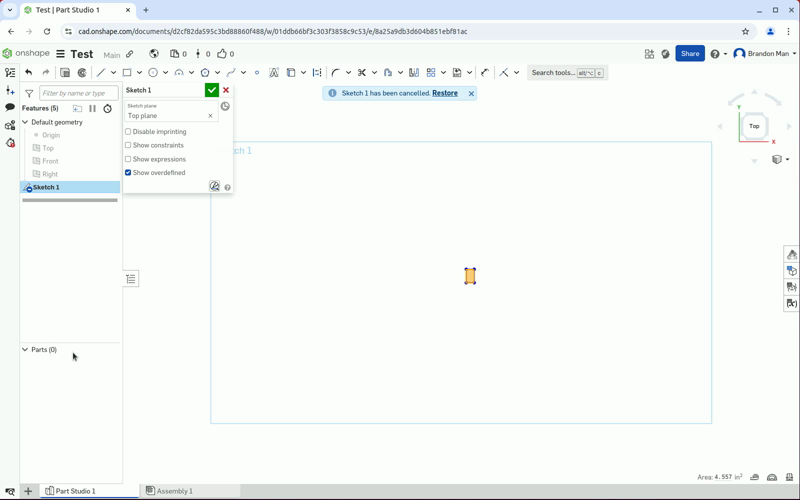
key(shift+e)
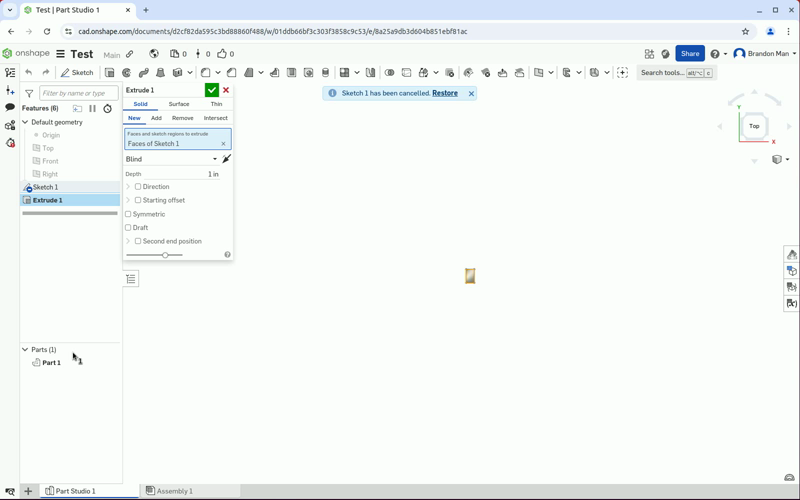
mouse_move(143, 106)
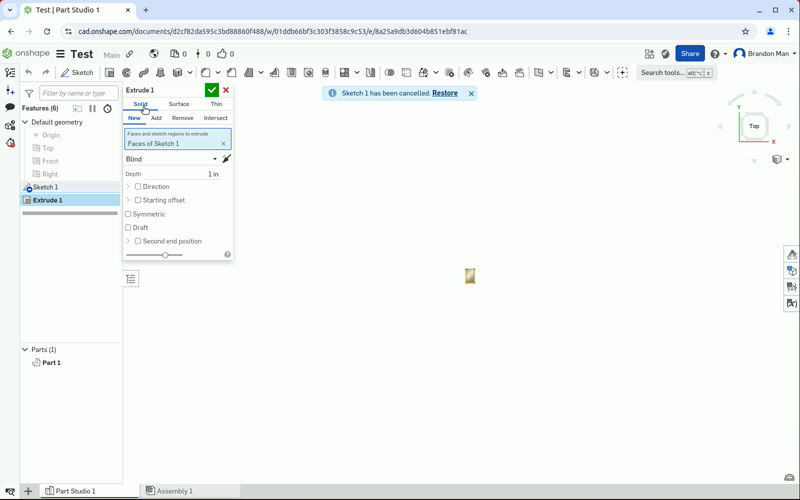
click(143, 106)
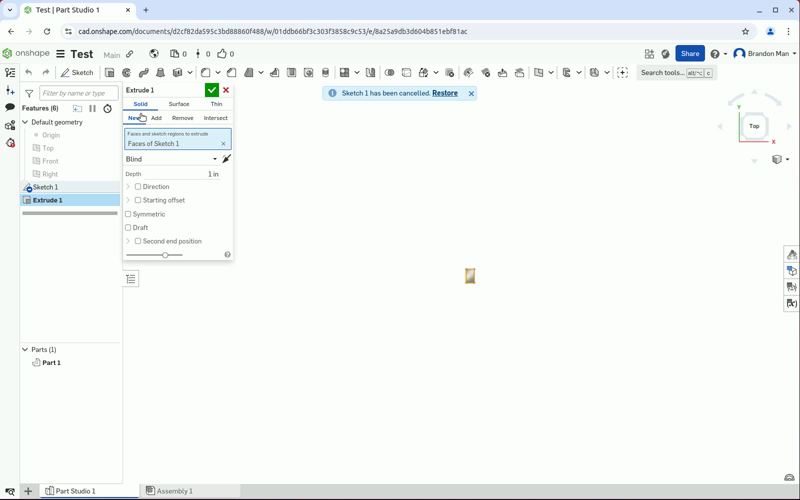
mouse_move(137, 120)
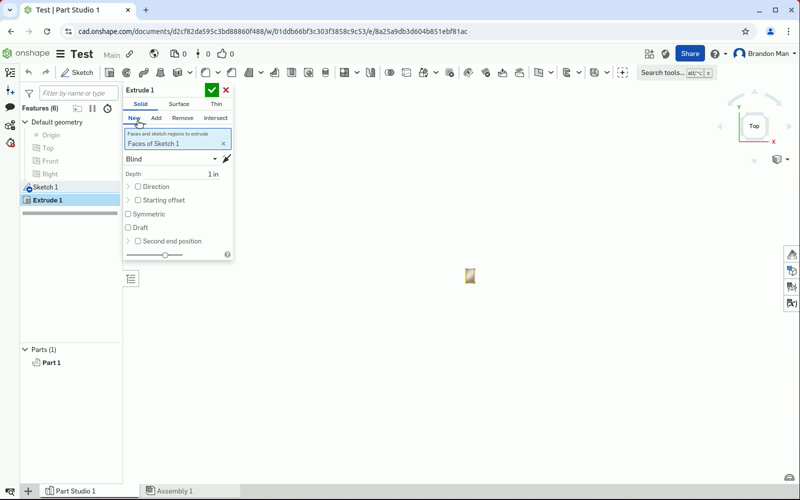
click(137, 120)
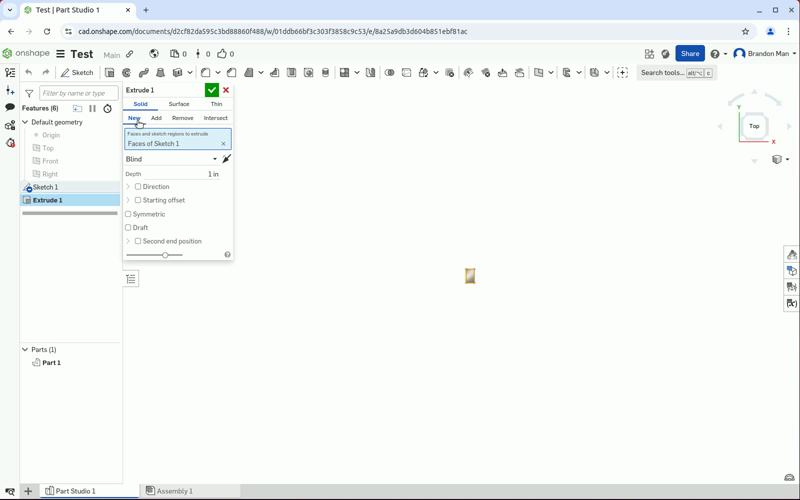
key(tab, 4)
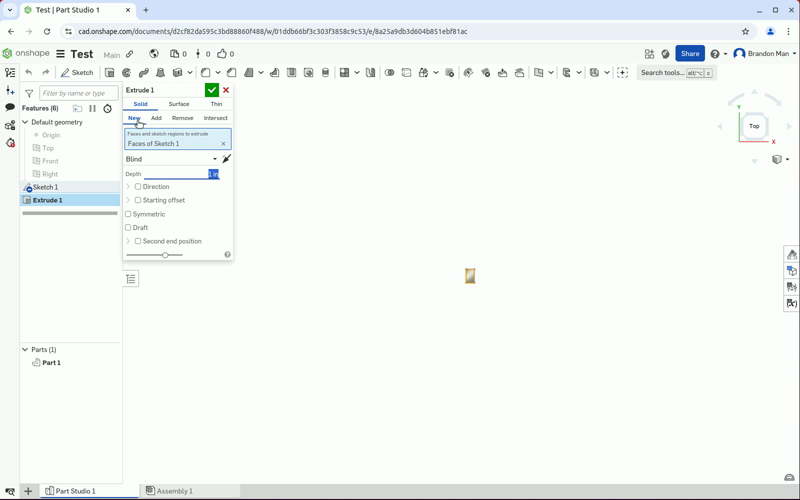
text(-0.241)
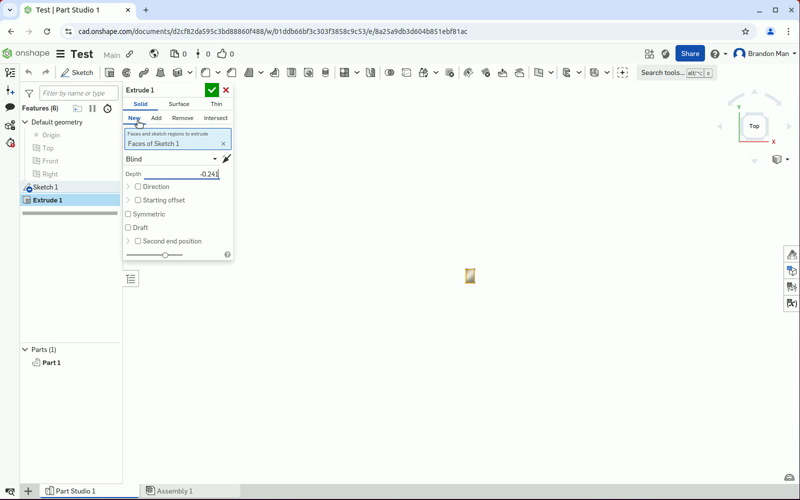
key(enter)
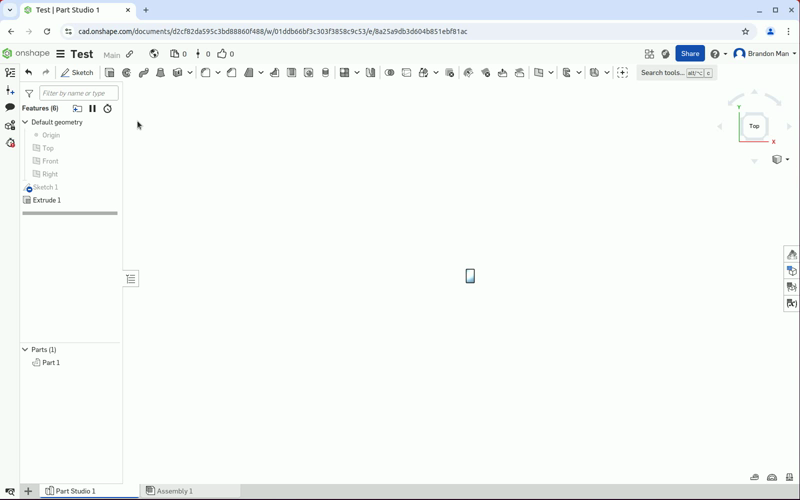
key(shift+h)
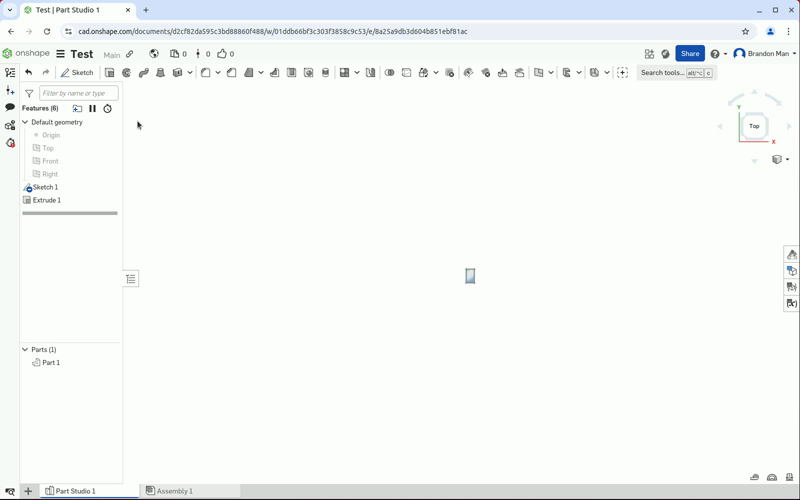
key(shift+h)
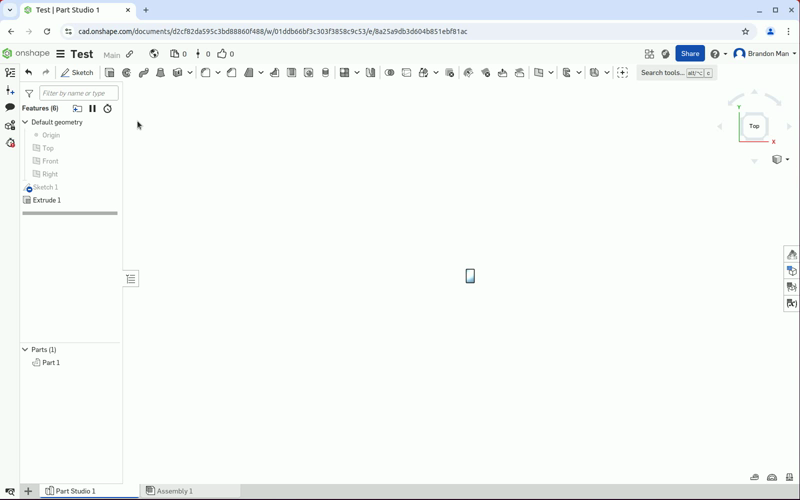
mouse_move(73, 189)
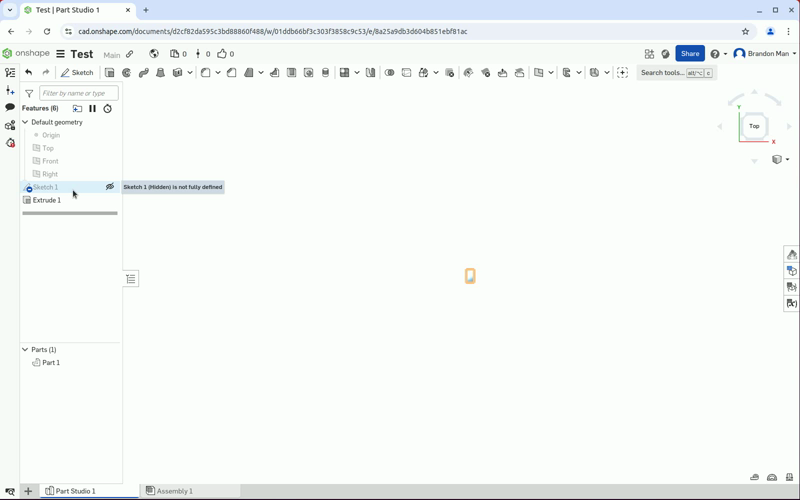
click(73, 189)
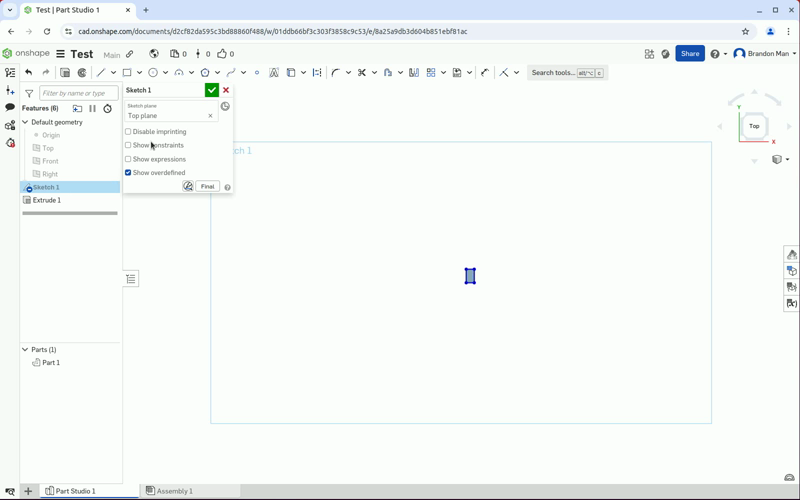
mouse_move(229, 92)
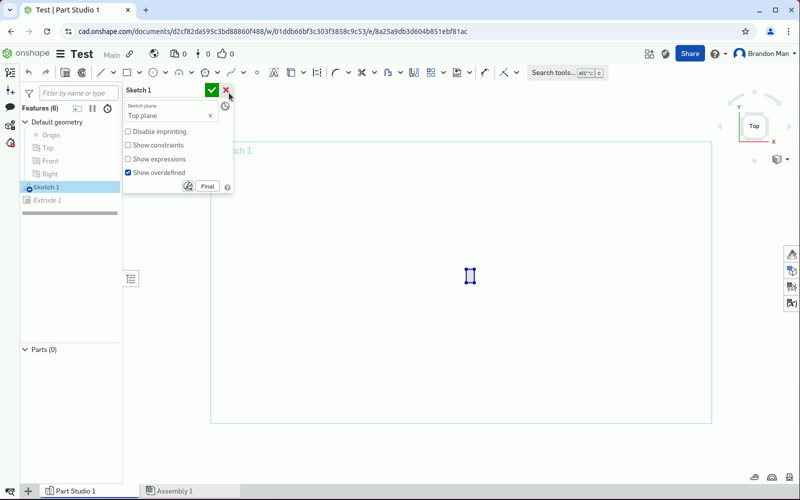
click(229, 92)
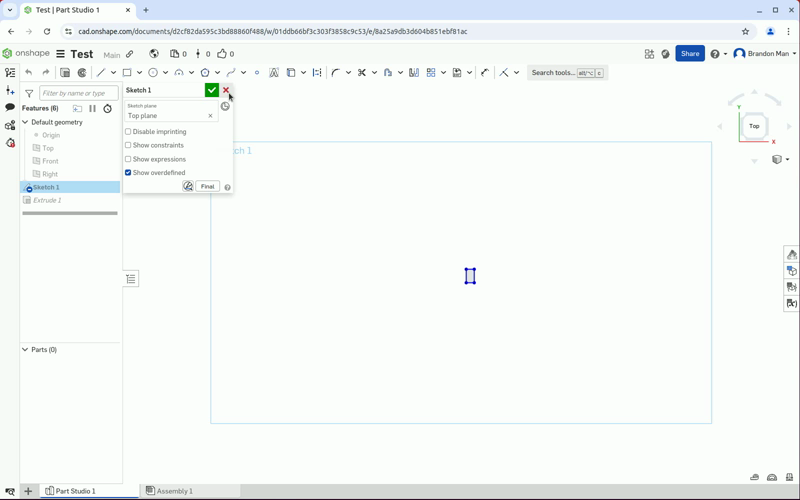
key(shift+s)
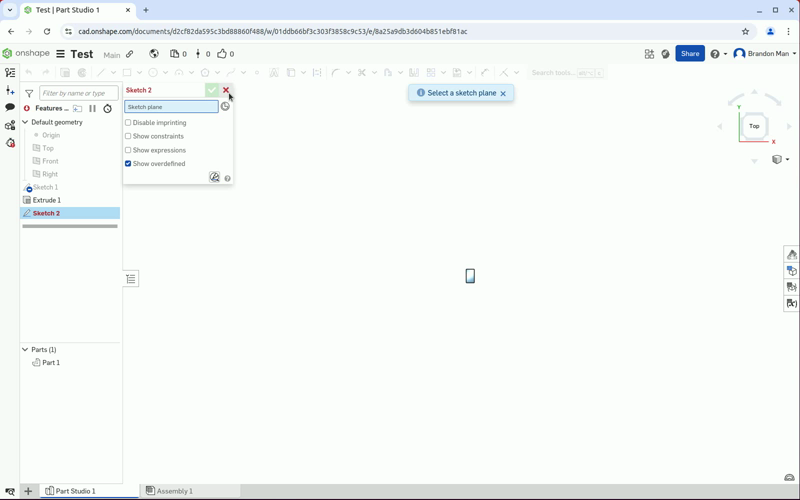
mouse_move(73, 150)
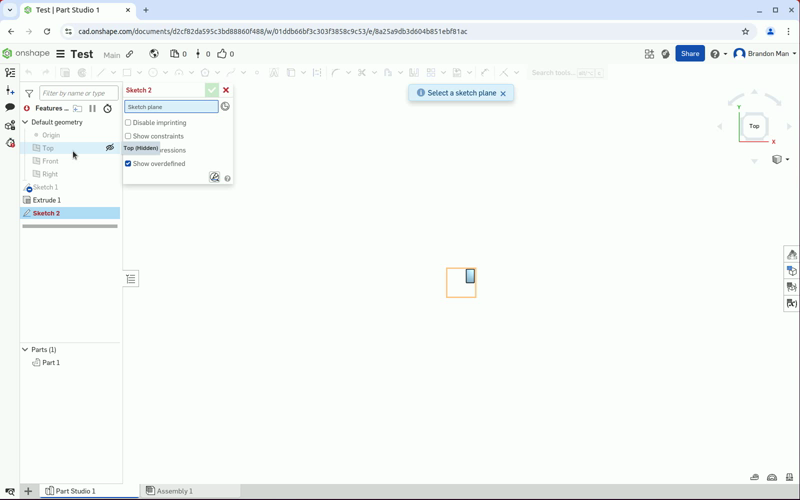
click(73, 150)
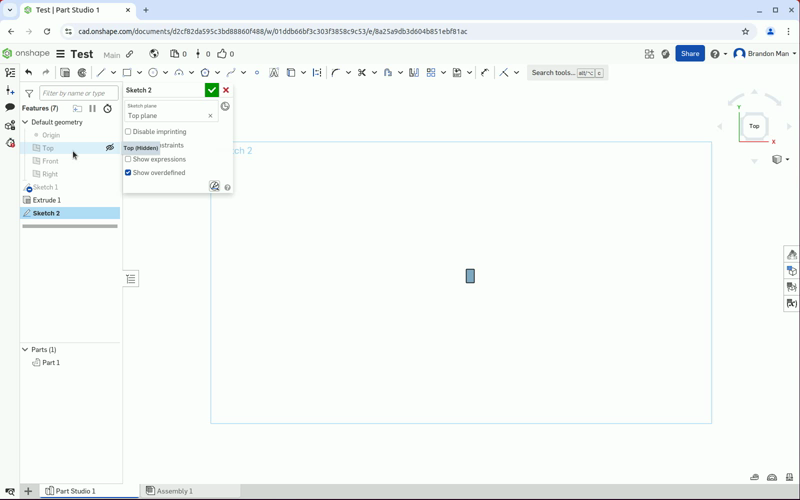
mouse_move(73, 352)
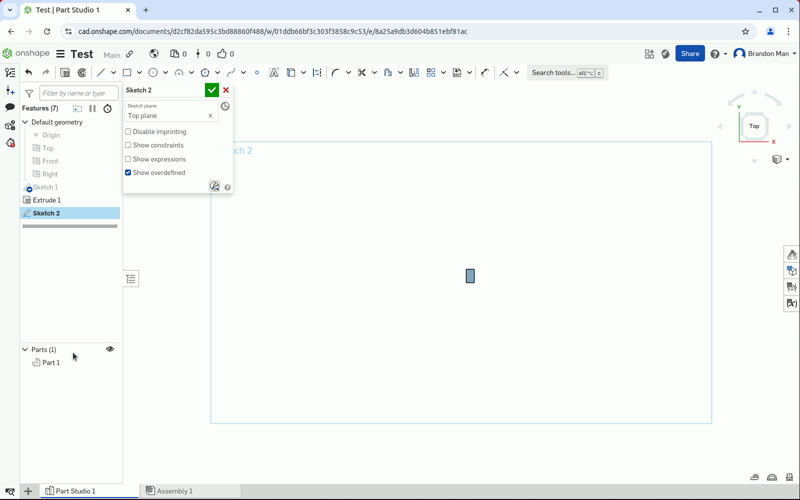
key(y)
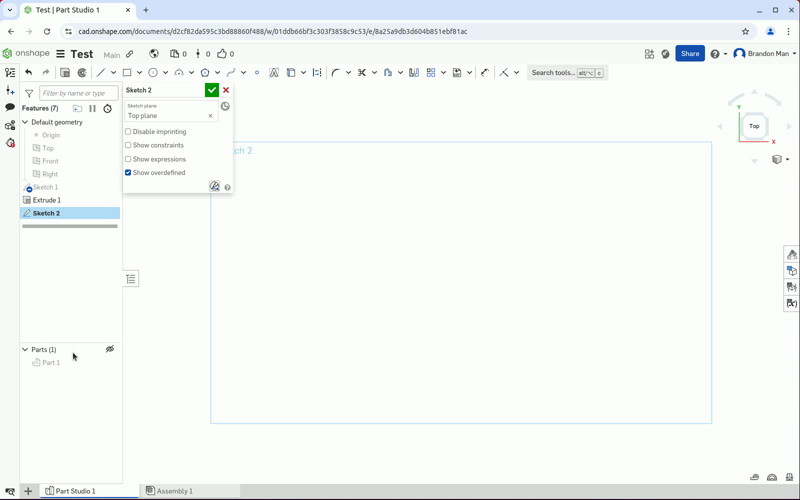
key(l)
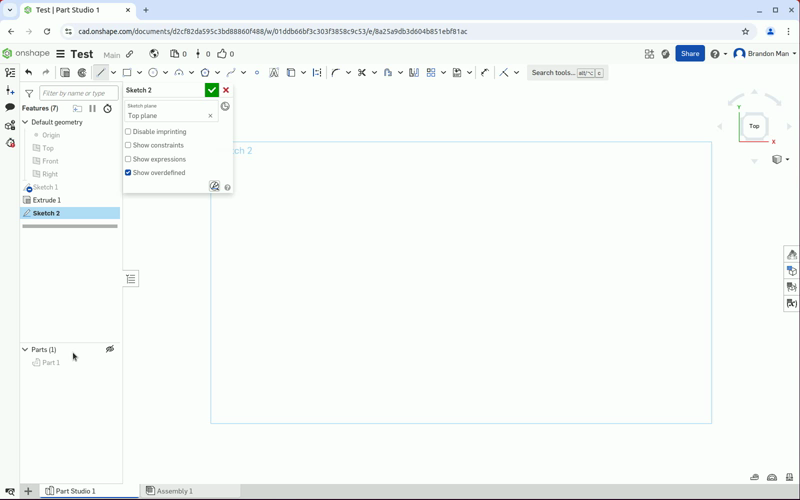
key_down(shift)
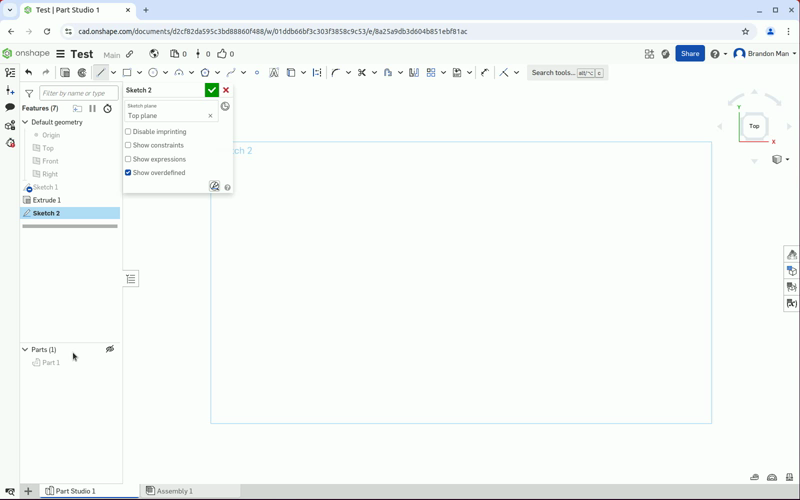
mouse_move(477, 282)
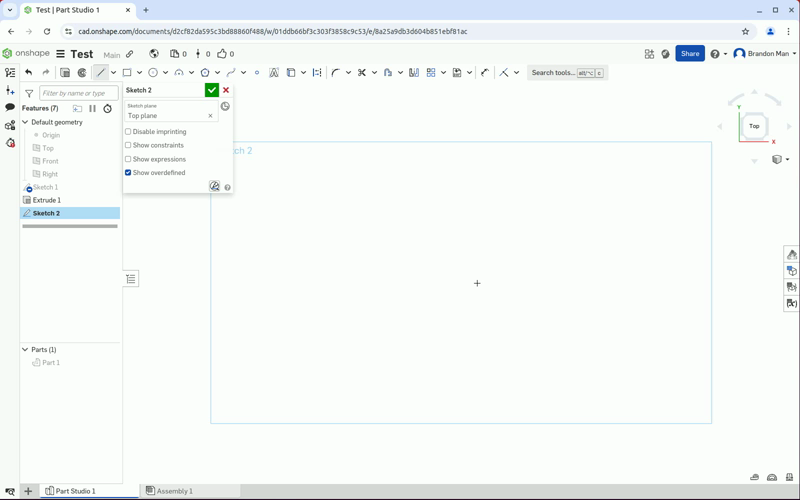
click(477, 282)
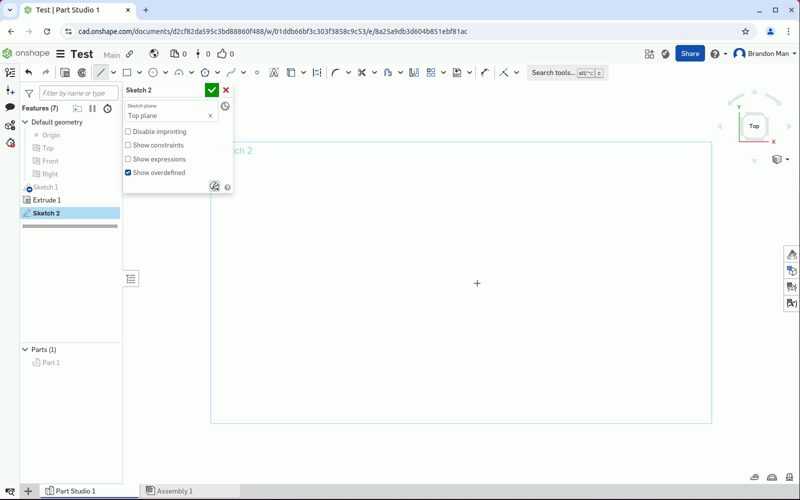
key_up(shift)
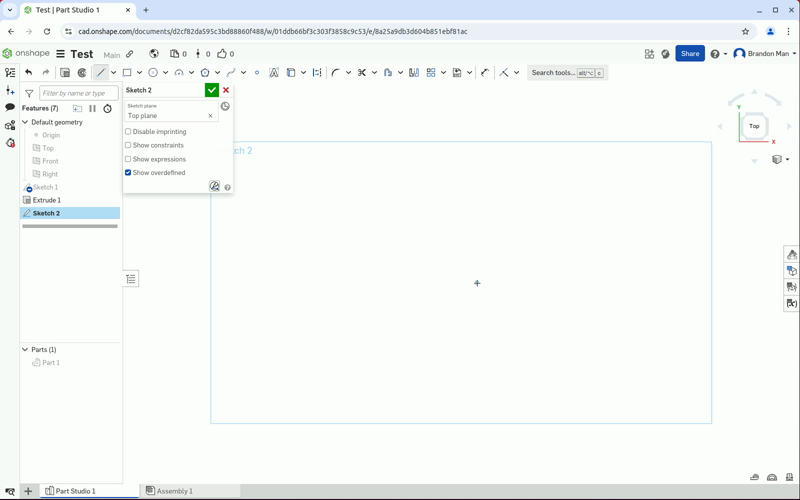
key_down(shift)
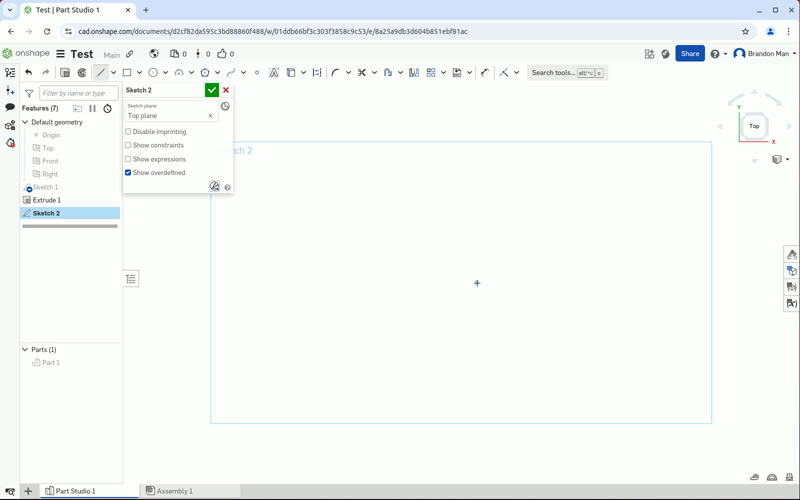
mouse_move(507, 282)
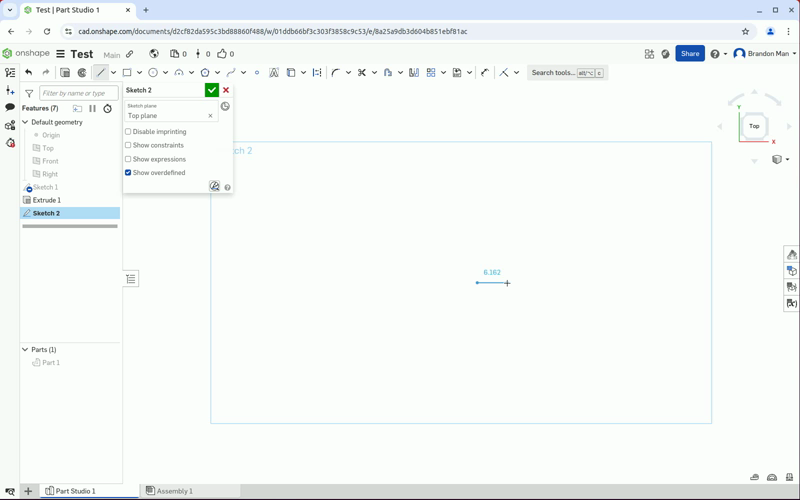
mouse_move(485, 282)
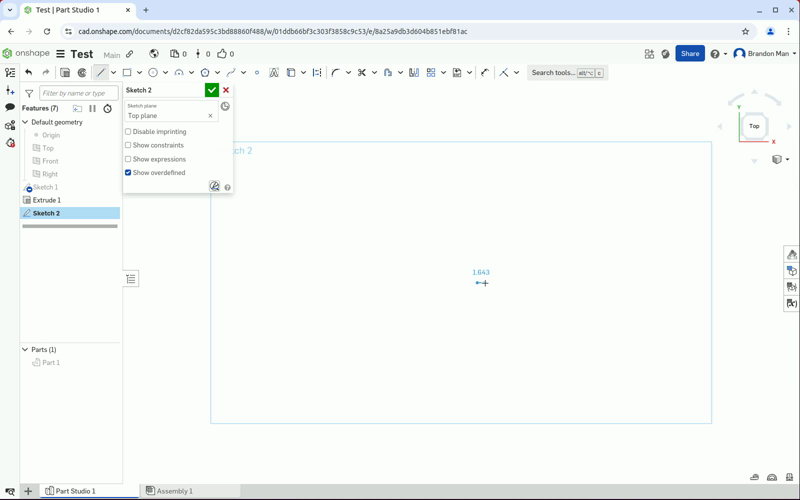
click(485, 282)
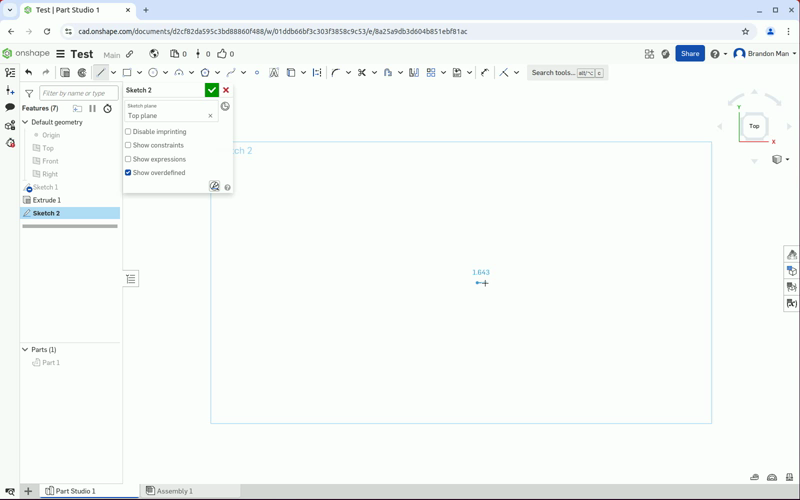
key_up(shift)
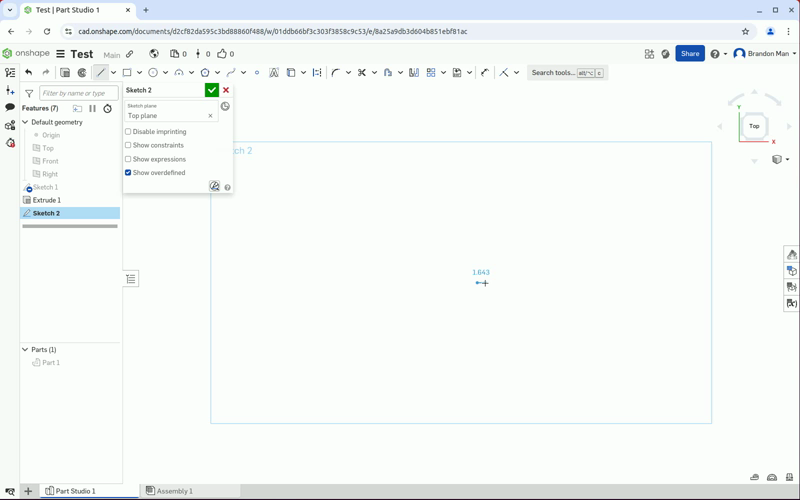
key_down(shift)
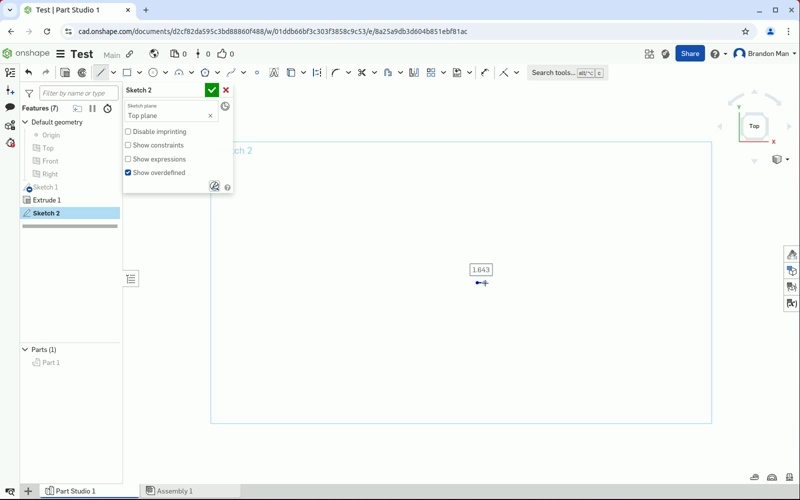
mouse_move(515, 282)
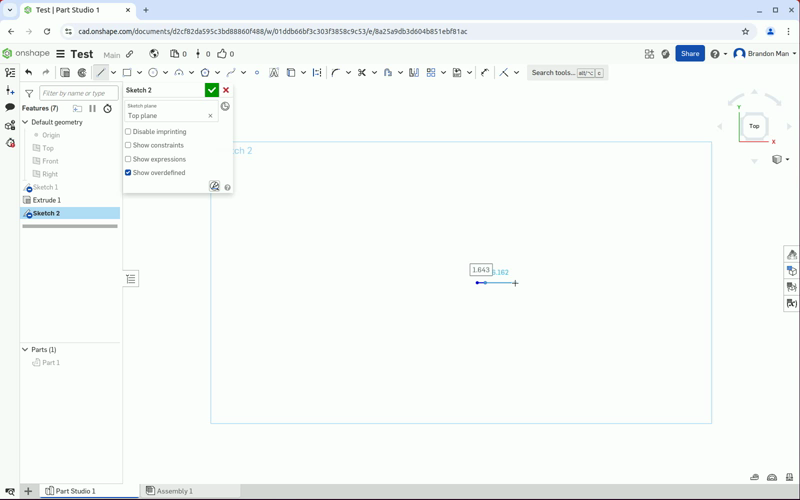
mouse_move(485, 269)
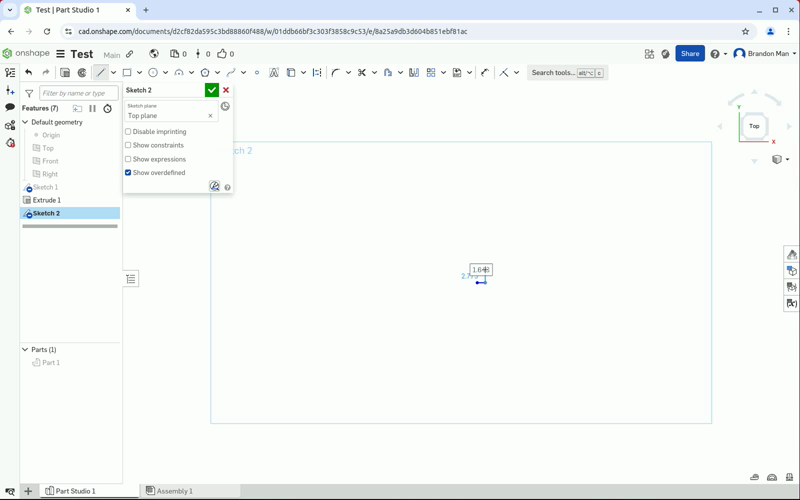
click(485, 269)
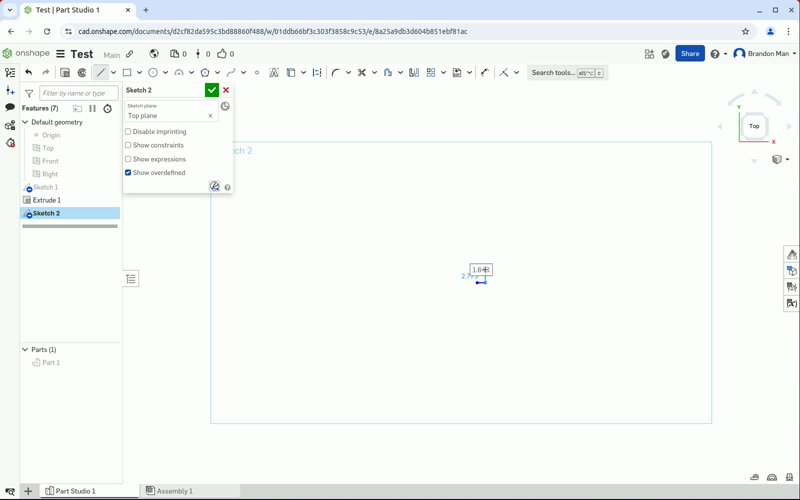
key_up(shift)
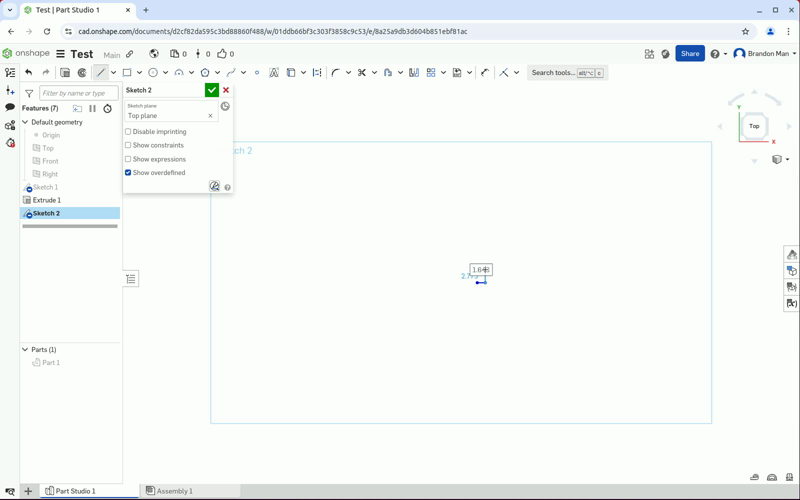
key_down(shift)
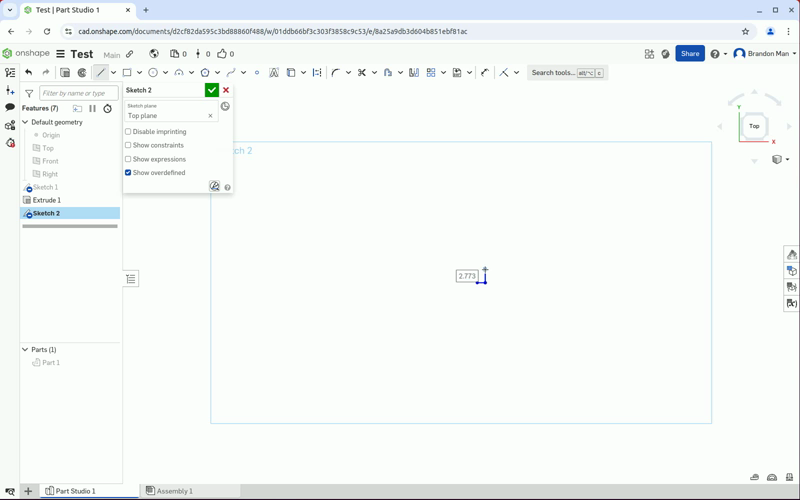
mouse_move(515, 269)
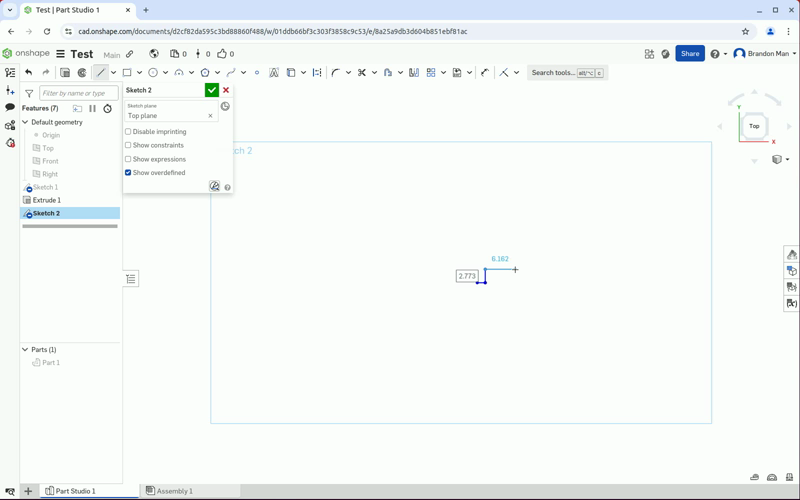
mouse_move(477, 269)
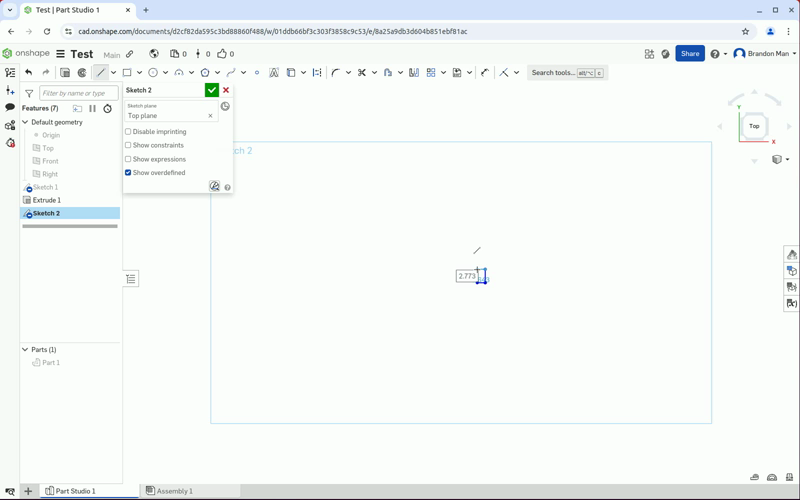
click(477, 269)
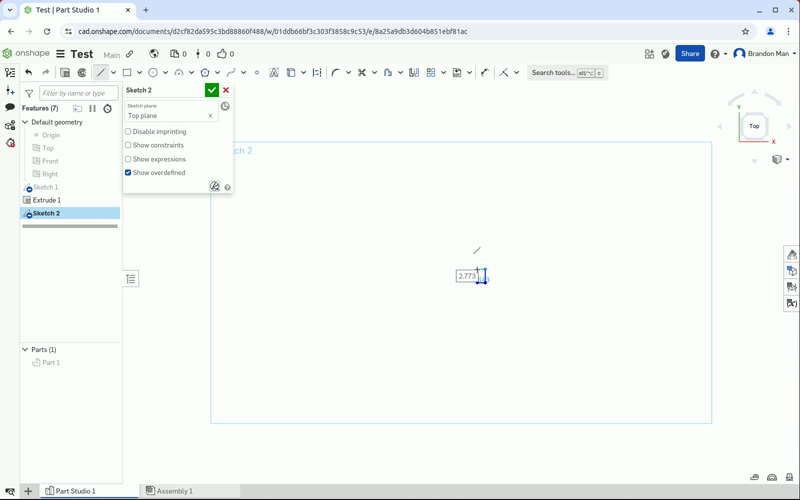
key_up(shift)
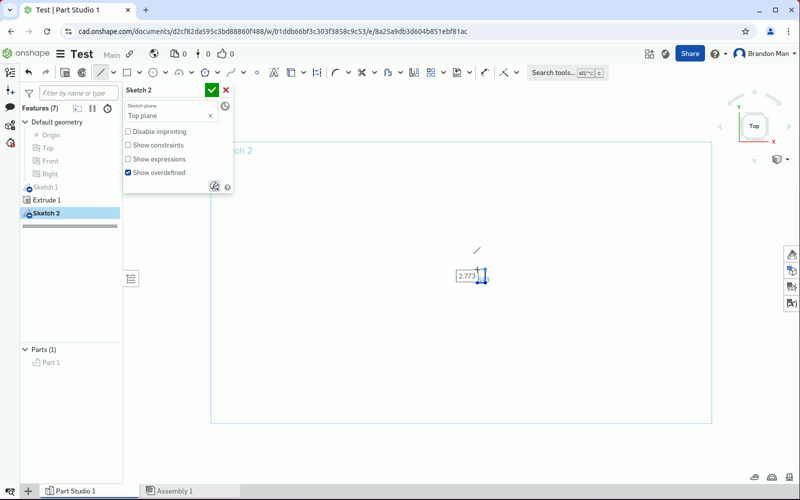
mouse_move(507, 269)
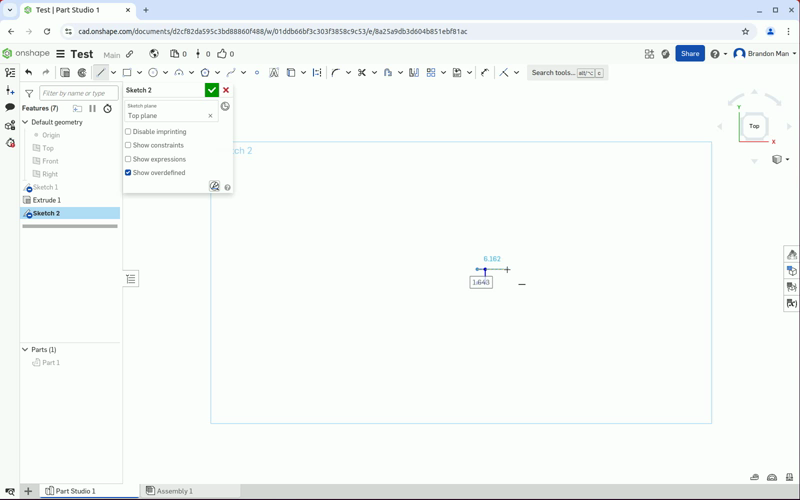
key_down(shift)
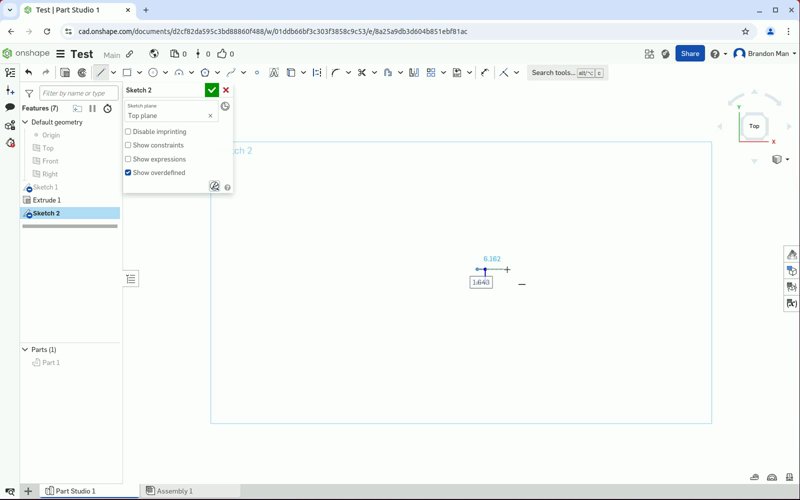
mouse_move(477, 282)
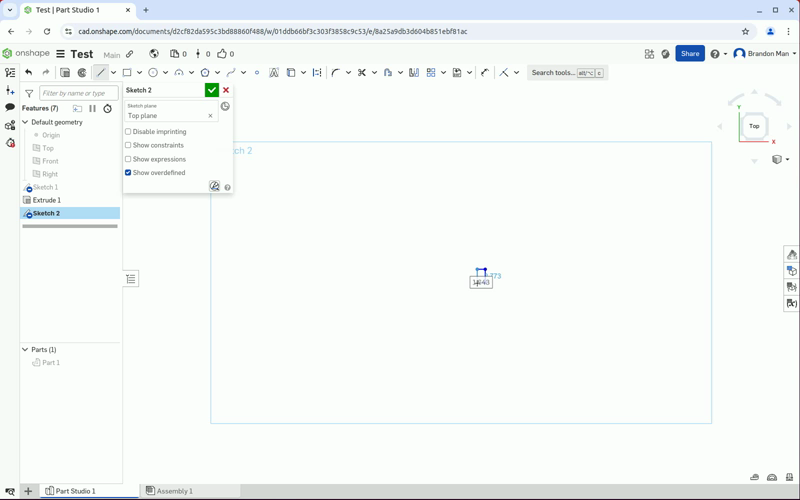
key_up(shift)
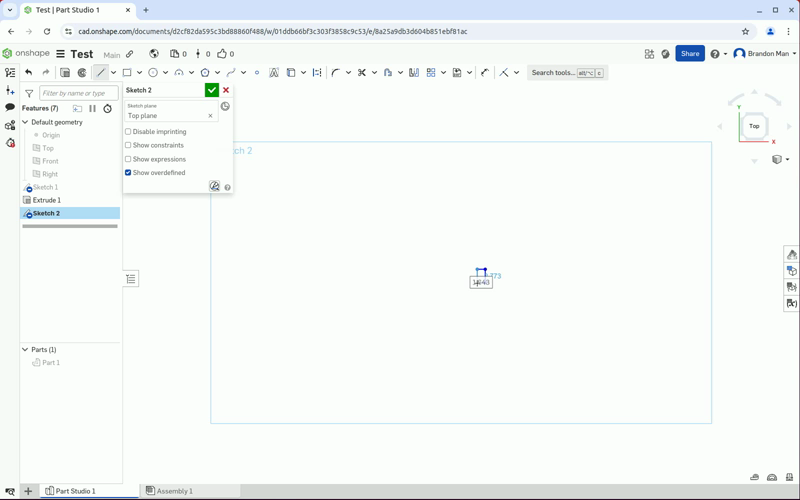
click(477, 282)
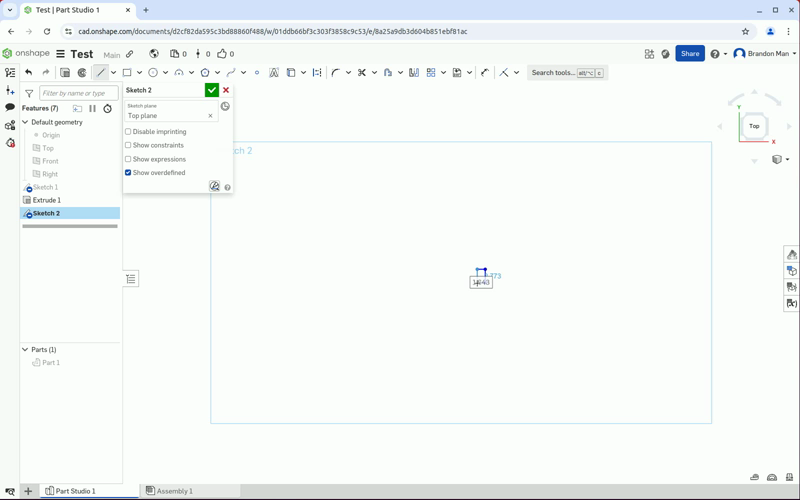
key(esc)
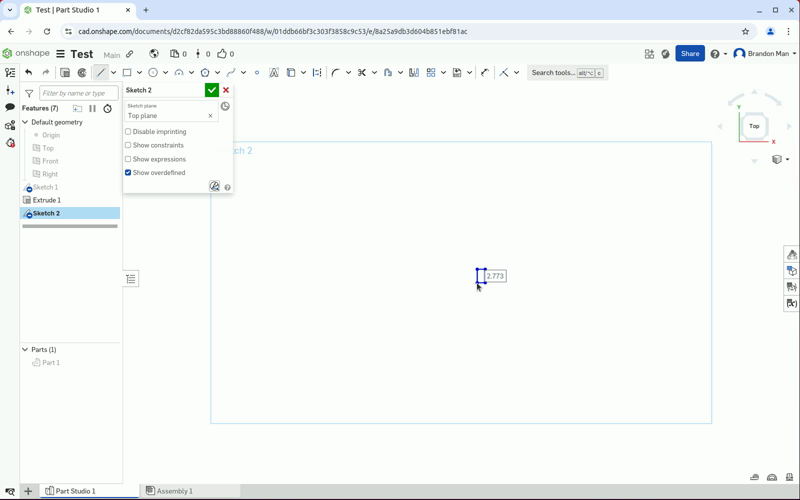
mouse_move(482, 279)
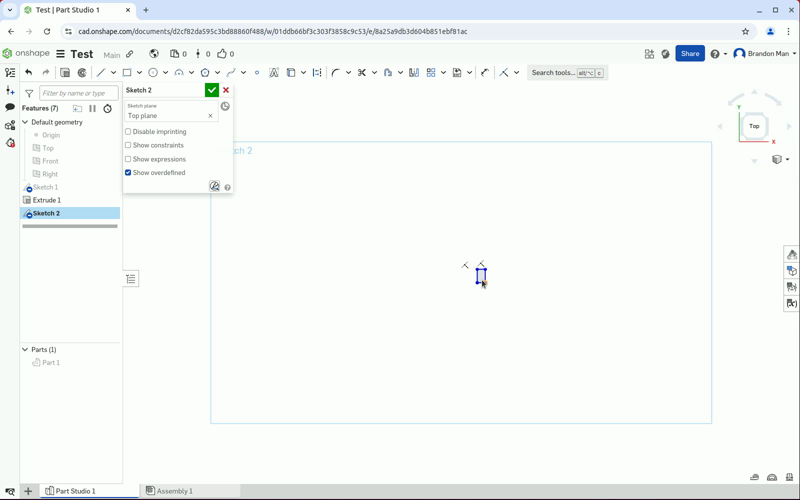
scroll(6)
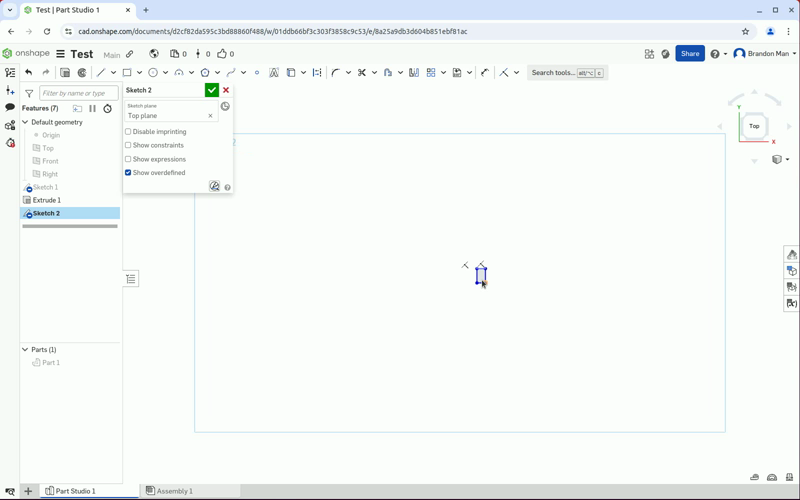
scroll(6)
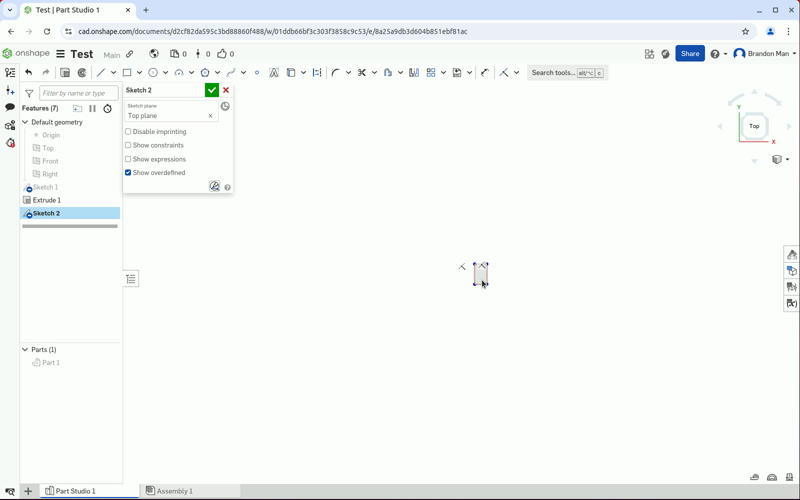
scroll(6)
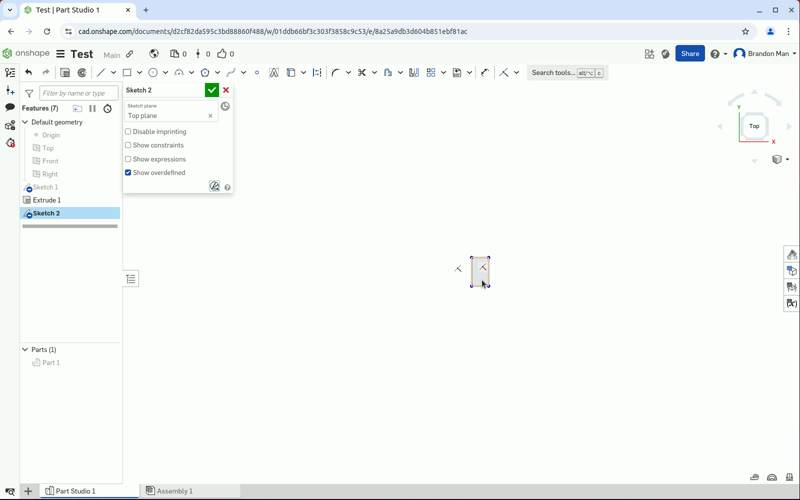
scroll(6)
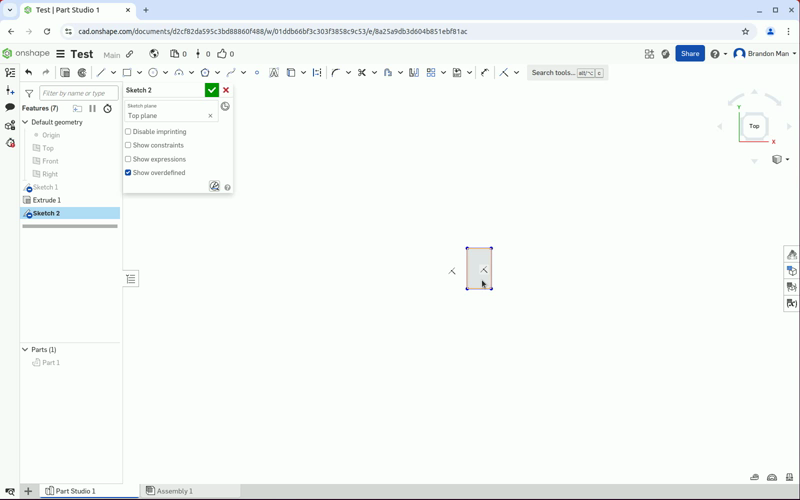
scroll(6)
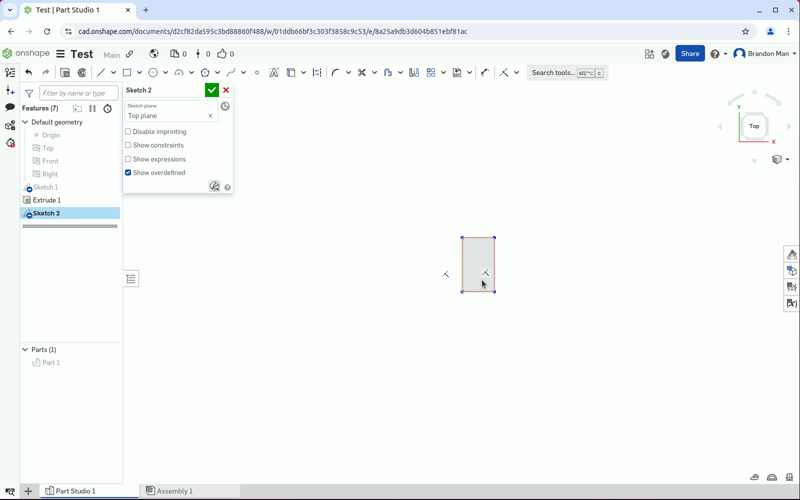
scroll(6)
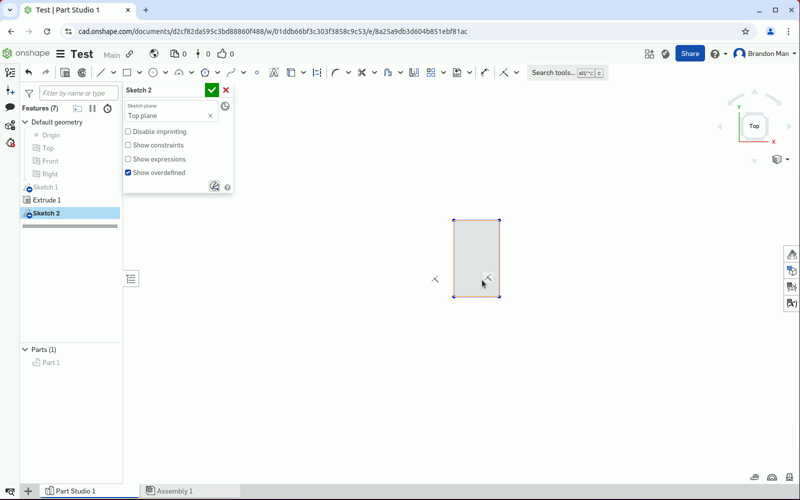
scroll(6)
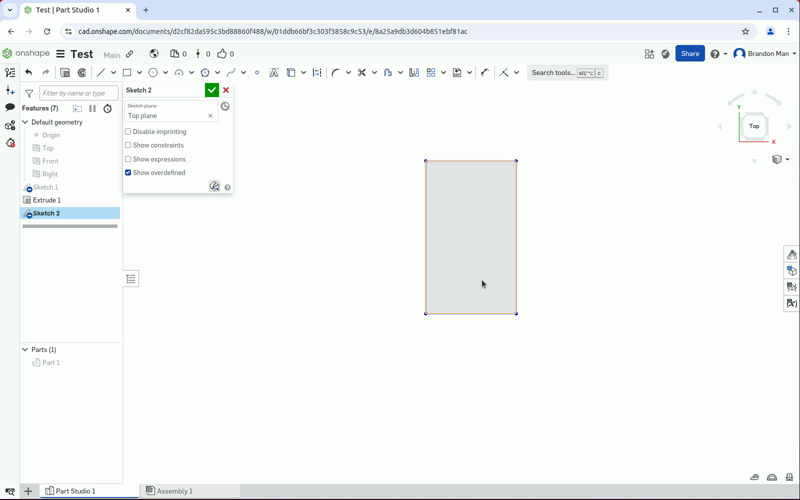
click(482, 279)
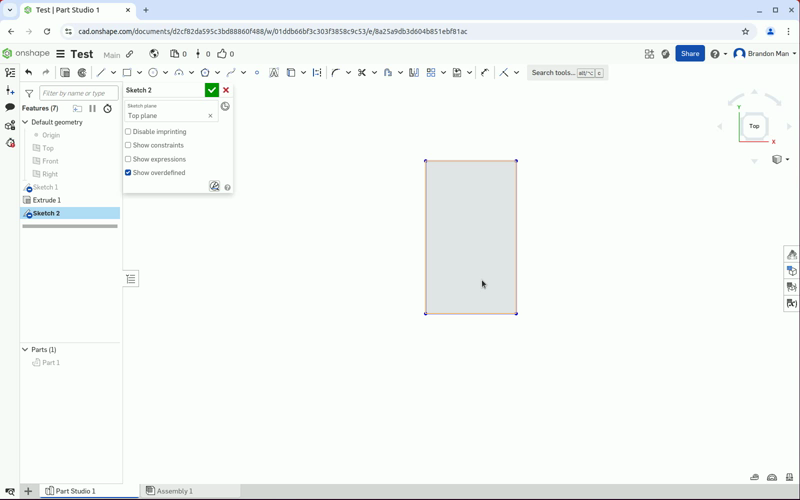
scroll(-6)
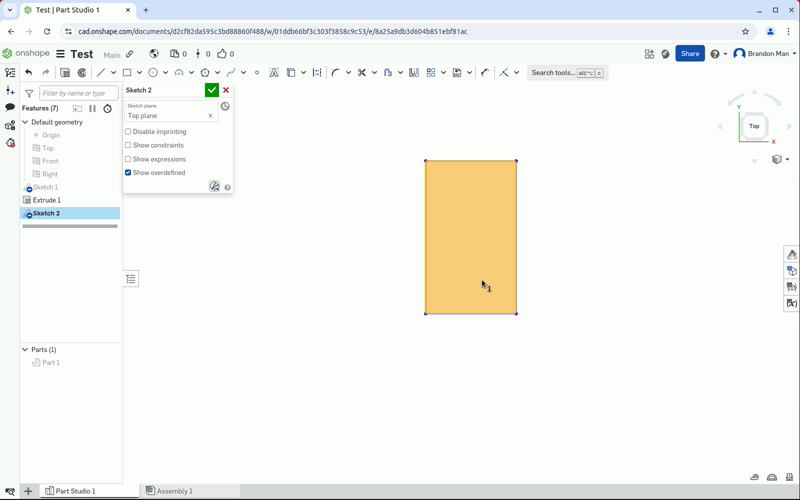
scroll(-6)
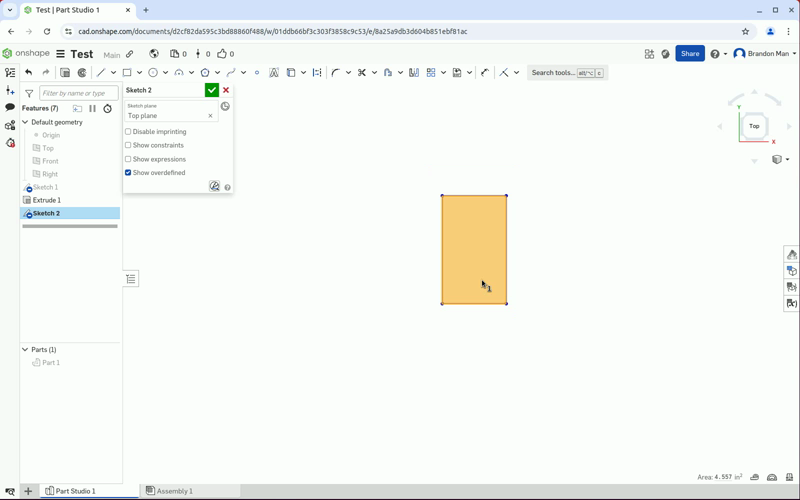
scroll(-6)
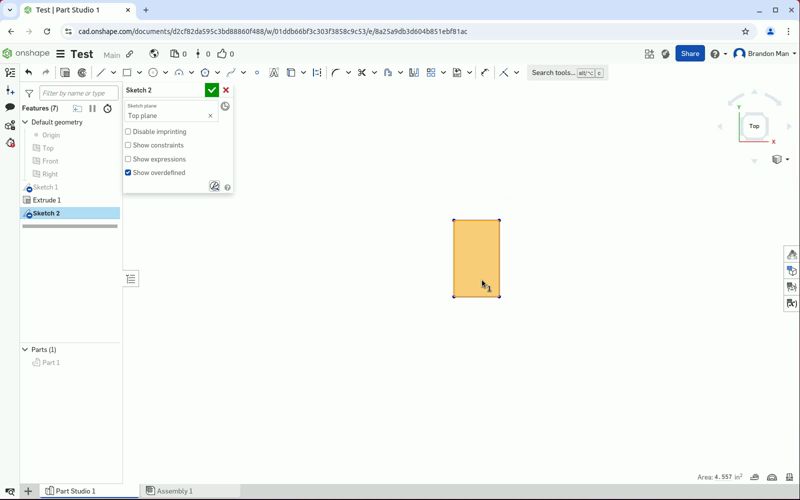
scroll(-6)
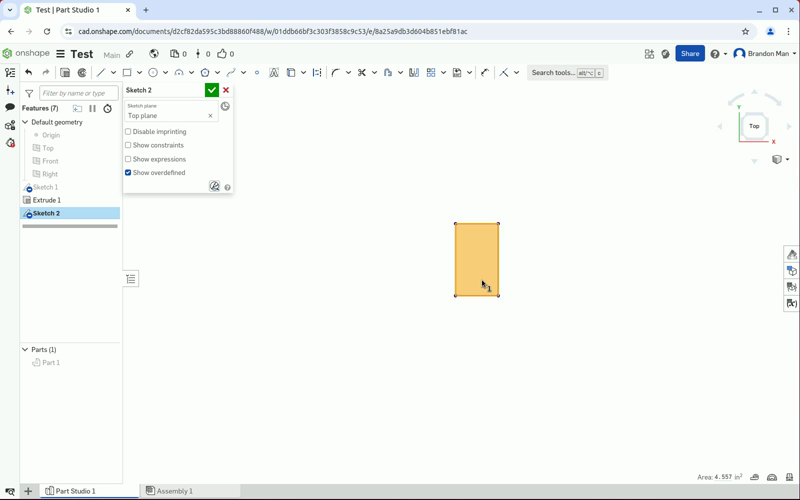
scroll(-6)
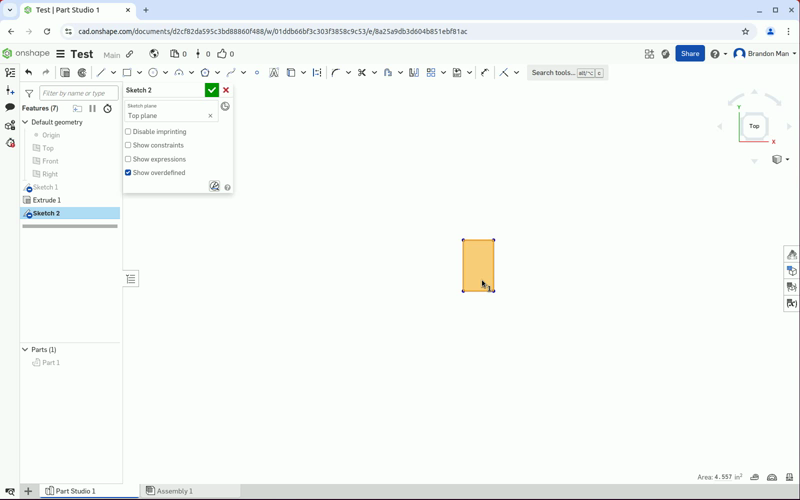
scroll(-6)
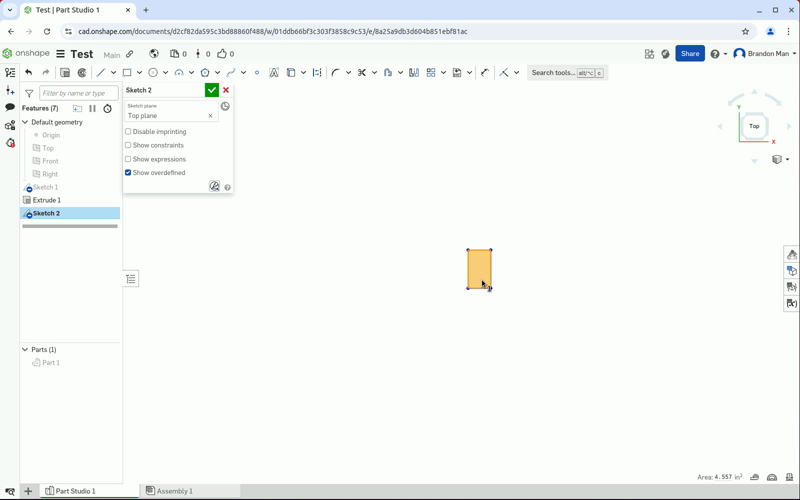
scroll(-6)
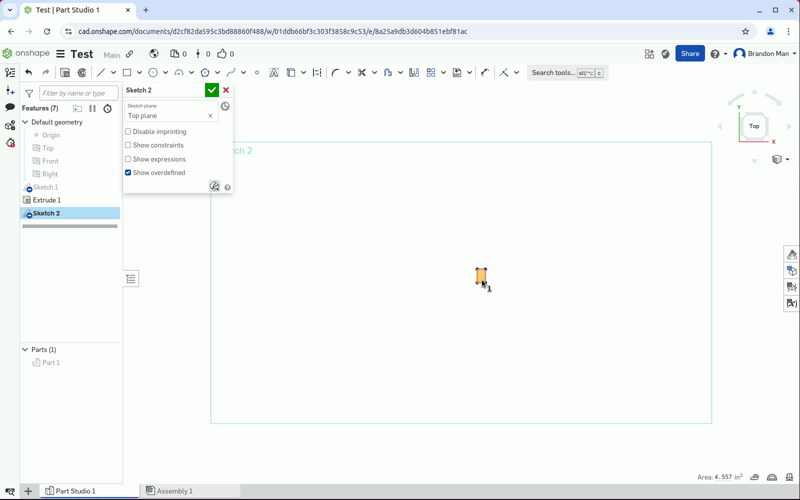
mouse_move(73, 352)
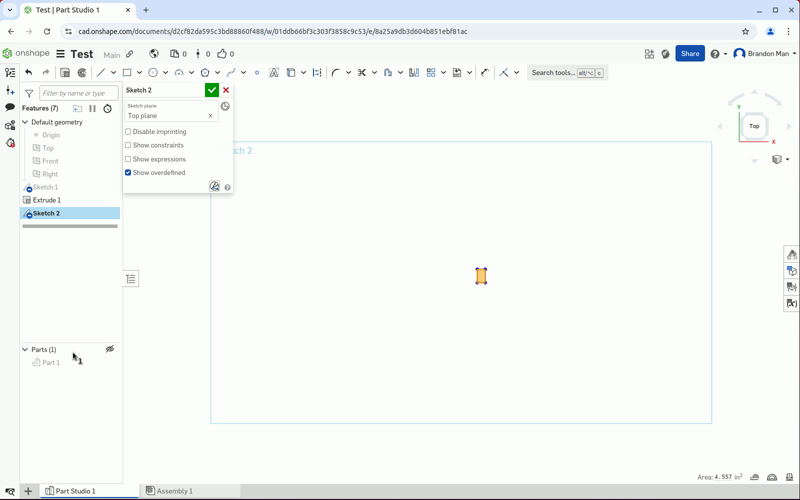
key(shift+y)
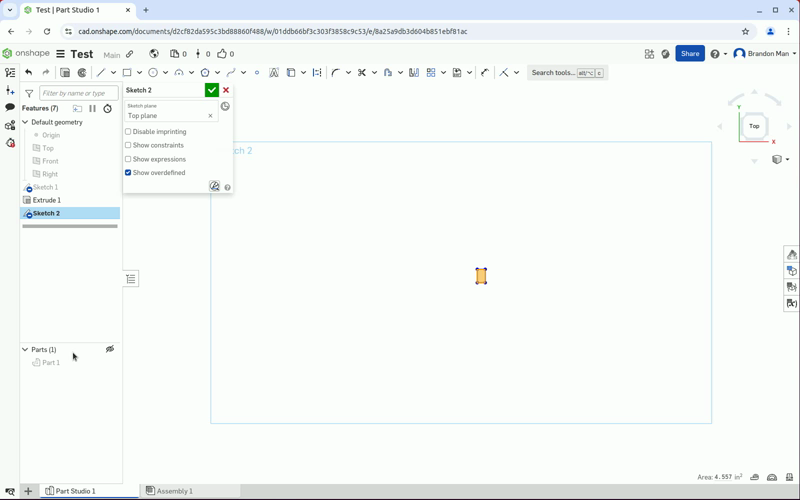
key(shift+e)
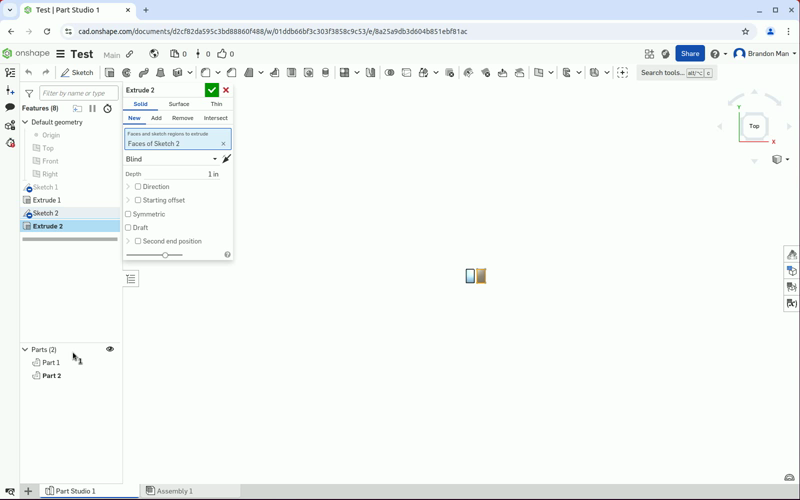
mouse_move(143, 106)
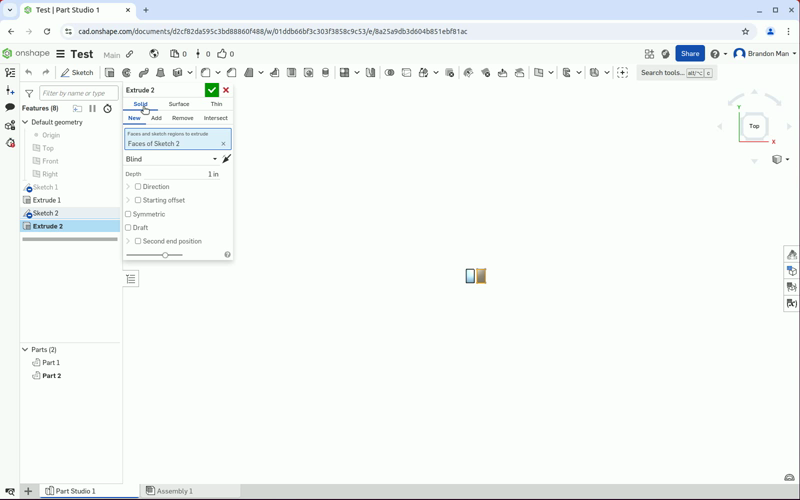
click(143, 106)
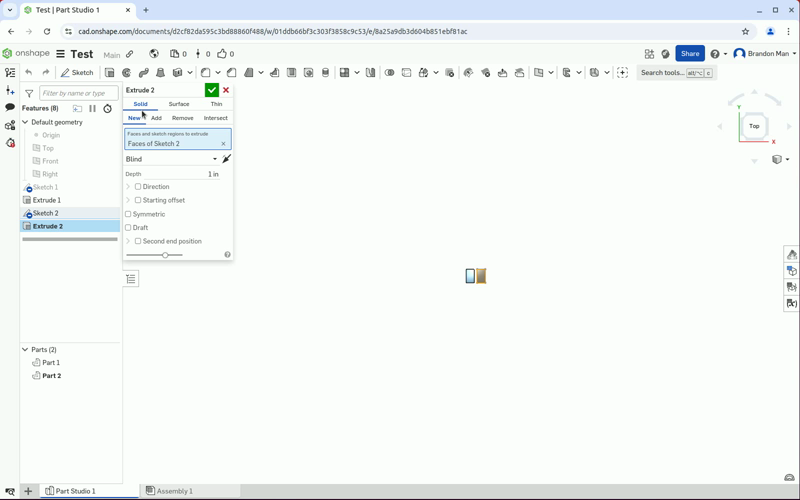
mouse_move(137, 120)
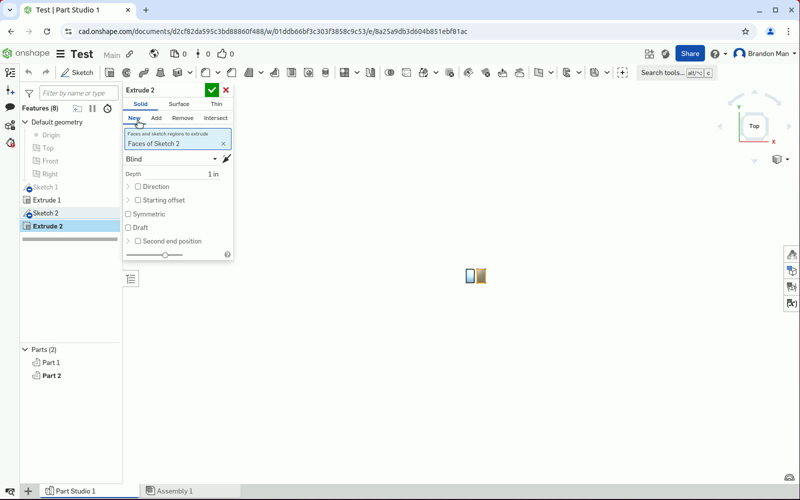
click(137, 120)
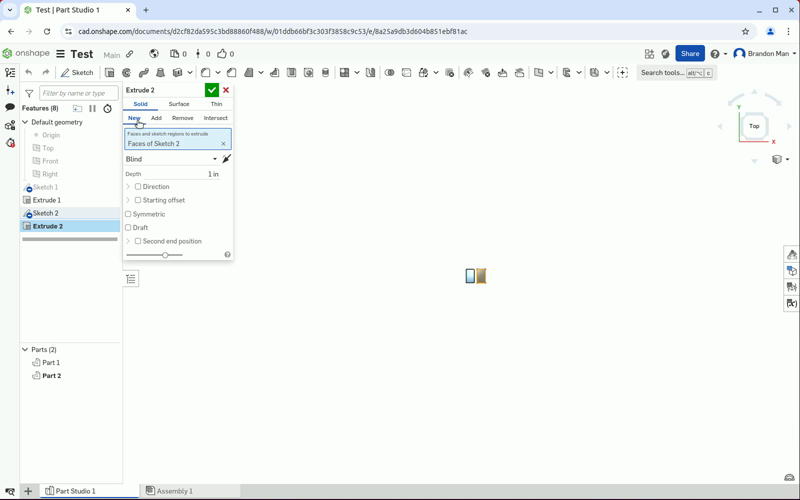
key(tab, 4)
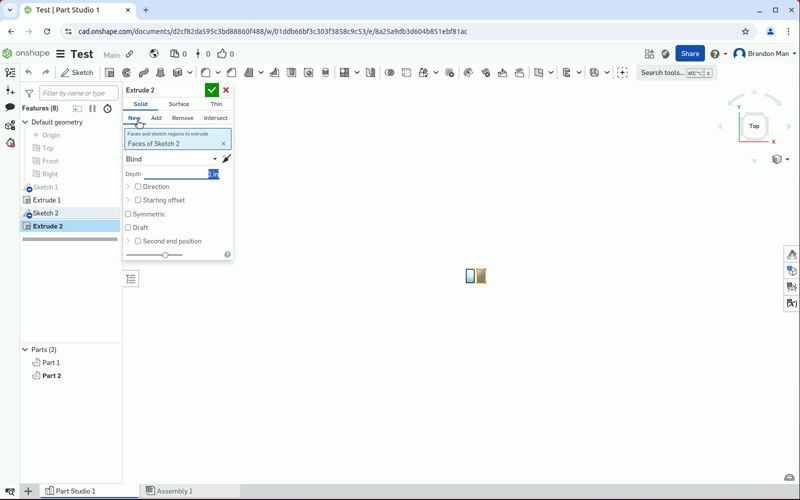
text(-0.241)
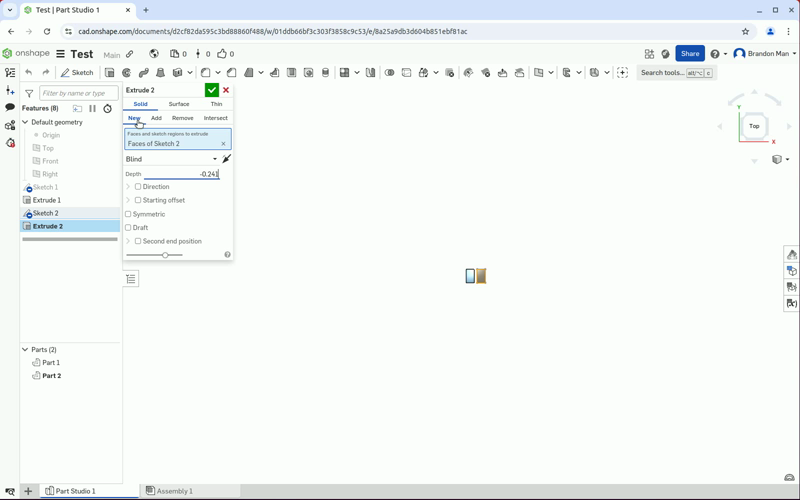
key(enter)
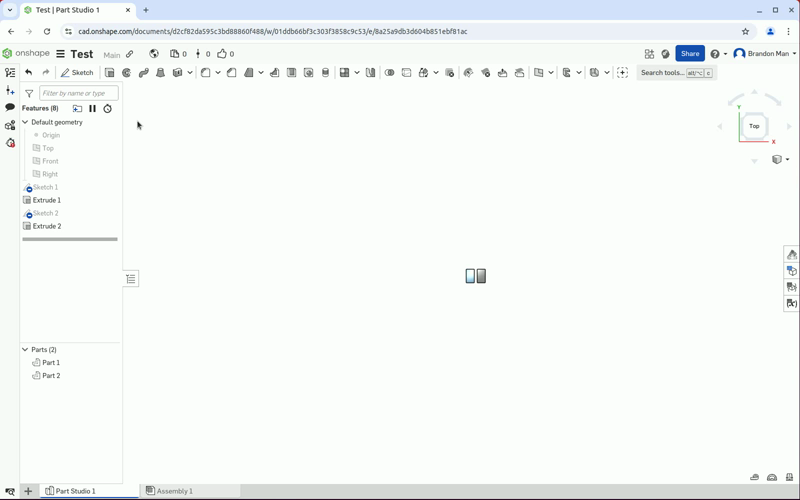
key(shift+h)
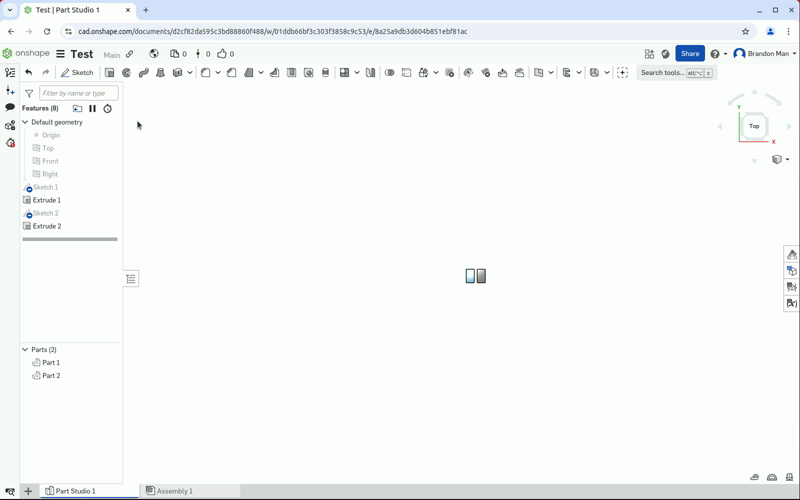
key(shift+h)
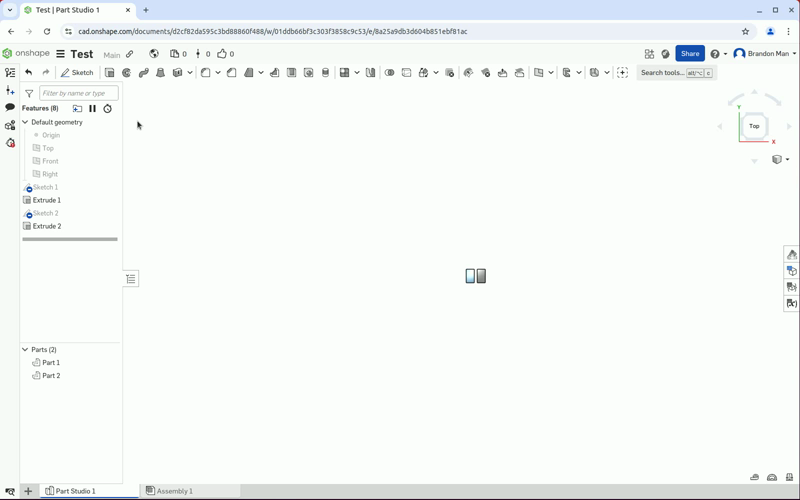
mouse_move(73, 189)
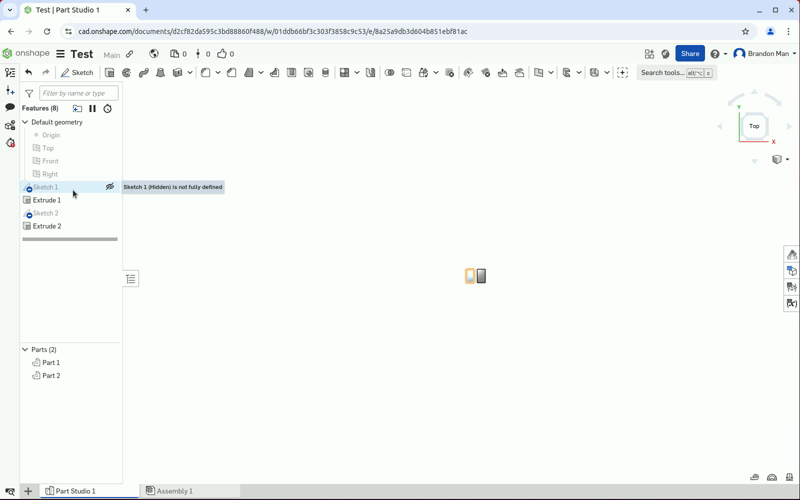
click(73, 189)
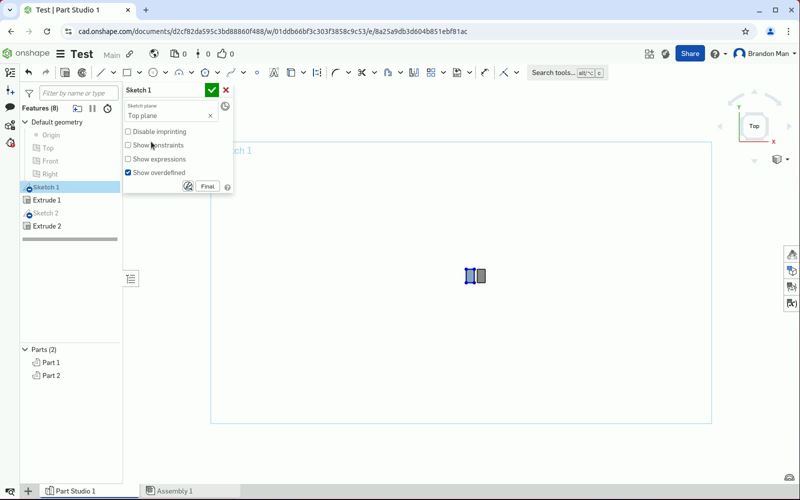
mouse_move(229, 92)
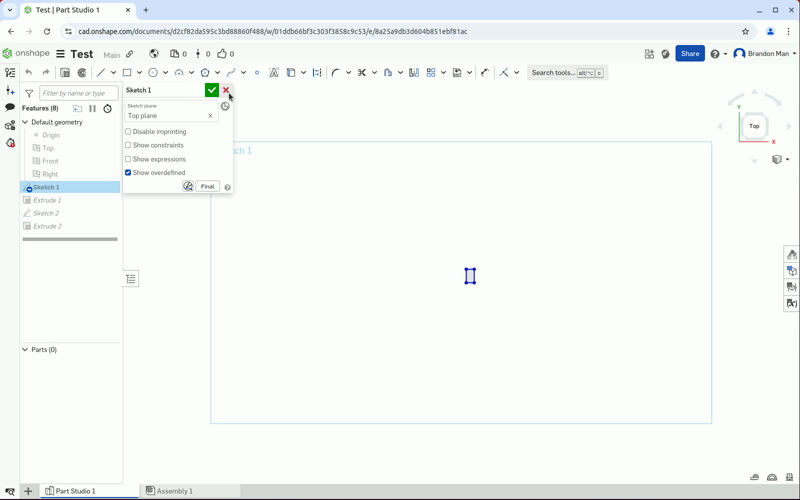
click(229, 92)
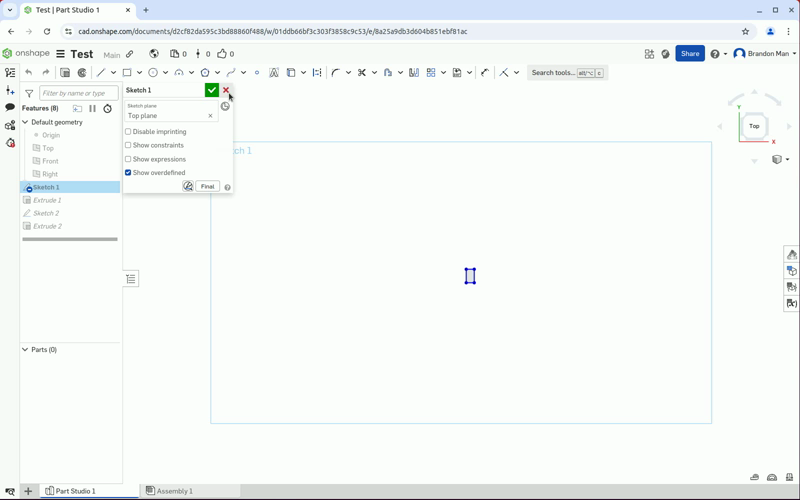
key(shift+s)
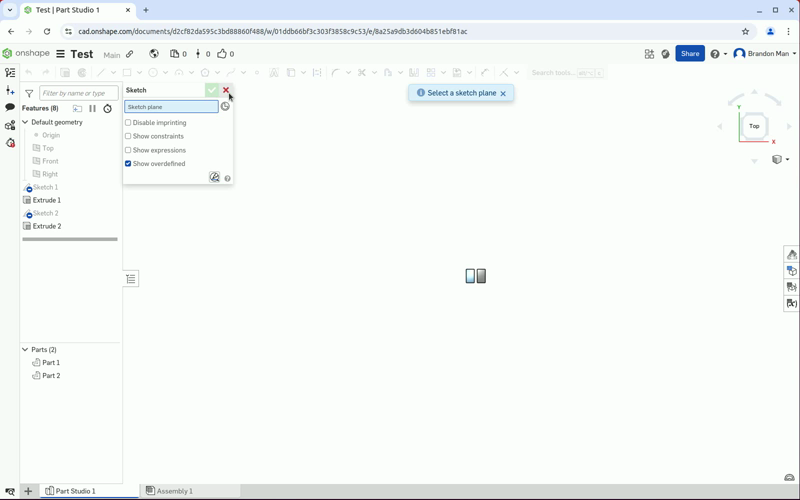
mouse_move(73, 150)
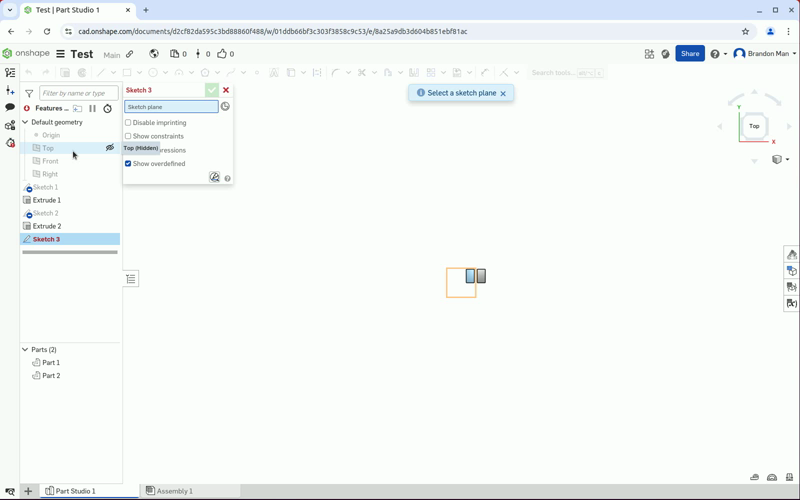
click(73, 150)
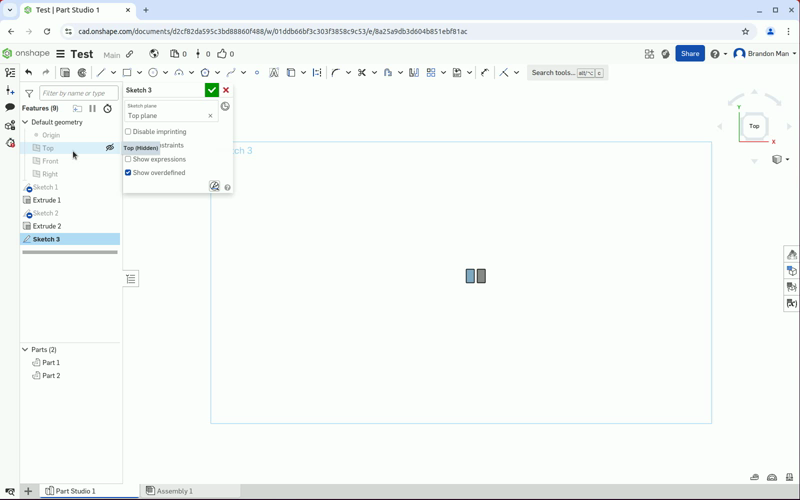
mouse_move(73, 352)
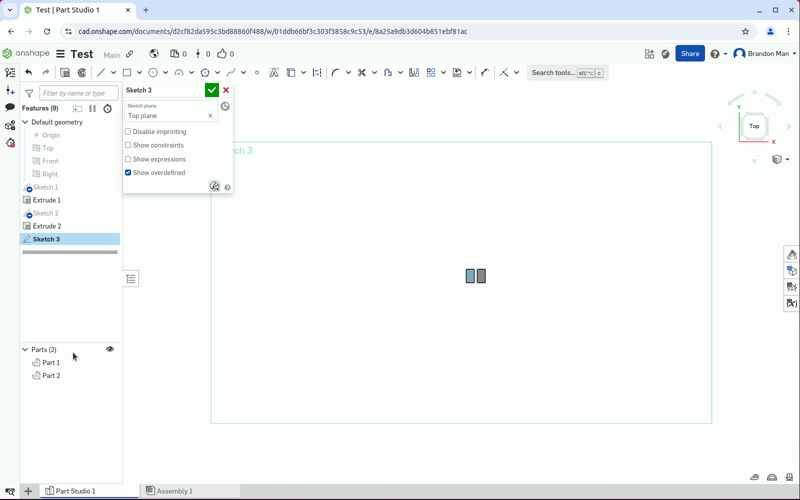
key(y)
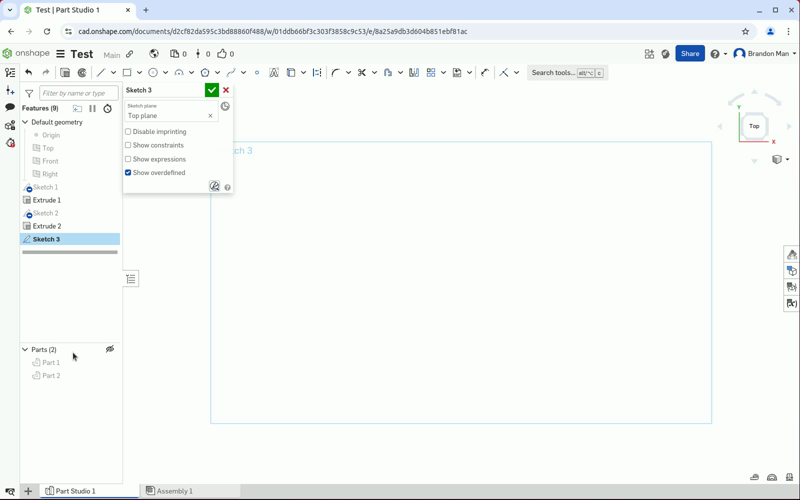
key(l)
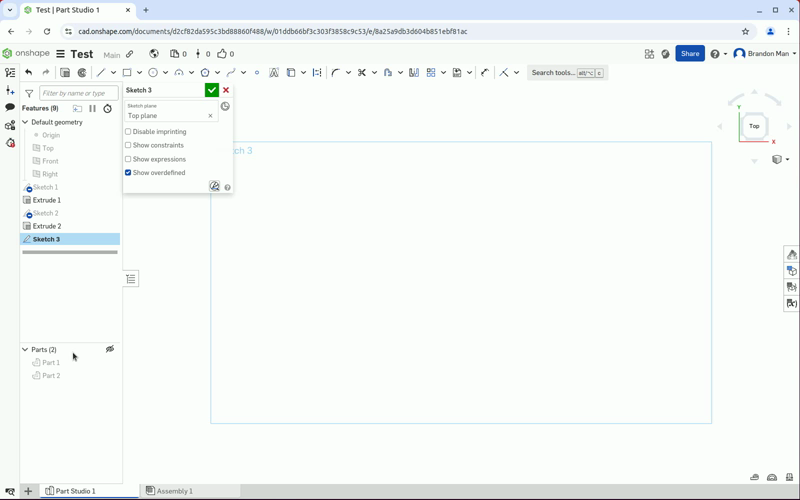
key_down(shift)
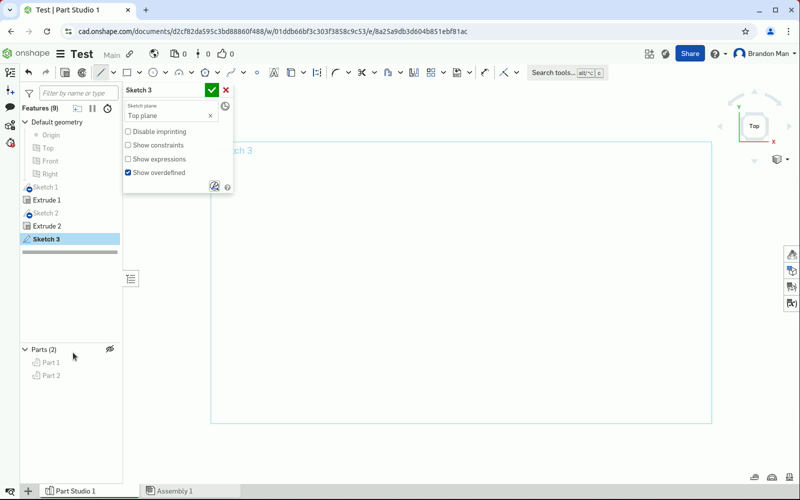
mouse_move(492, 282)
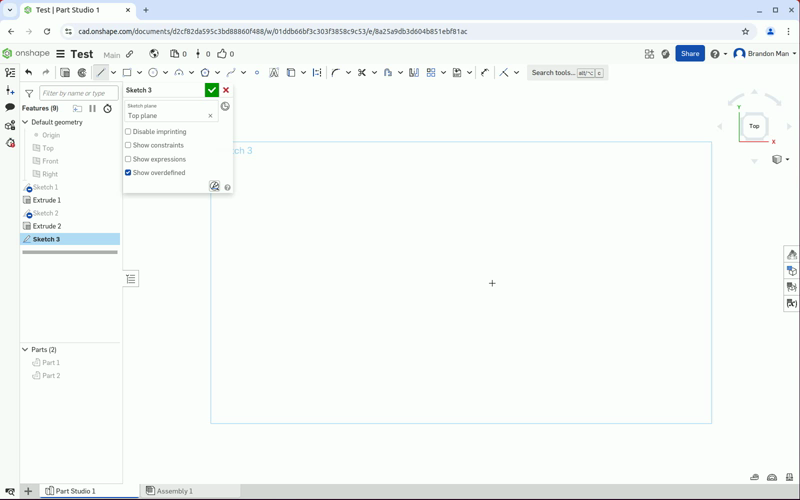
click(492, 282)
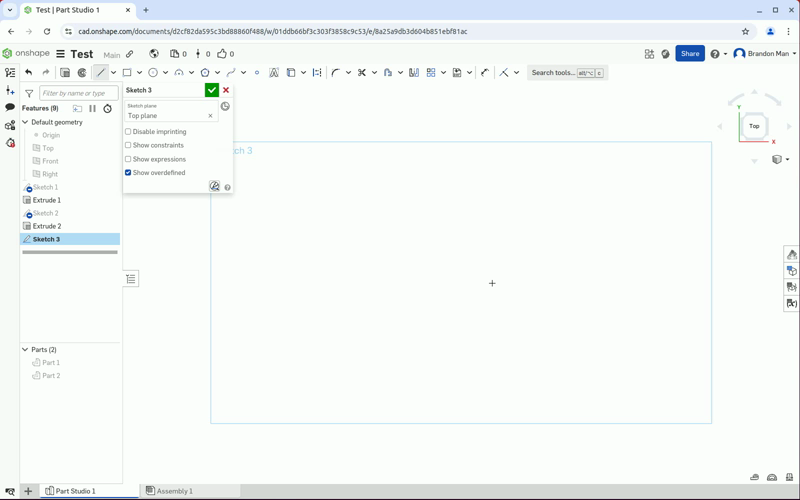
key_up(shift)
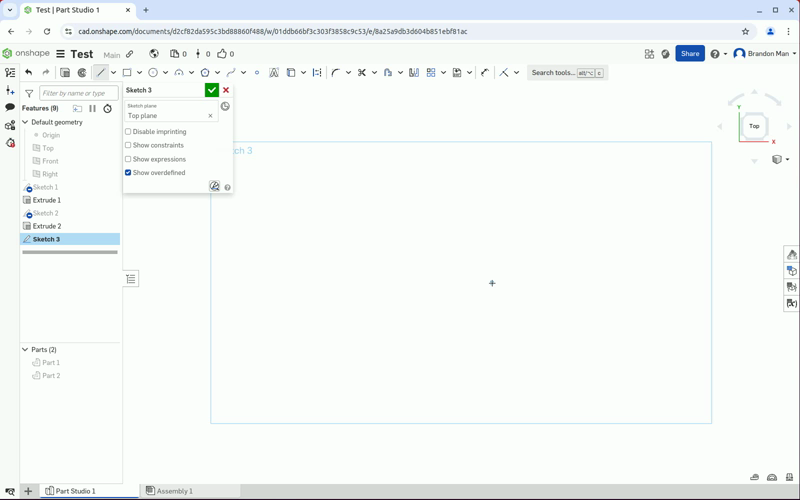
key_down(shift)
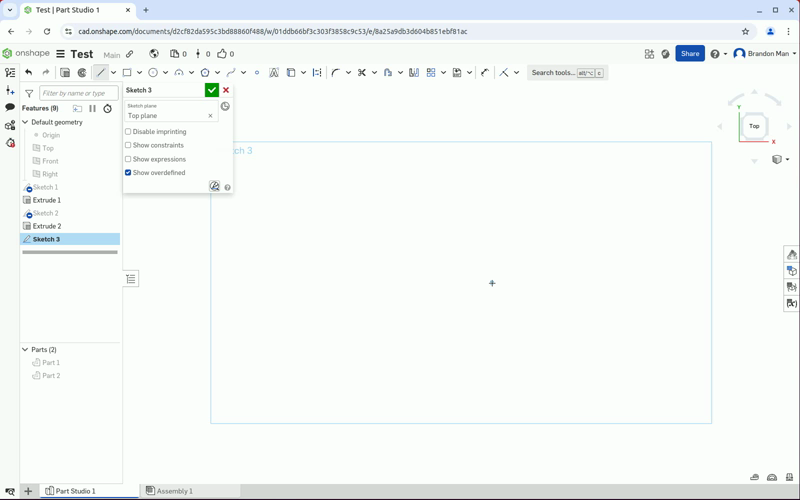
mouse_move(522, 282)
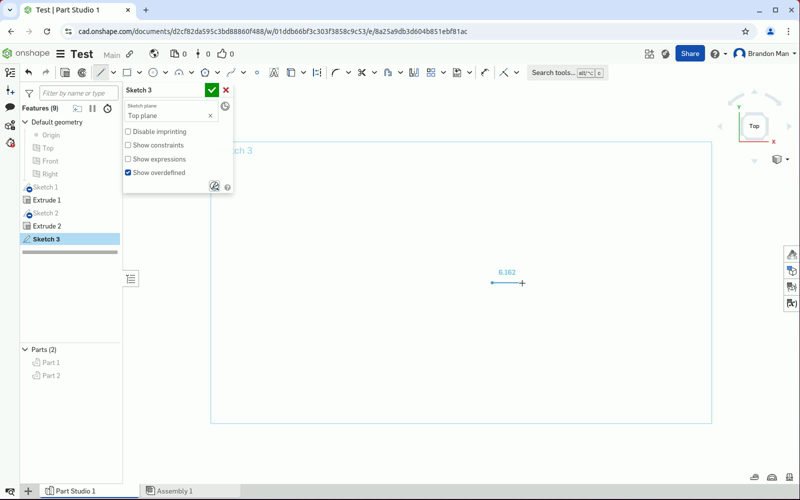
mouse_move(494, 282)
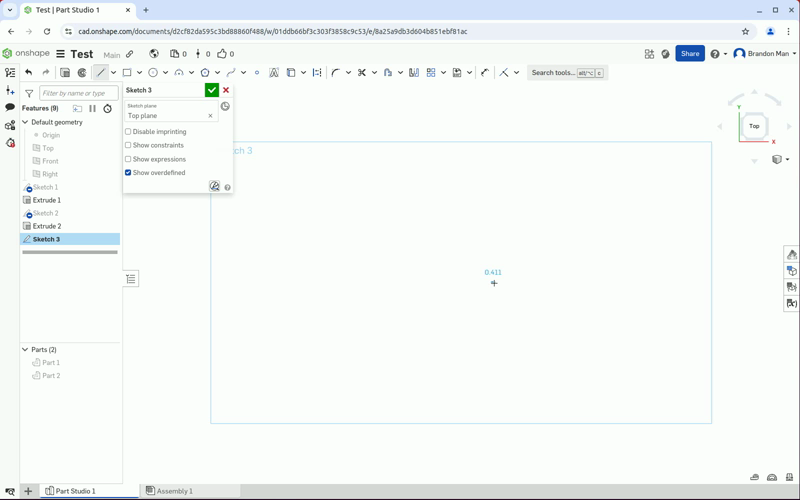
scroll(6)
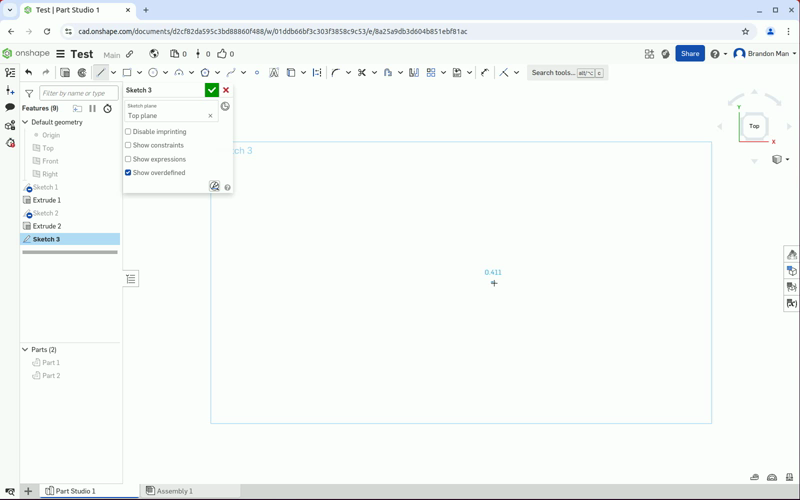
scroll(6)
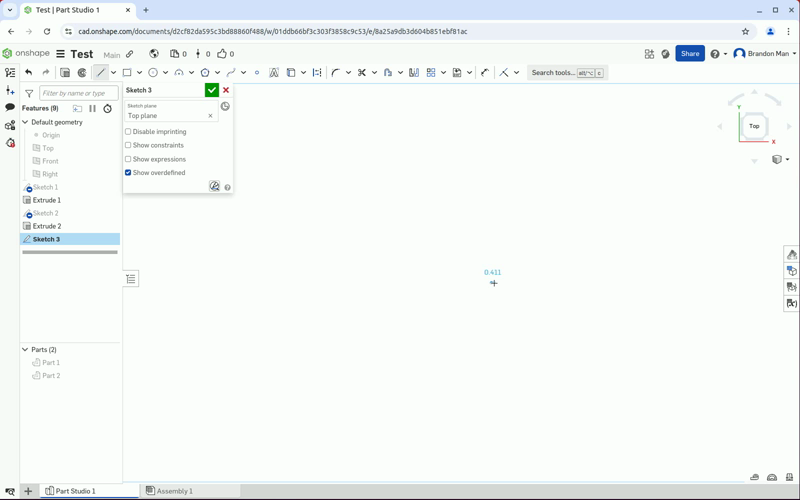
scroll(6)
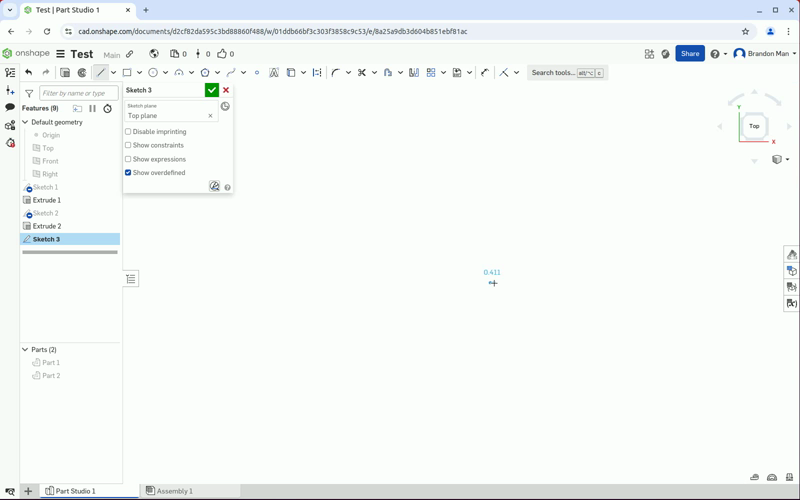
scroll(6)
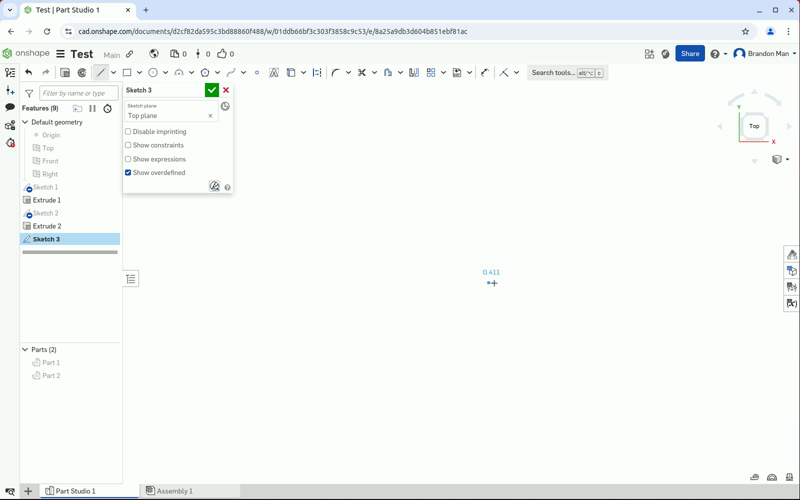
scroll(6)
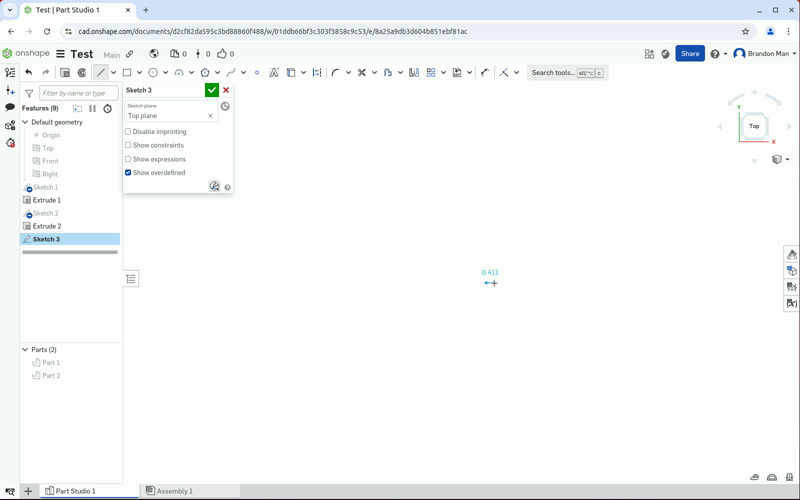
scroll(6)
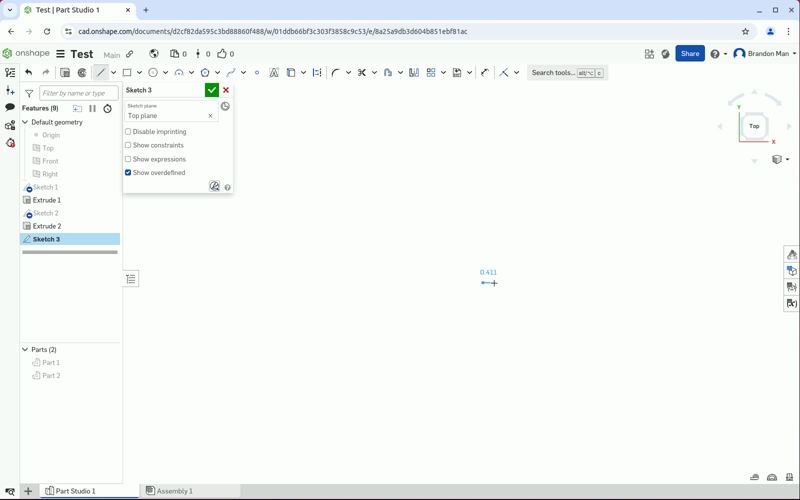
scroll(6)
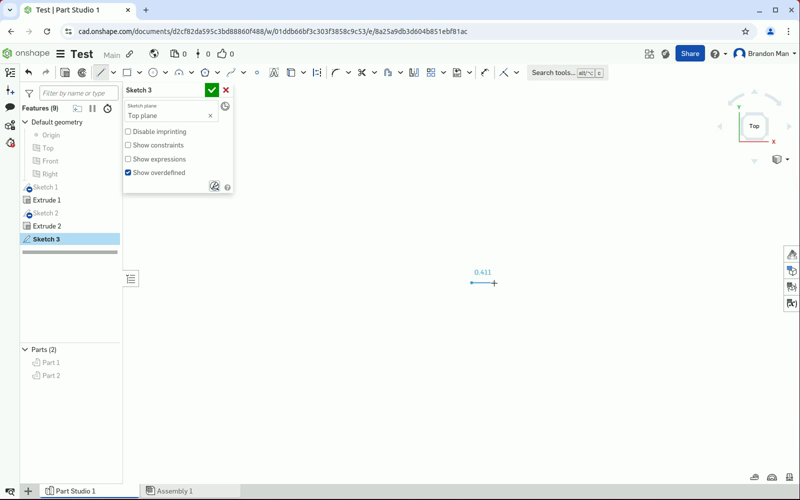
click(494, 282)
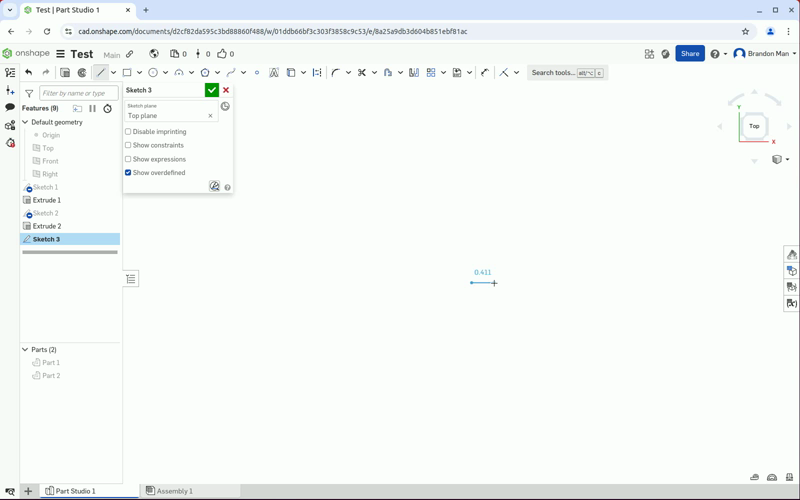
scroll(-6)
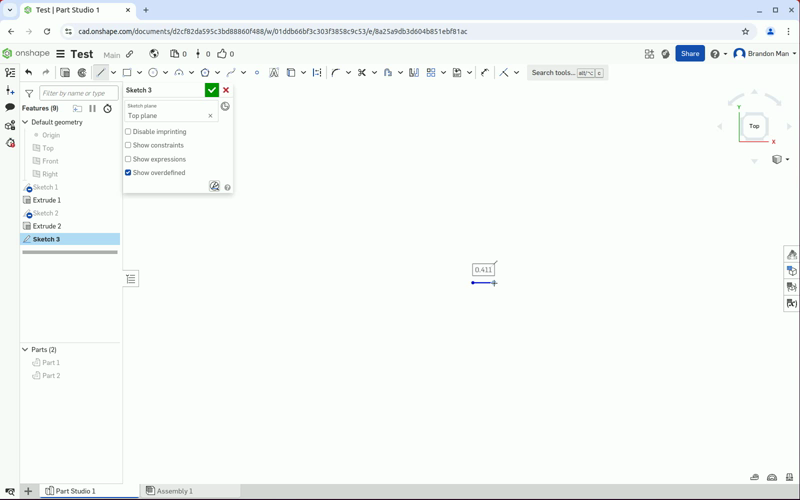
scroll(-6)
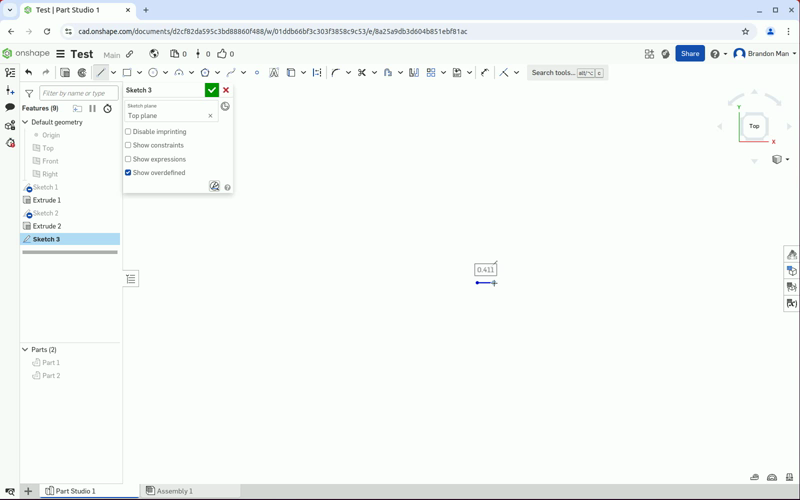
scroll(-6)
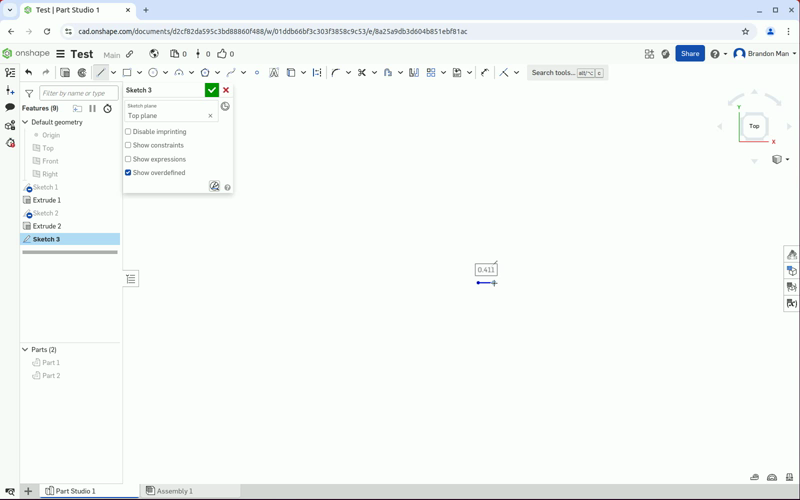
scroll(-6)
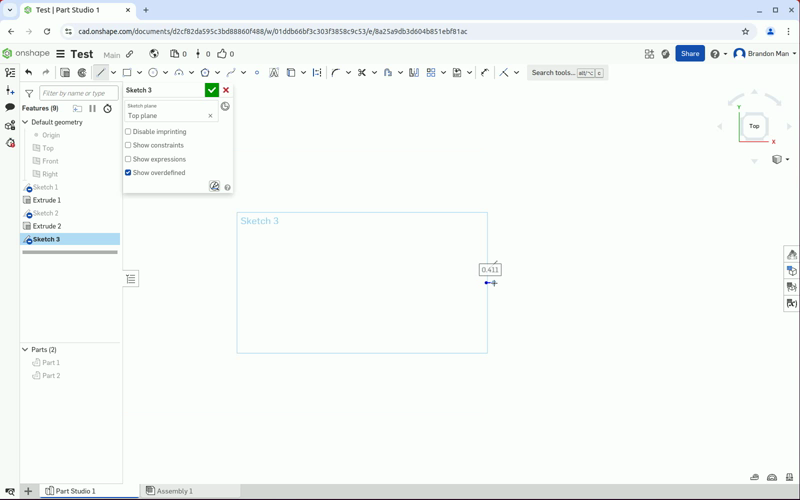
scroll(-6)
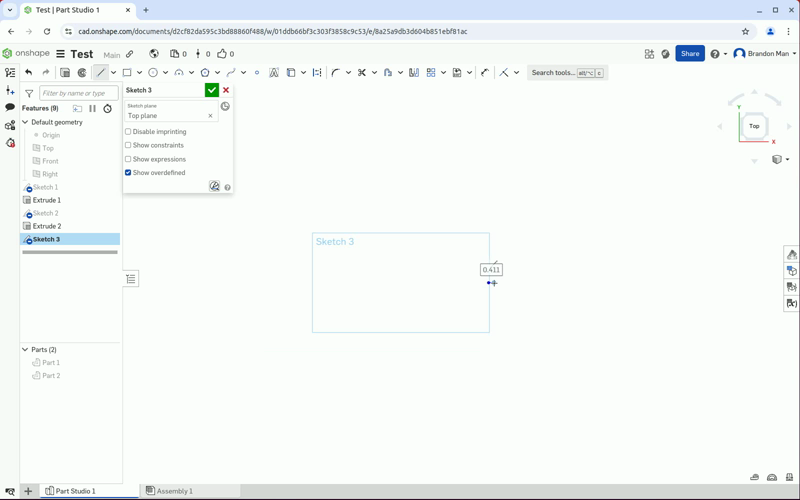
scroll(-6)
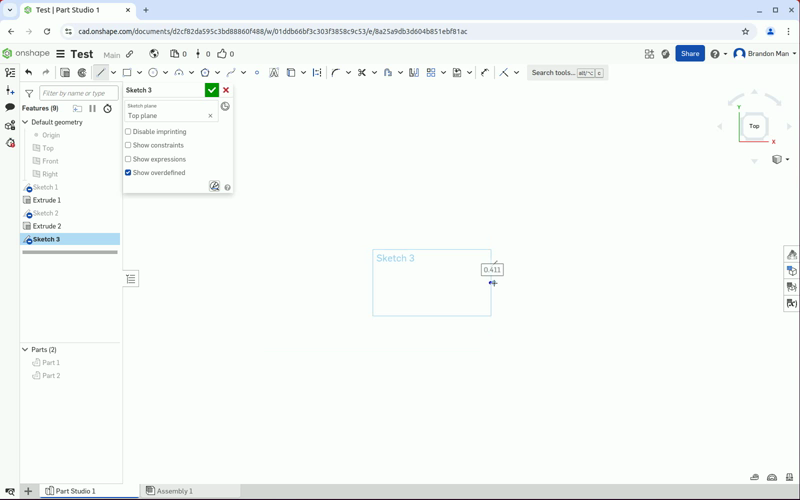
scroll(-6)
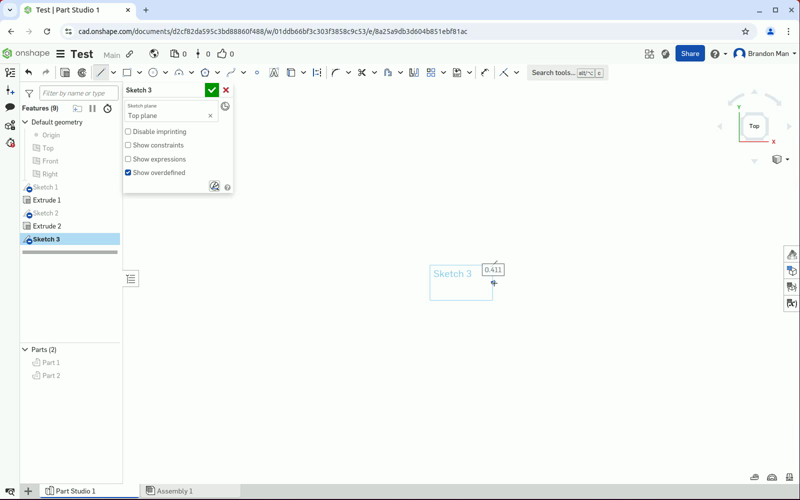
key_up(shift)
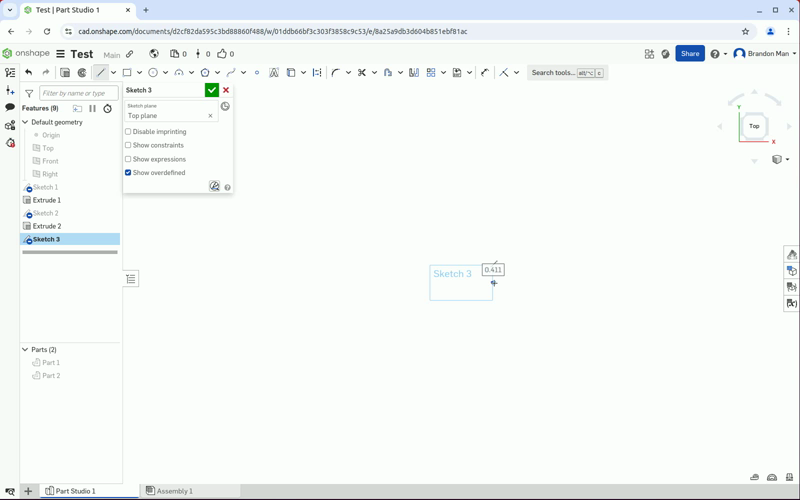
key_down(shift)
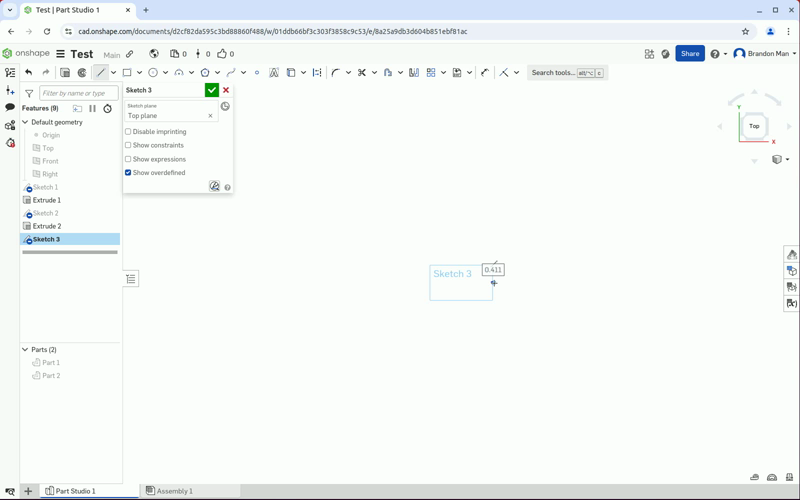
mouse_move(524, 282)
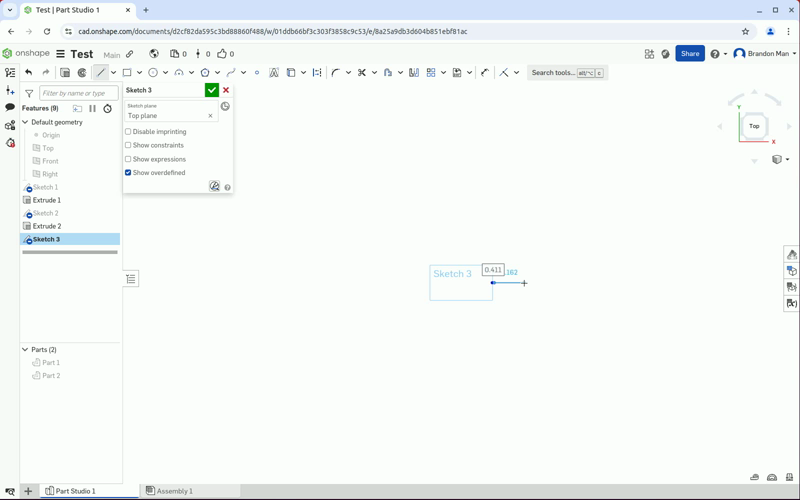
mouse_move(494, 272)
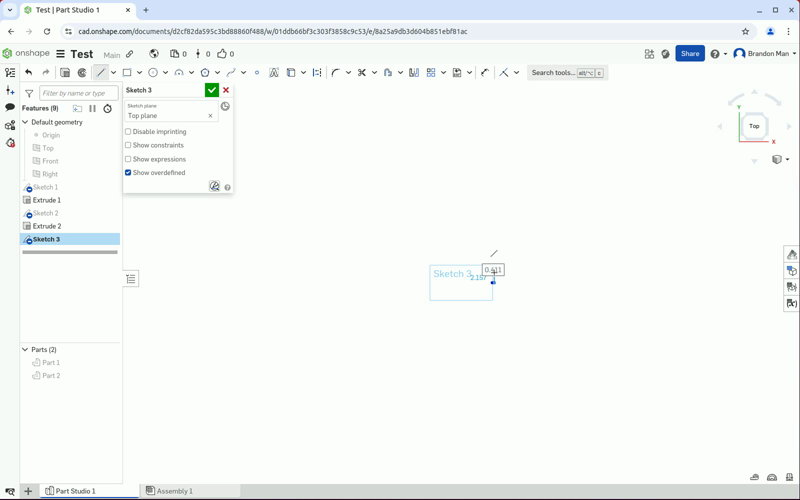
click(494, 272)
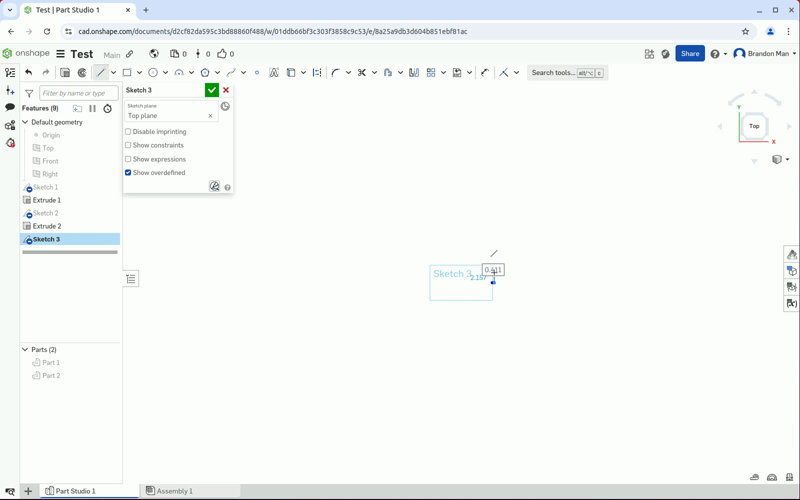
key_up(shift)
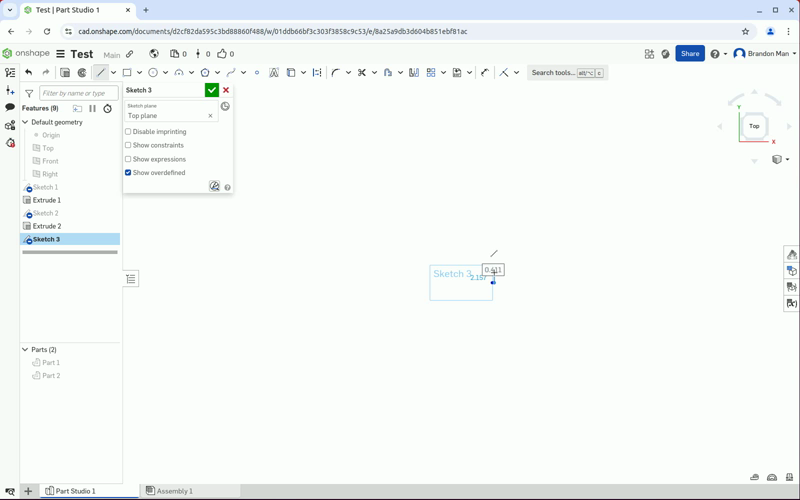
key_down(shift)
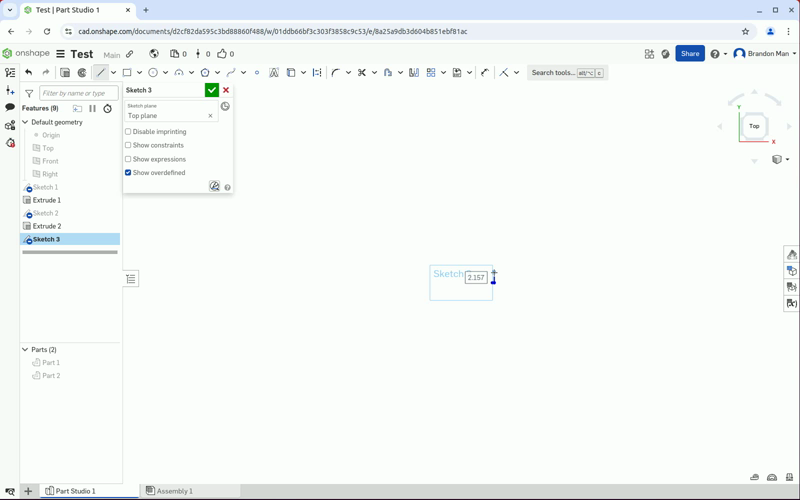
mouse_move(524, 272)
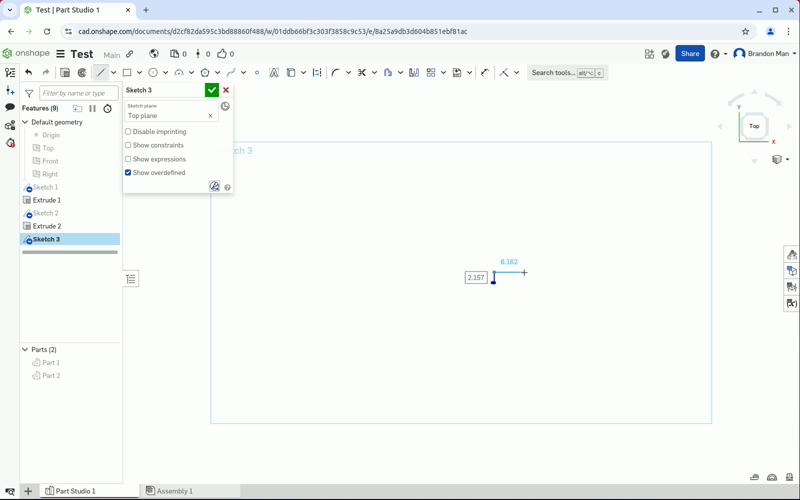
mouse_move(492, 272)
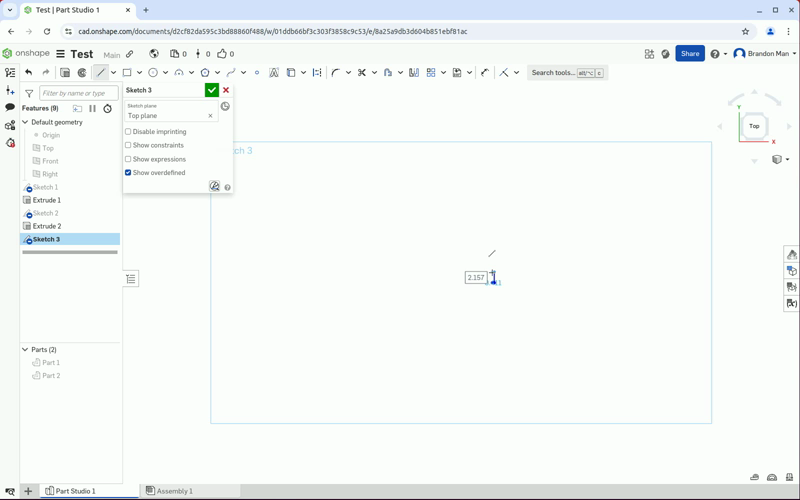
scroll(6)
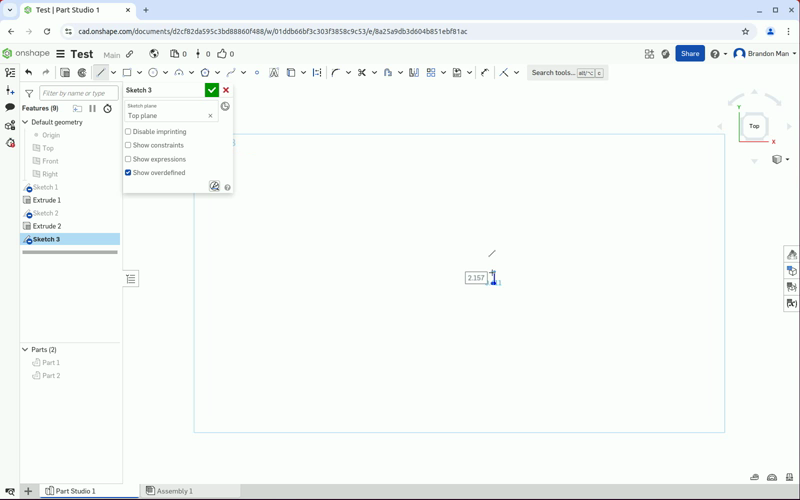
scroll(6)
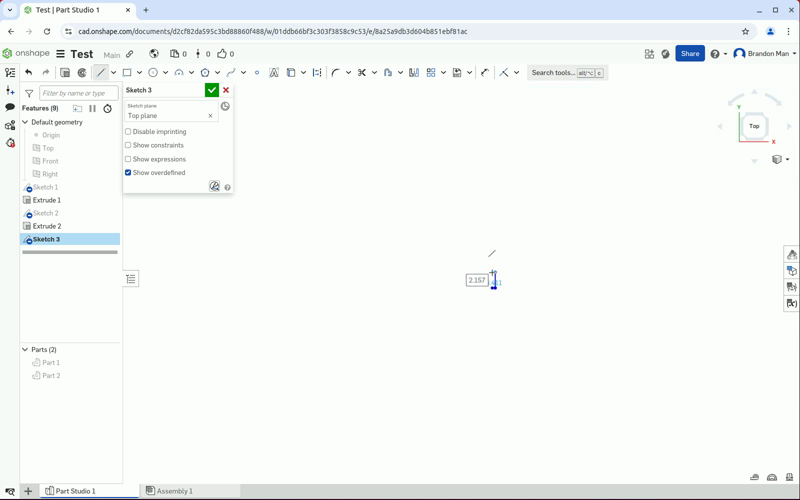
scroll(6)
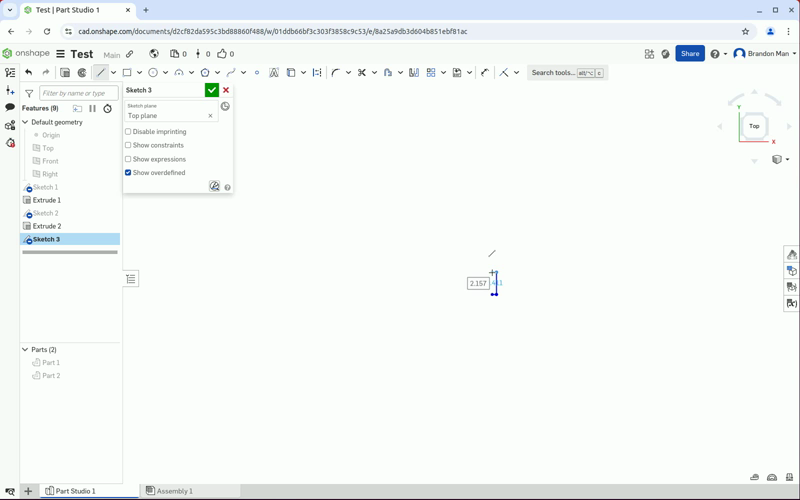
scroll(6)
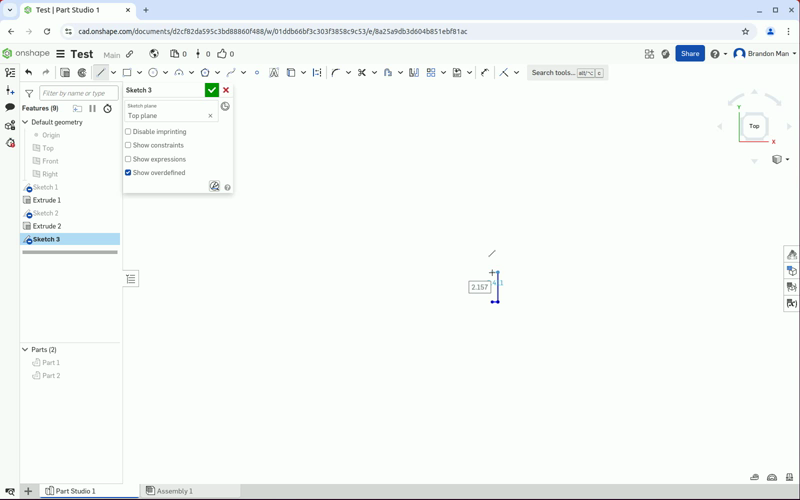
scroll(6)
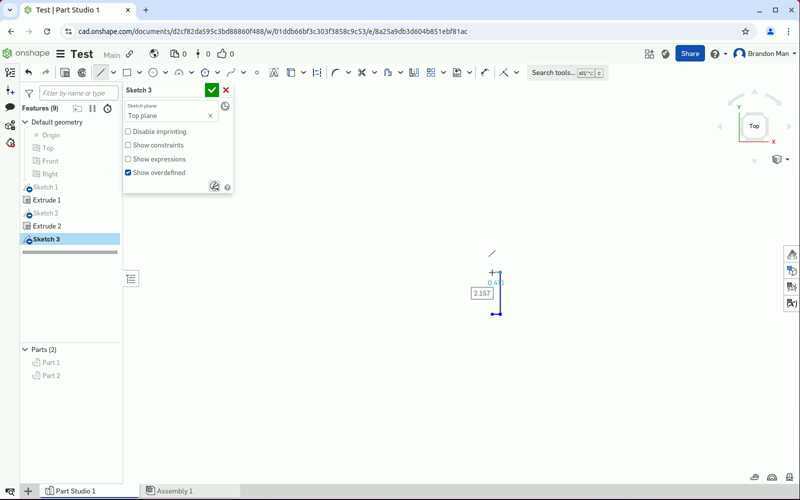
scroll(6)
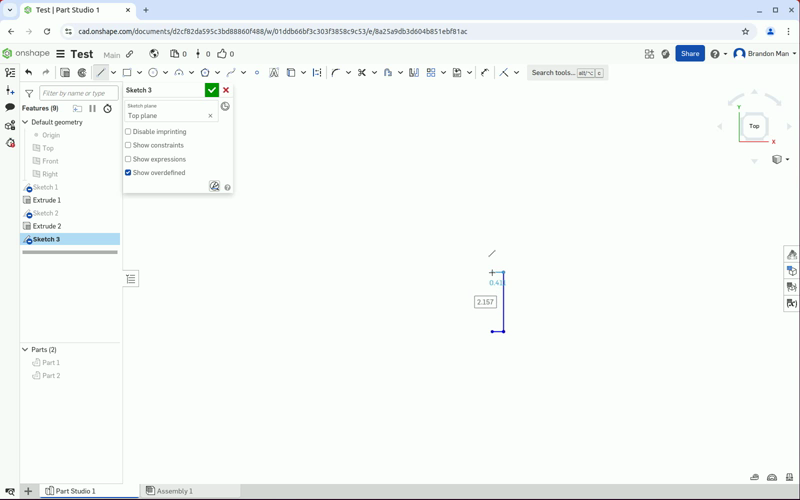
scroll(6)
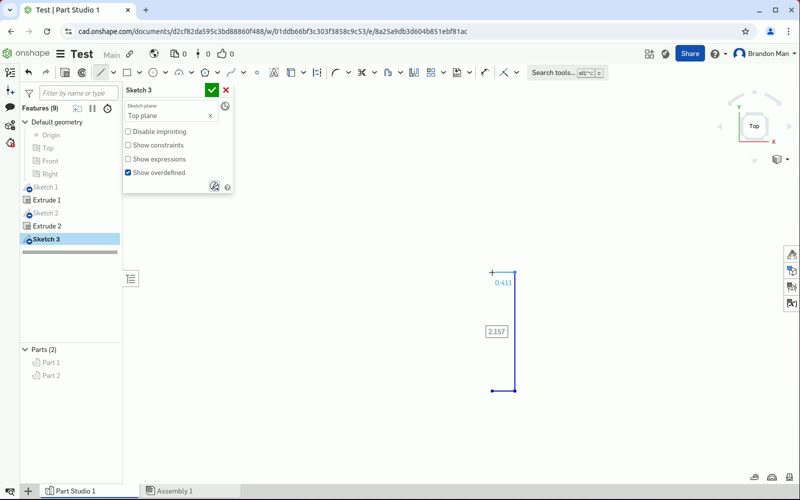
click(492, 272)
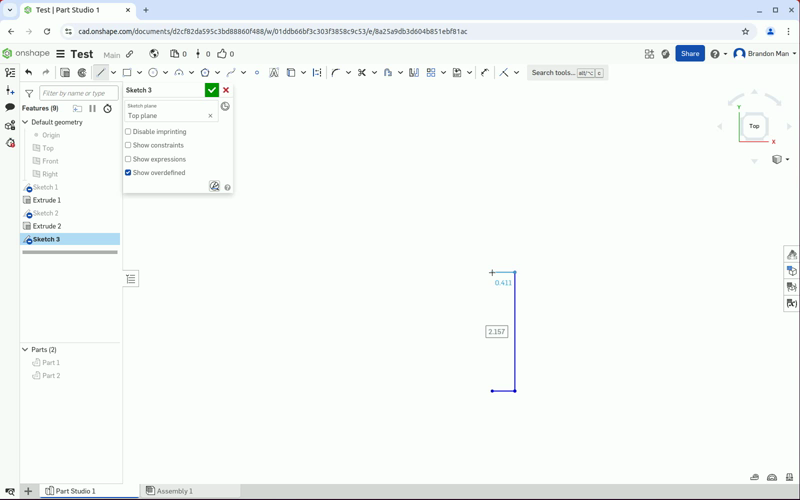
scroll(-6)
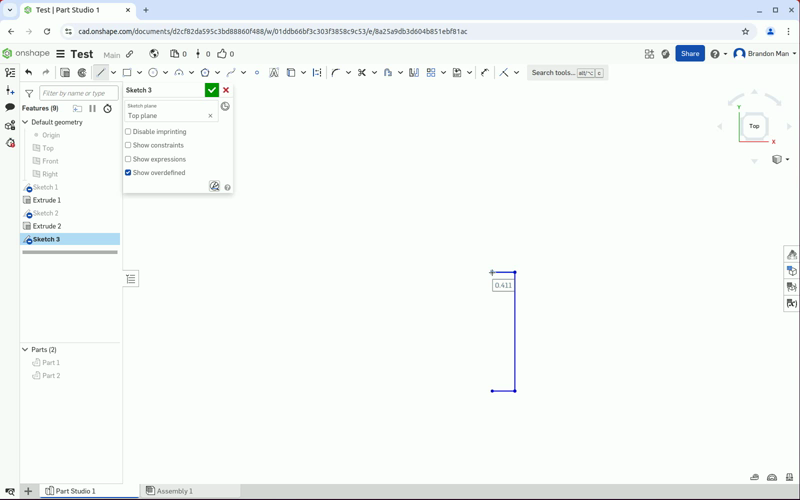
scroll(-6)
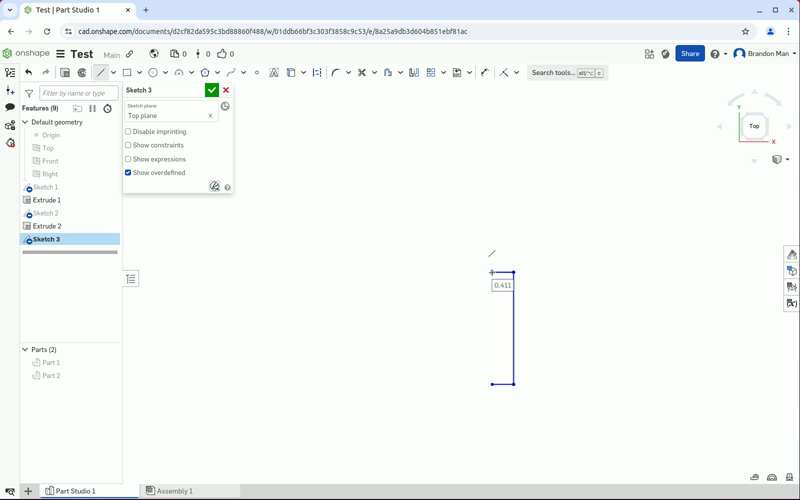
scroll(-6)
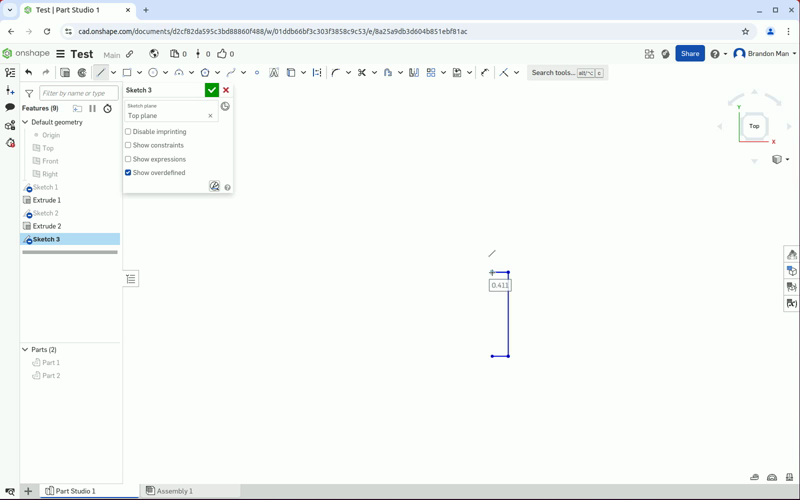
scroll(-6)
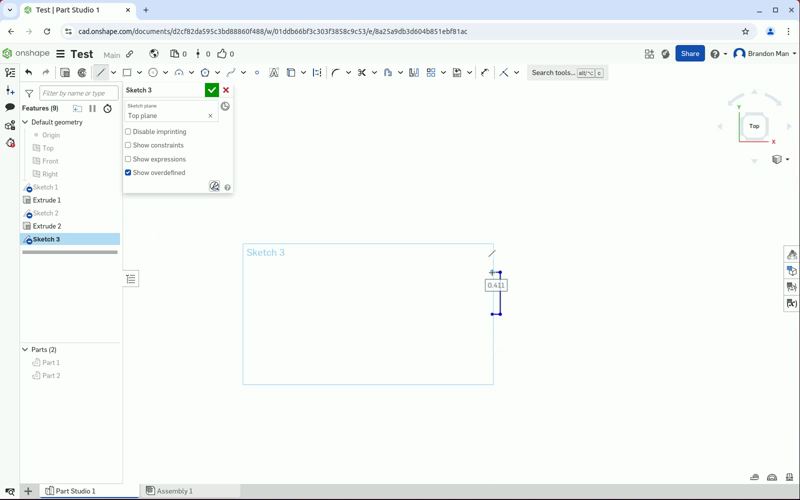
scroll(-6)
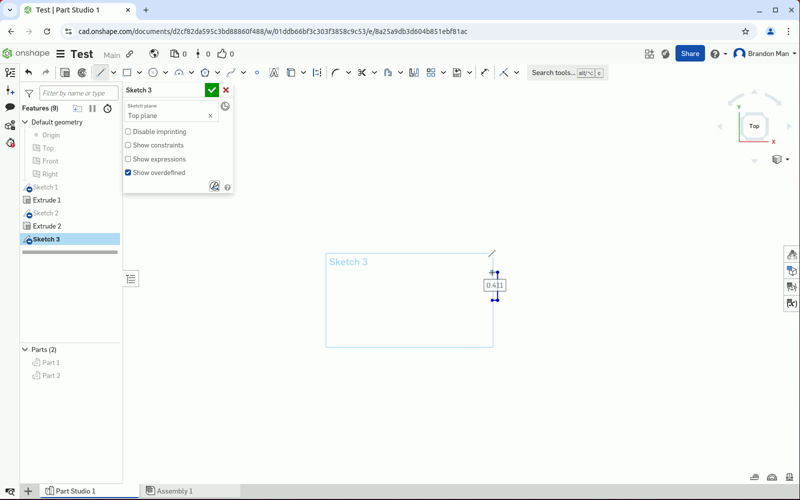
scroll(-6)
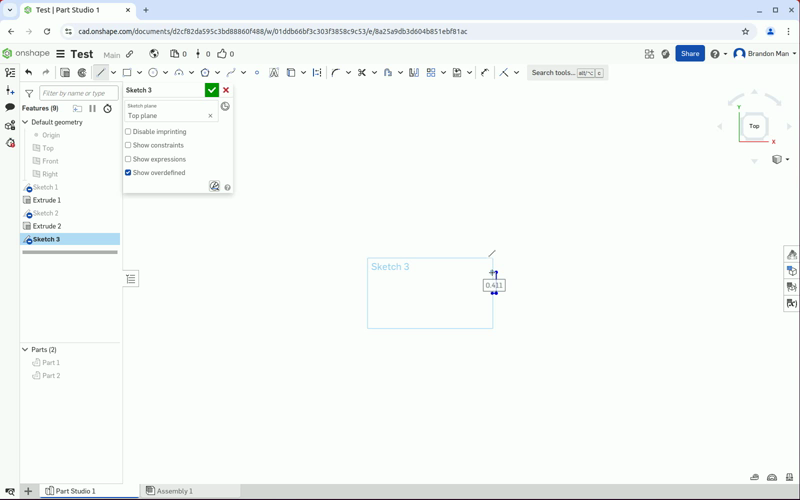
scroll(-6)
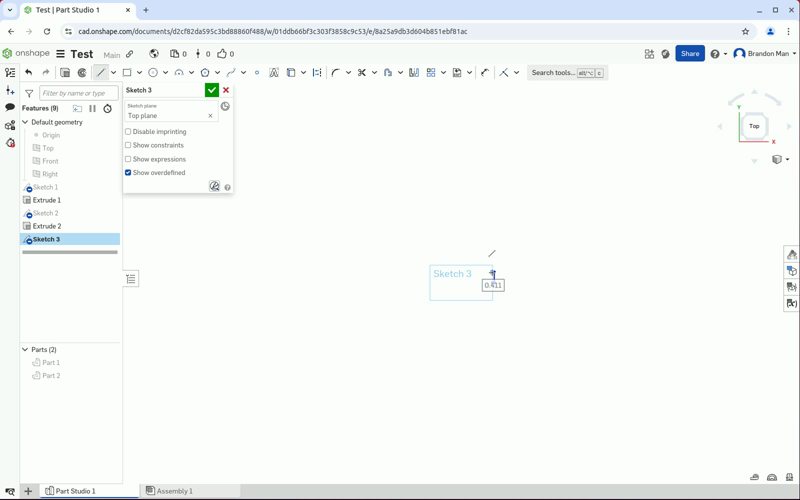
key_up(shift)
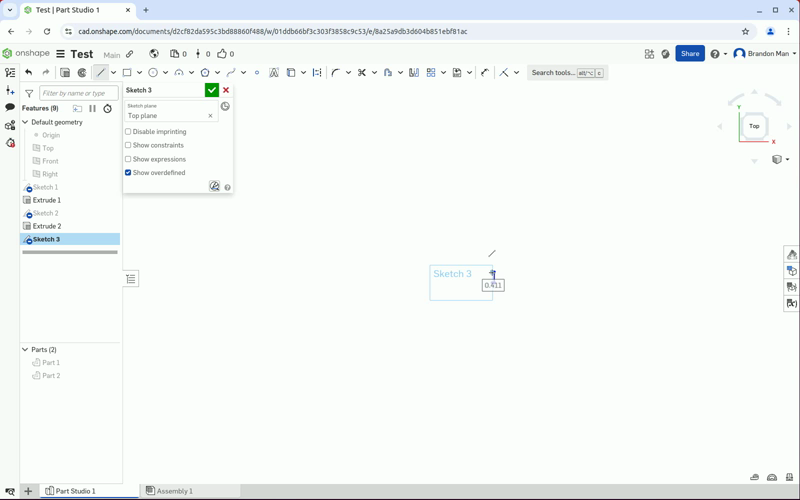
mouse_move(522, 272)
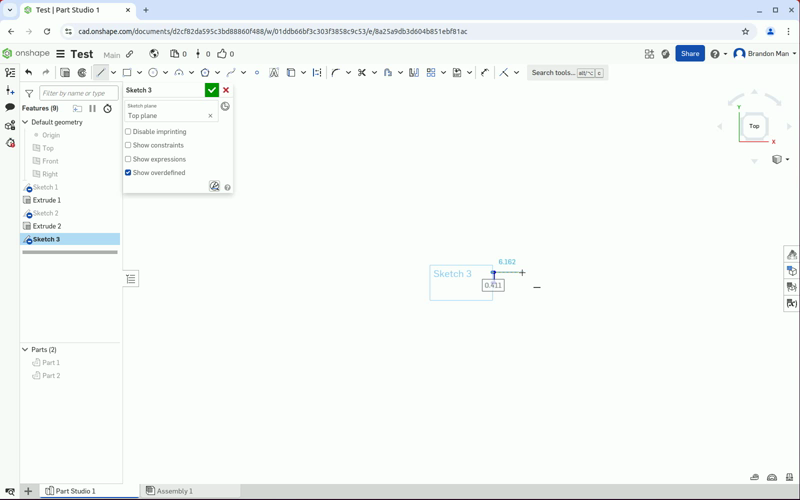
key_down(shift)
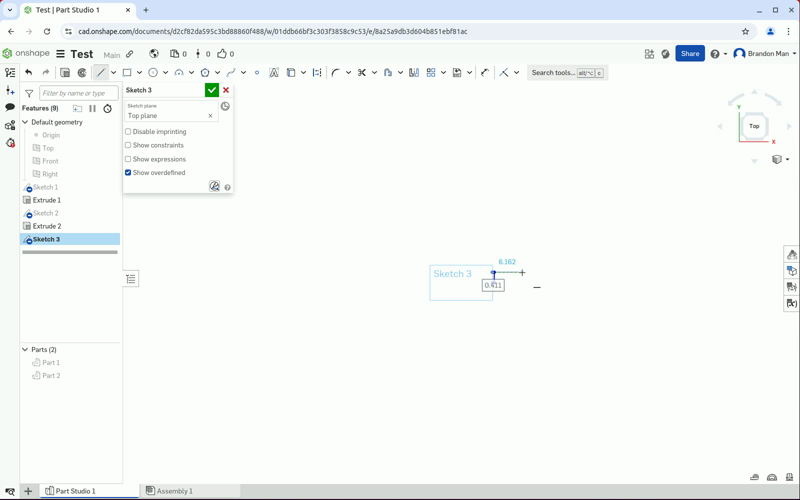
mouse_move(492, 282)
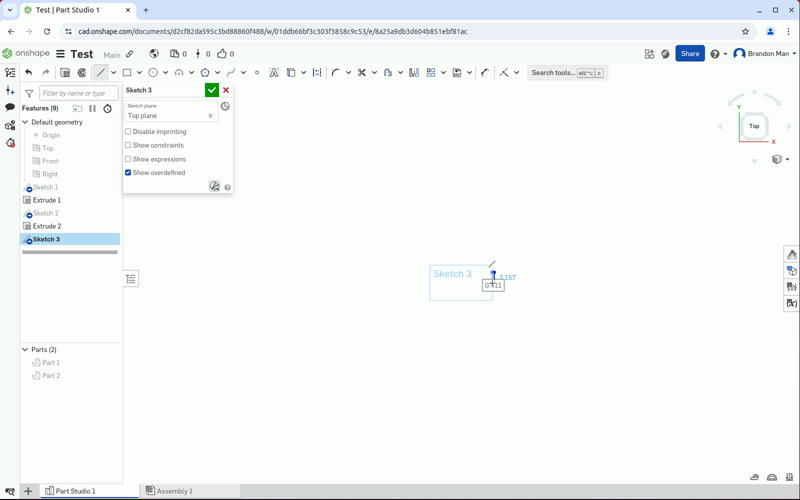
scroll(6)
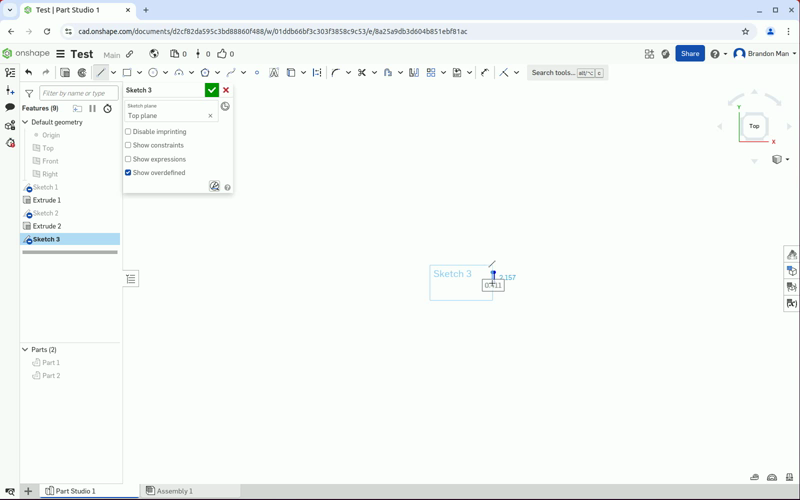
scroll(6)
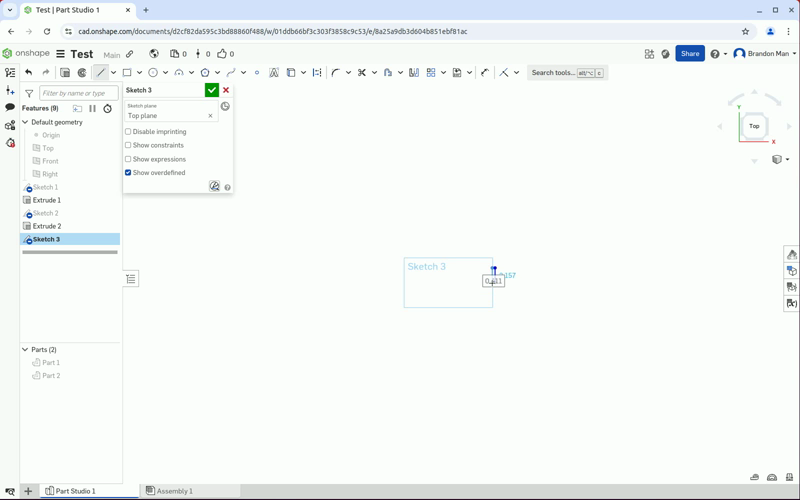
scroll(6)
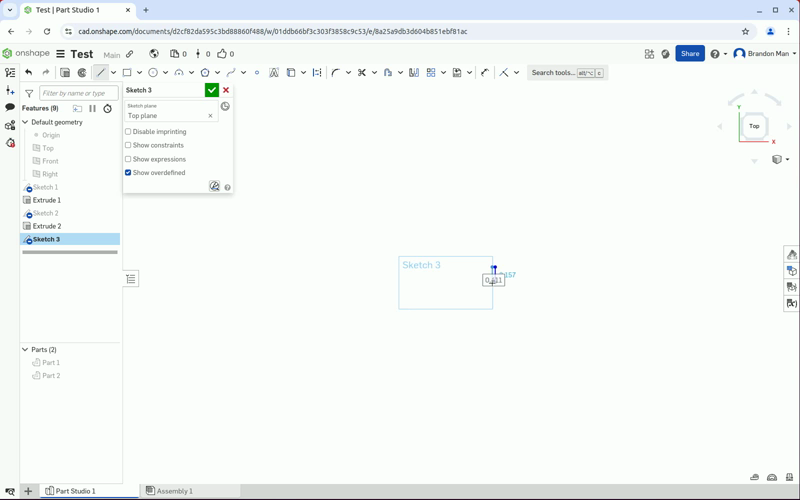
scroll(6)
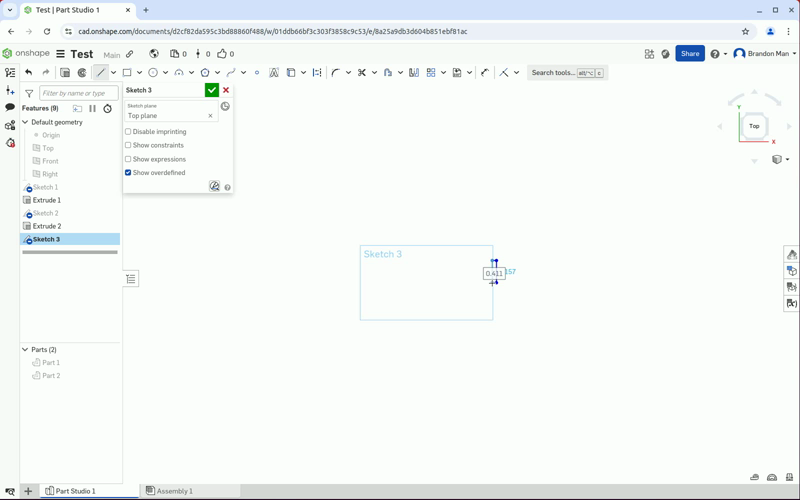
scroll(6)
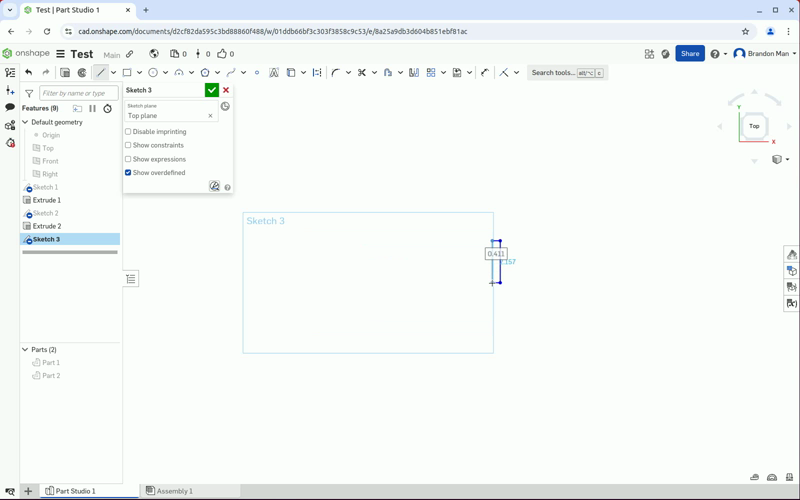
scroll(6)
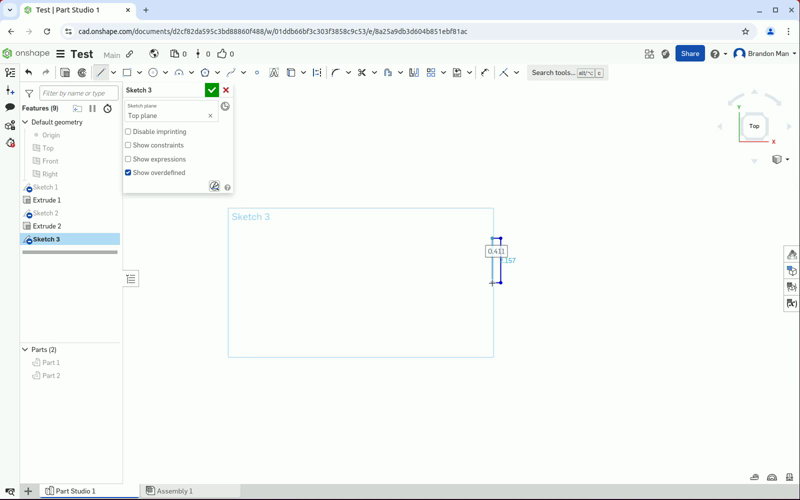
scroll(6)
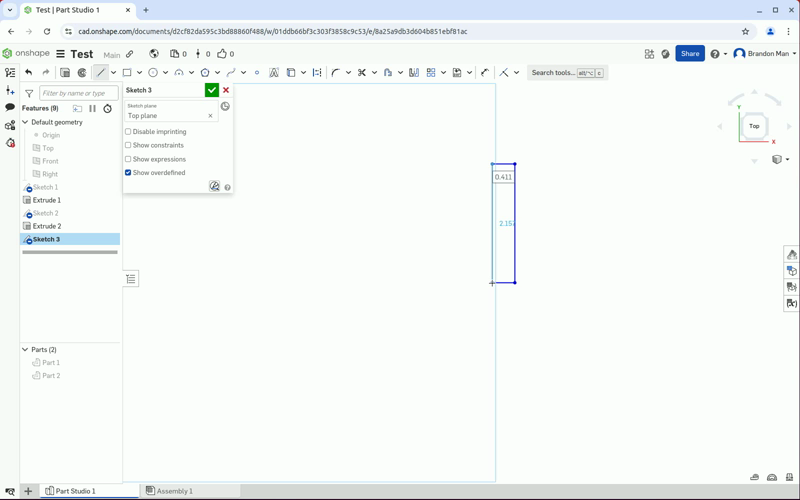
key_up(shift)
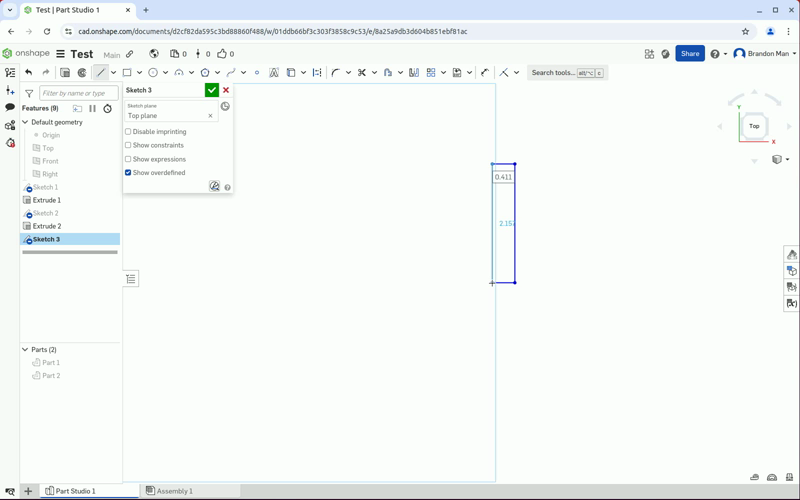
click(492, 282)
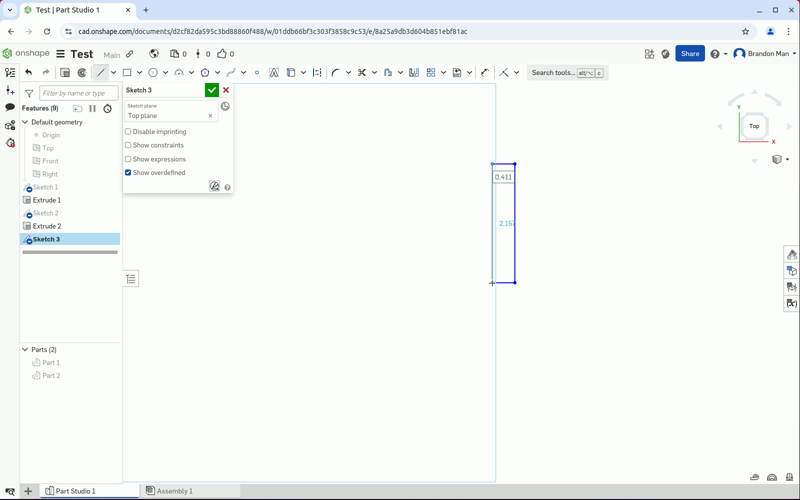
scroll(-6)
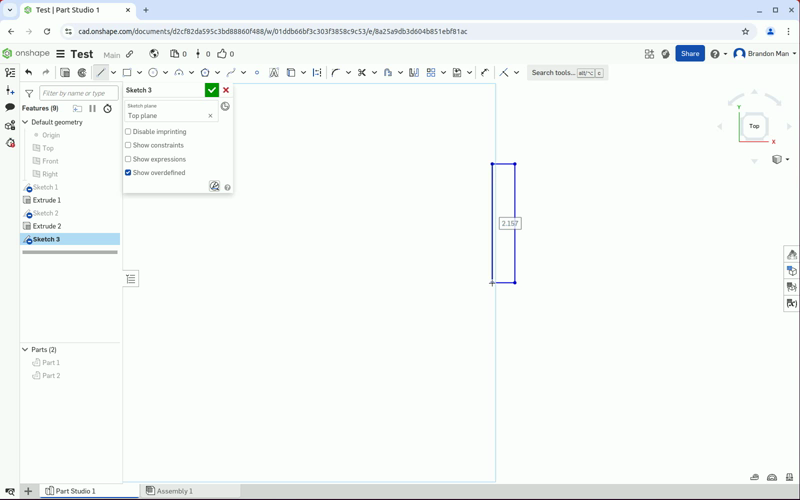
scroll(-6)
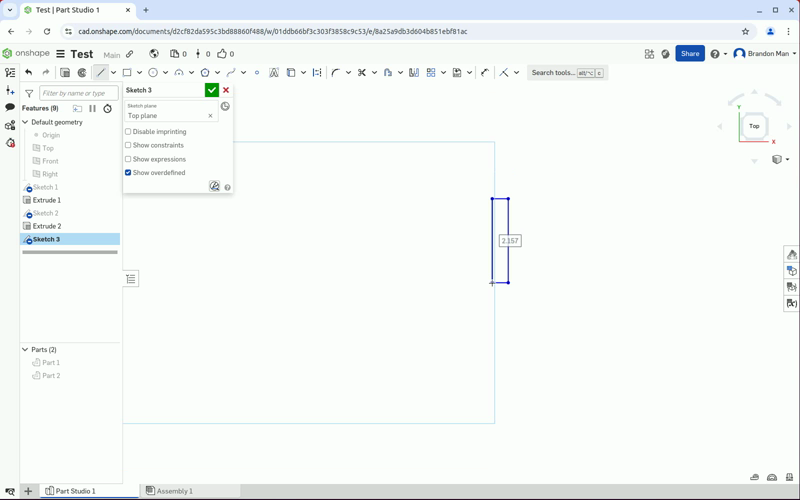
scroll(-6)
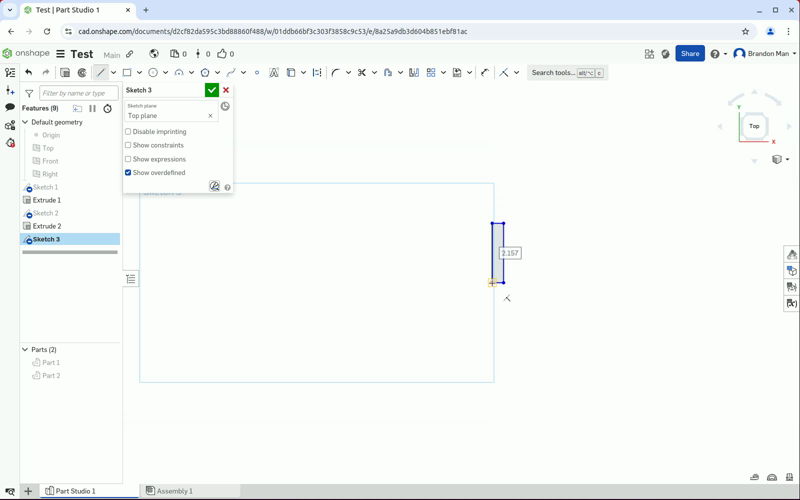
scroll(-6)
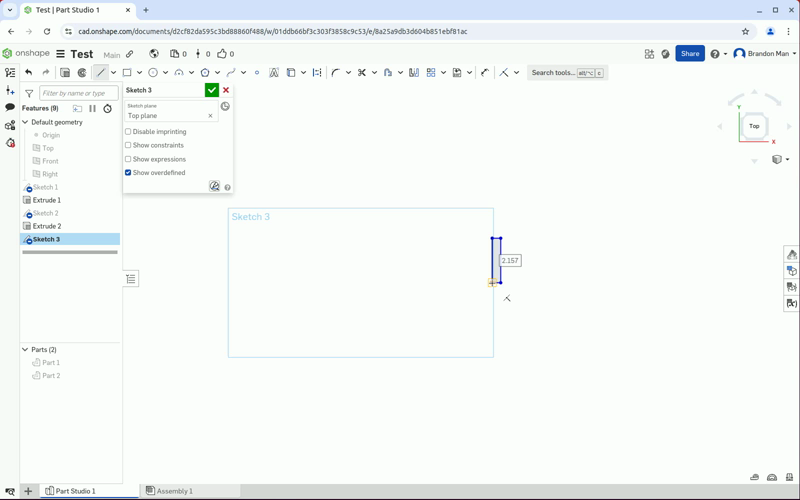
scroll(-6)
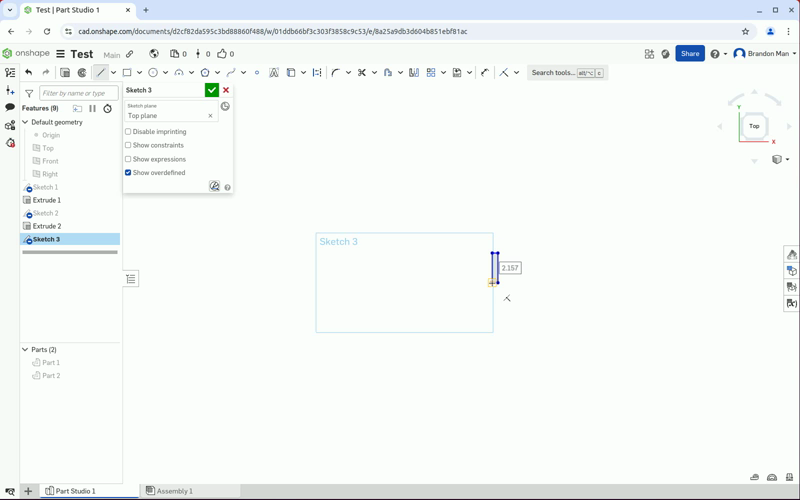
scroll(-6)
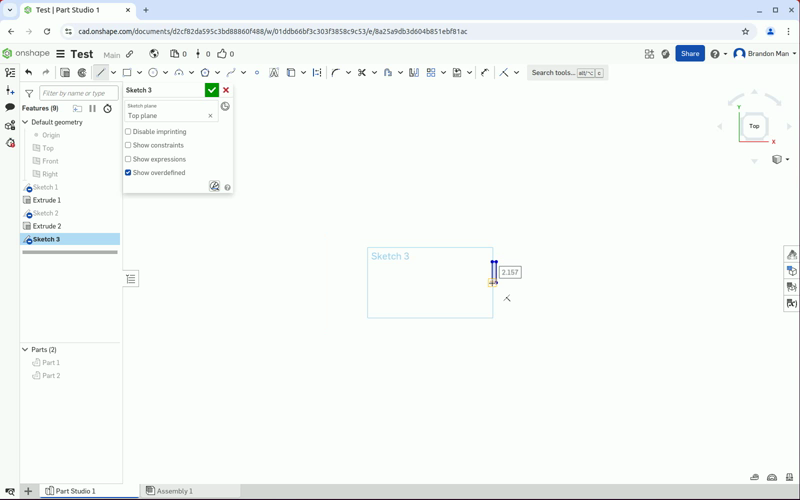
scroll(-6)
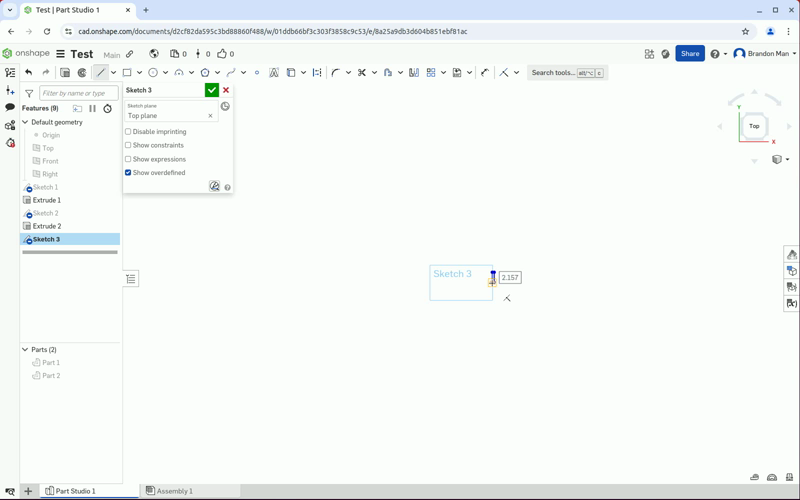
key(esc)
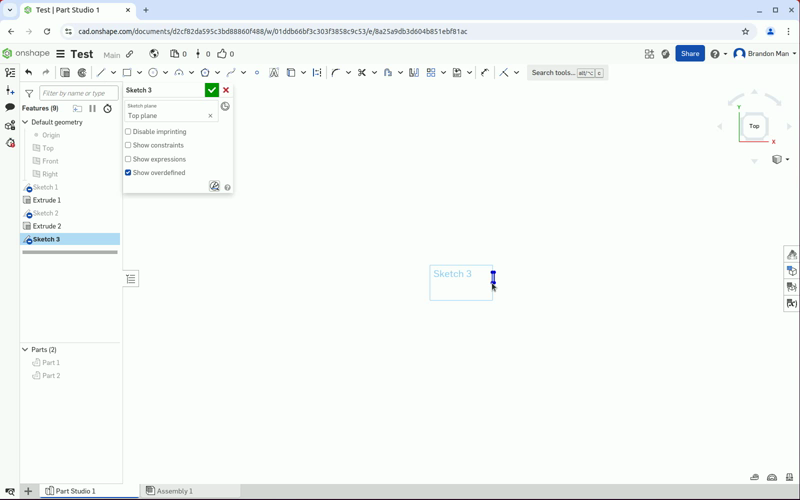
mouse_move(493, 275)
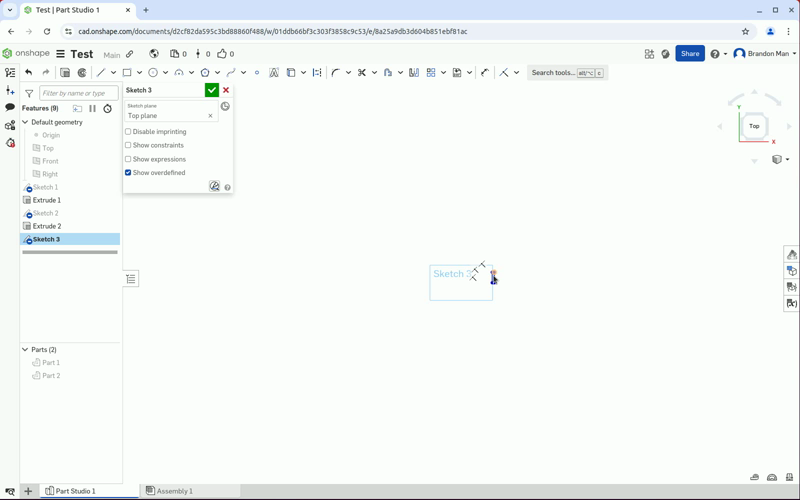
scroll(6)
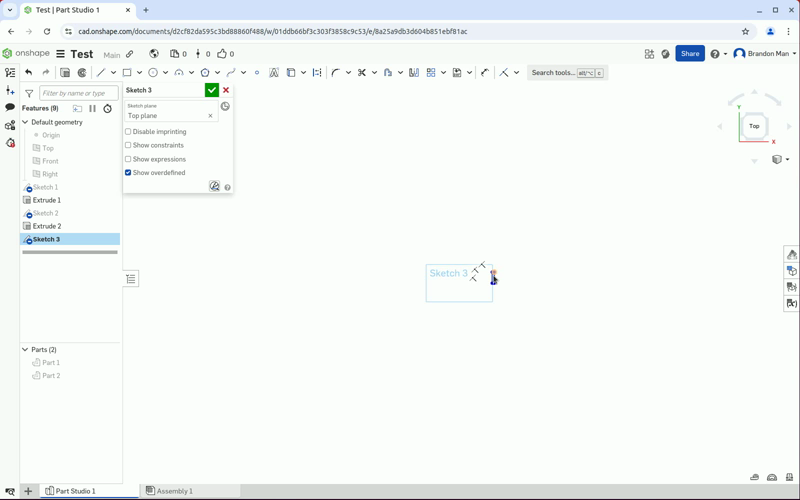
scroll(6)
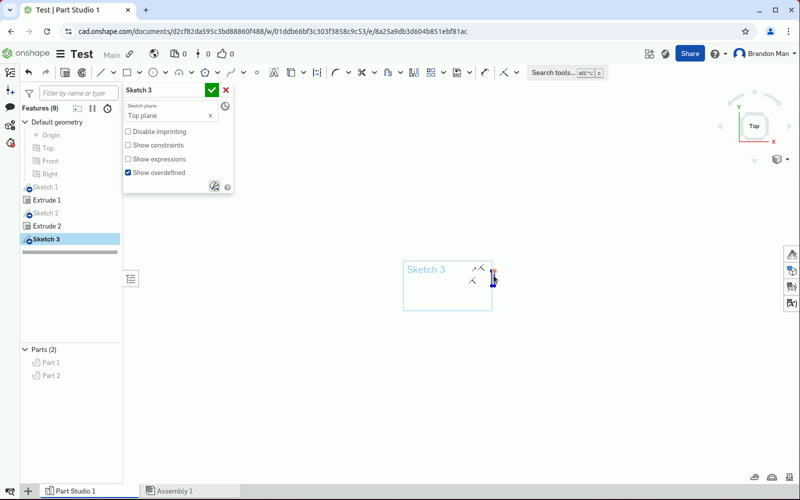
scroll(6)
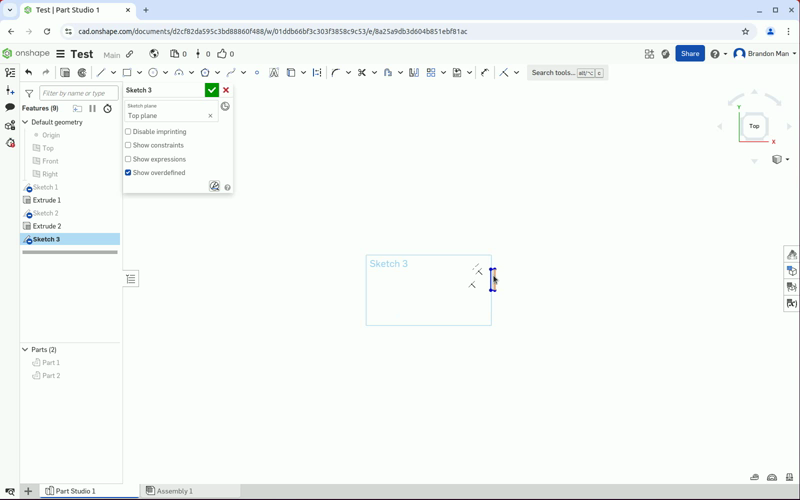
scroll(6)
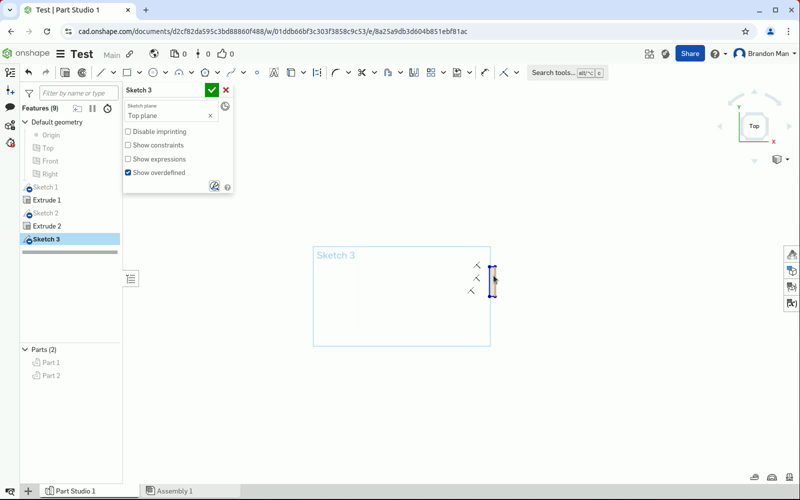
scroll(6)
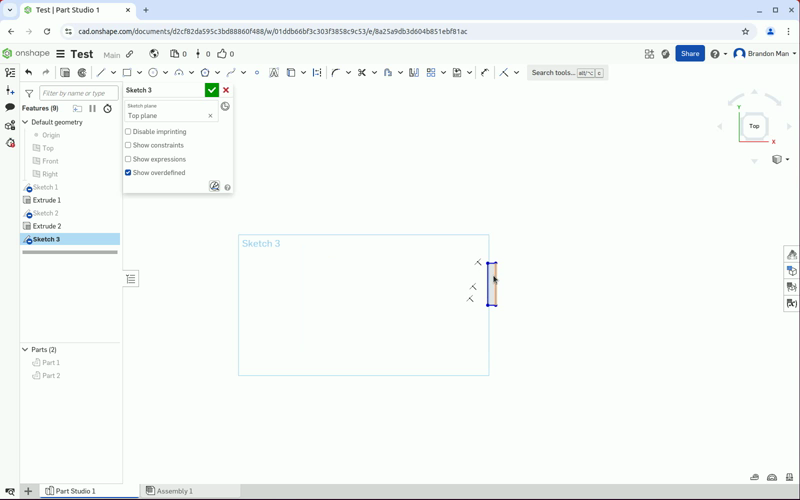
scroll(6)
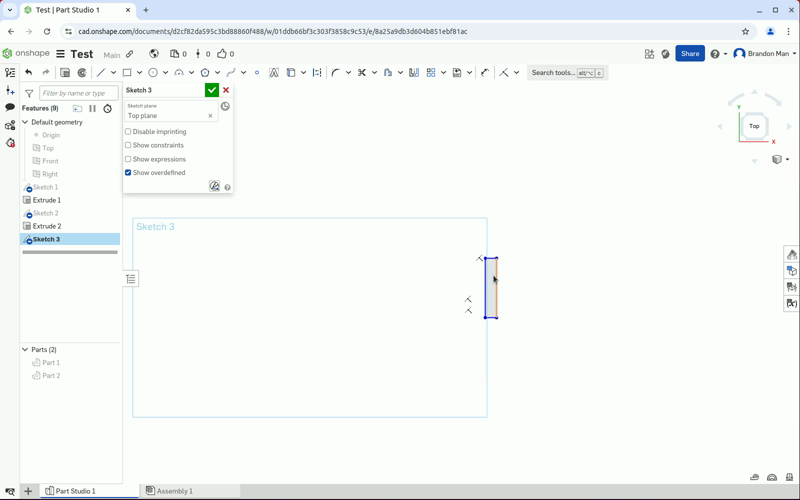
scroll(6)
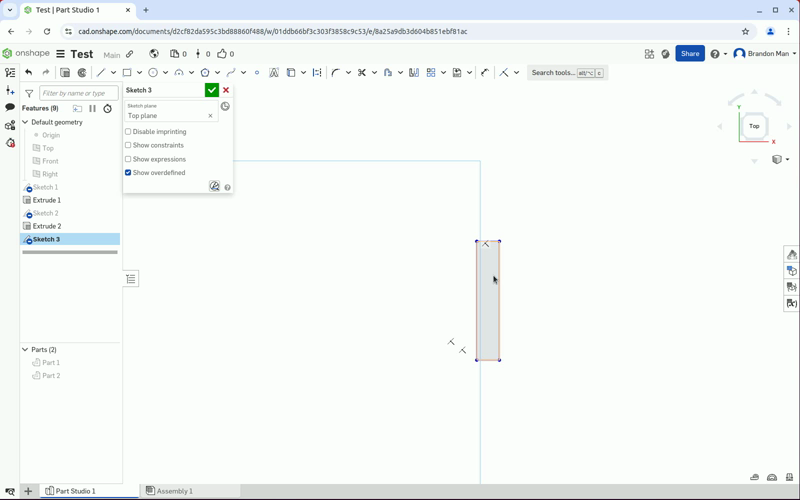
click(493, 275)
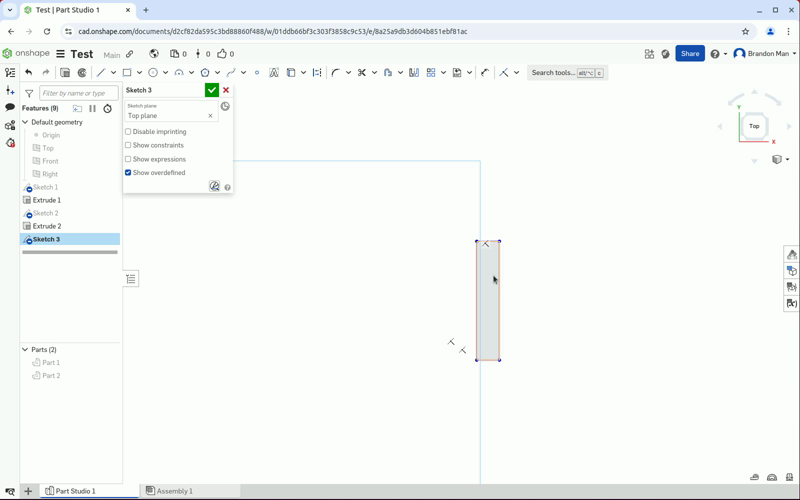
scroll(-6)
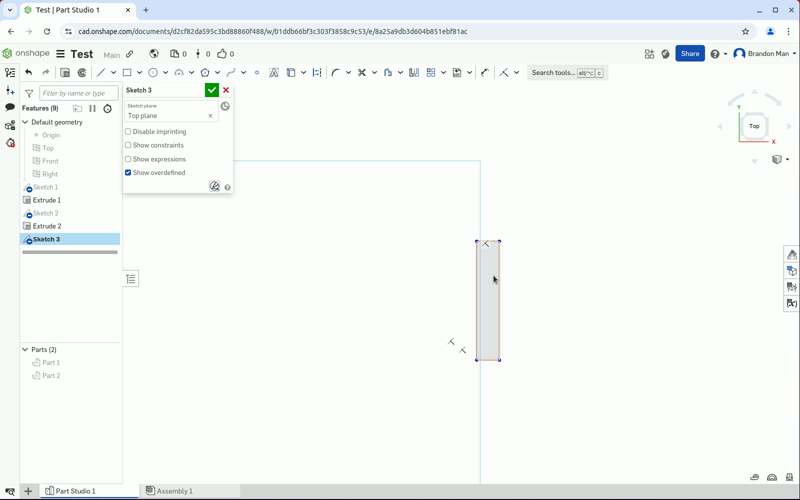
scroll(-6)
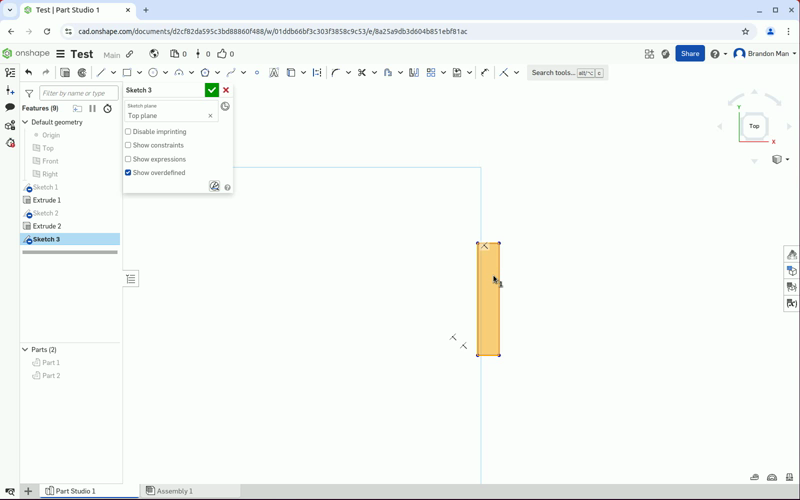
scroll(-6)
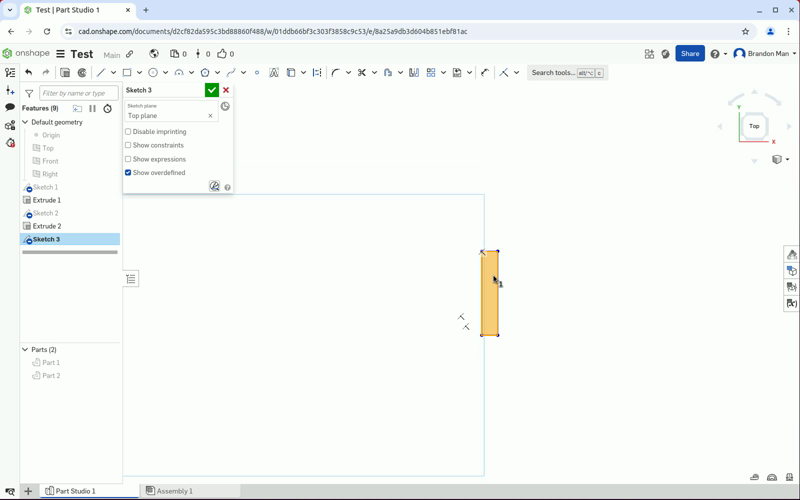
scroll(-6)
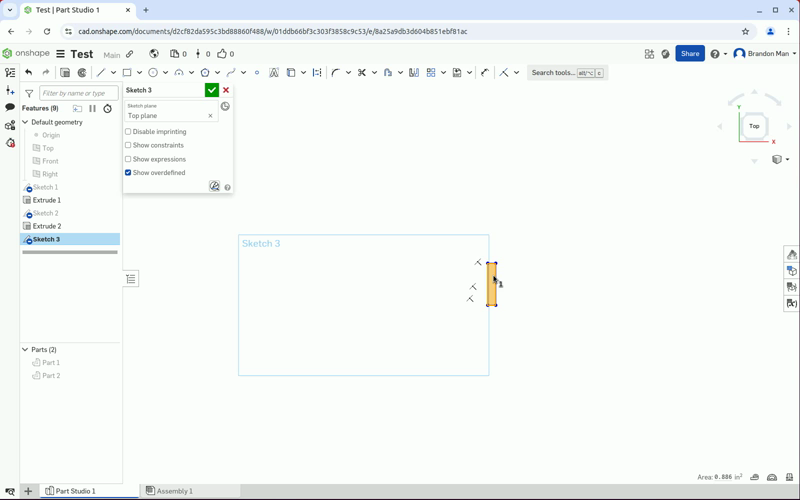
scroll(-6)
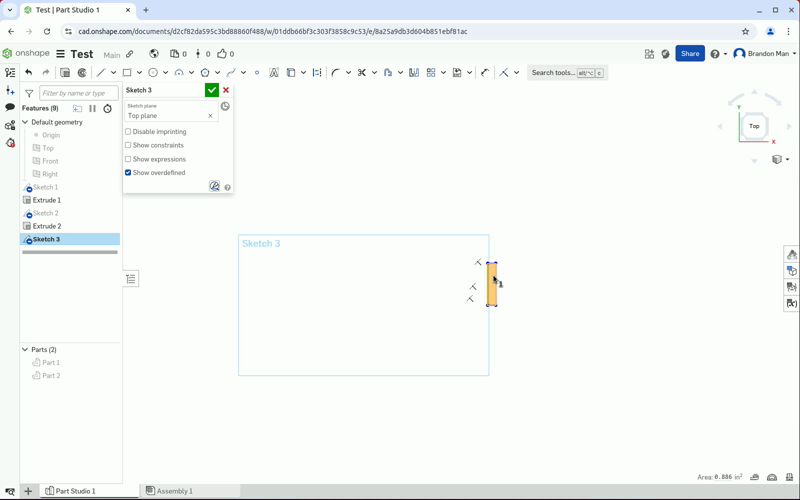
scroll(-6)
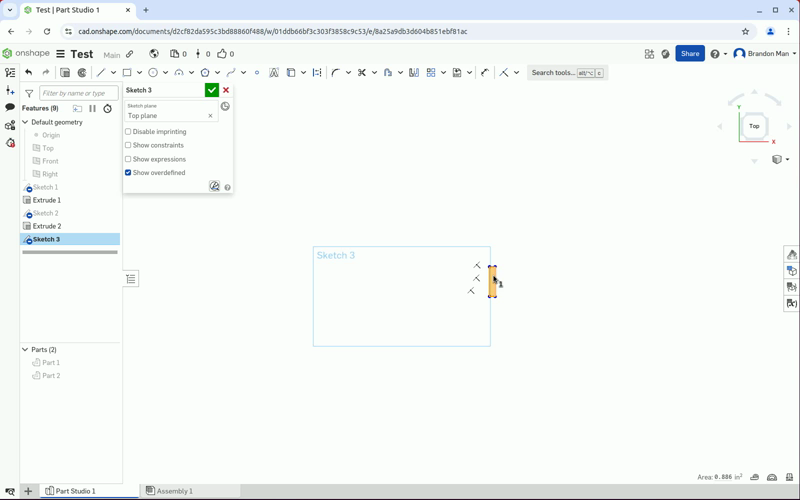
scroll(-6)
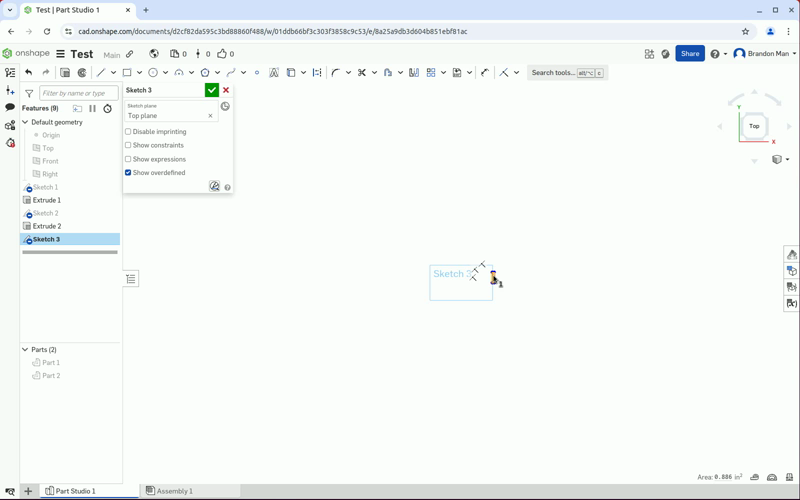
mouse_move(73, 352)
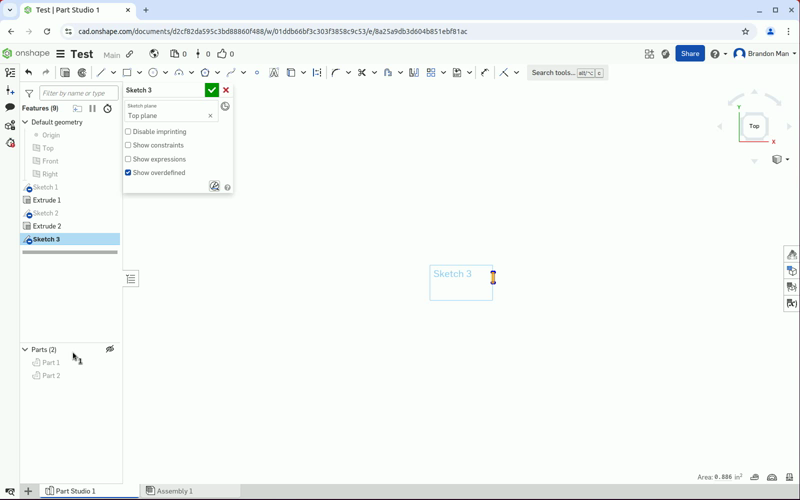
key(shift+y)
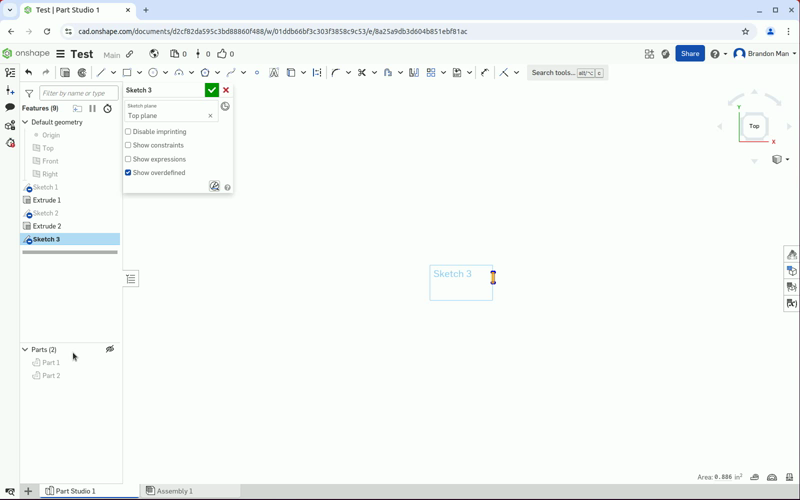
key(shift+e)
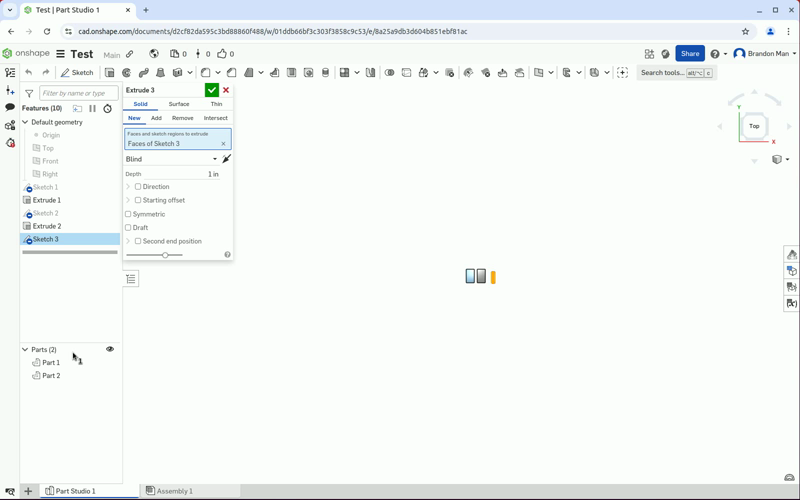
mouse_move(143, 106)
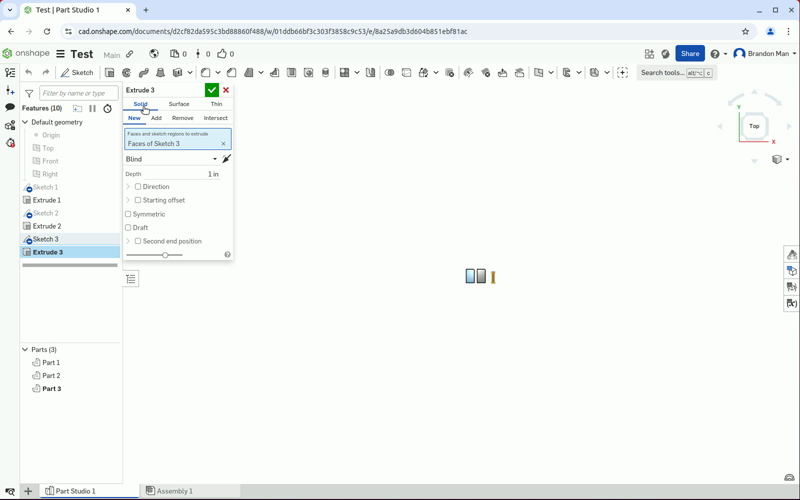
click(143, 106)
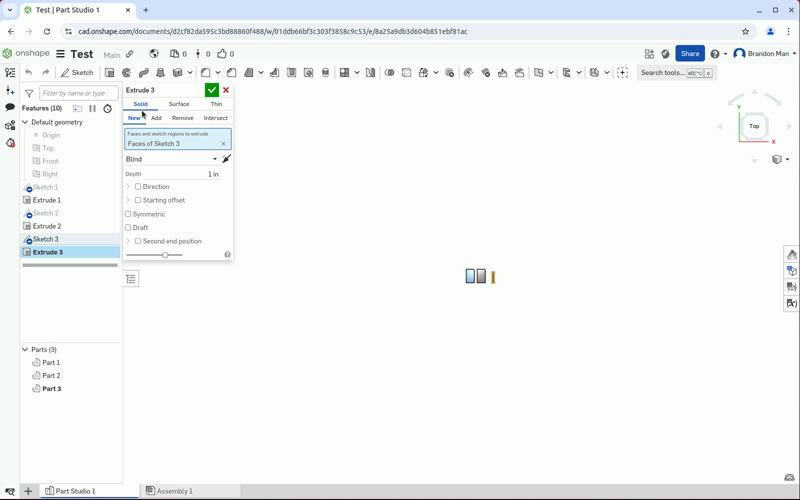
mouse_move(137, 120)
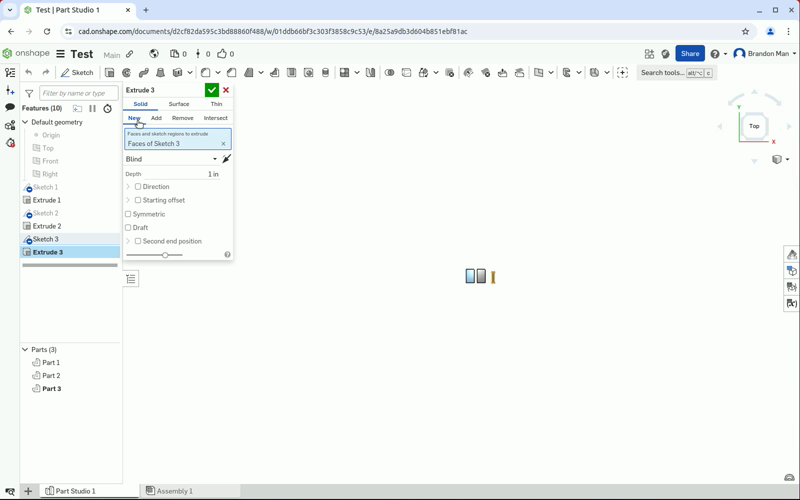
click(137, 120)
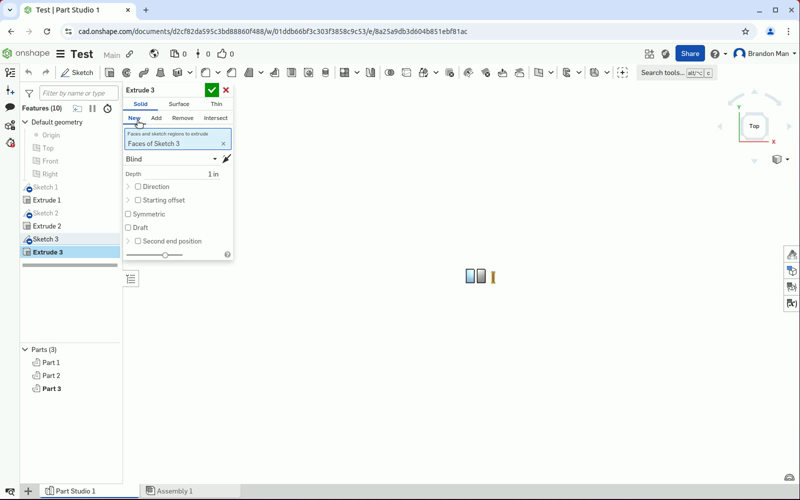
key(tab, 4)
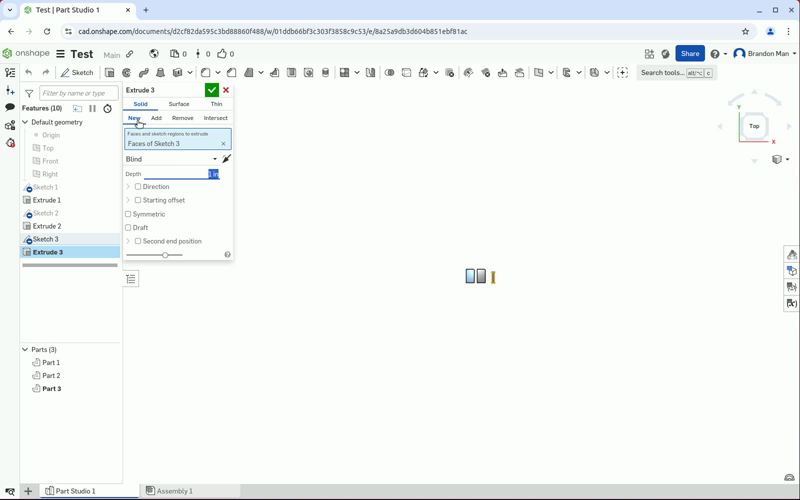
text(-0.241)
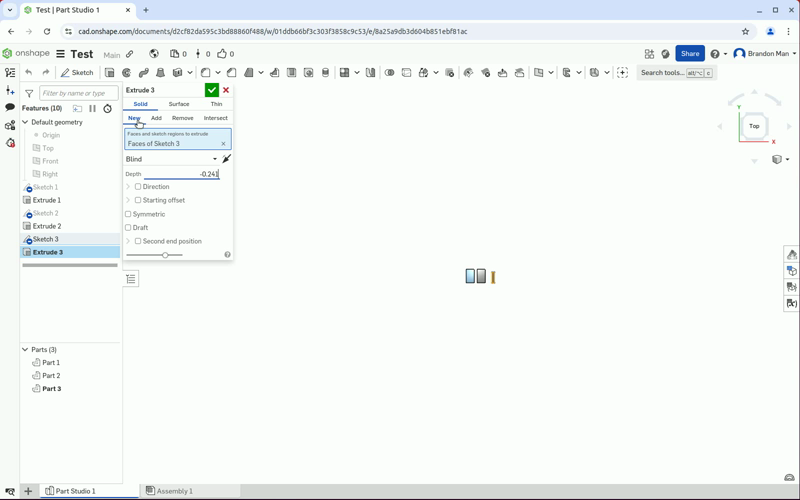
key(enter)
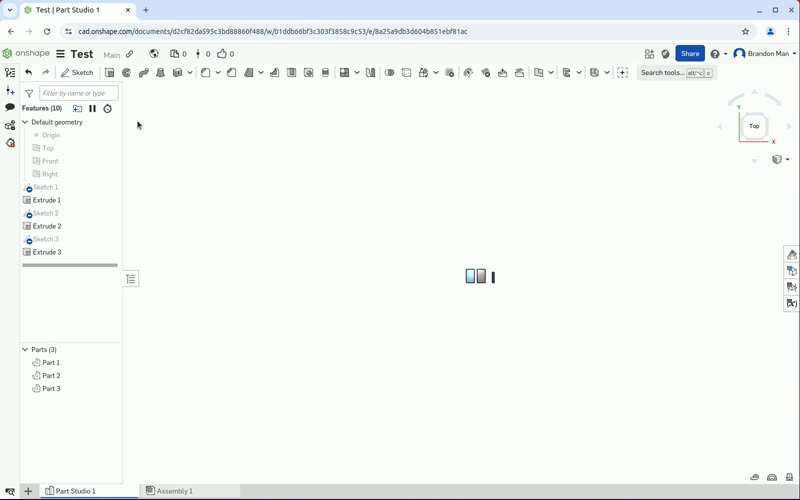
key(shift+h)
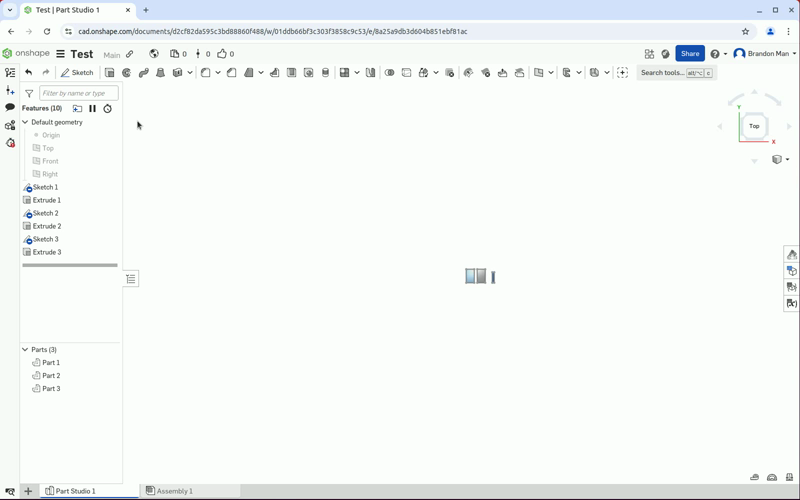
key(shift+h)
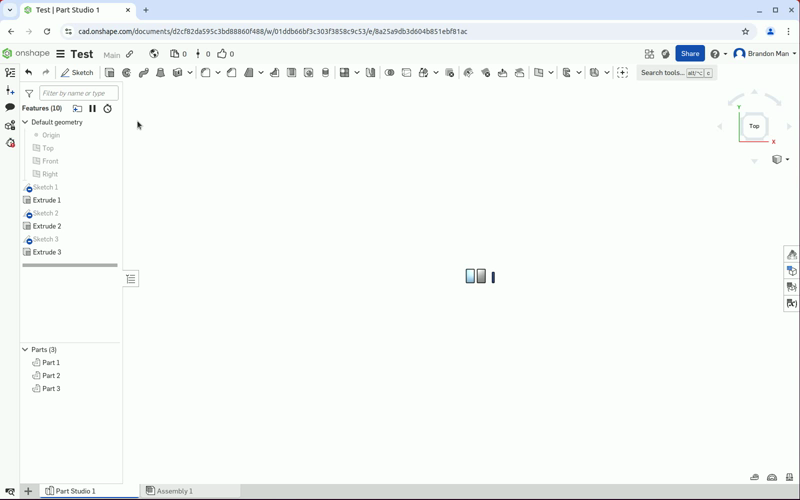
mouse_move(73, 189)
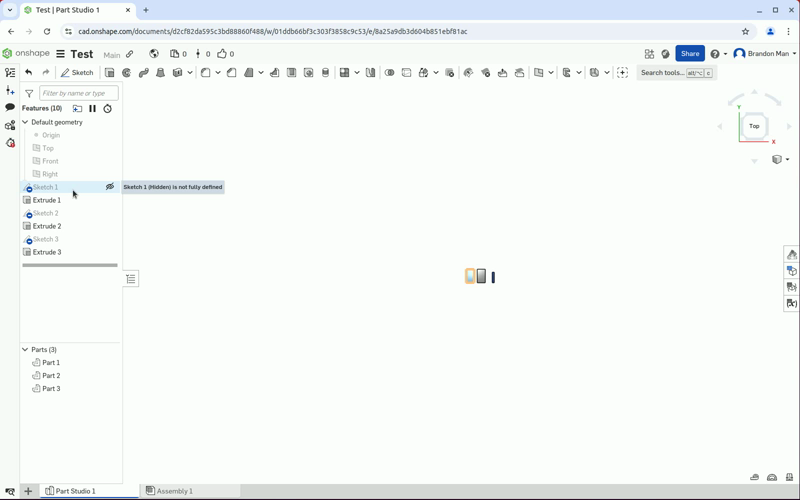
click(73, 189)
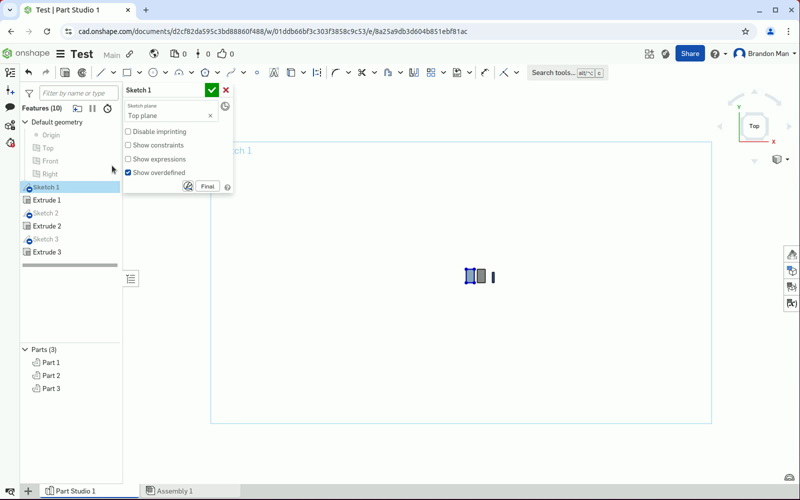
mouse_move(229, 92)
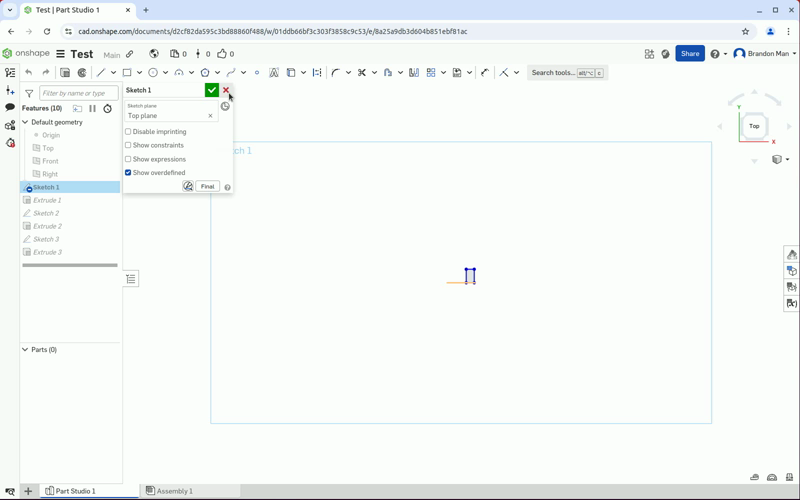
click(229, 92)
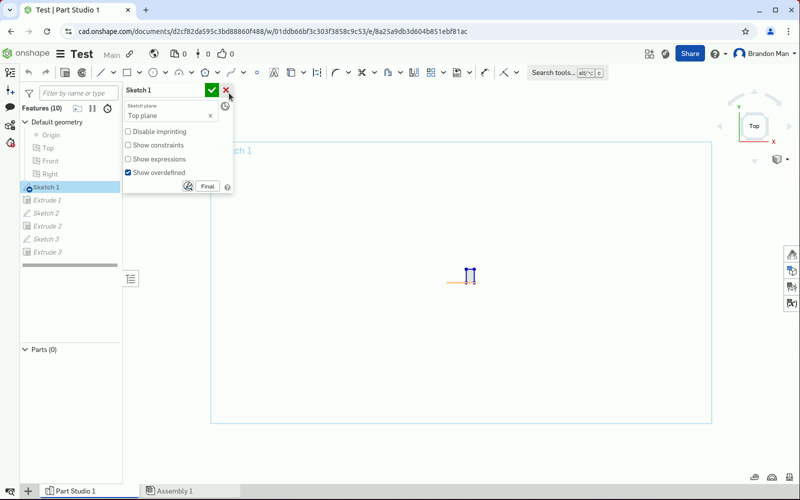
key(shift+s)
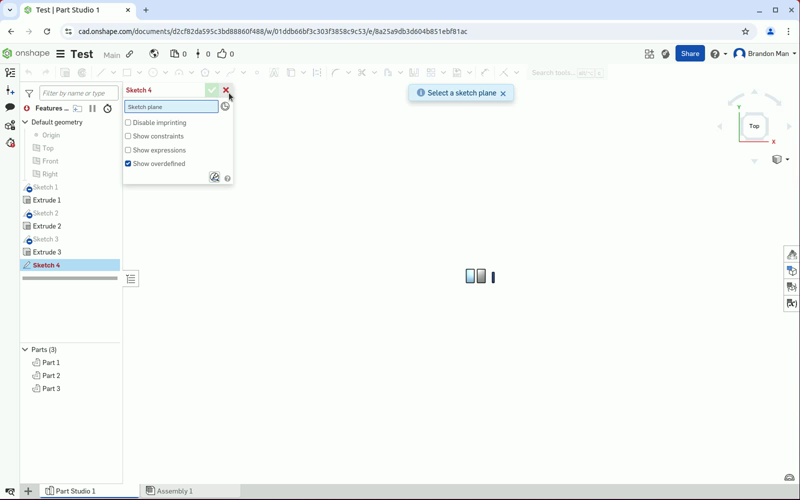
mouse_move(73, 150)
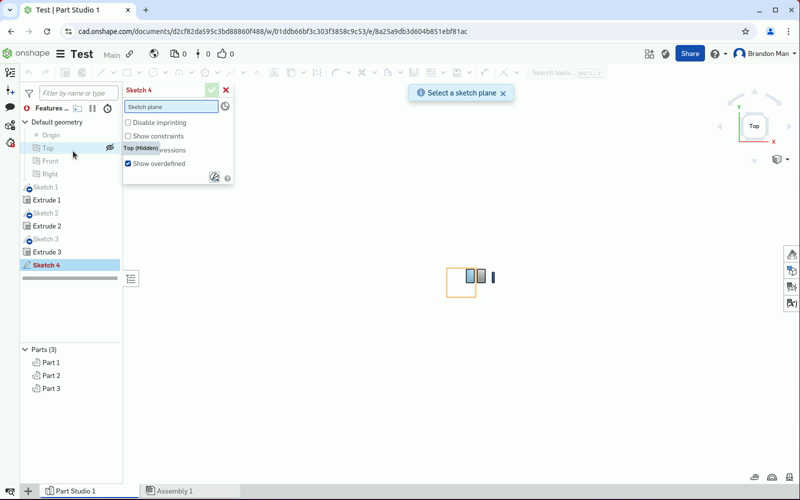
click(73, 150)
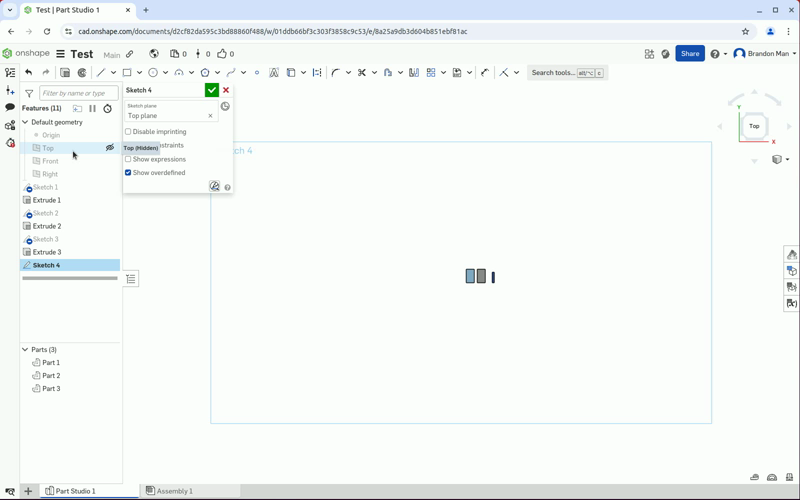
mouse_move(73, 352)
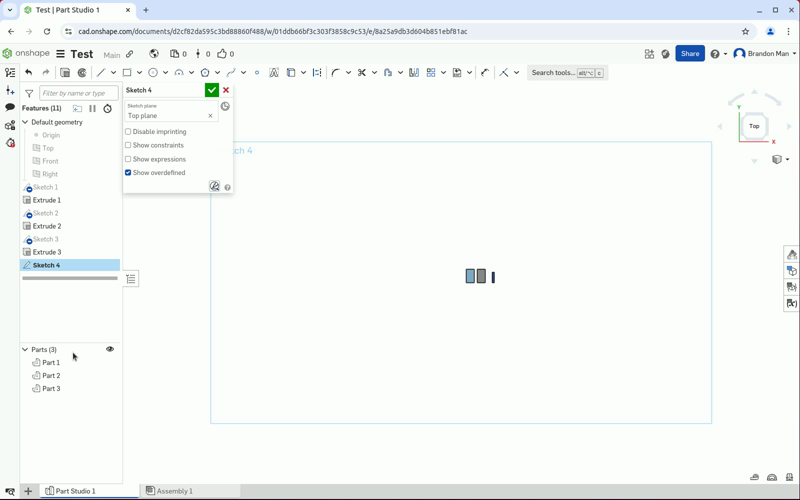
key(y)
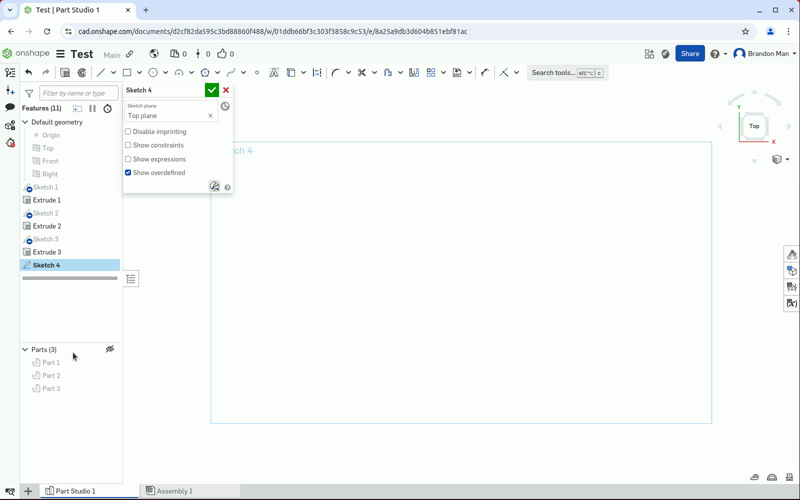
key(l)
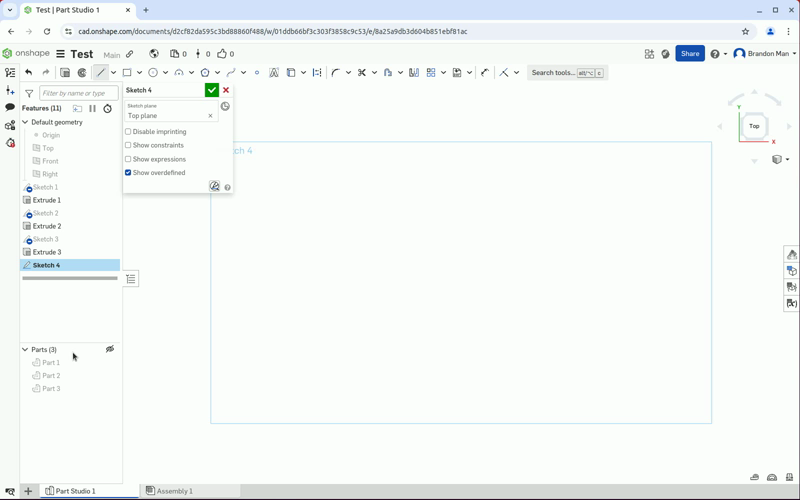
key_down(shift)
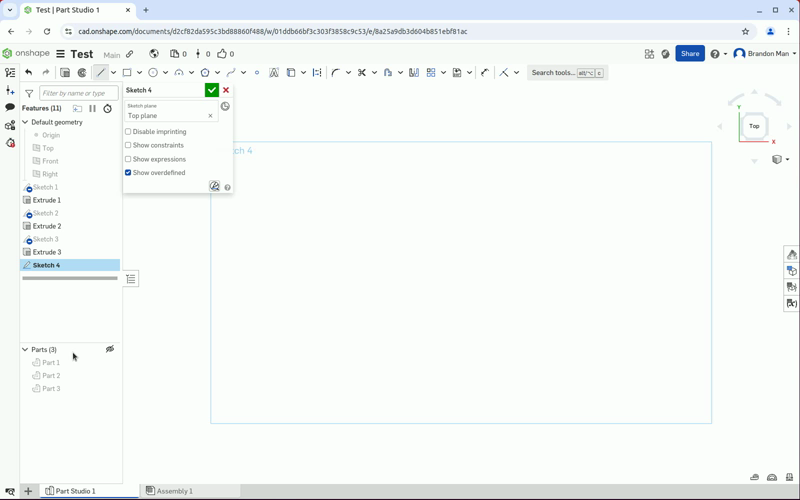
mouse_move(506, 282)
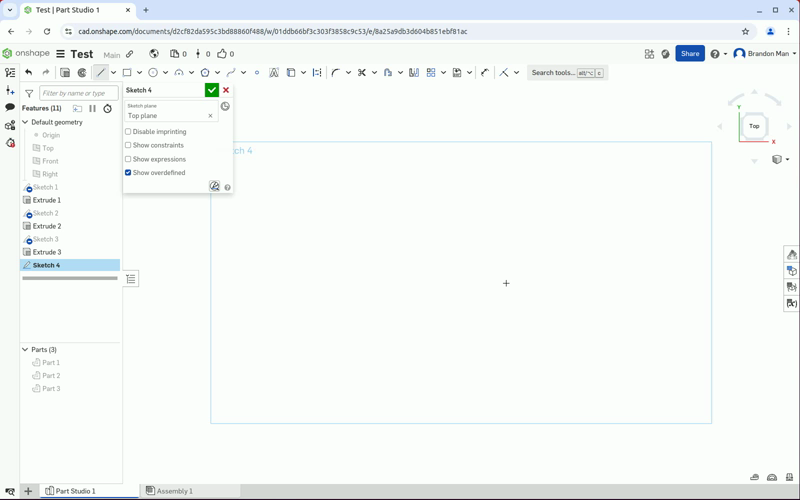
click(506, 282)
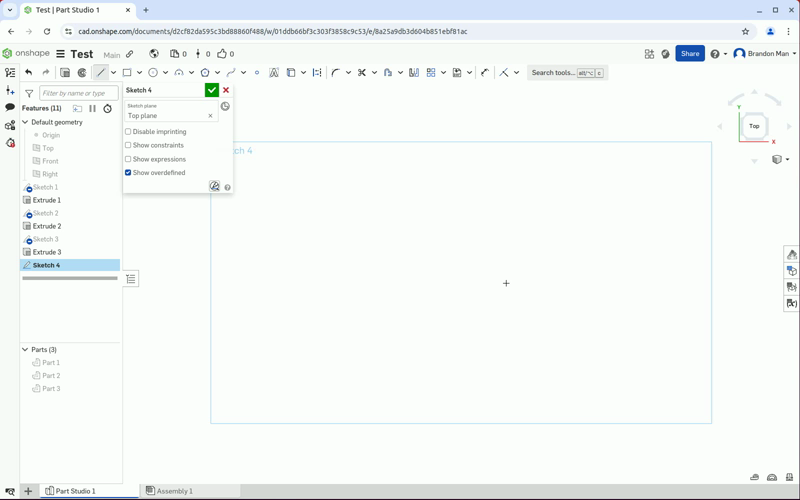
key_up(shift)
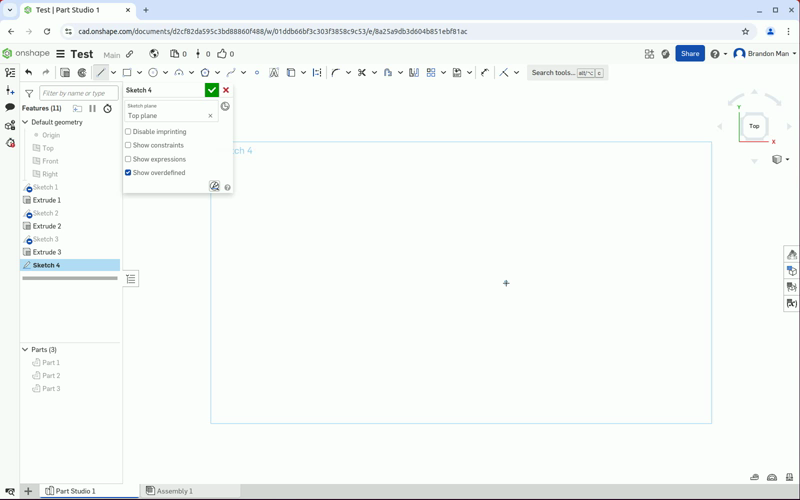
key_down(shift)
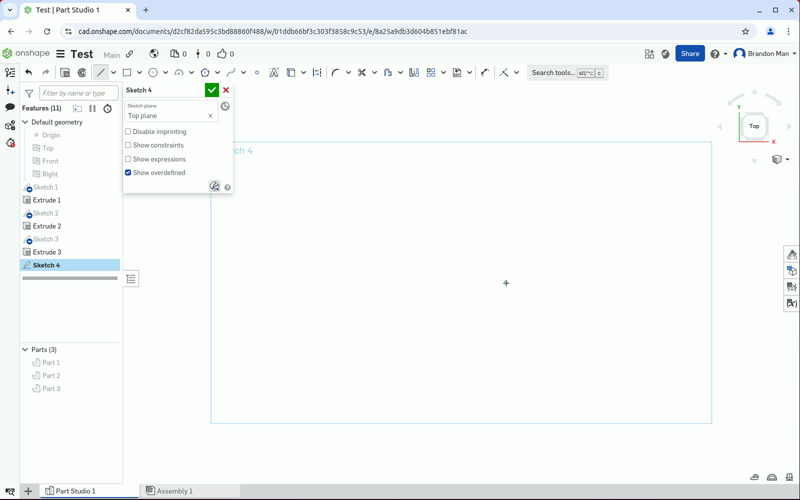
mouse_move(536, 282)
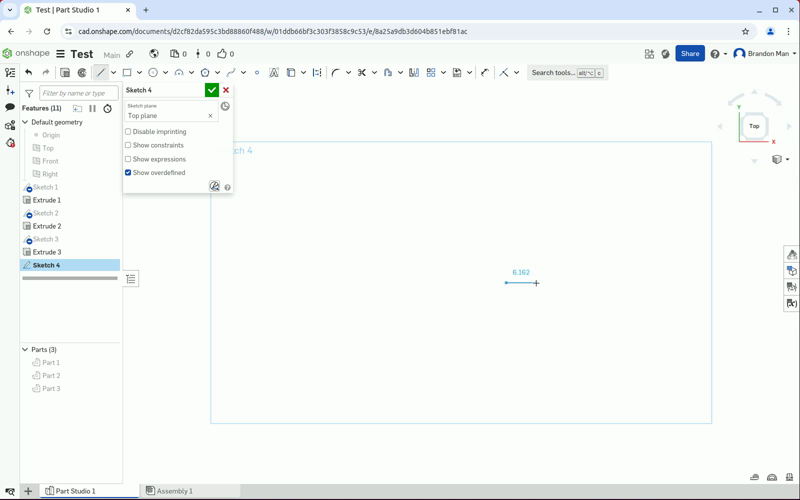
mouse_move(520, 282)
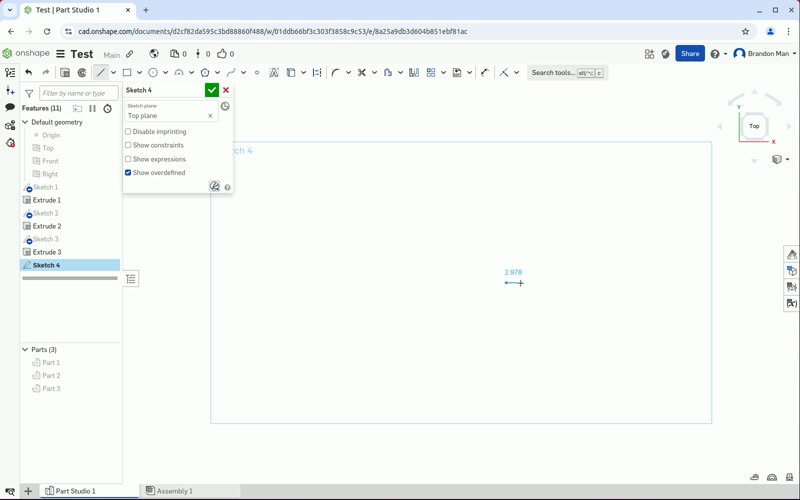
click(520, 282)
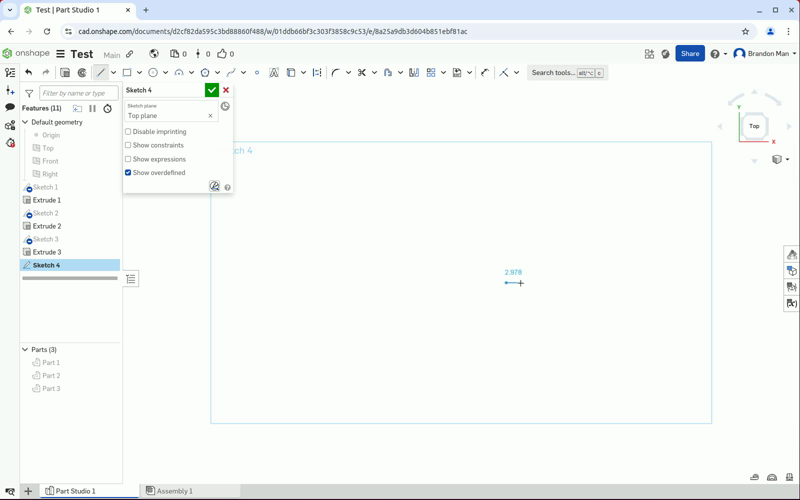
key_up(shift)
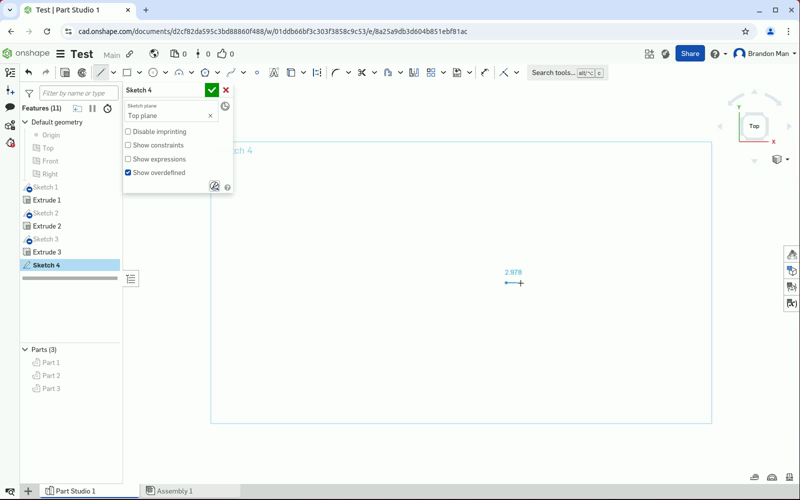
key_down(shift)
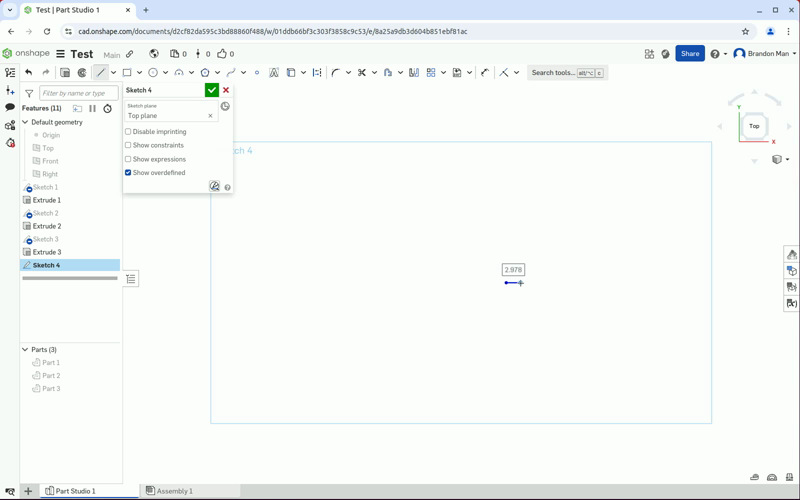
mouse_move(550, 282)
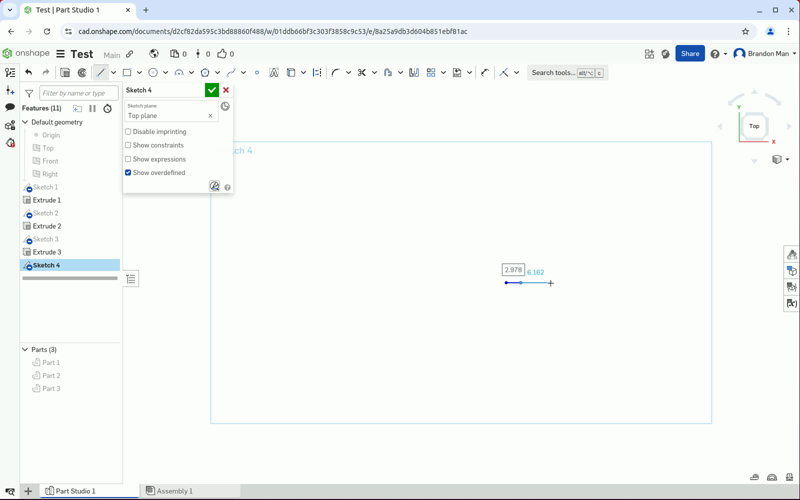
mouse_move(520, 274)
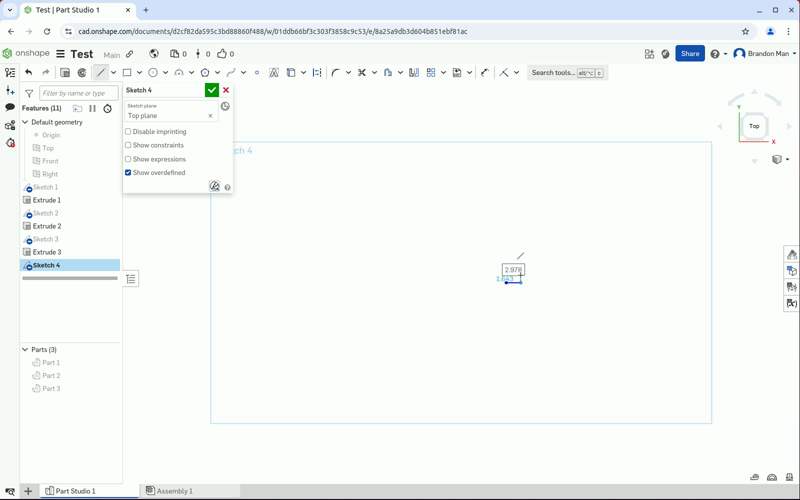
click(520, 274)
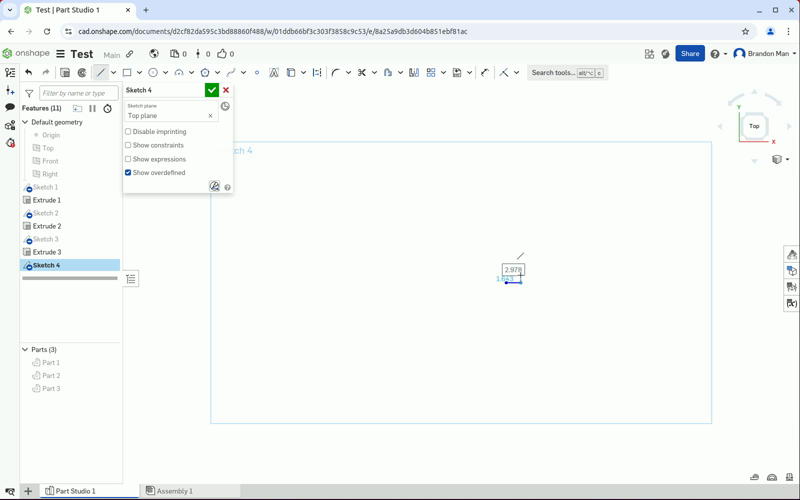
key_up(shift)
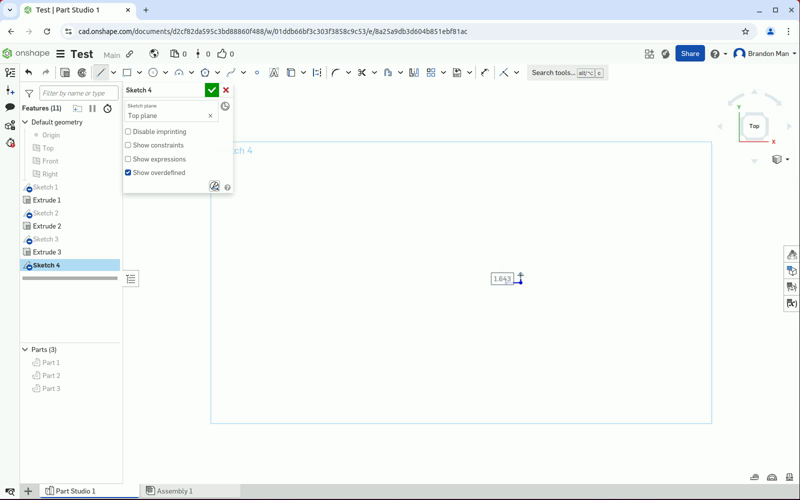
key_down(shift)
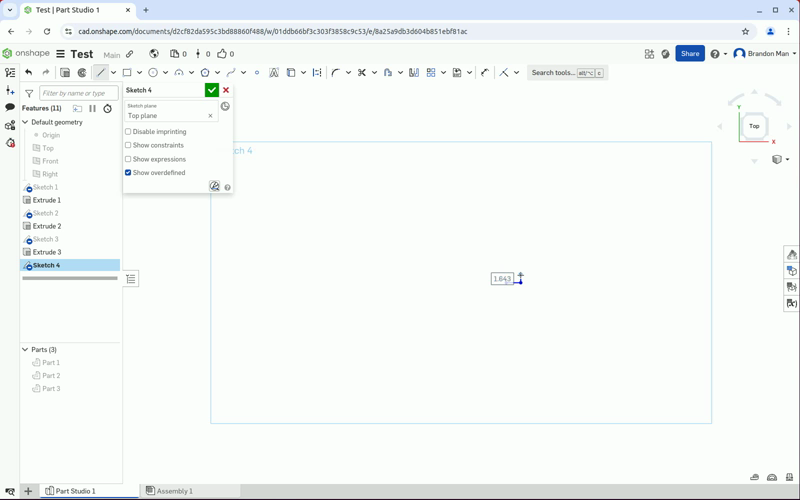
mouse_move(550, 274)
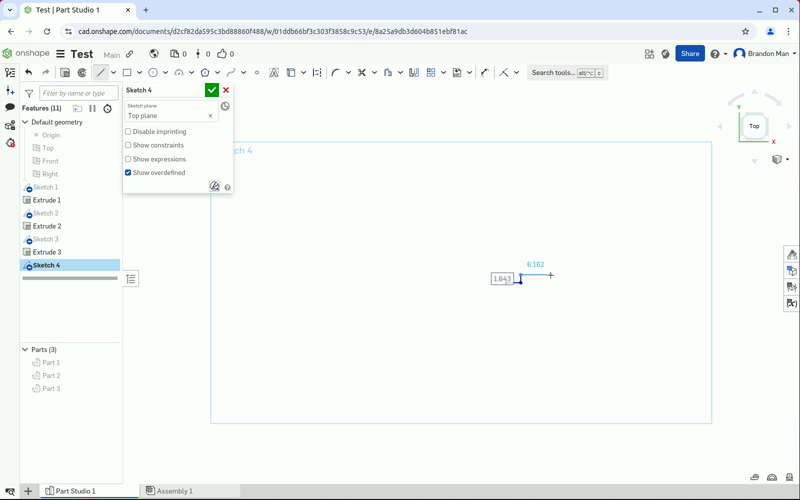
mouse_move(506, 274)
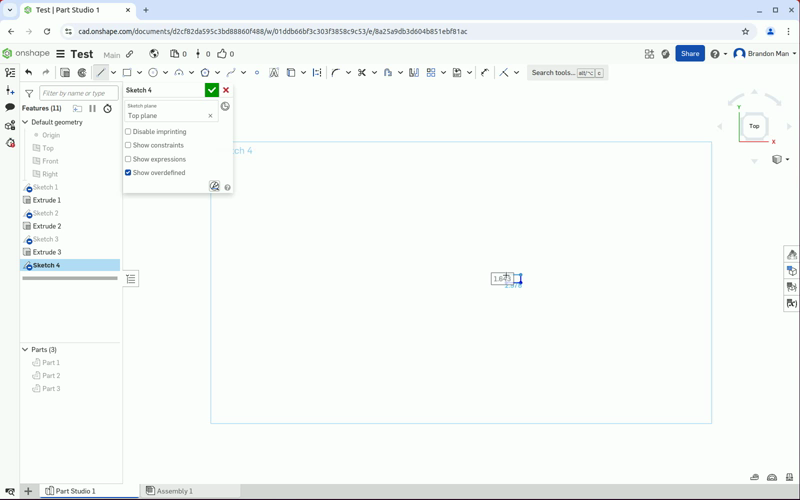
click(506, 274)
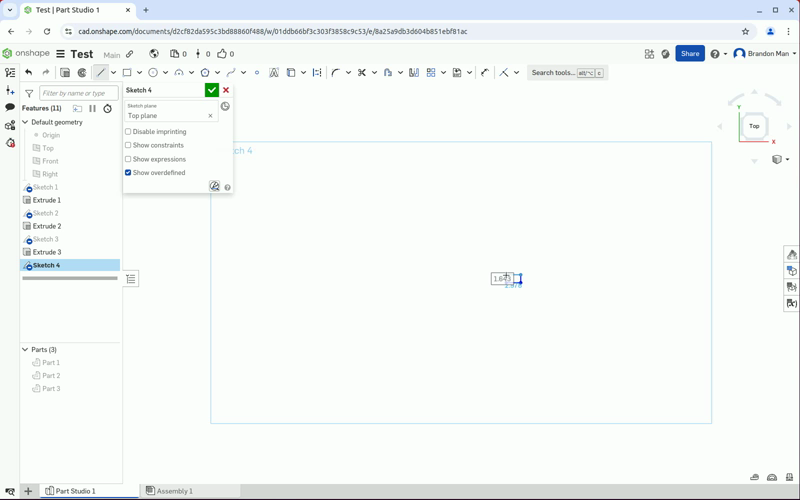
key_up(shift)
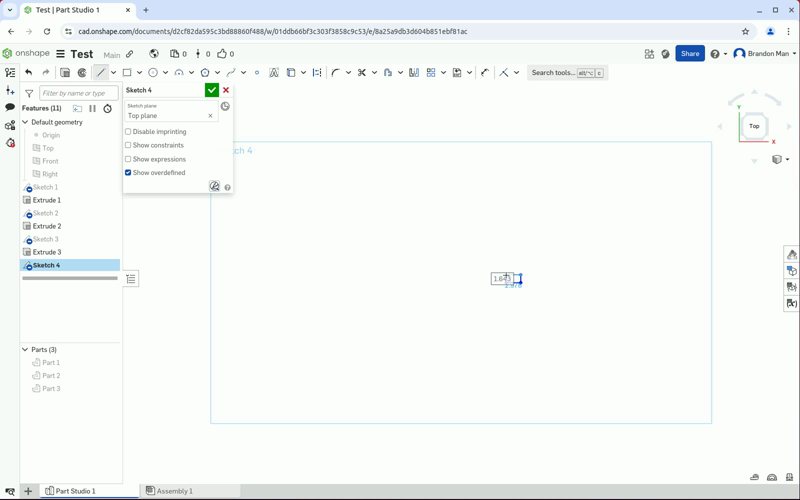
mouse_move(536, 274)
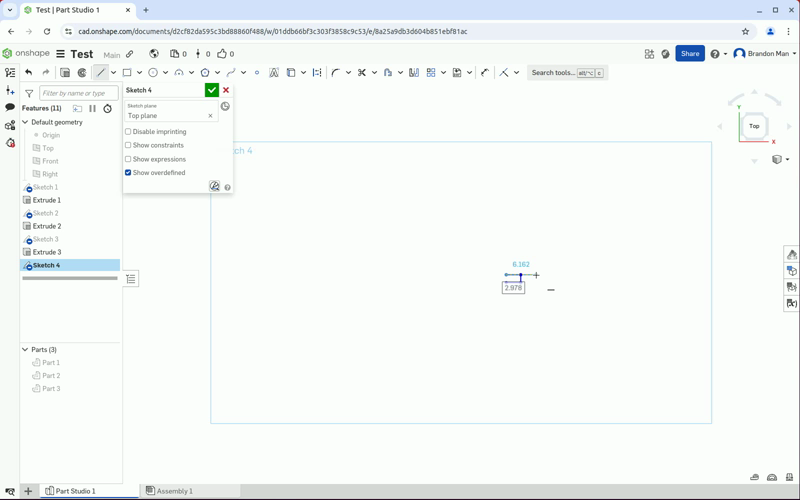
key_down(shift)
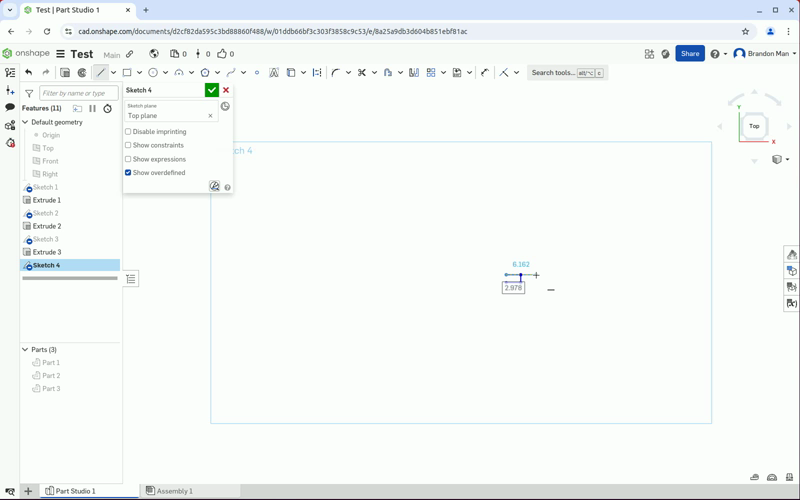
mouse_move(506, 282)
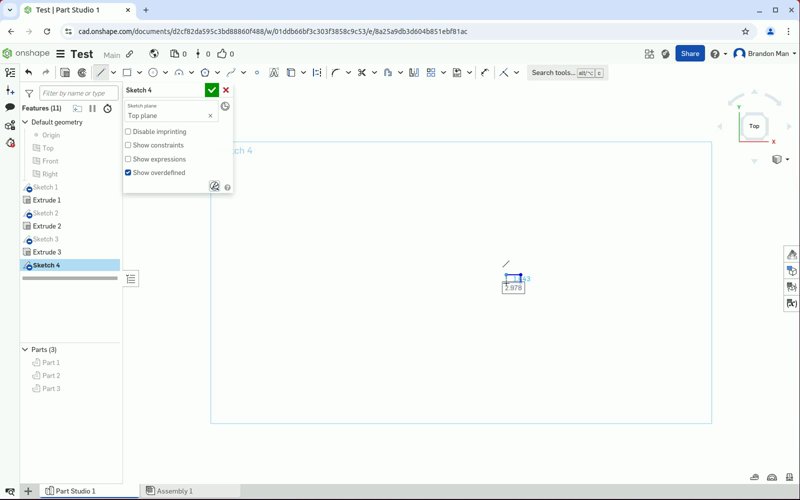
key_up(shift)
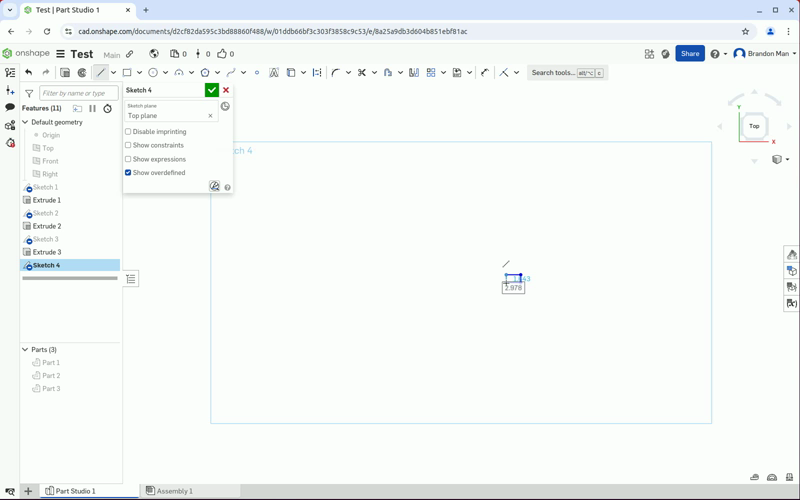
click(506, 282)
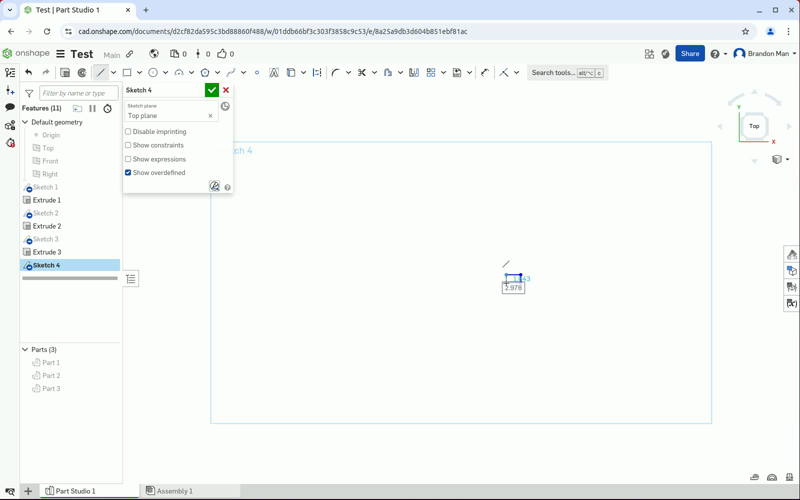
key(esc)
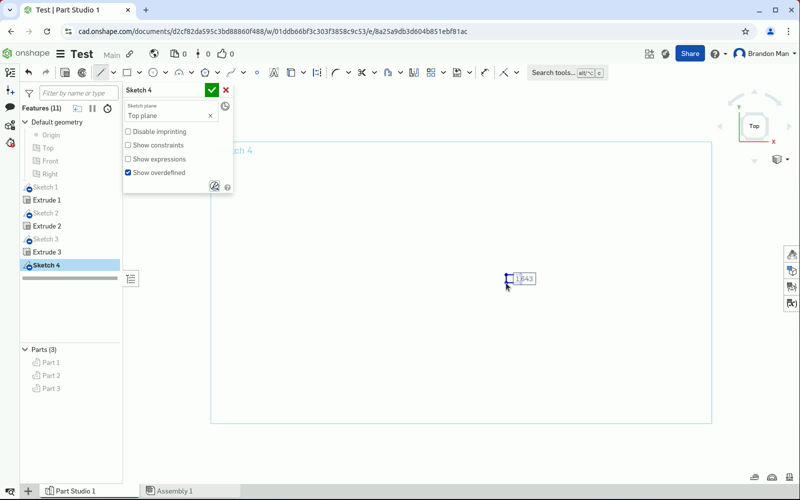
mouse_move(507, 282)
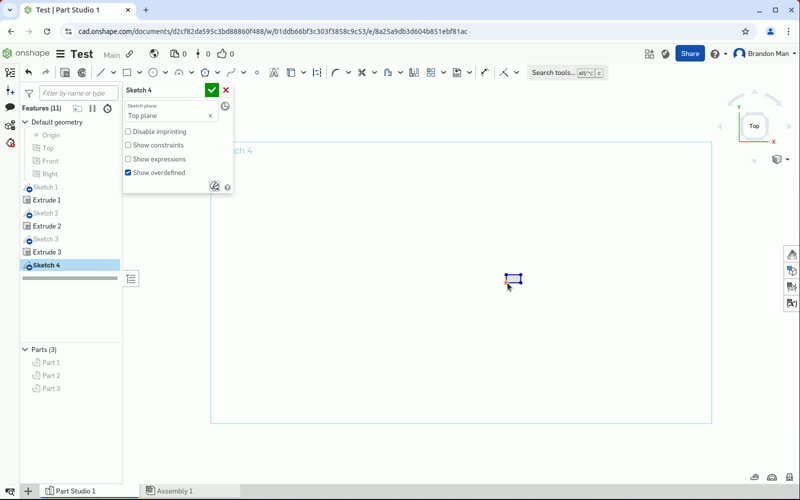
scroll(6)
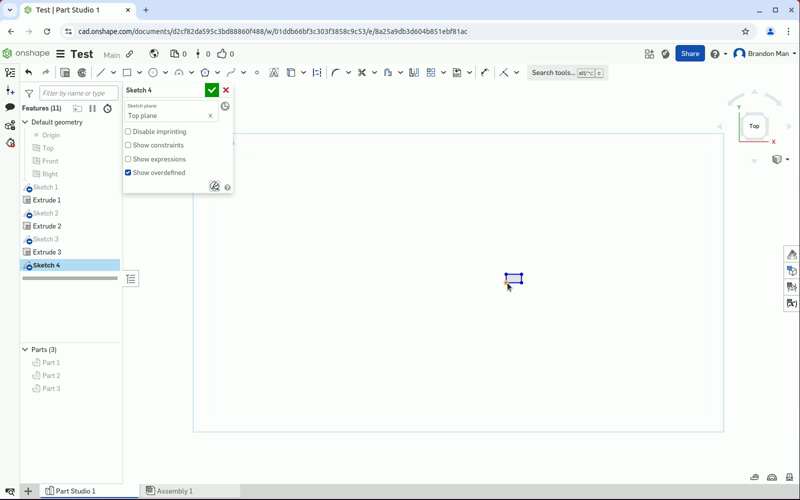
scroll(6)
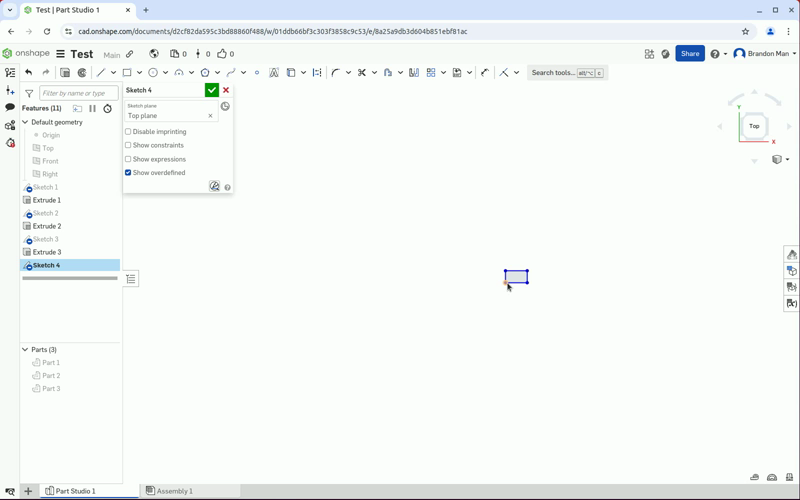
scroll(6)
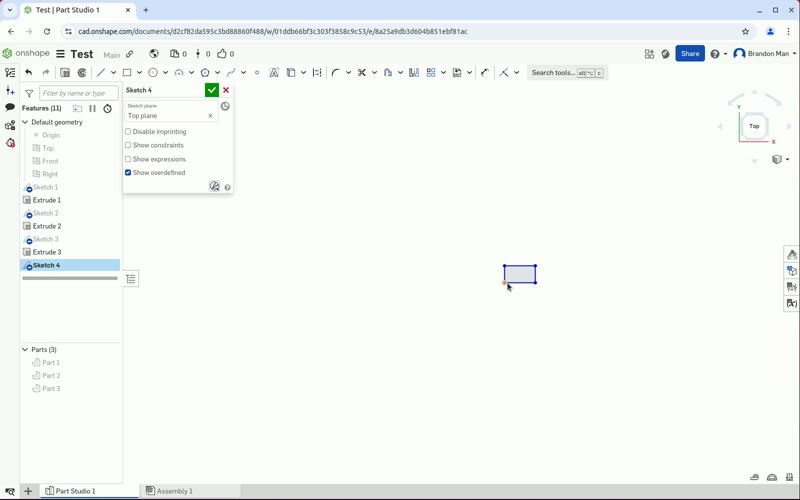
scroll(6)
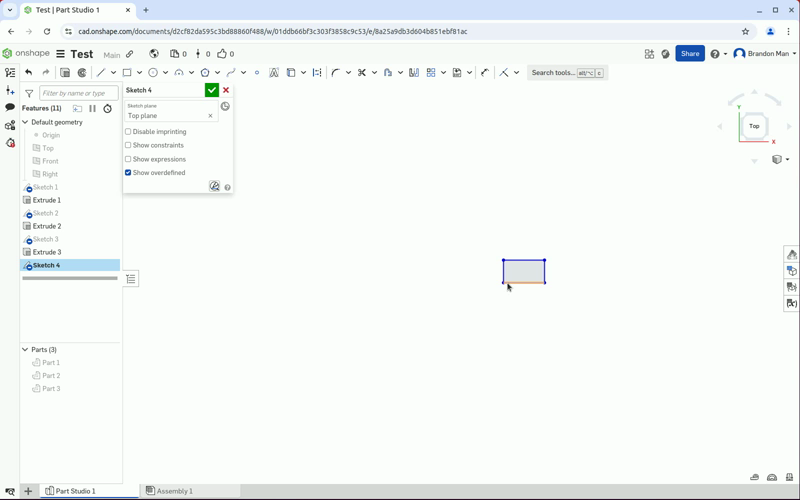
scroll(6)
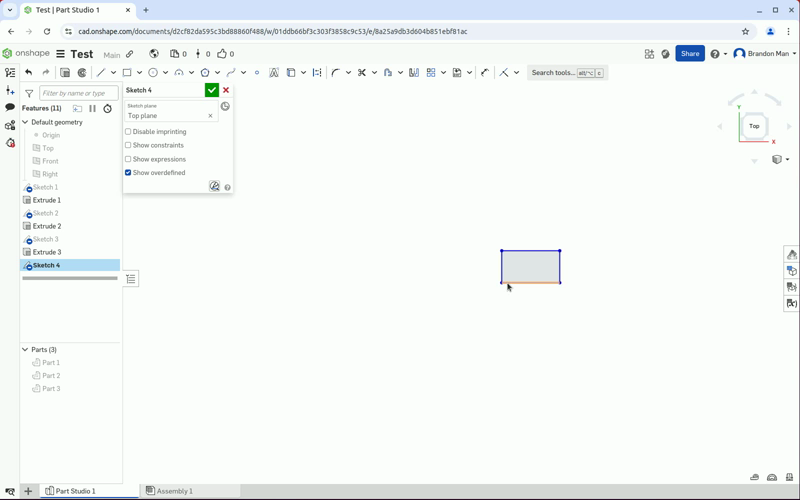
scroll(6)
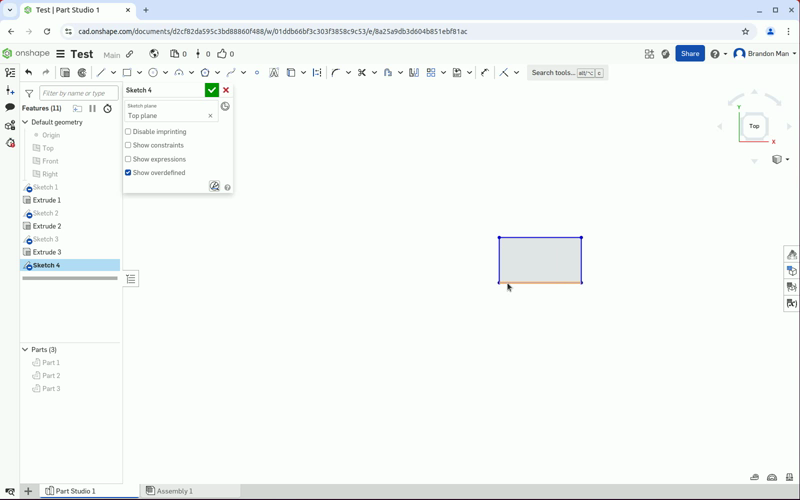
scroll(6)
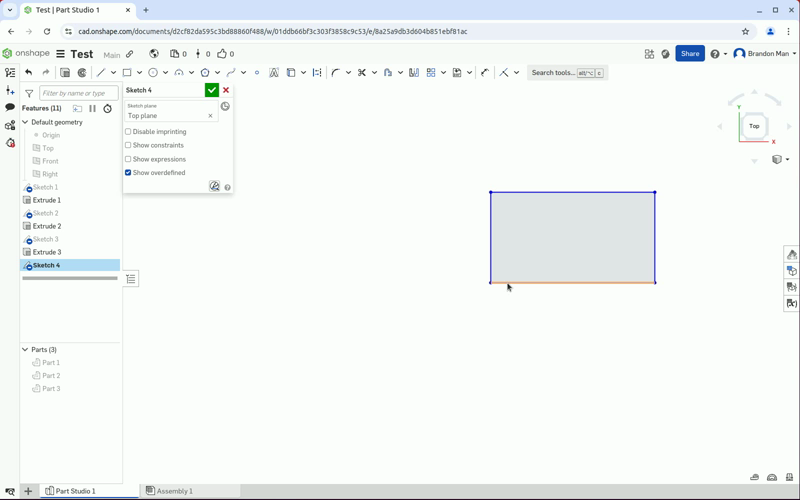
click(507, 282)
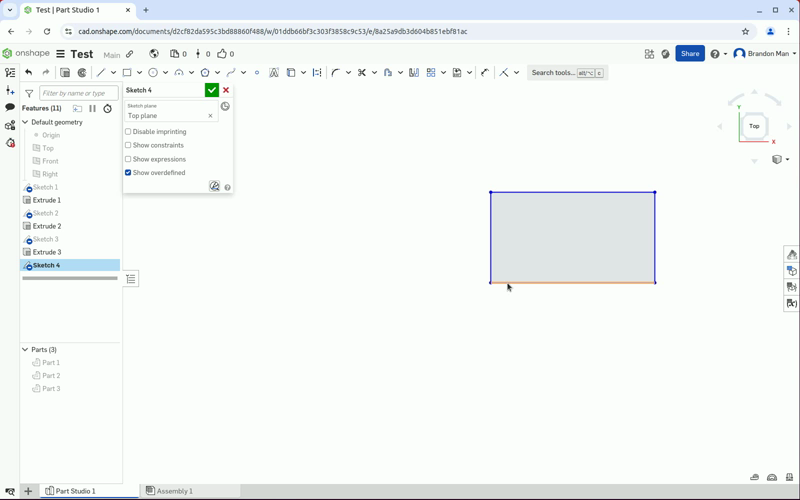
scroll(-6)
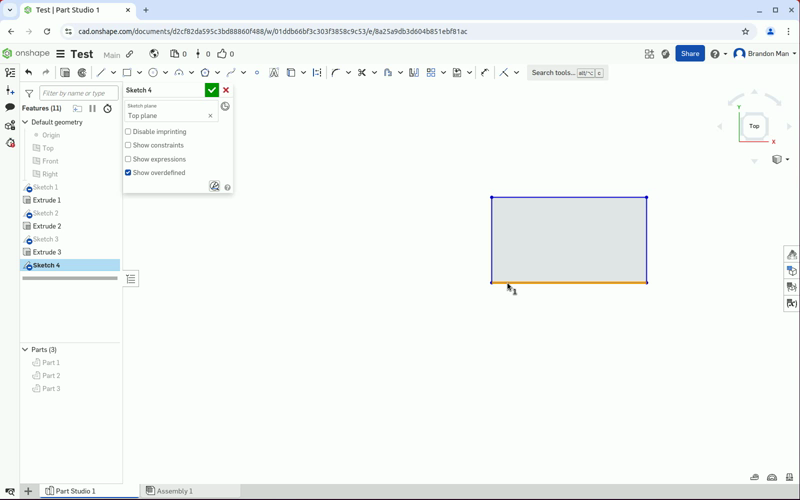
scroll(-6)
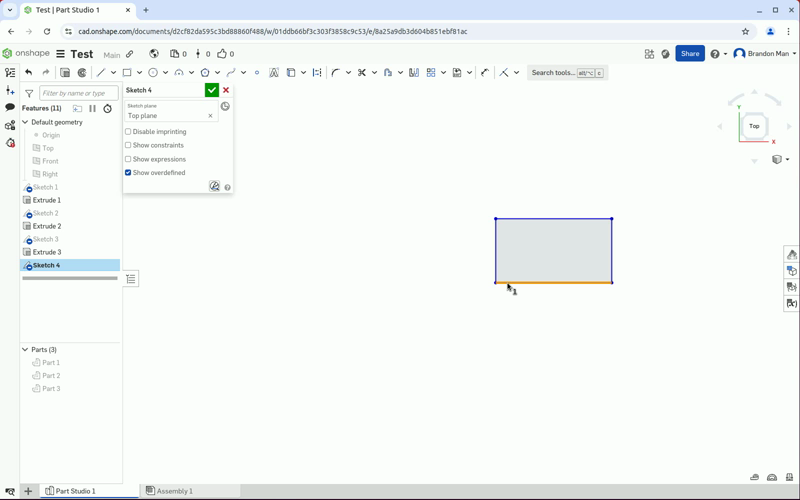
scroll(-6)
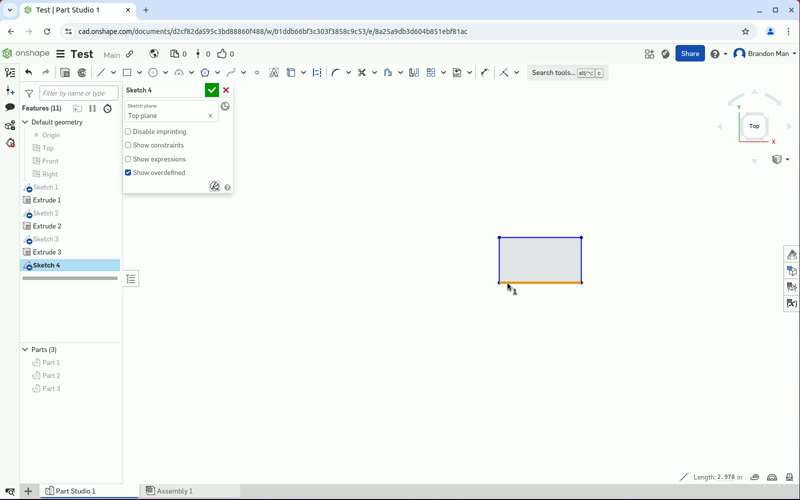
scroll(-6)
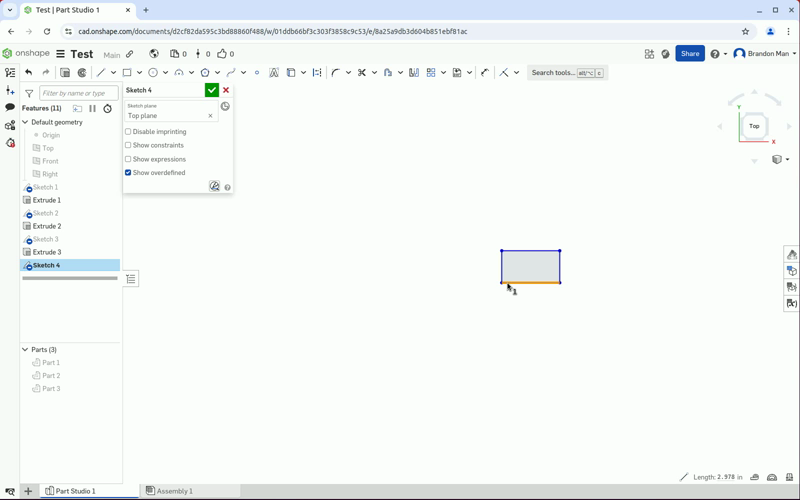
scroll(-6)
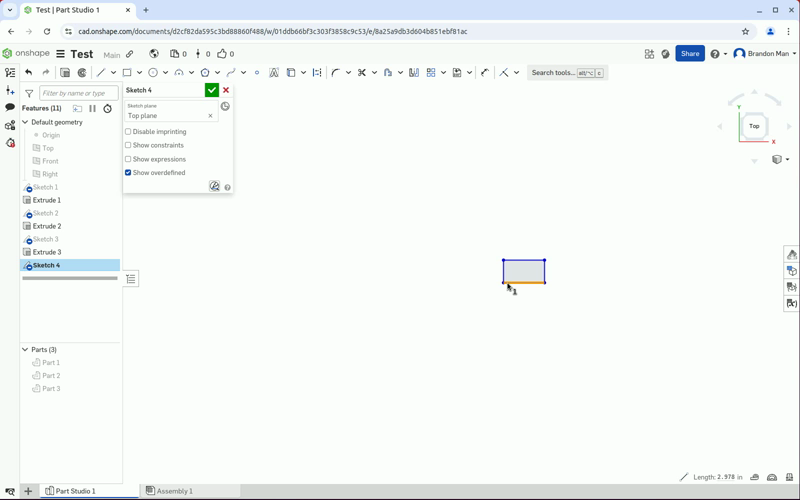
scroll(-6)
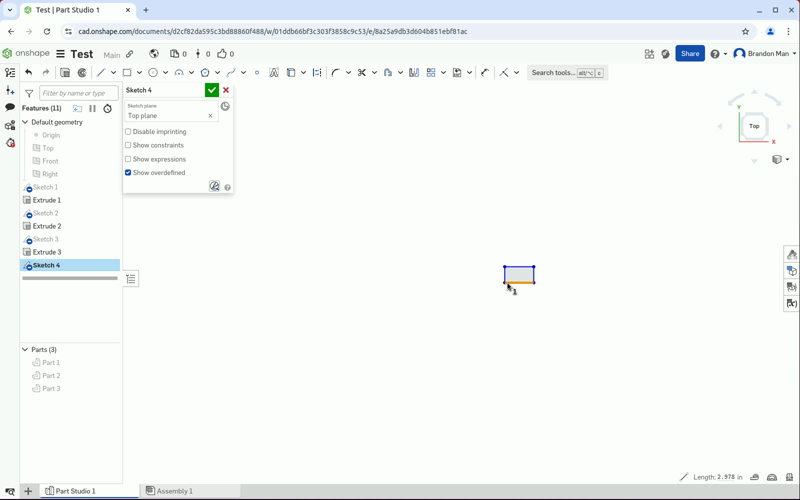
scroll(-6)
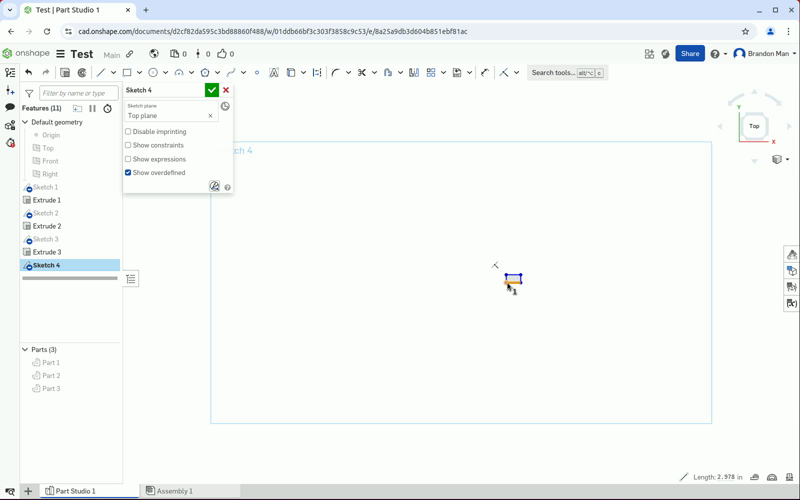
mouse_move(73, 352)
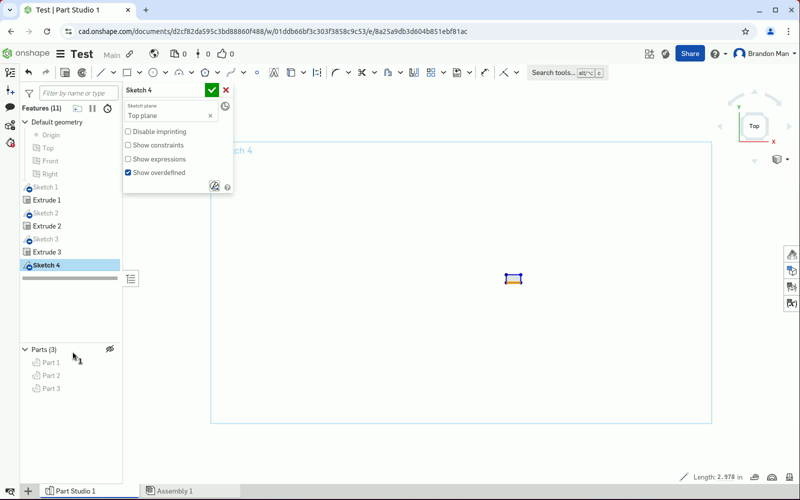
key(shift+y)
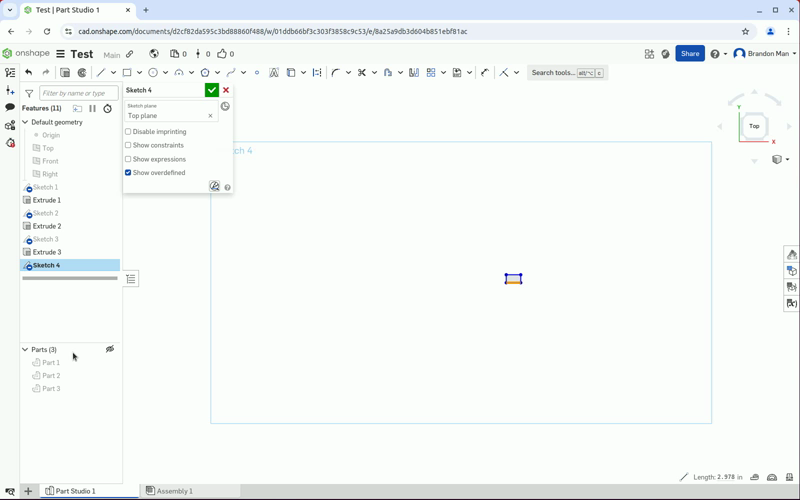
key(shift+e)
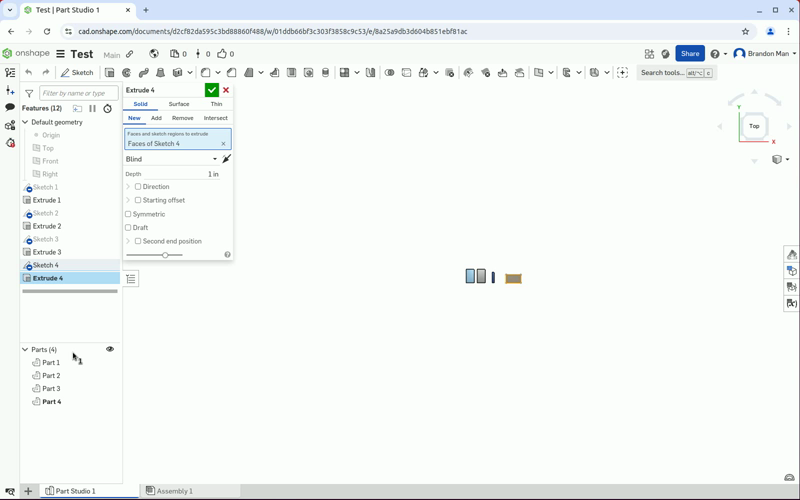
mouse_move(143, 106)
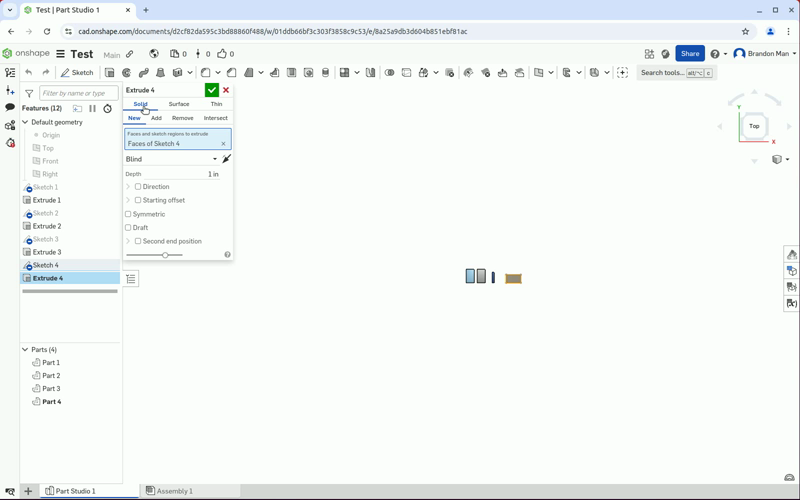
click(143, 106)
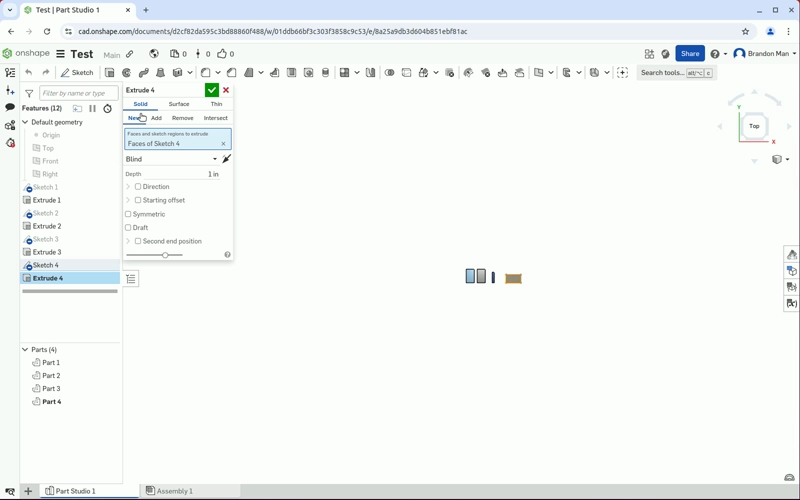
mouse_move(137, 120)
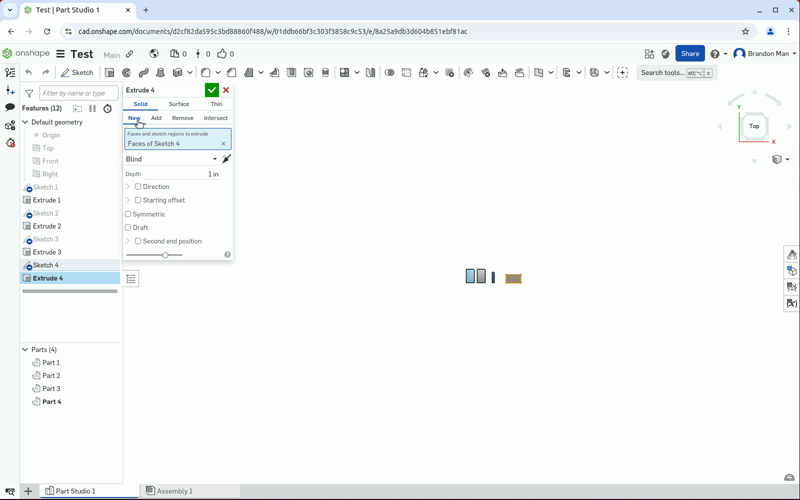
click(137, 120)
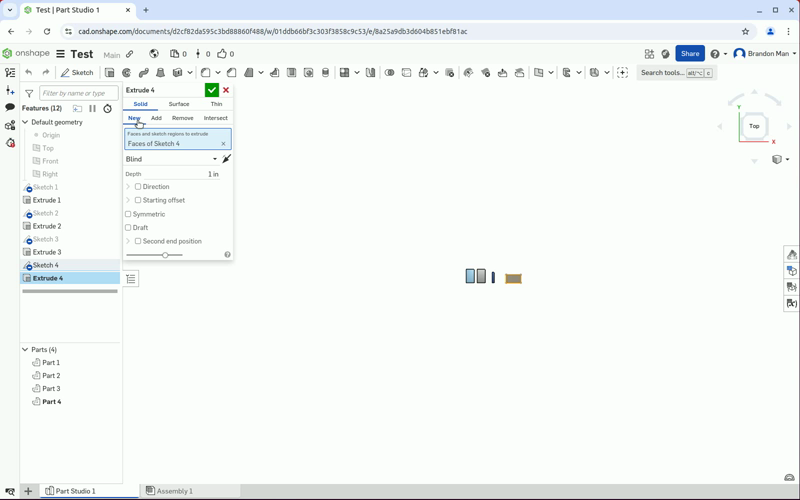
key(tab, 4)
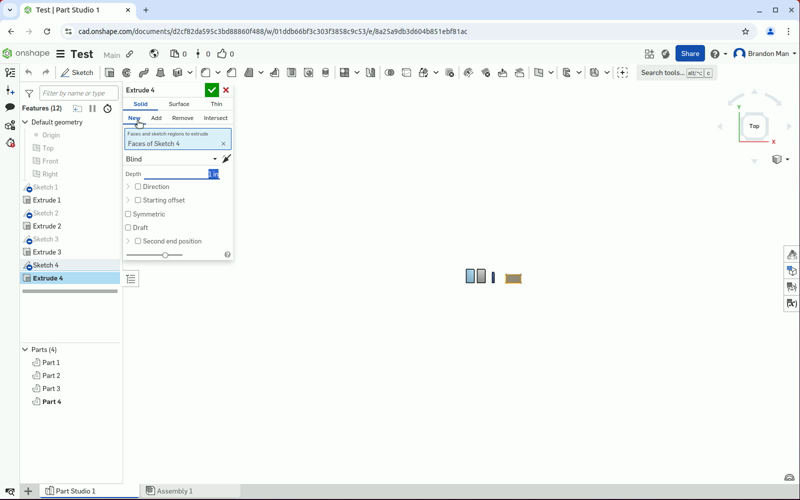
text(-0.241)
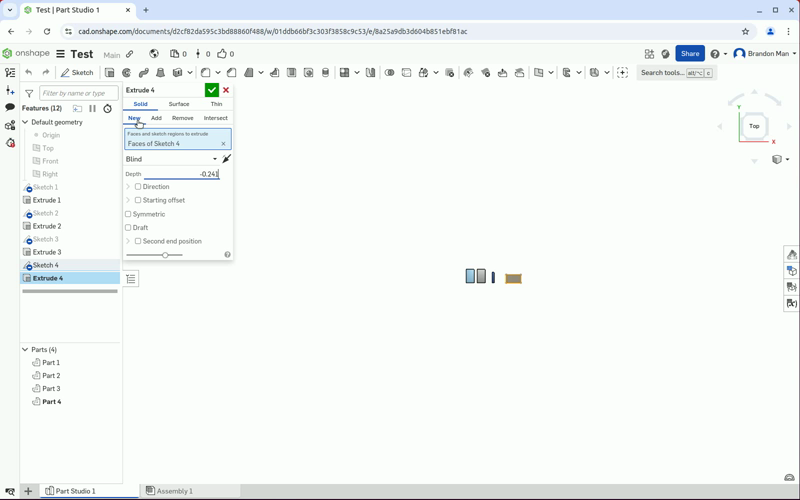
key(enter)
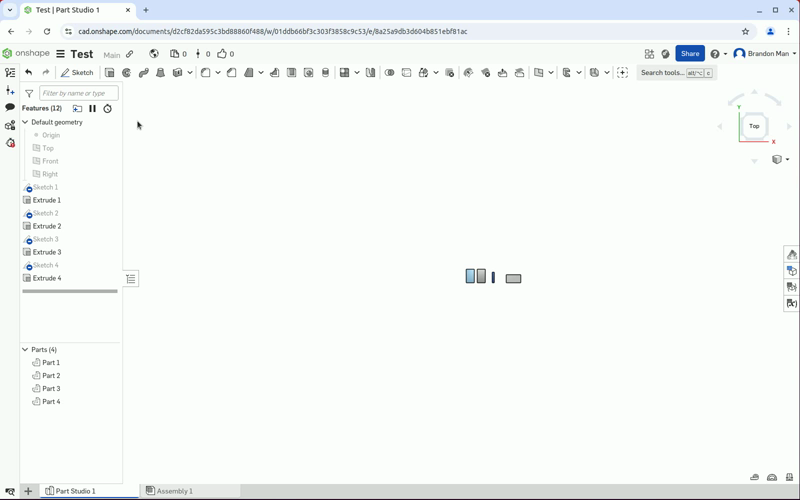
key(shift+h)
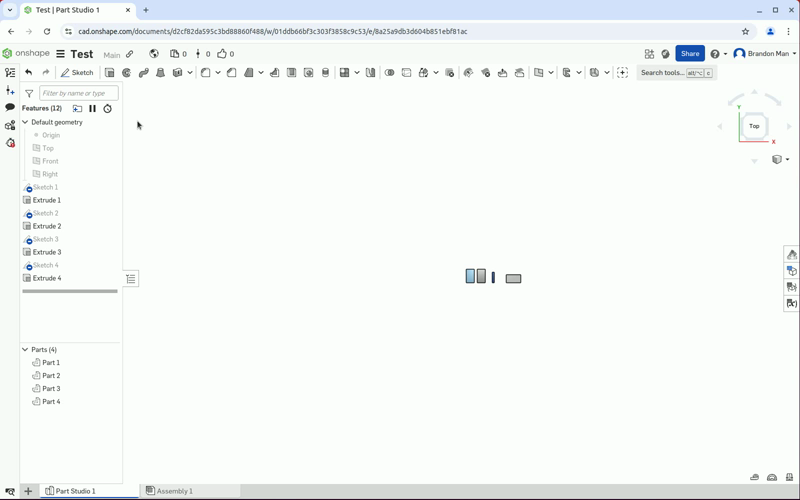
key(shift+h)
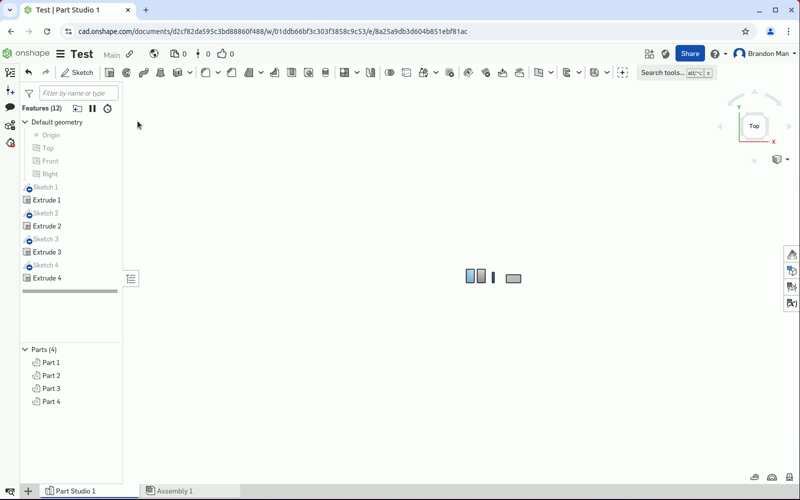
mouse_move(73, 189)
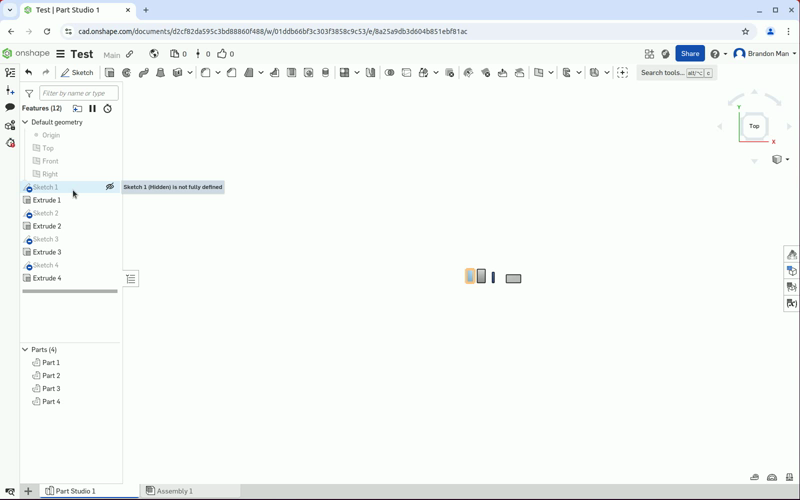
click(73, 189)
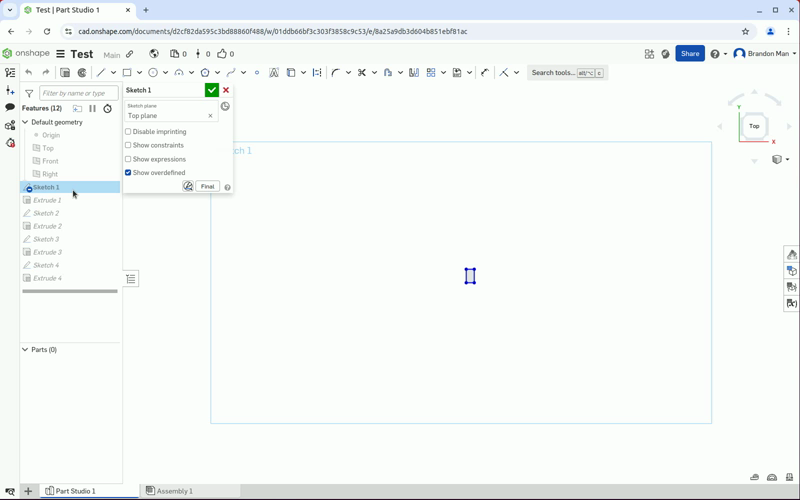
mouse_move(229, 92)
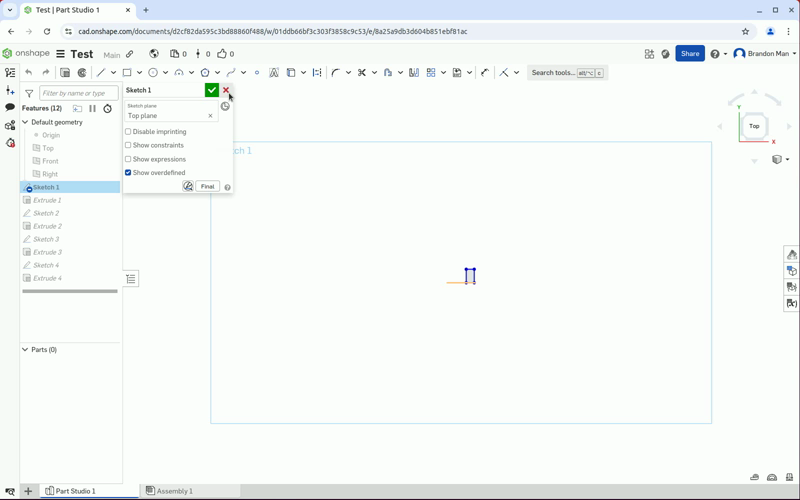
click(229, 92)
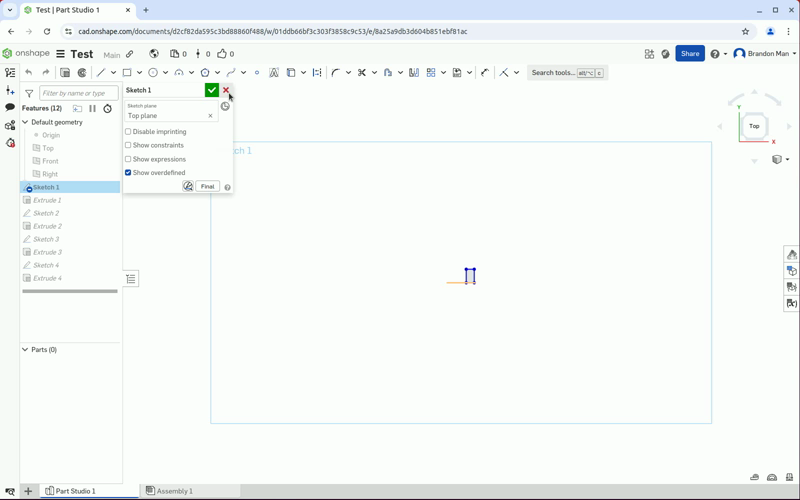
key(shift+s)
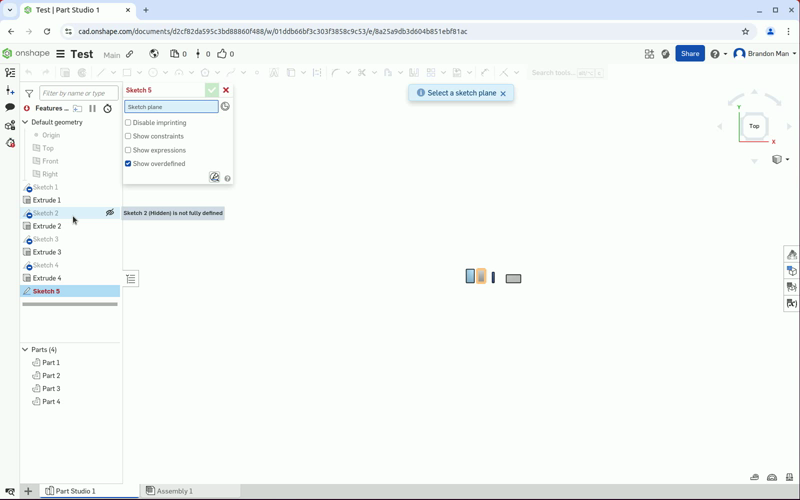
scroll(3)
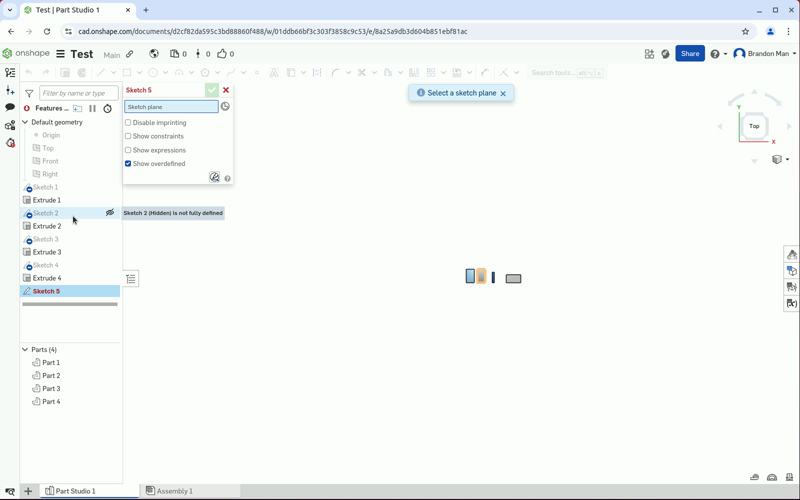
mouse_move(73, 150)
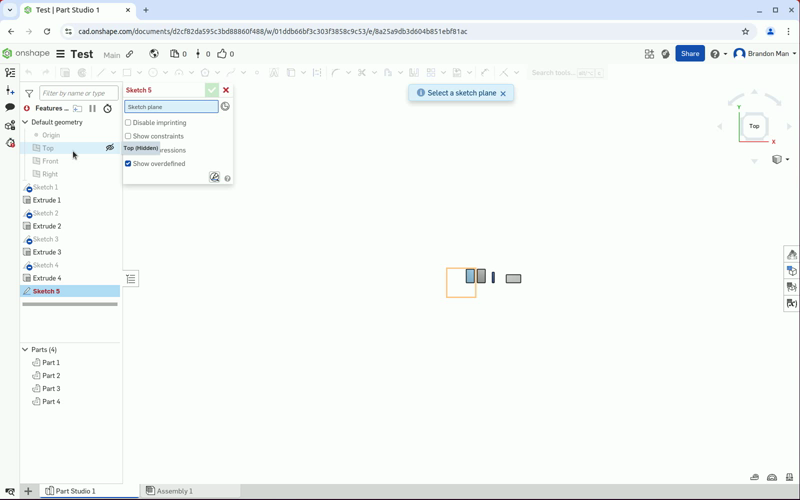
click(73, 150)
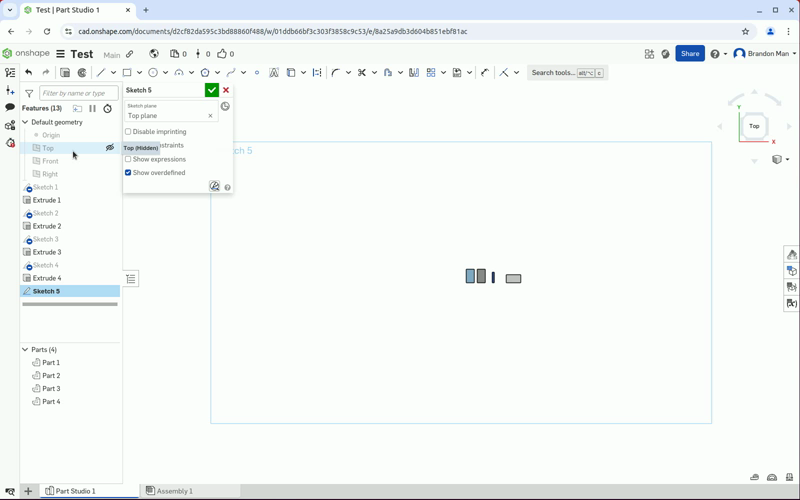
mouse_move(73, 352)
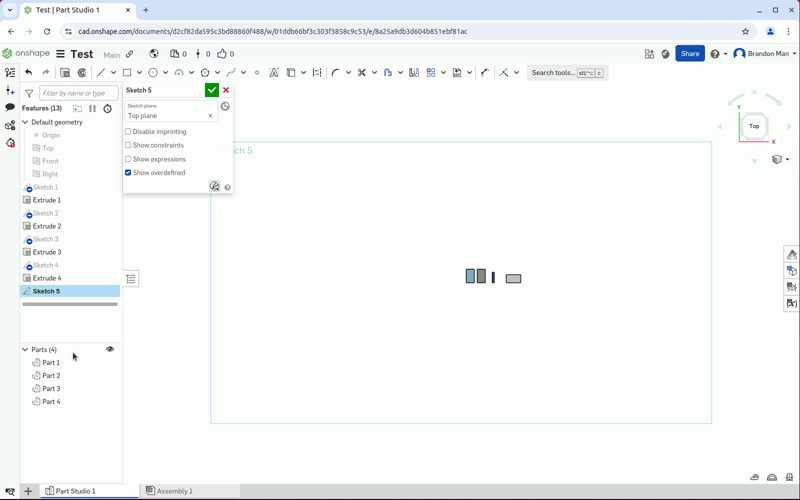
key(y)
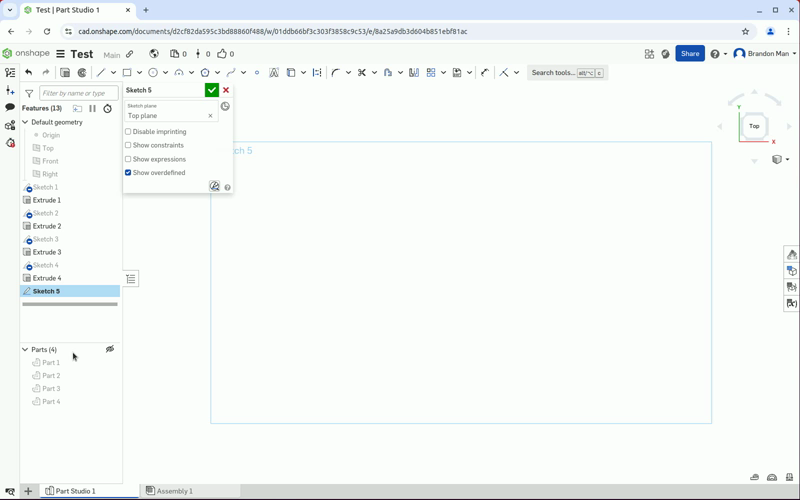
key(l)
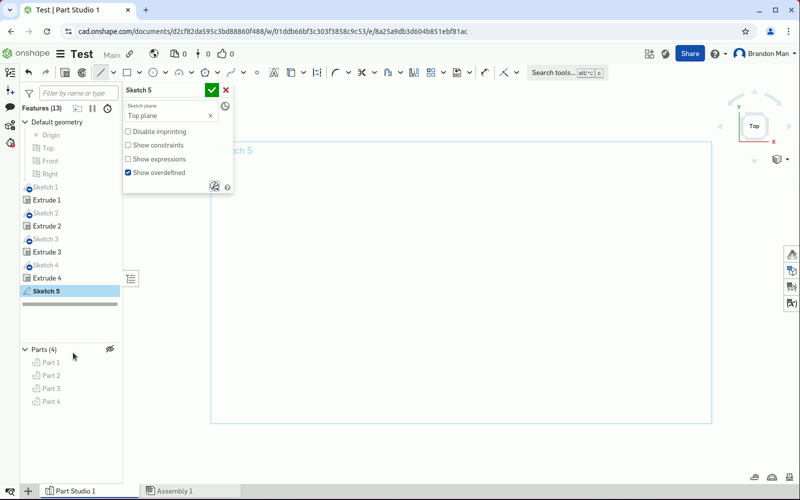
key_down(shift)
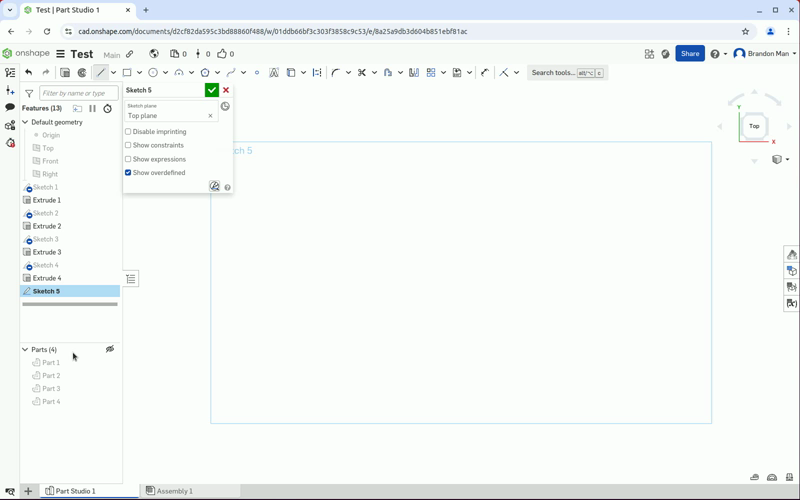
mouse_move(528, 282)
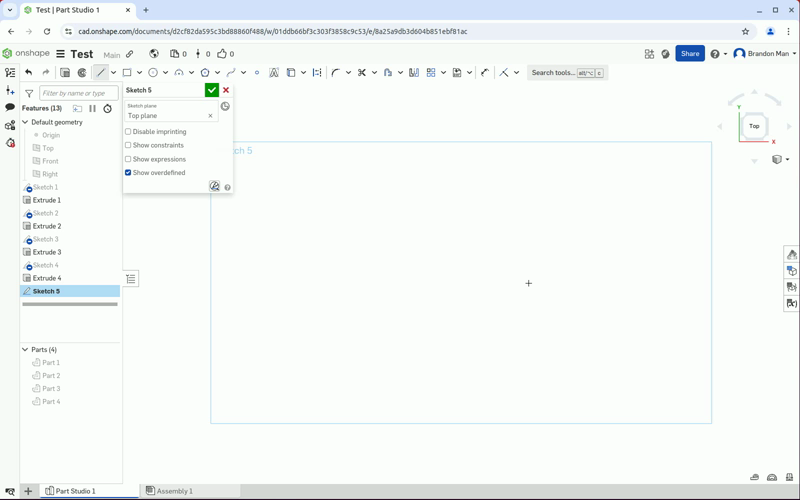
click(528, 282)
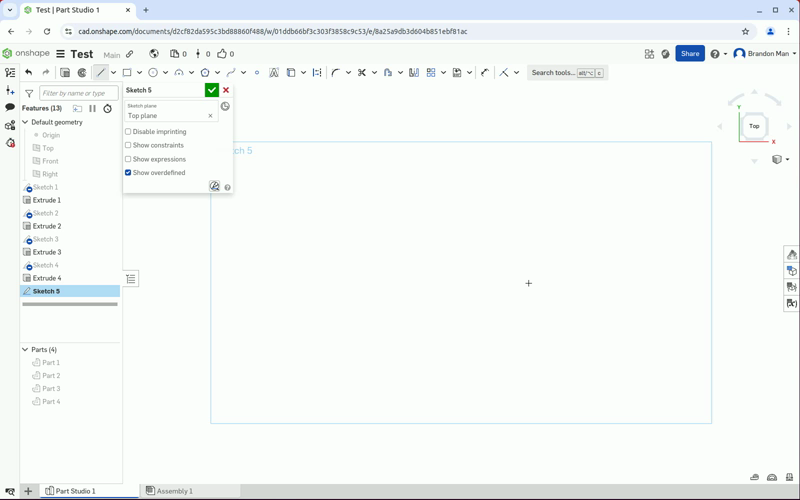
key_up(shift)
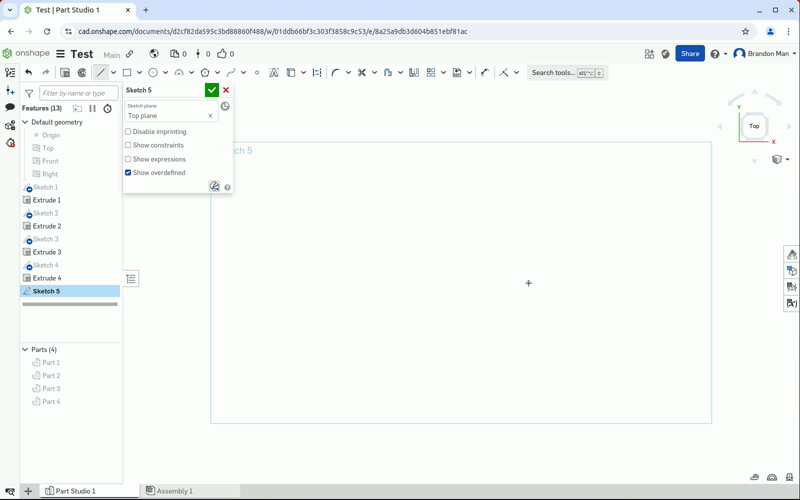
key_down(shift)
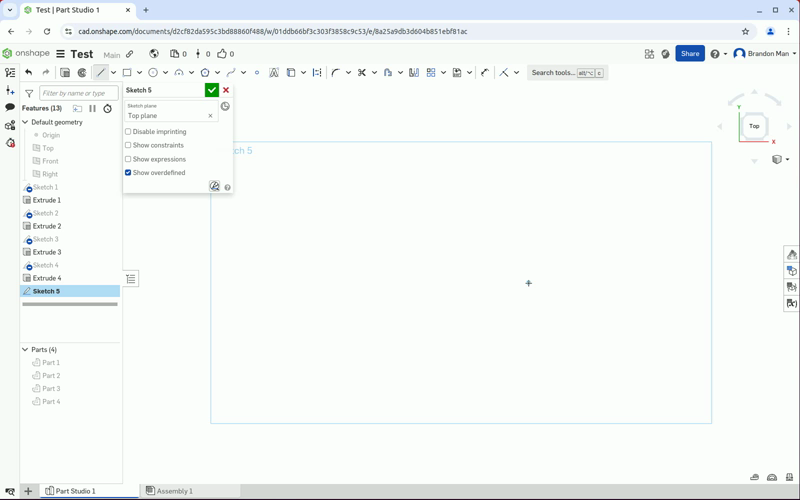
mouse_move(558, 282)
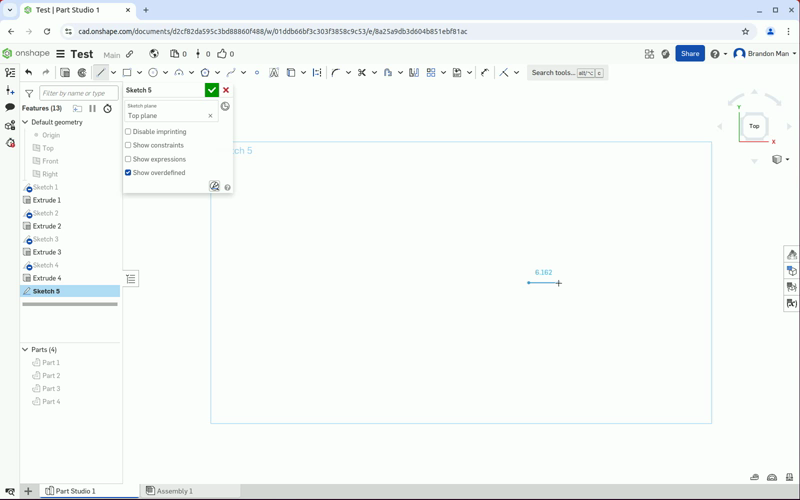
mouse_move(542, 282)
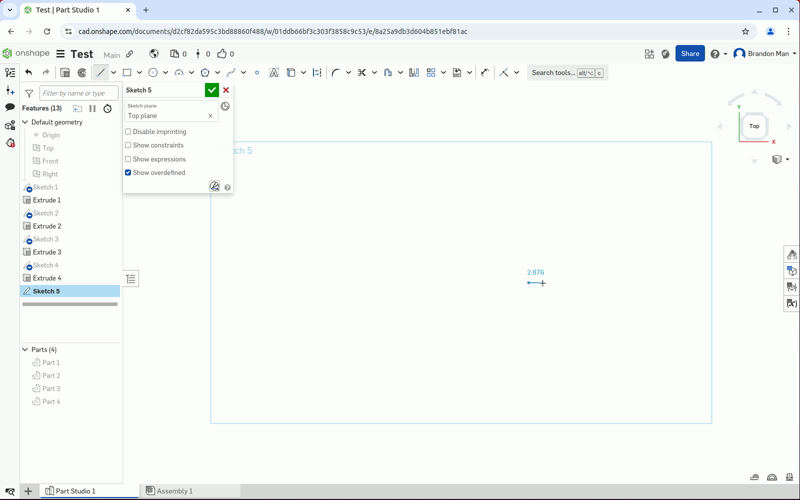
click(542, 282)
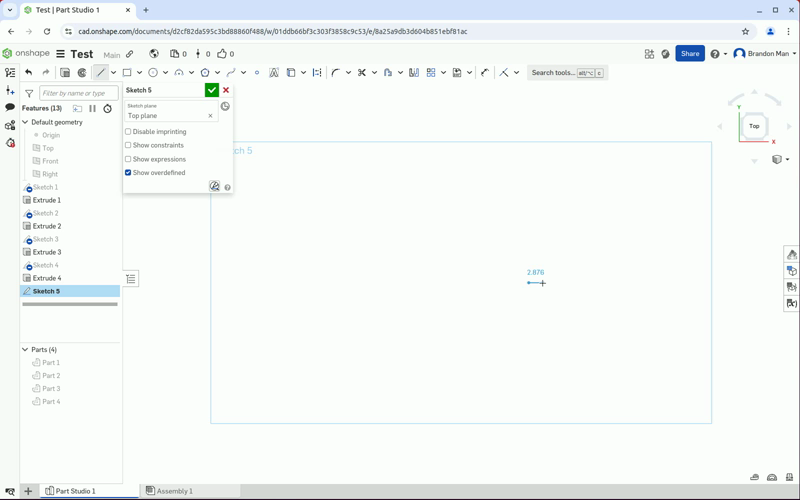
key_up(shift)
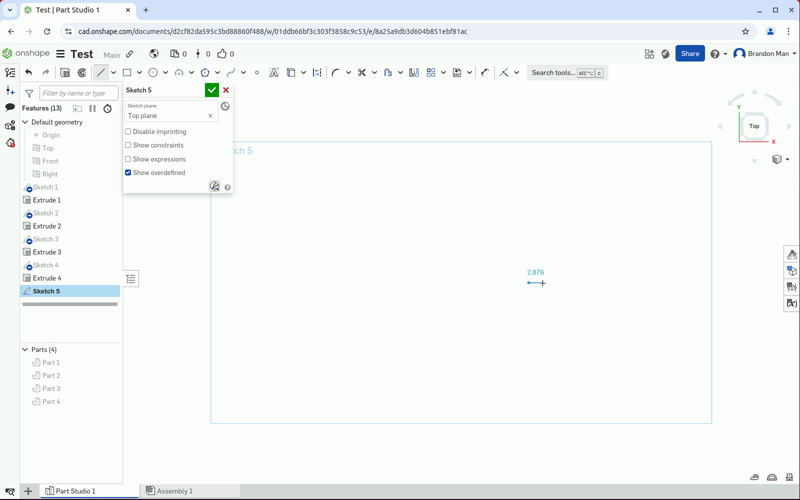
key_down(shift)
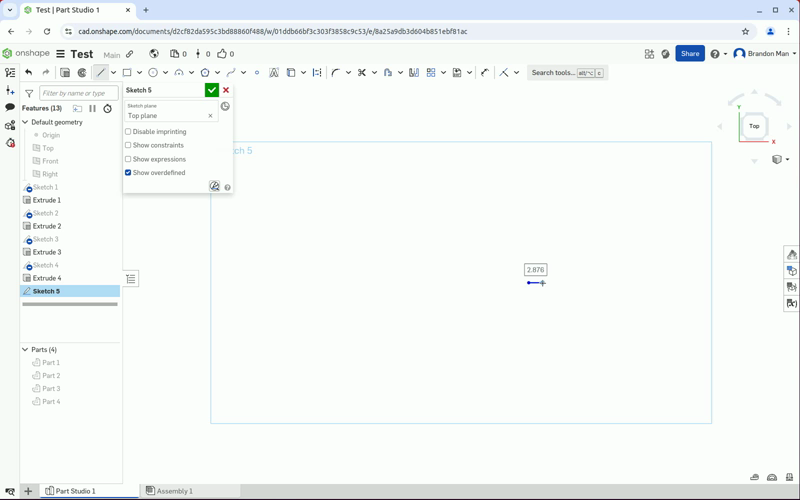
mouse_move(572, 282)
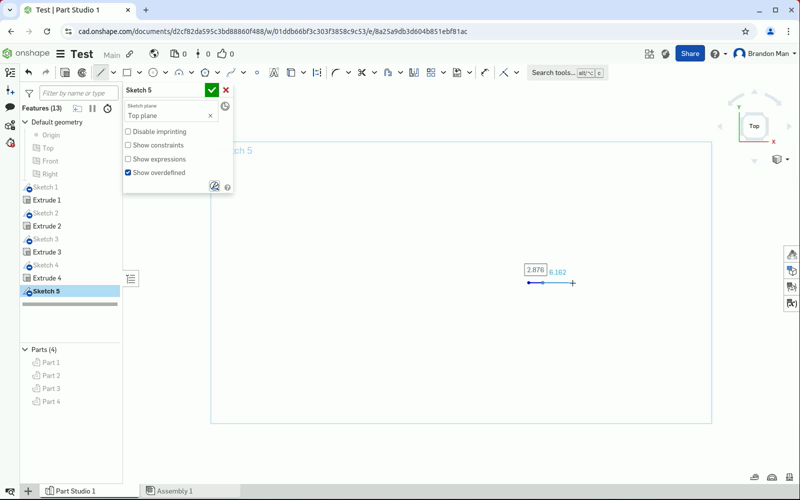
mouse_move(542, 281)
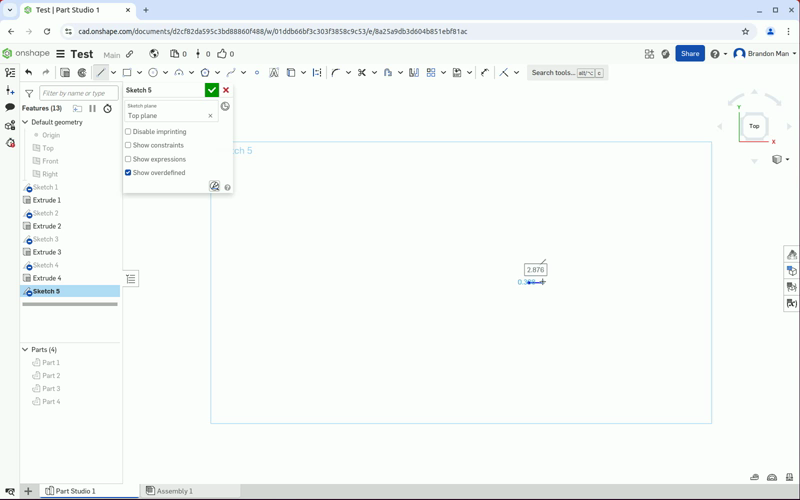
scroll(6)
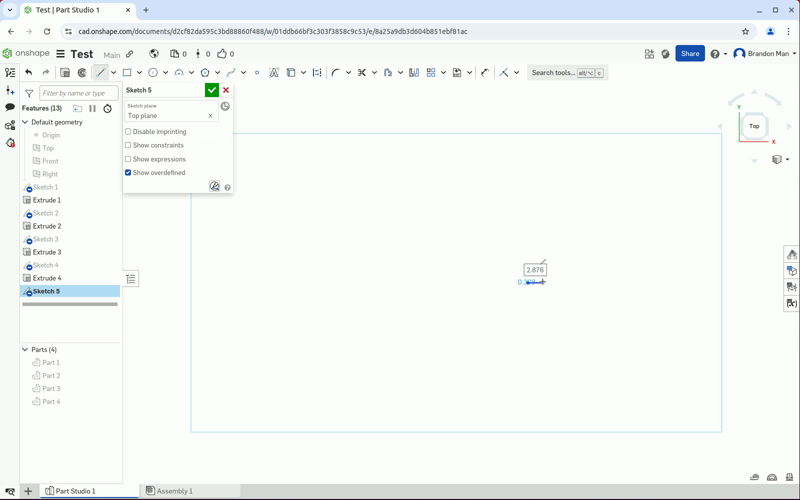
scroll(6)
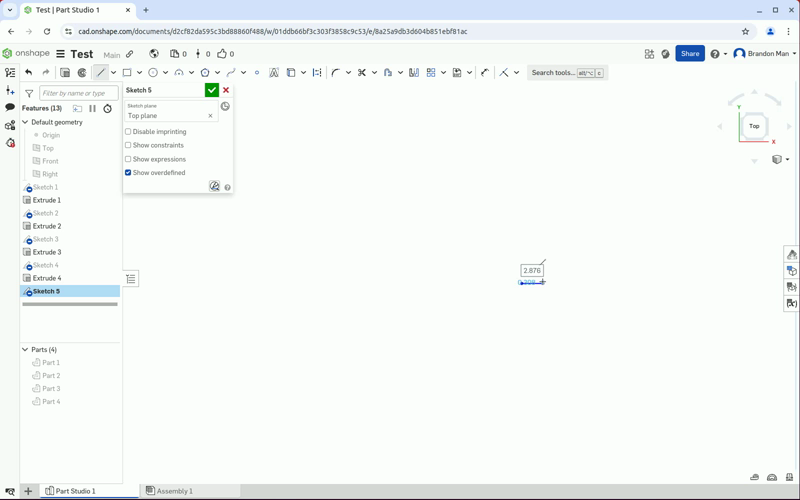
scroll(6)
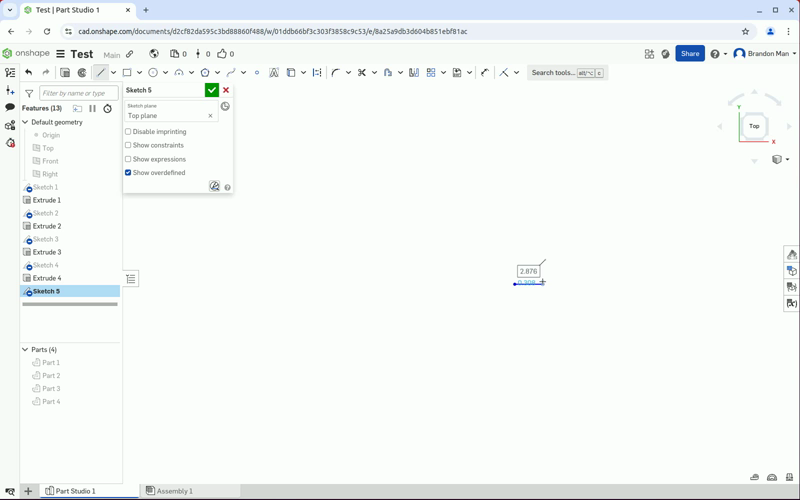
scroll(6)
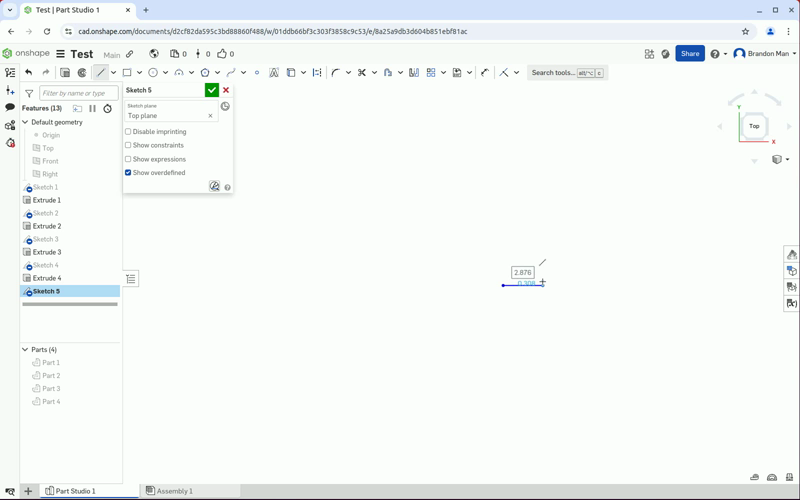
scroll(6)
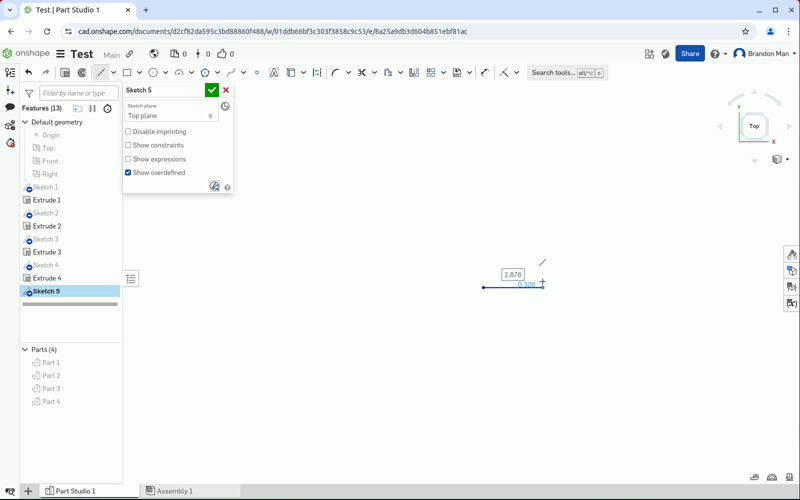
scroll(6)
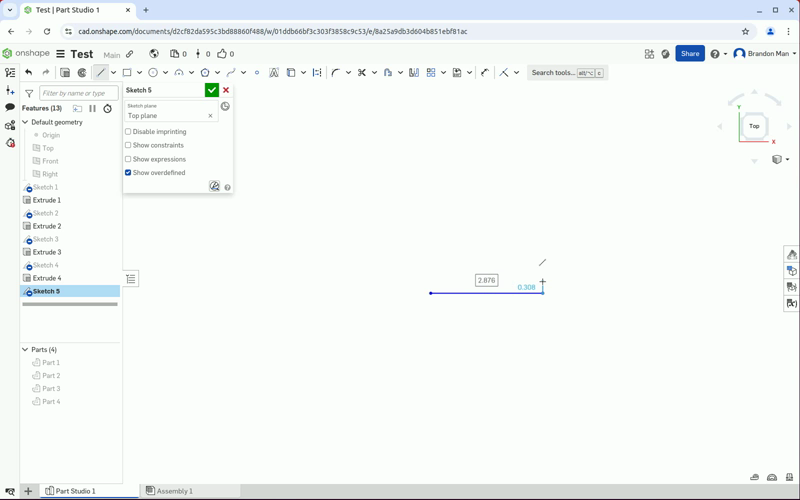
scroll(6)
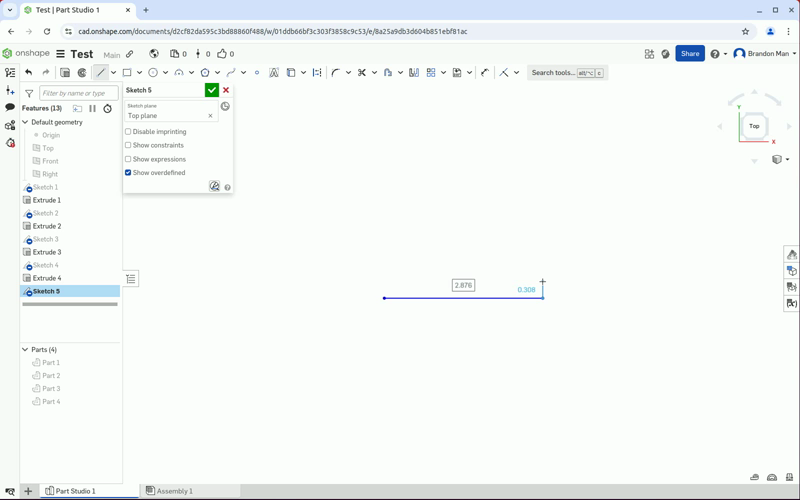
click(542, 281)
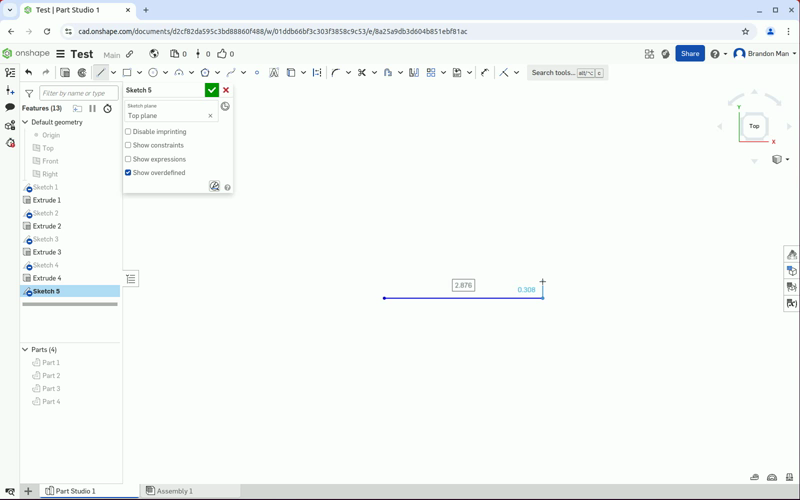
scroll(-6)
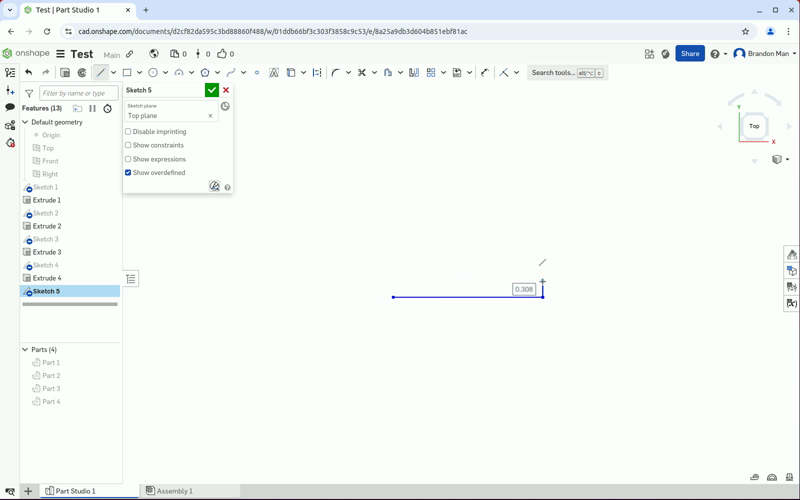
scroll(-6)
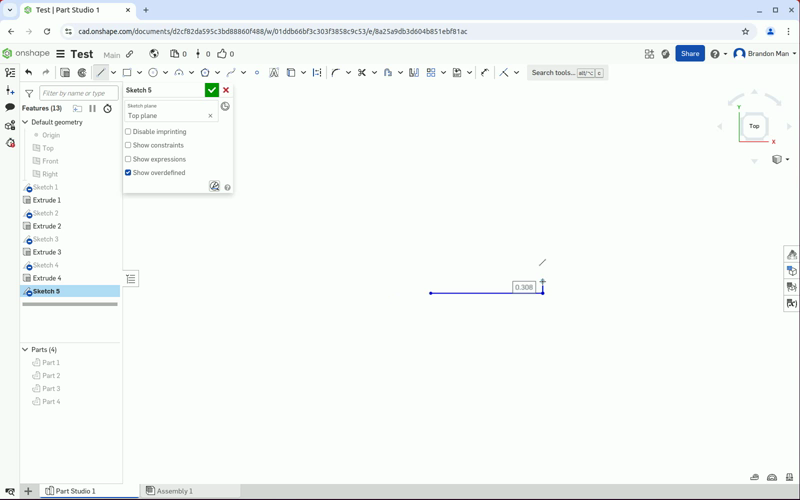
scroll(-6)
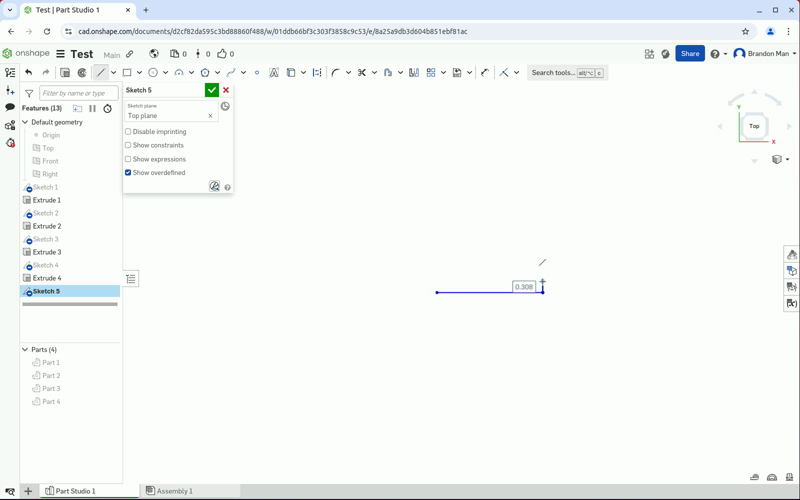
scroll(-6)
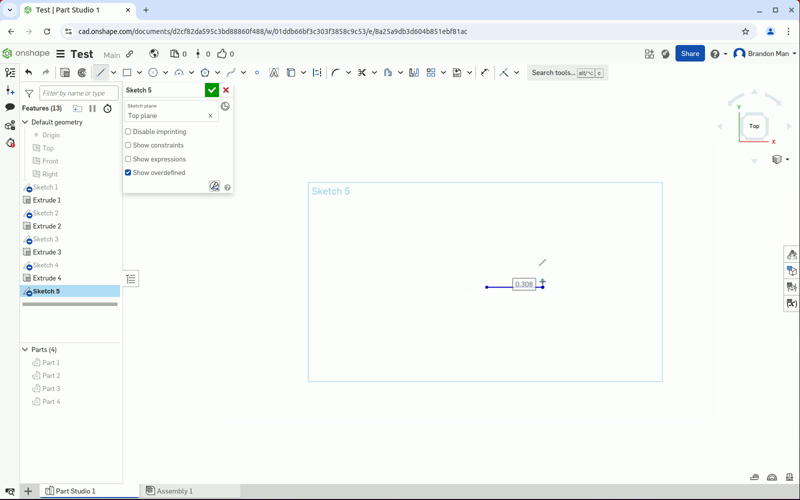
scroll(-6)
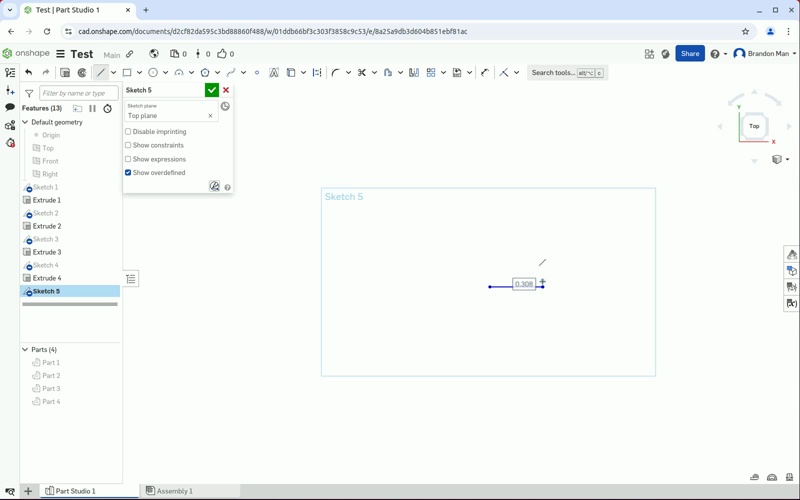
scroll(-6)
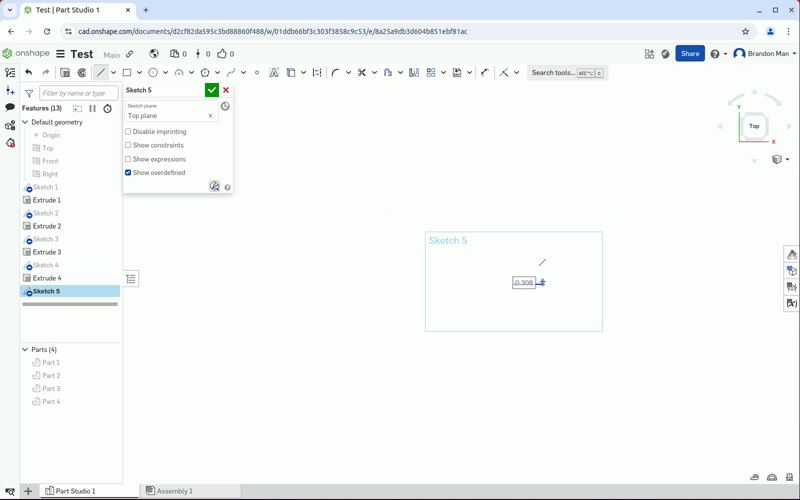
scroll(-6)
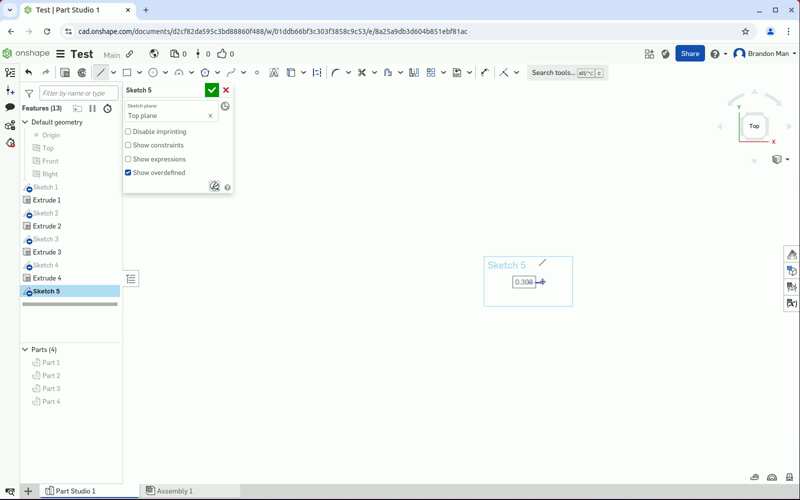
key_up(shift)
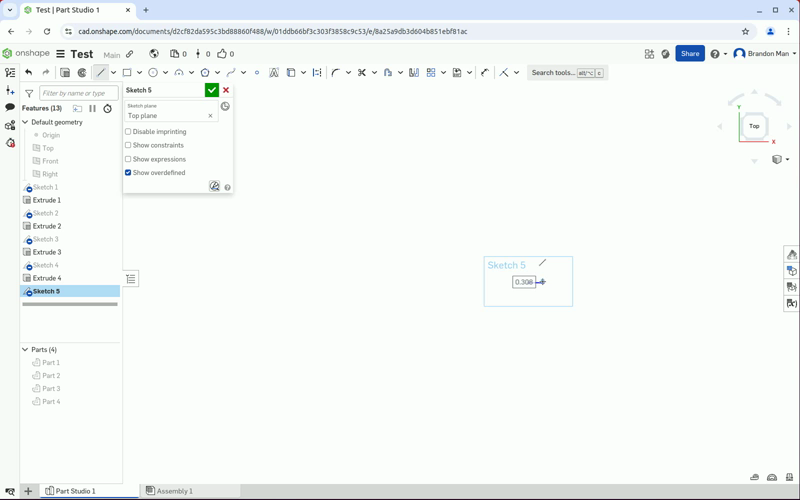
key_down(shift)
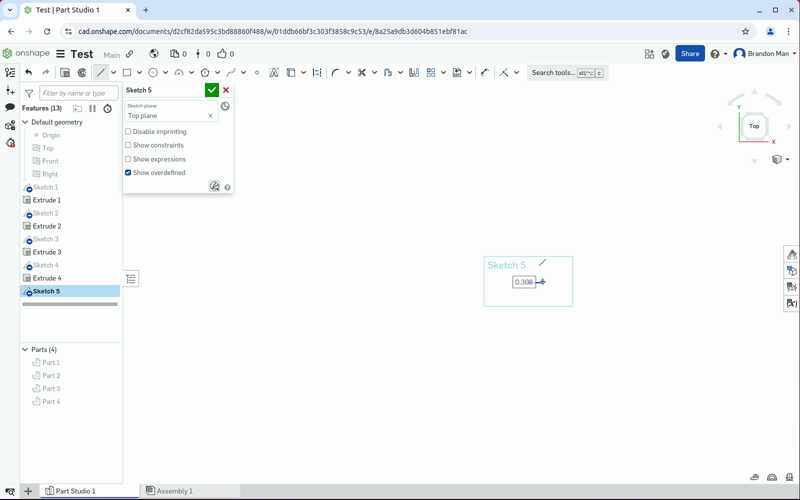
mouse_move(572, 281)
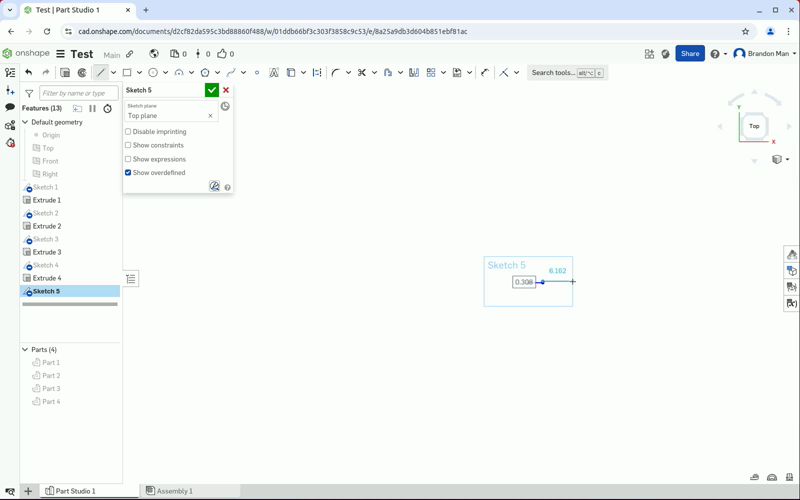
mouse_move(528, 281)
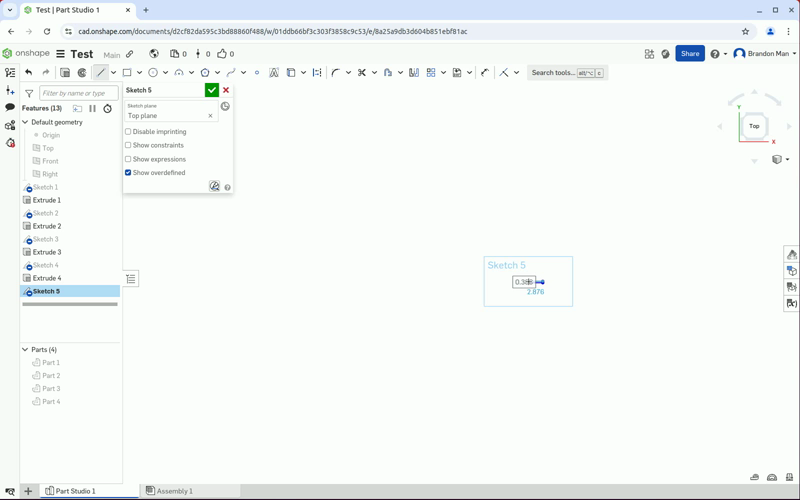
scroll(6)
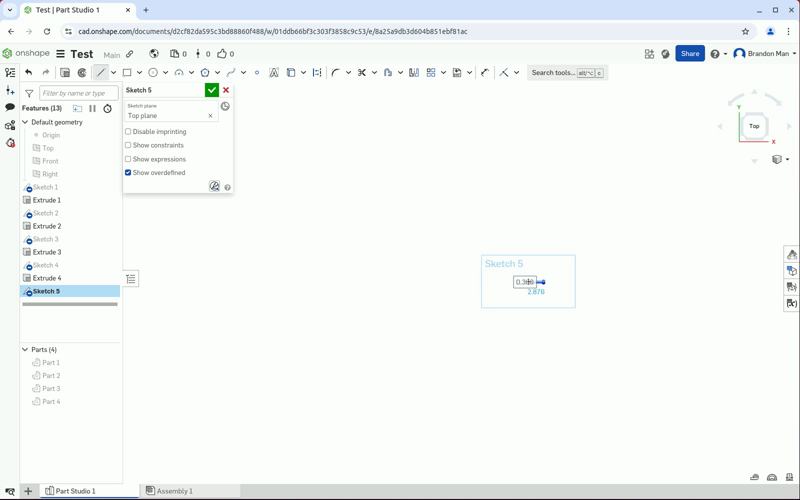
scroll(6)
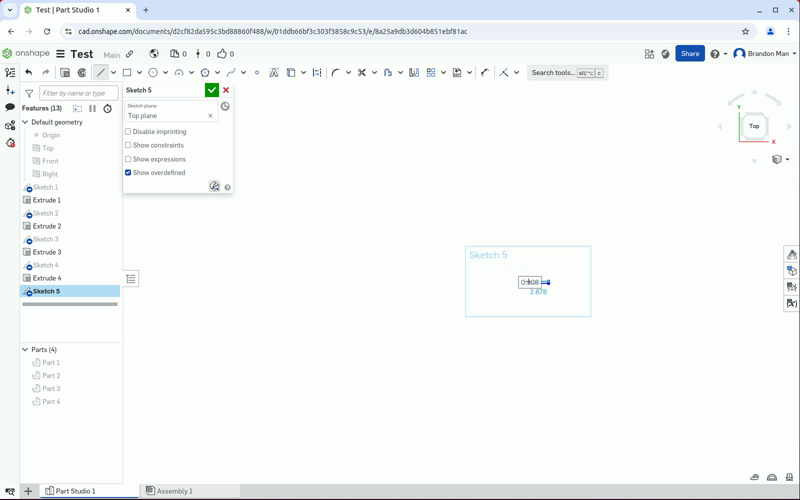
scroll(6)
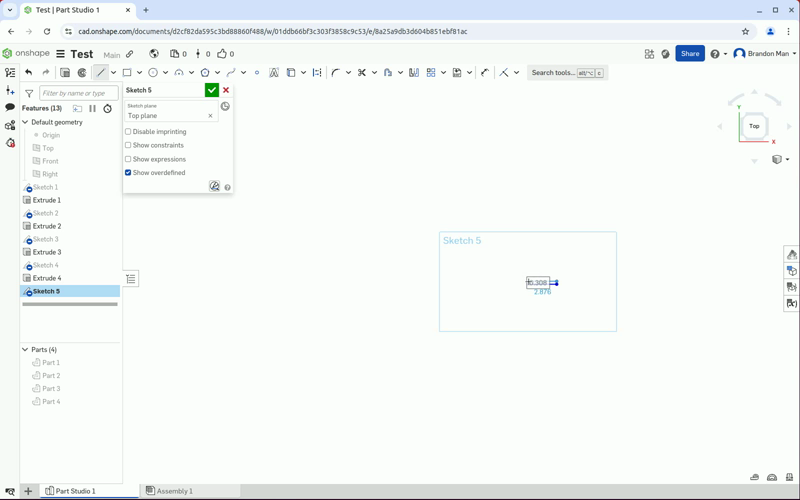
scroll(6)
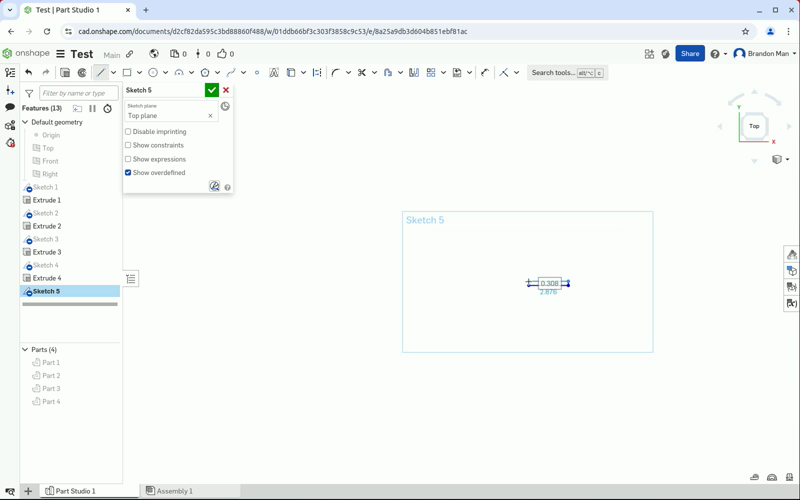
scroll(6)
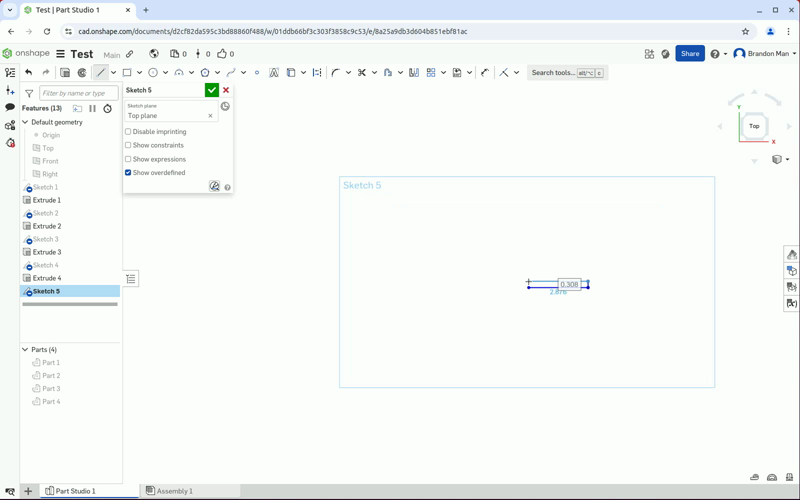
scroll(6)
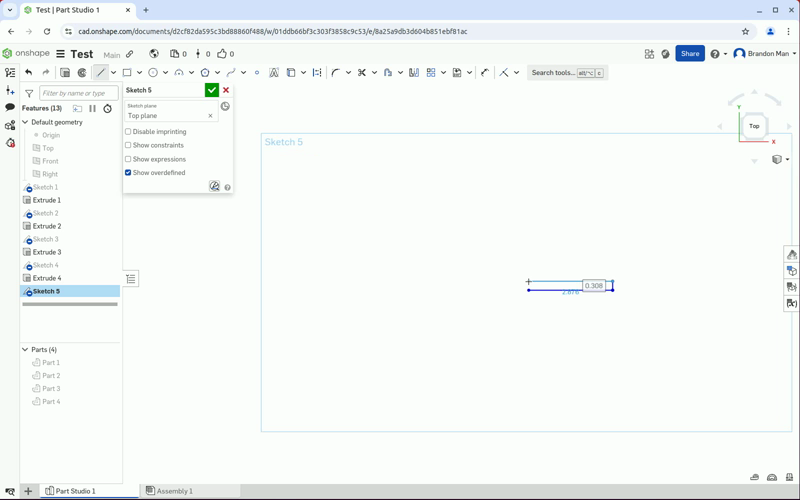
scroll(6)
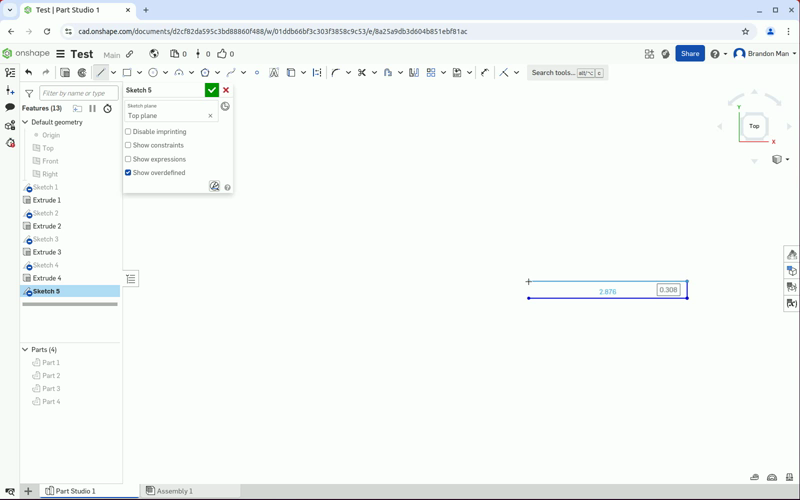
click(528, 281)
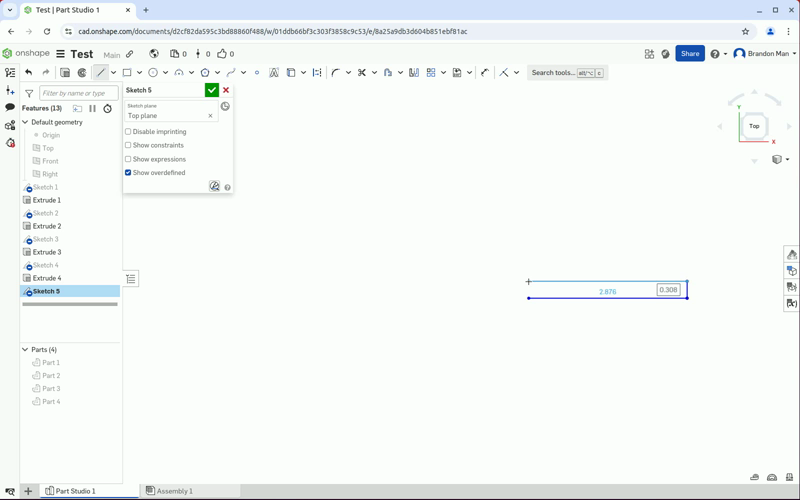
scroll(-6)
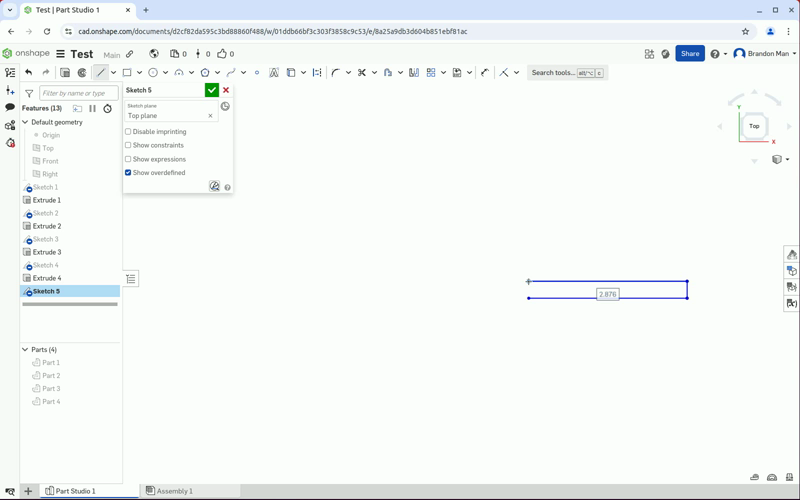
scroll(-6)
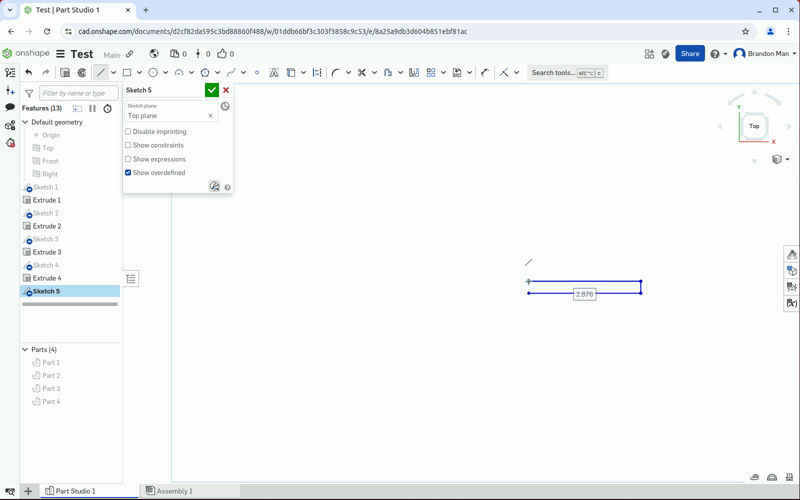
scroll(-6)
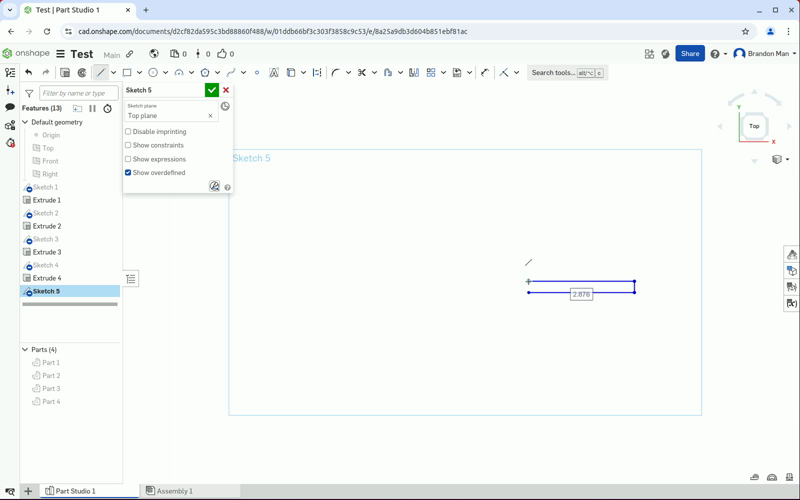
scroll(-6)
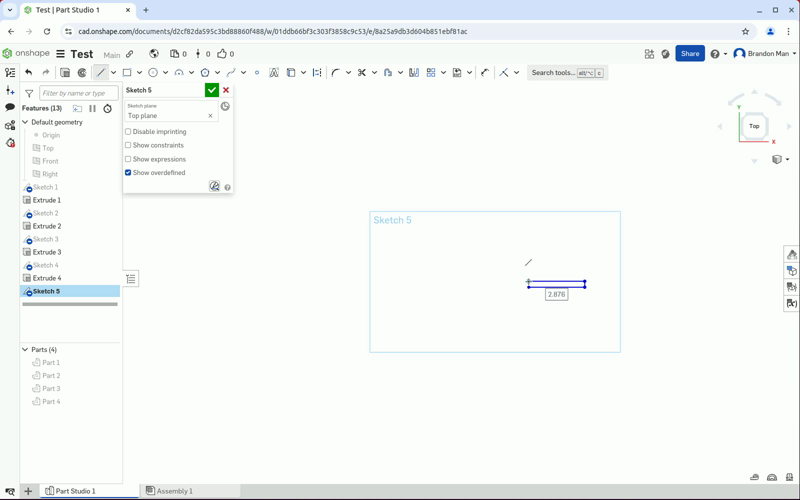
scroll(-6)
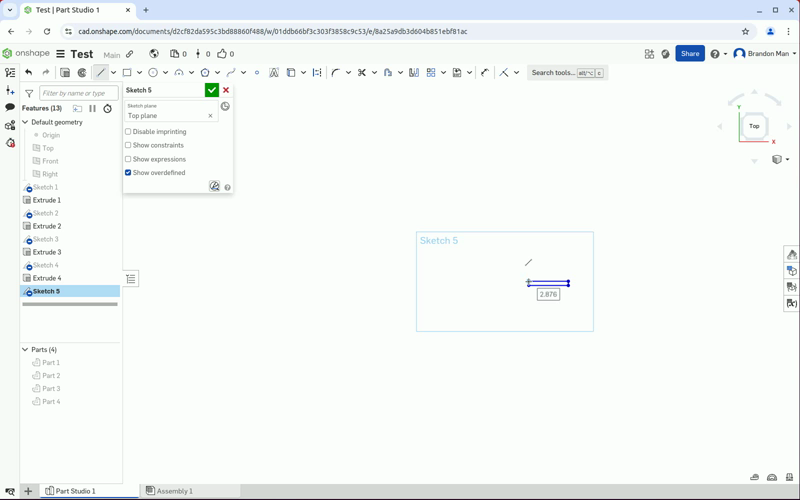
scroll(-6)
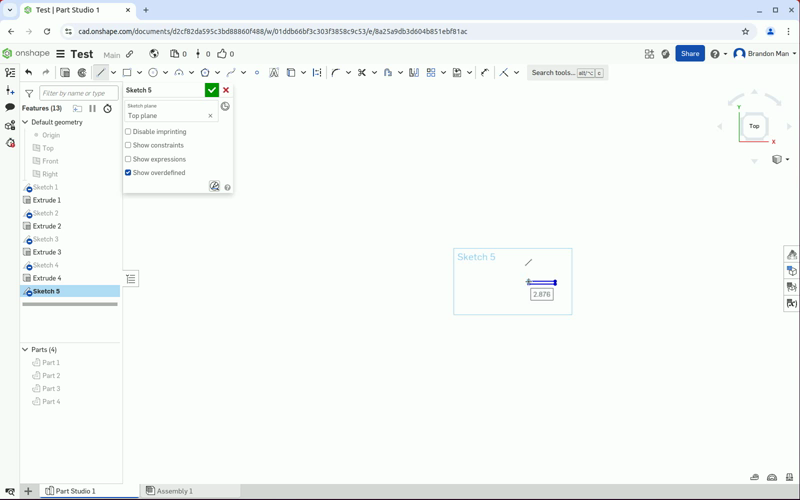
scroll(-6)
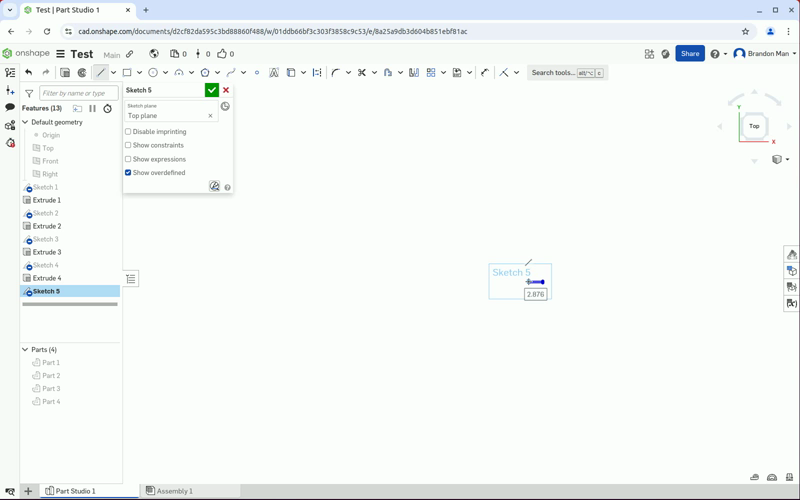
key_up(shift)
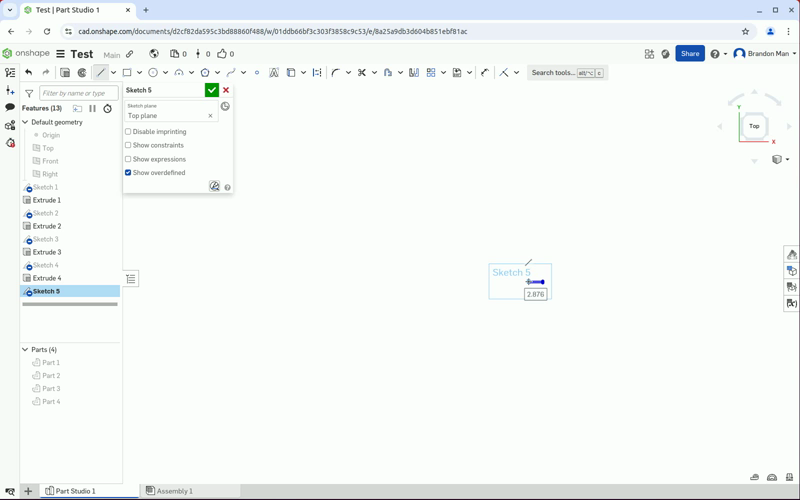
mouse_move(558, 281)
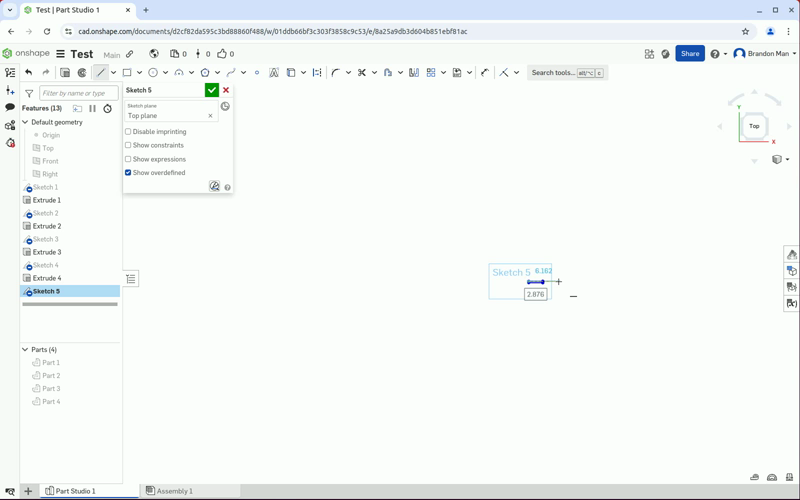
key_down(shift)
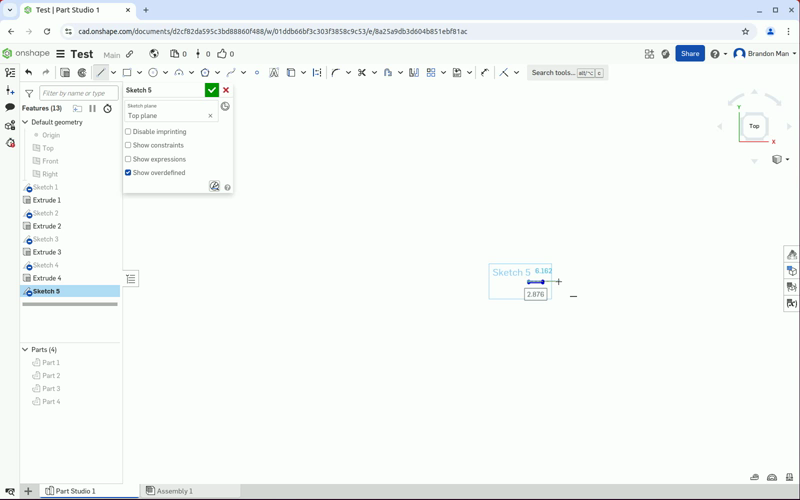
mouse_move(528, 282)
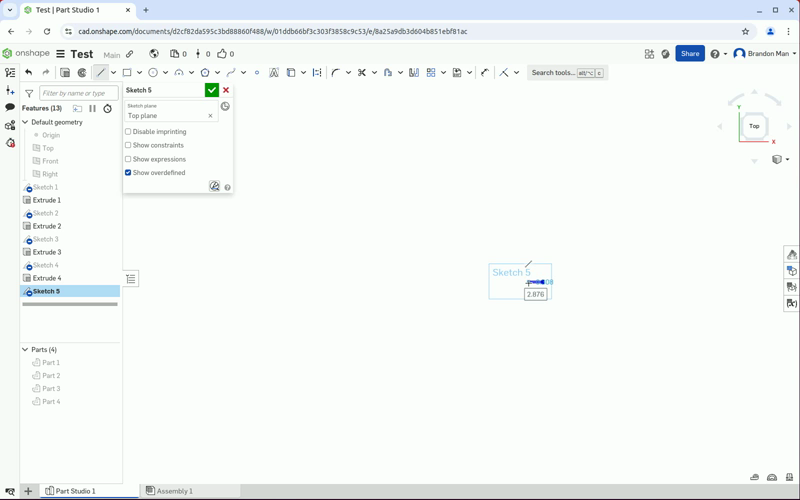
scroll(6)
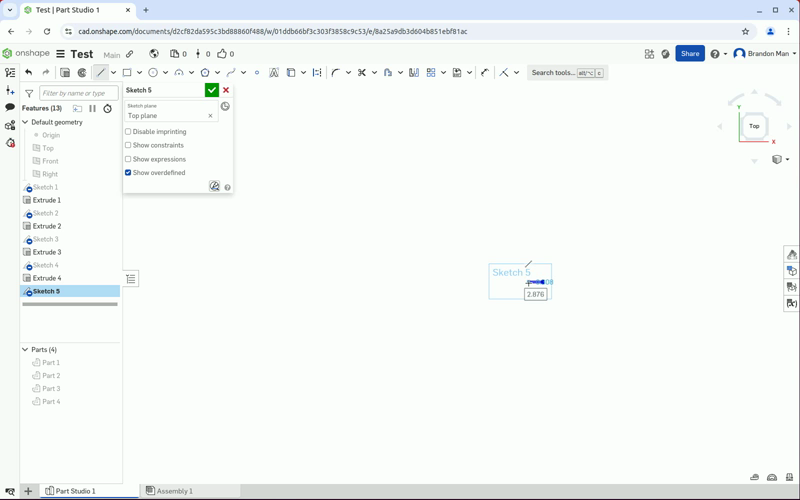
scroll(6)
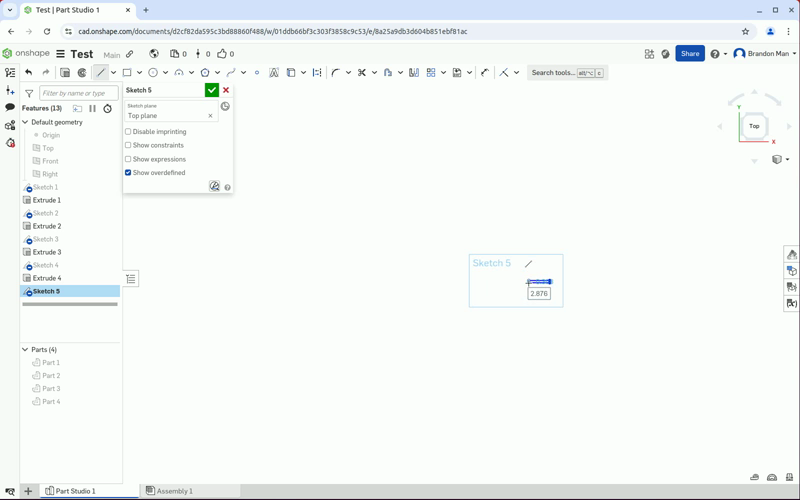
scroll(6)
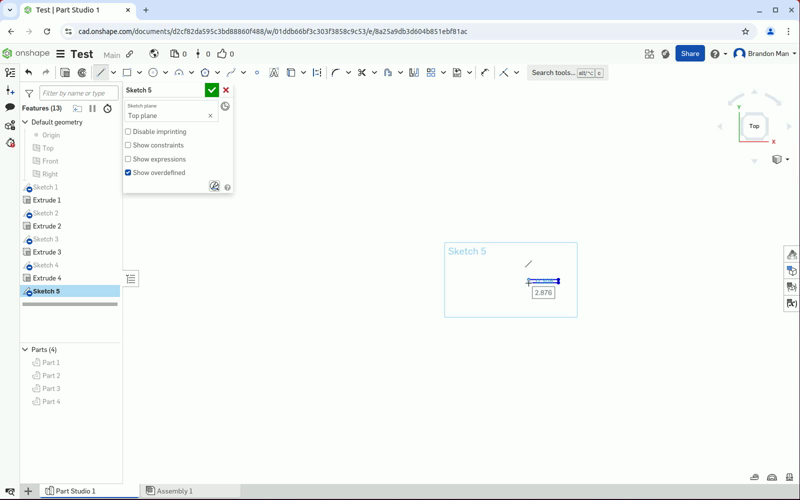
scroll(6)
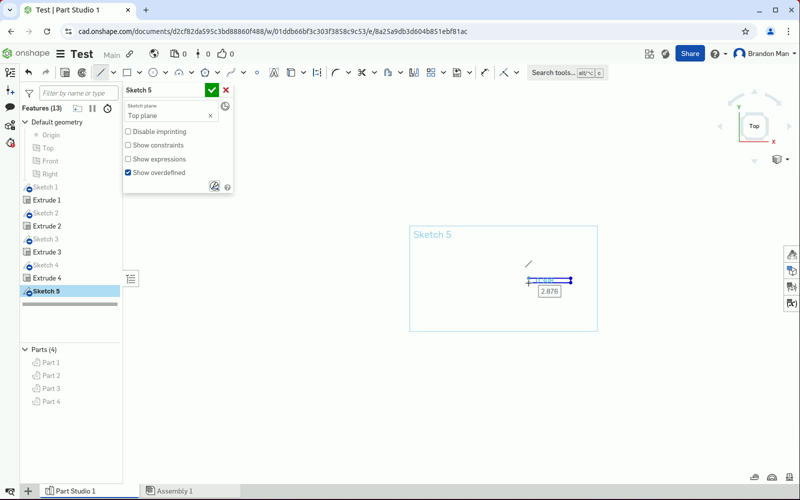
scroll(6)
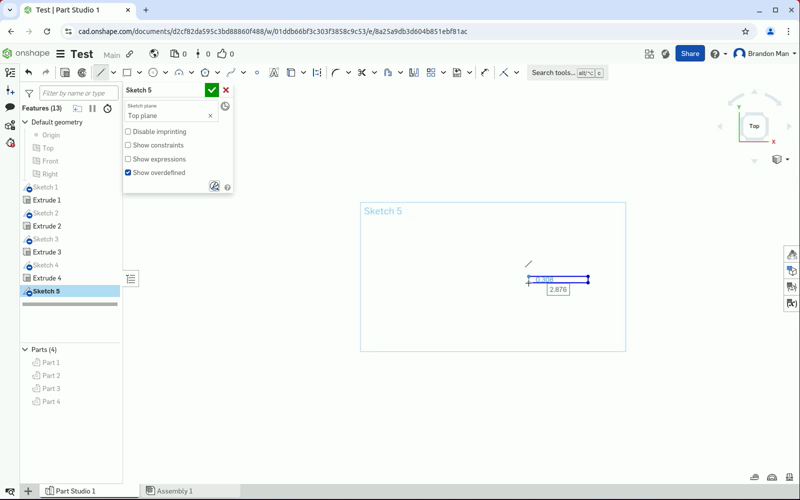
scroll(6)
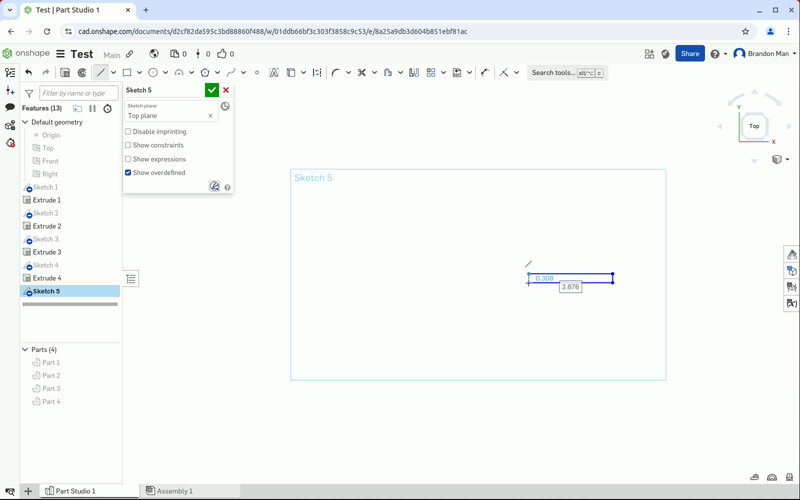
scroll(6)
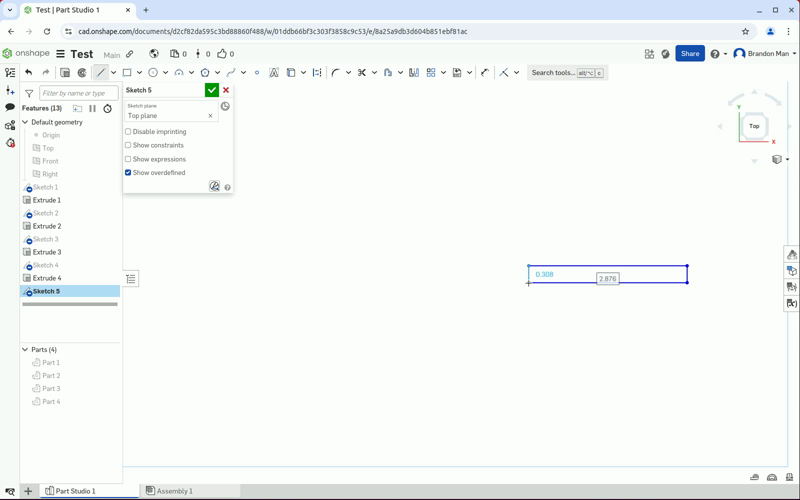
key_up(shift)
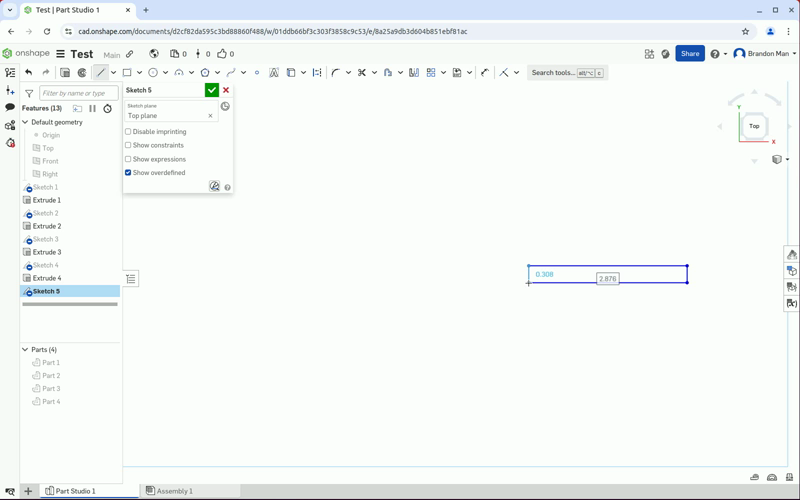
click(528, 282)
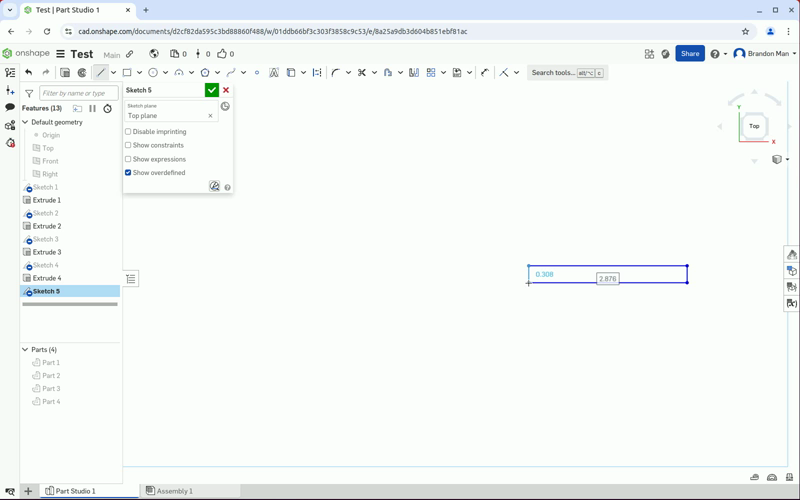
scroll(-6)
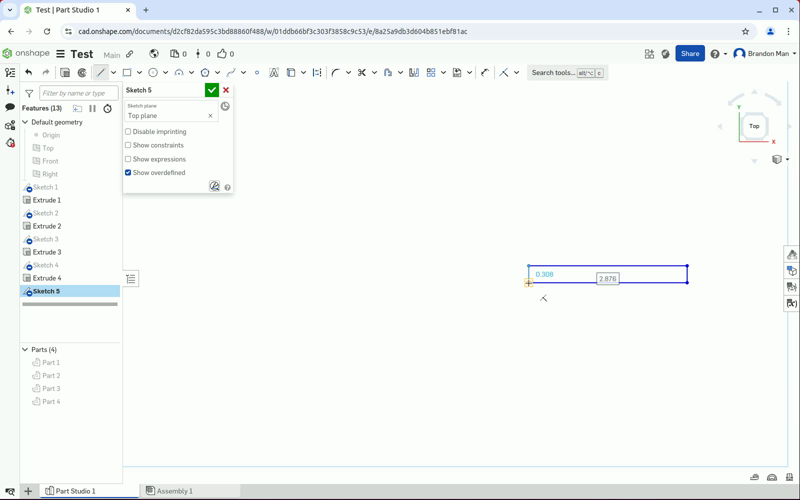
scroll(-6)
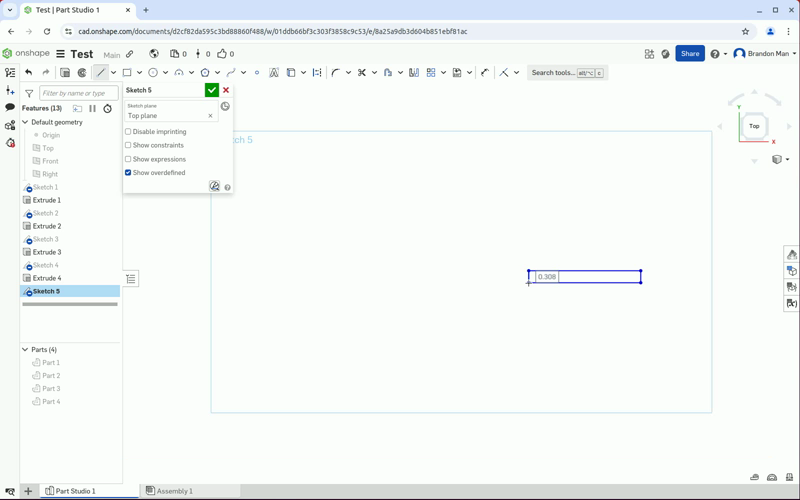
scroll(-6)
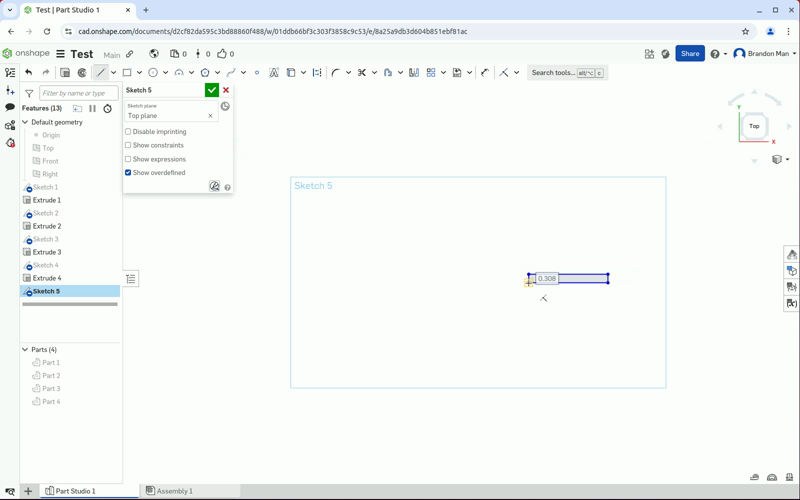
scroll(-6)
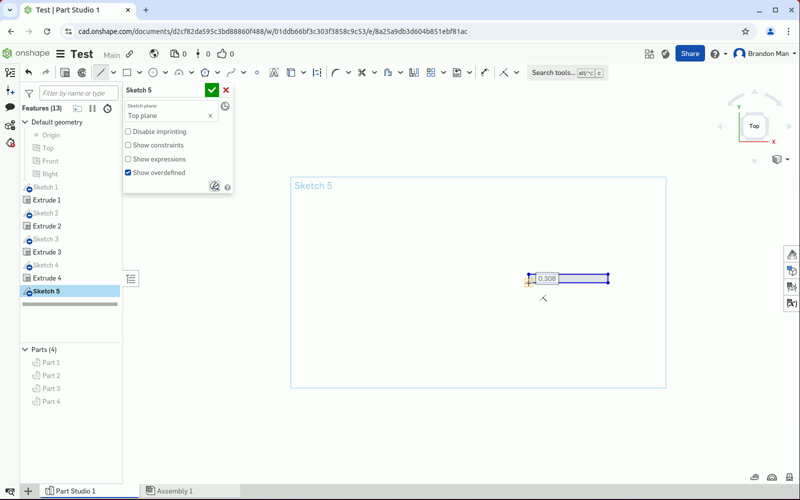
scroll(-6)
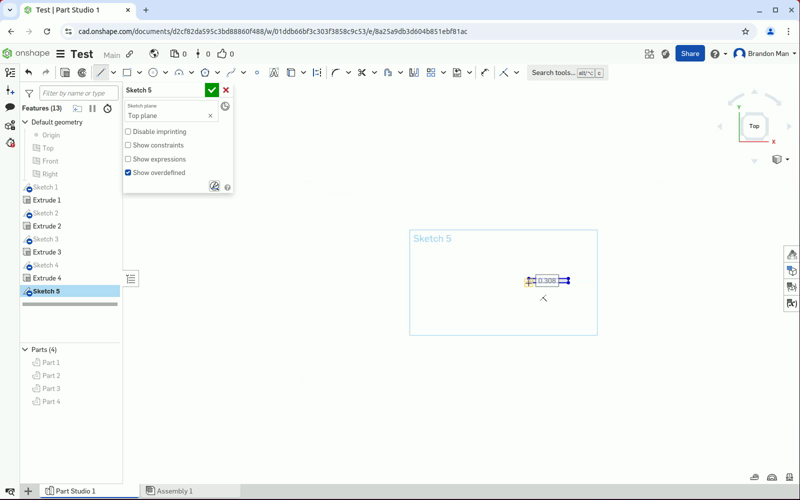
scroll(-6)
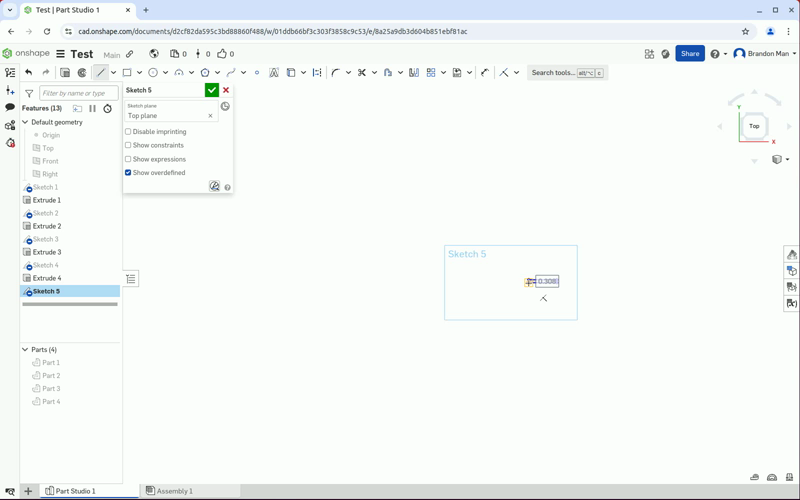
scroll(-6)
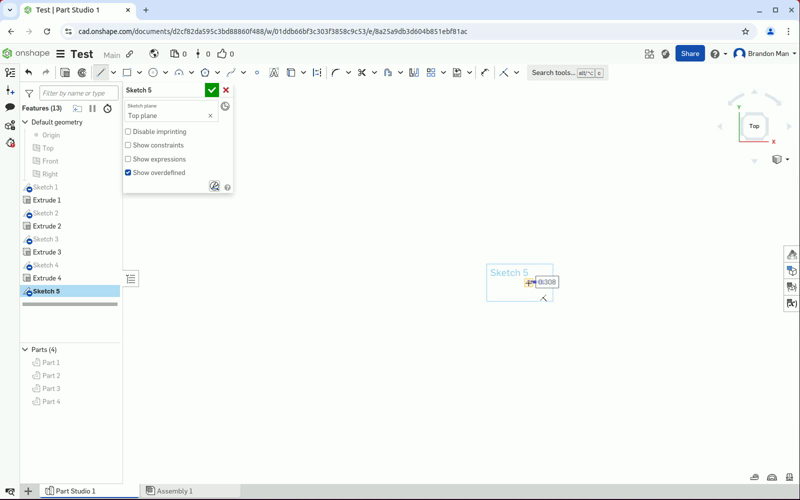
key(esc)
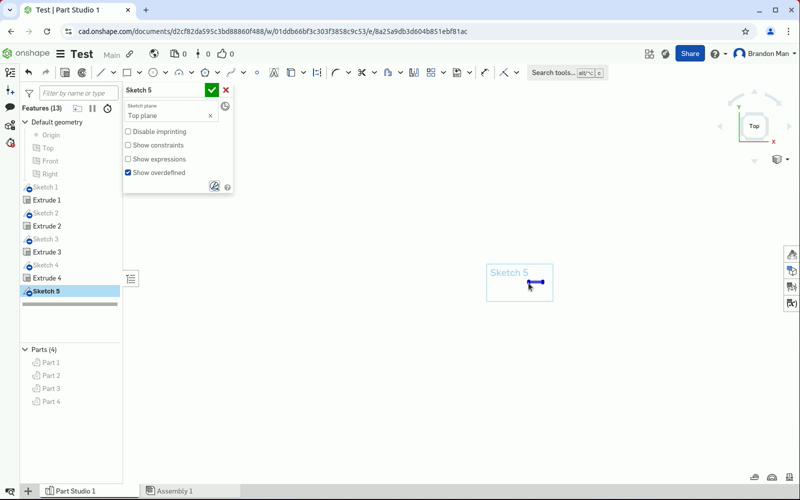
mouse_move(534, 282)
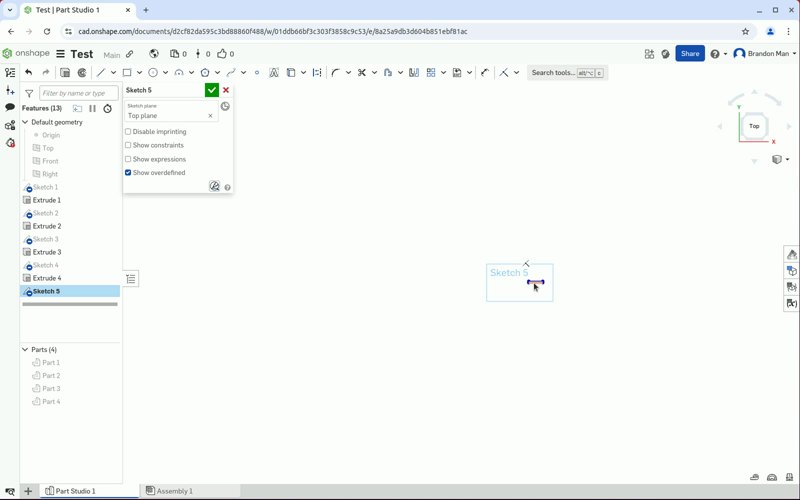
scroll(6)
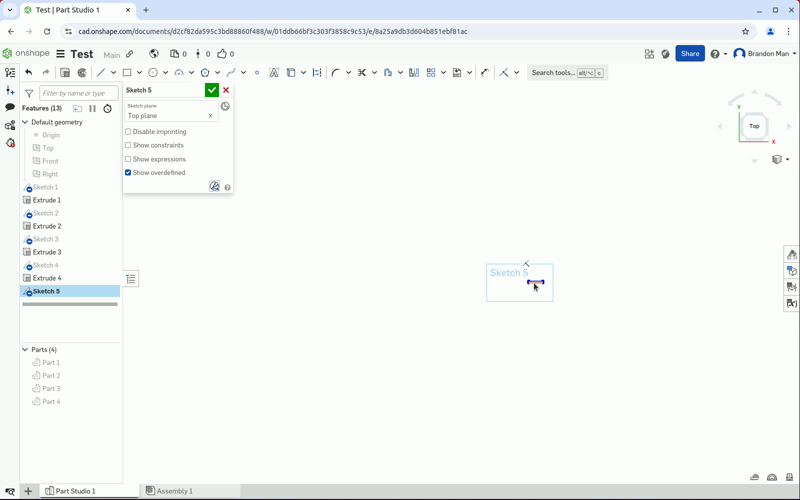
scroll(6)
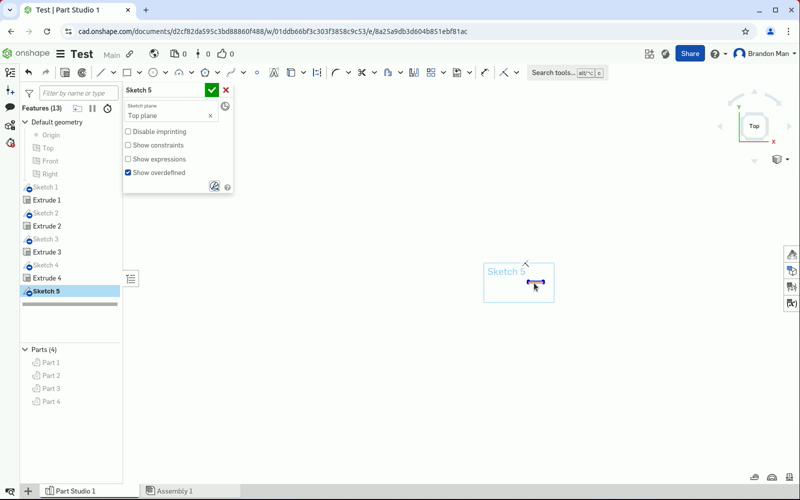
scroll(6)
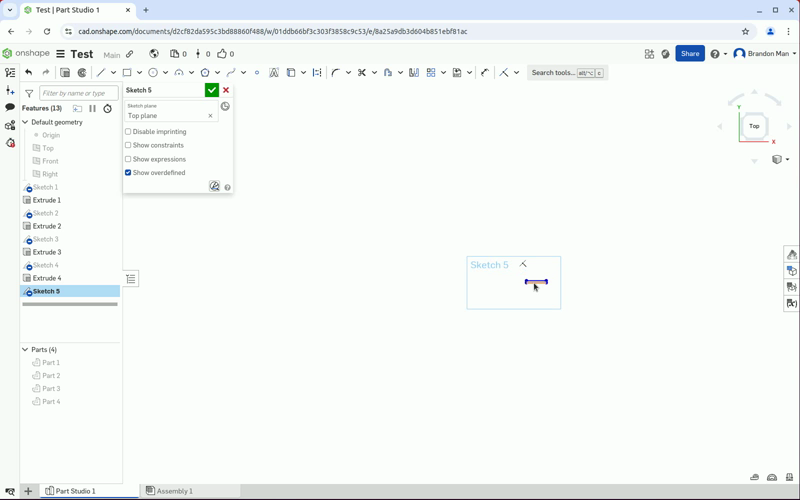
scroll(6)
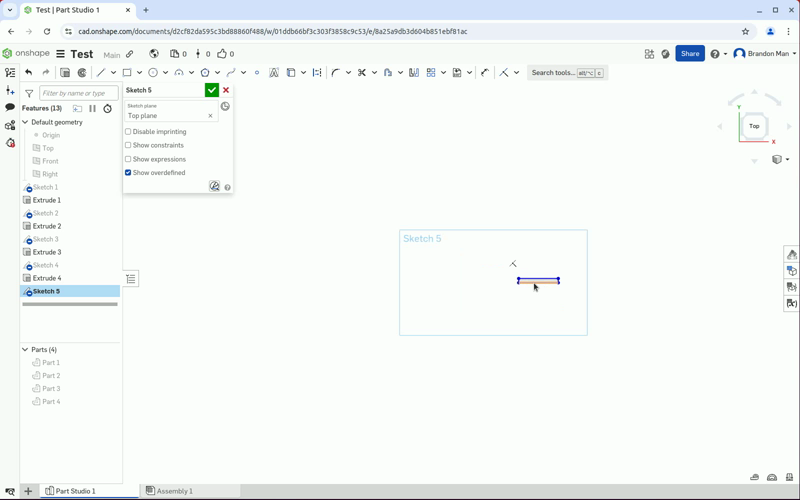
scroll(6)
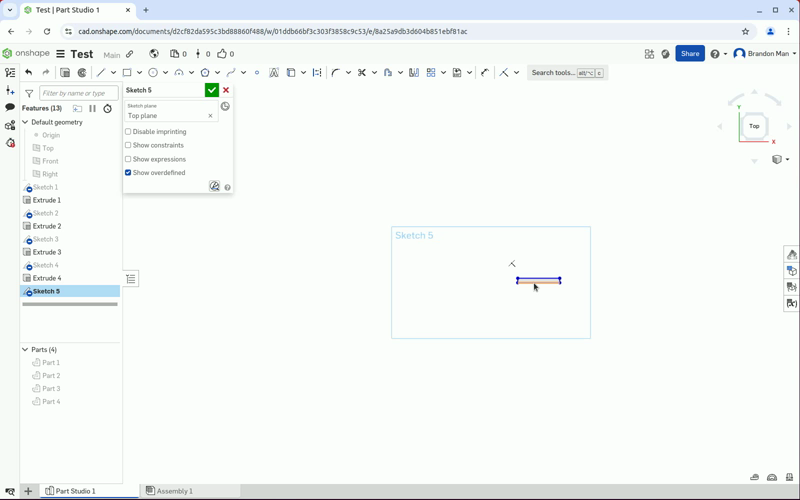
scroll(6)
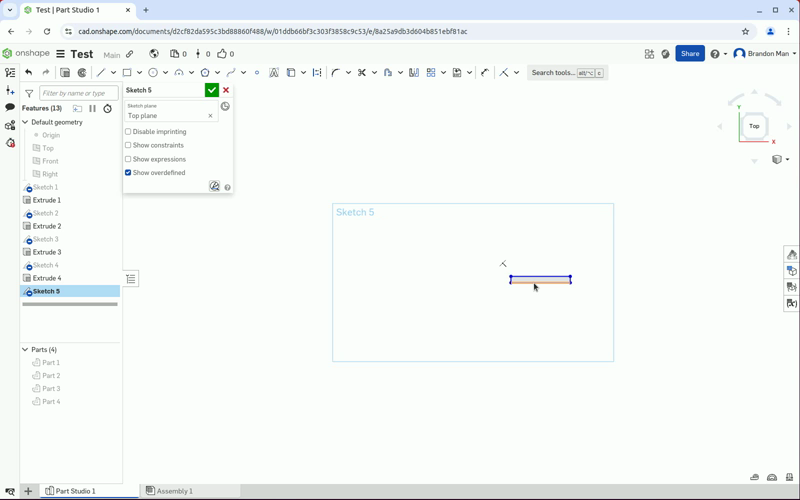
scroll(6)
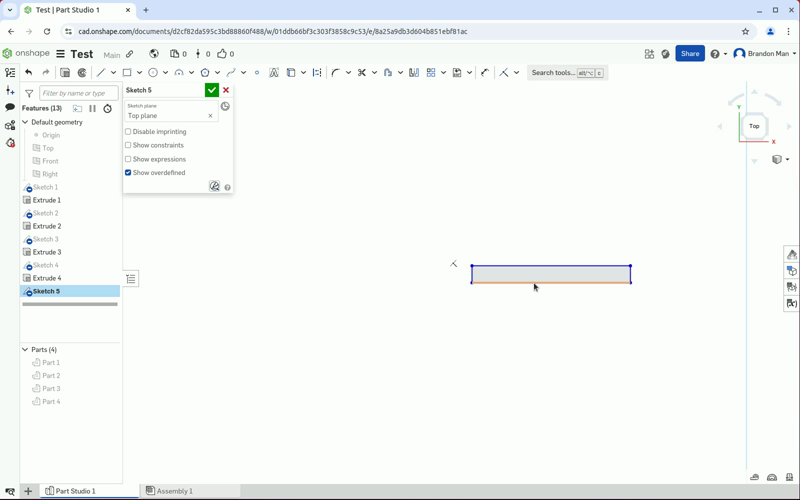
click(534, 282)
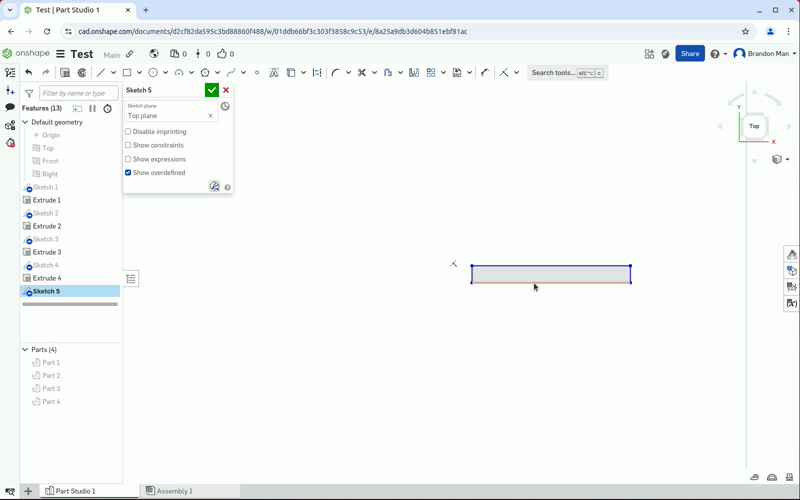
scroll(-6)
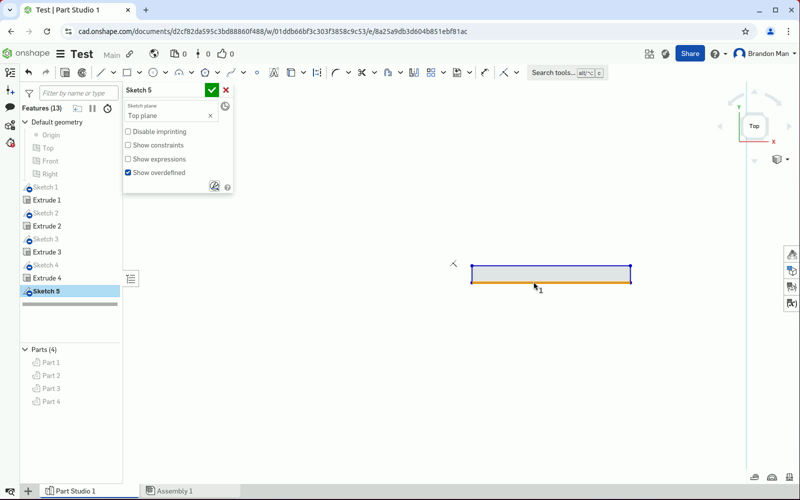
scroll(-6)
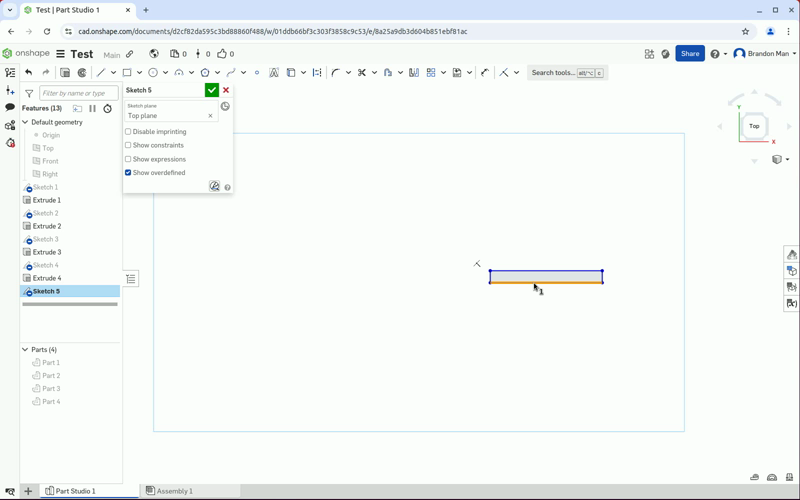
scroll(-6)
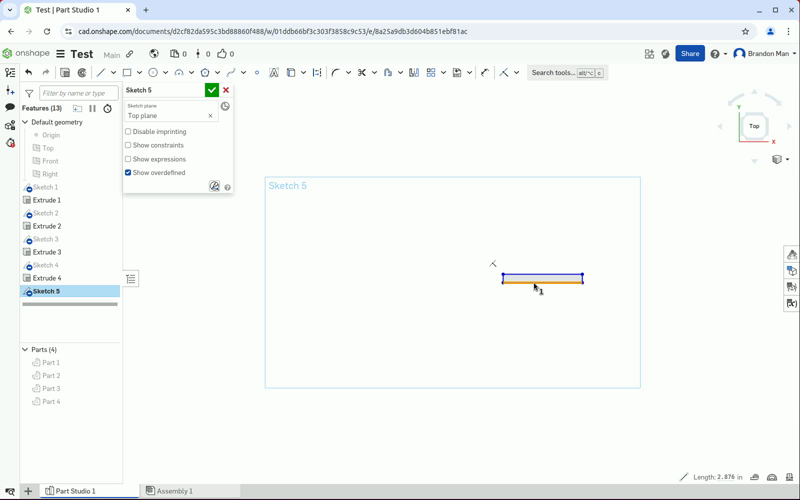
scroll(-6)
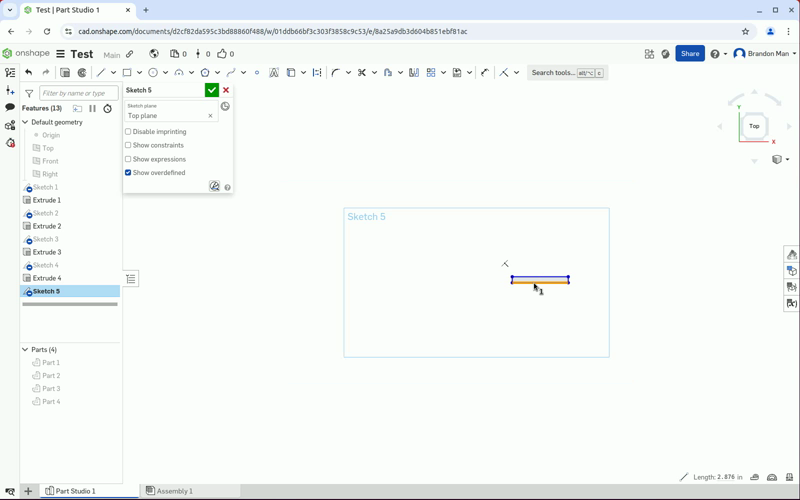
scroll(-6)
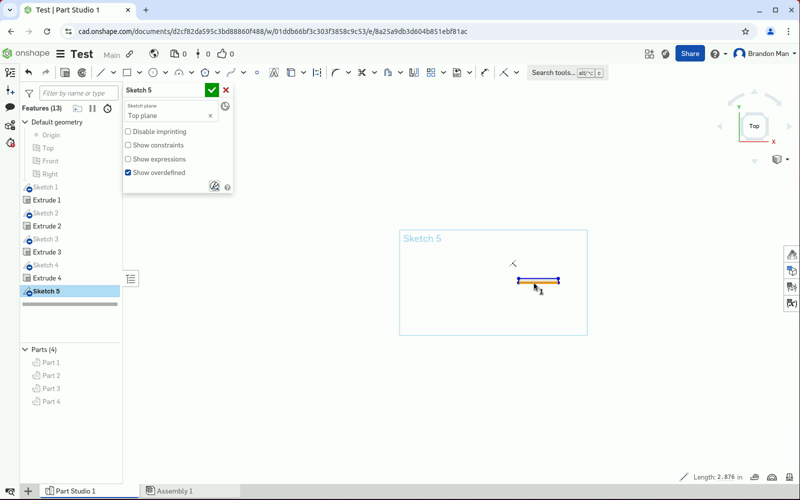
scroll(-6)
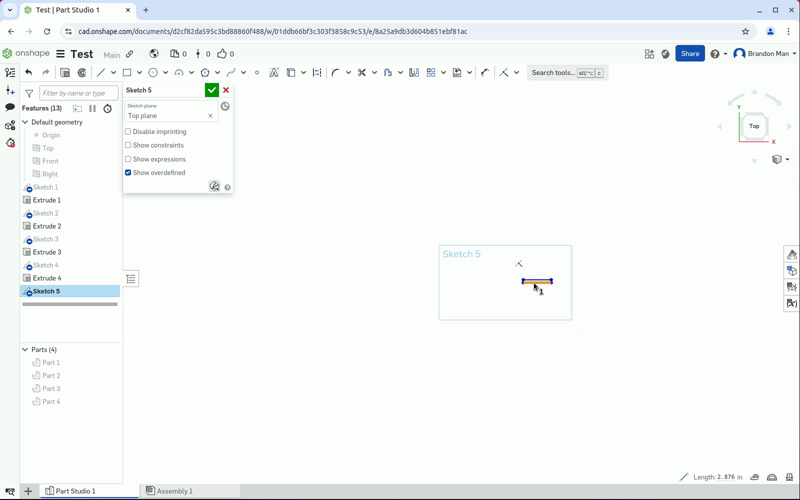
scroll(-6)
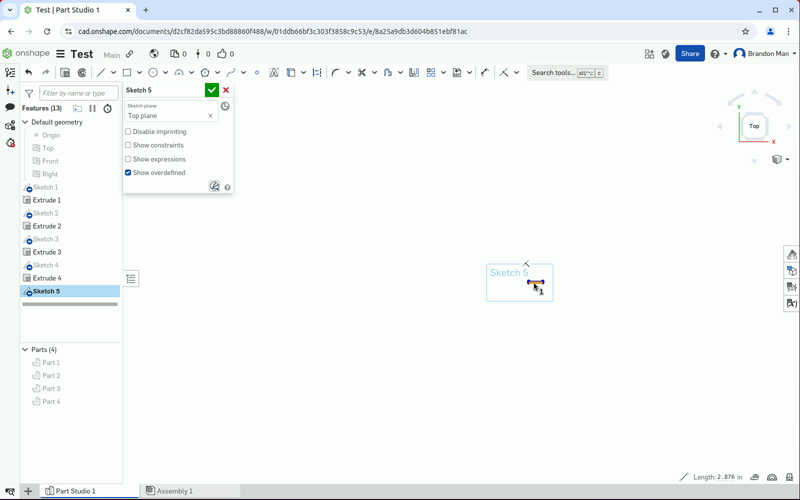
mouse_move(73, 352)
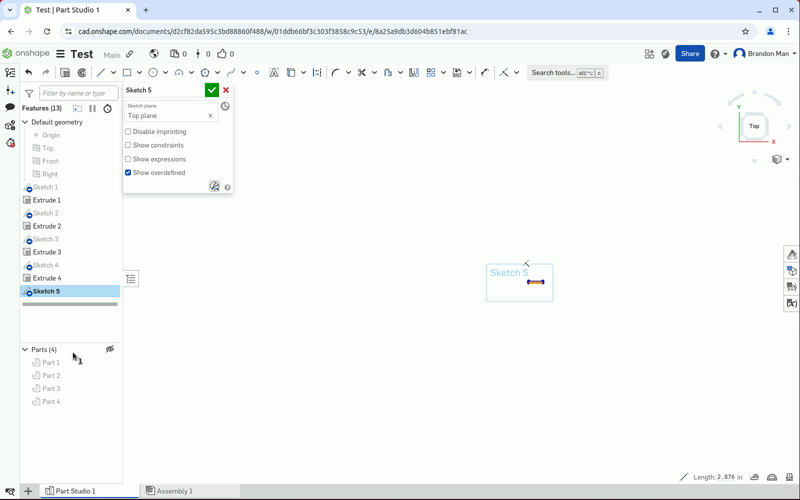
key(shift+y)
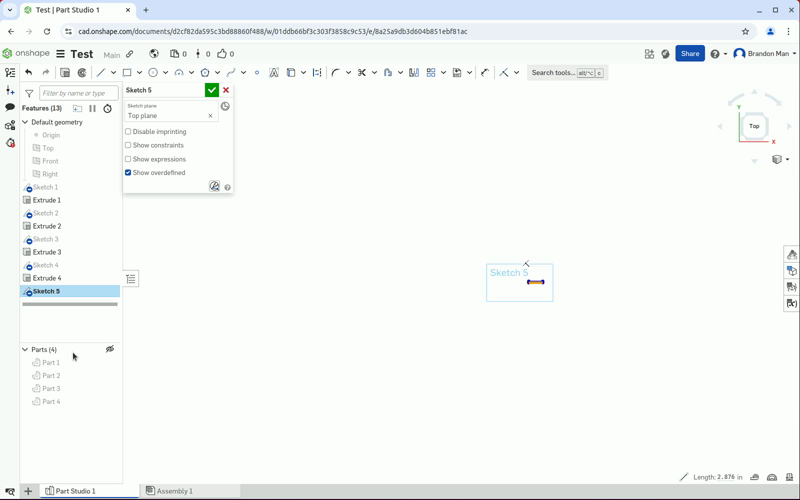
key(shift+e)
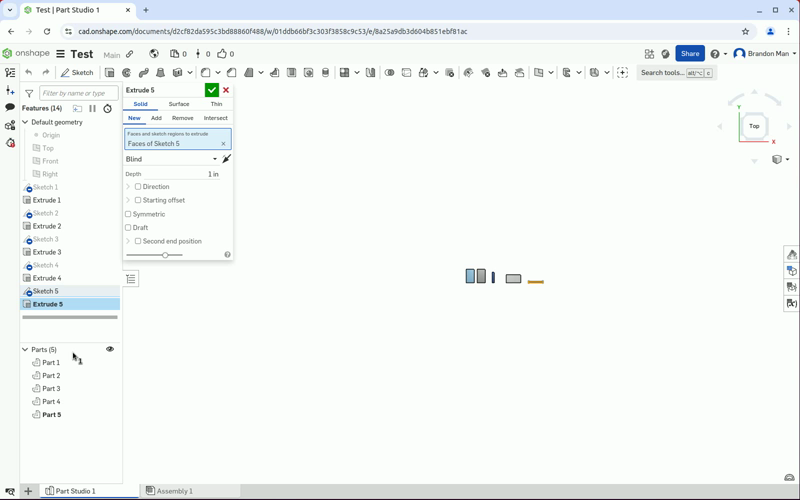
mouse_move(143, 106)
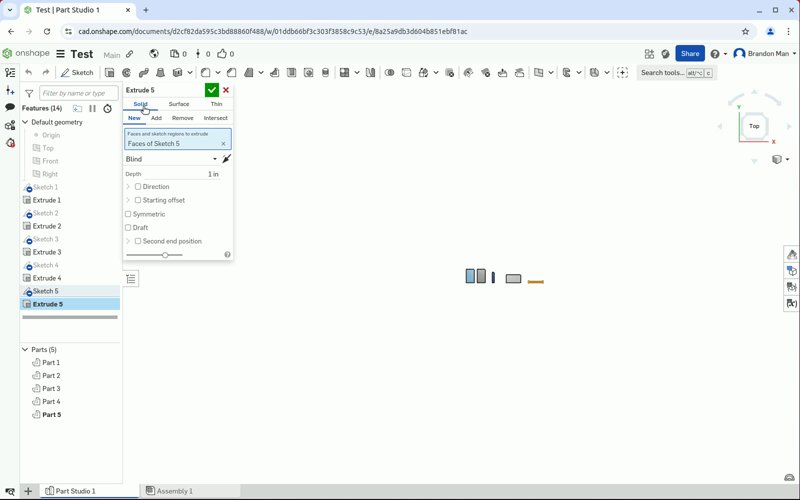
click(143, 106)
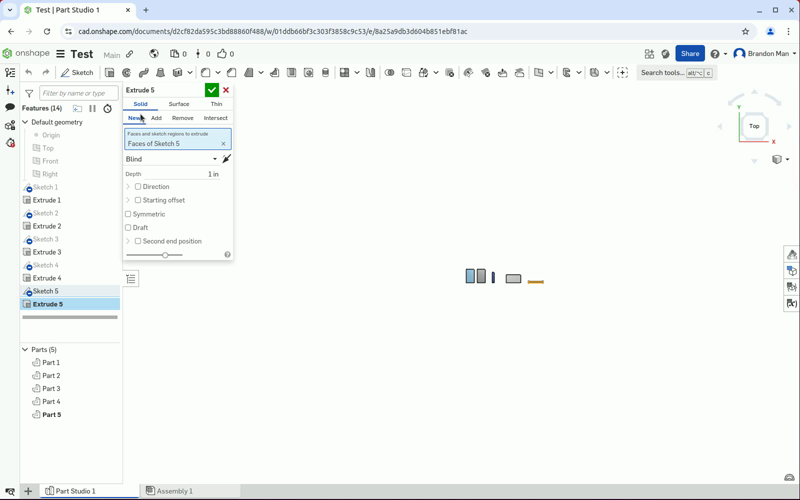
mouse_move(137, 120)
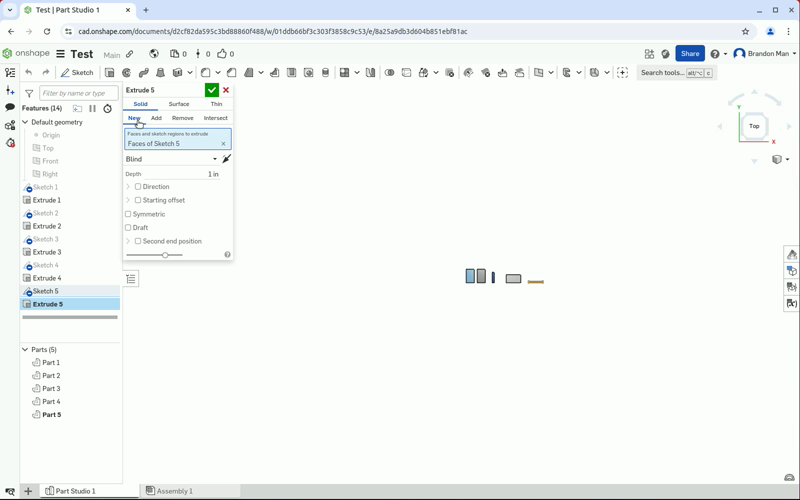
click(137, 120)
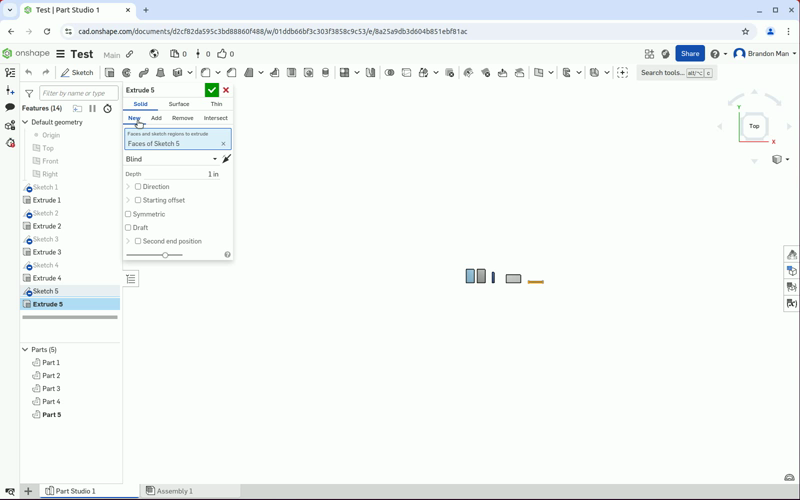
key(tab, 4)
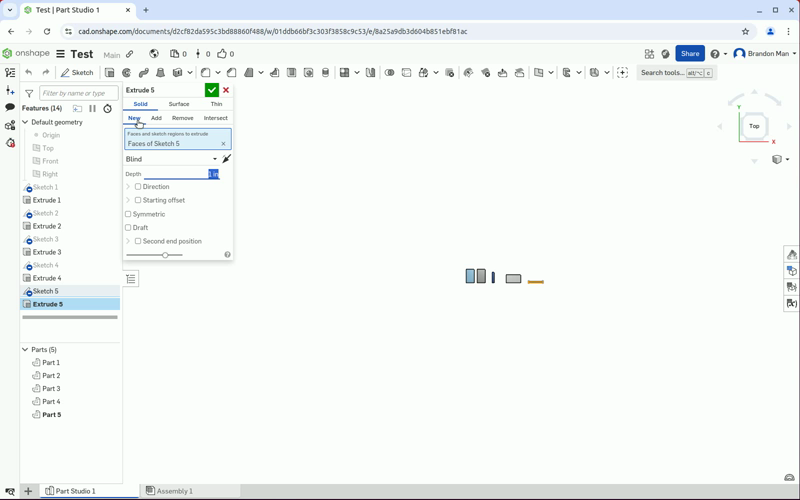
text(-0.241)
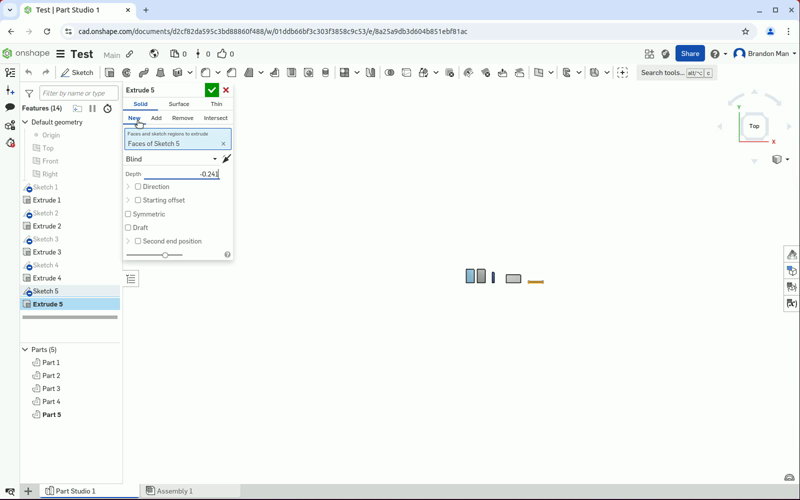
key(enter)
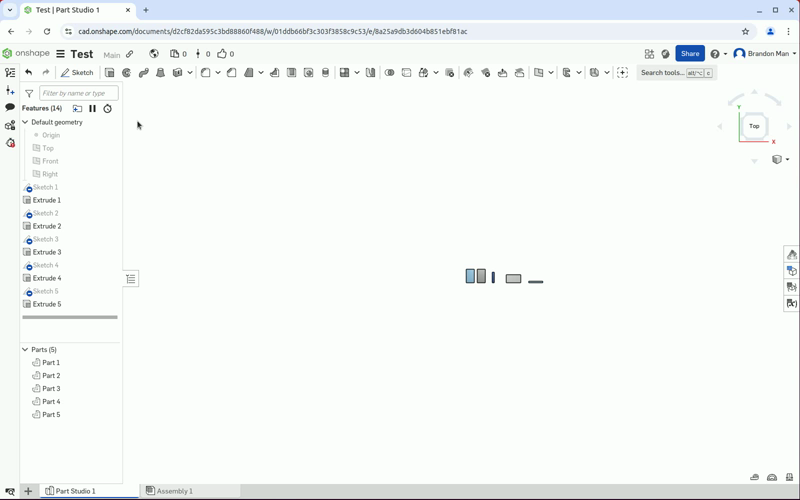
key(shift+h)
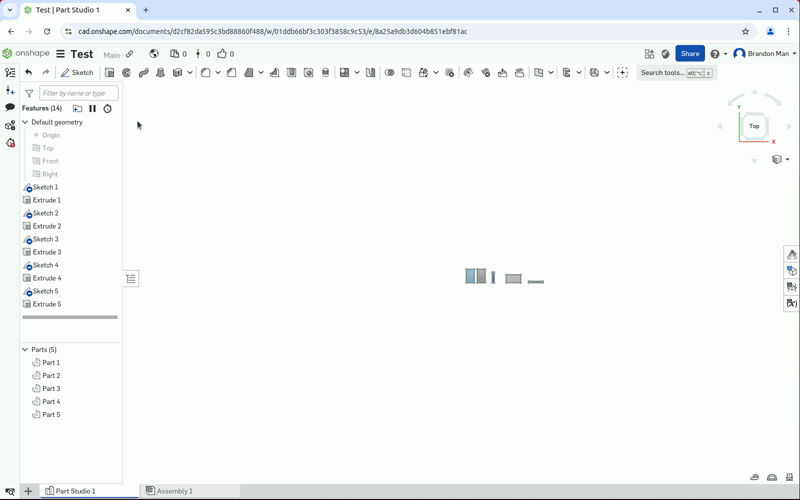
key(shift+h)
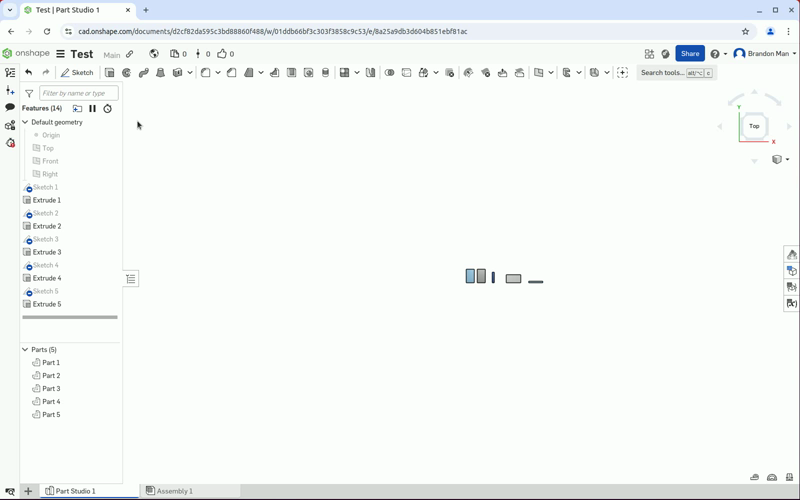
mouse_move(73, 189)
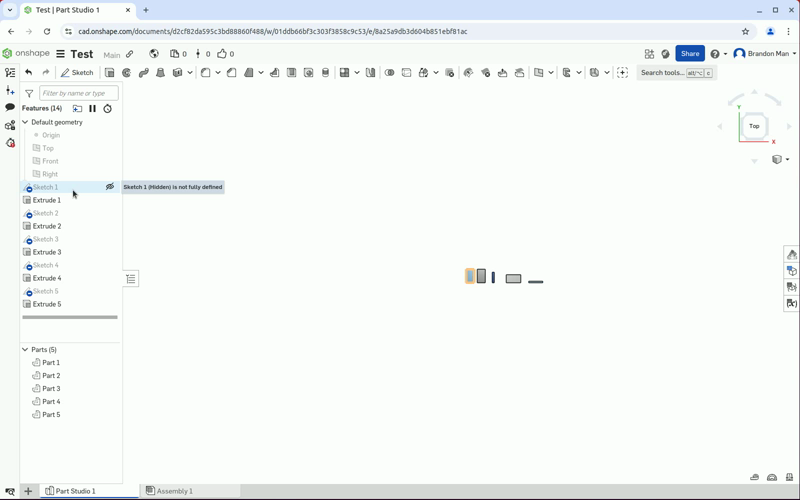
click(73, 189)
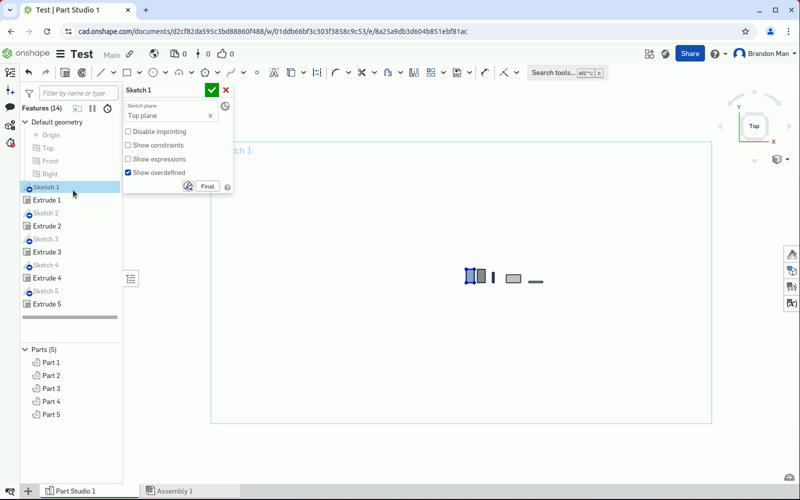
mouse_move(229, 92)
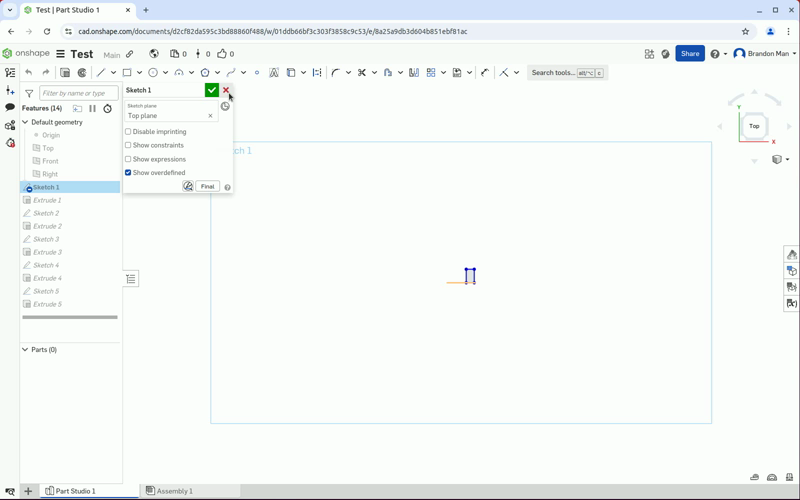
click(229, 92)
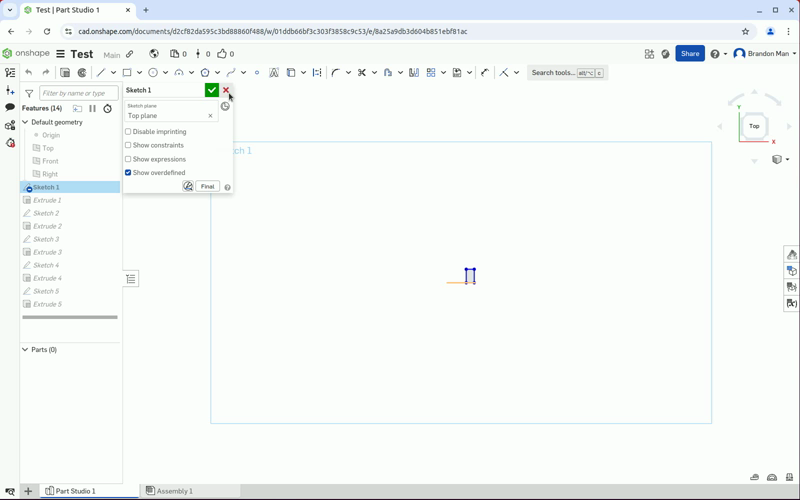
key(shift+s)
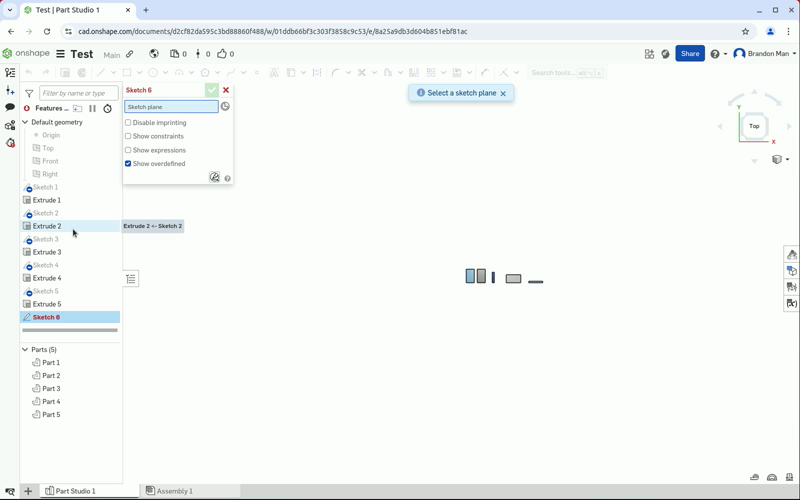
scroll(3)
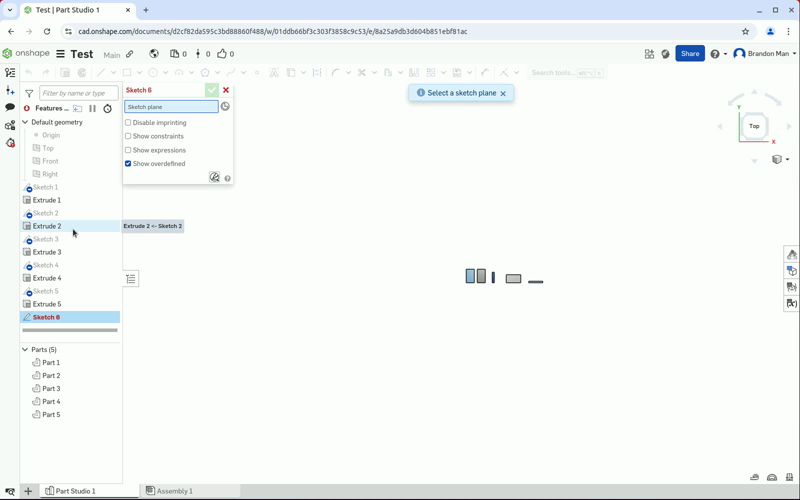
mouse_move(73, 150)
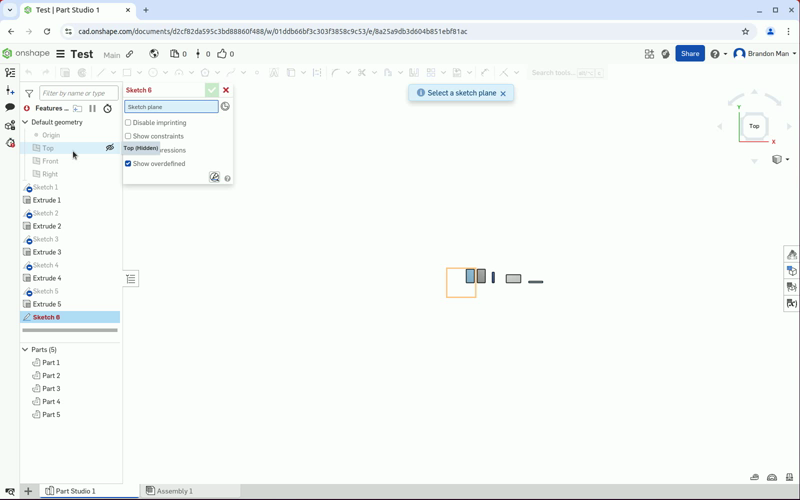
click(73, 150)
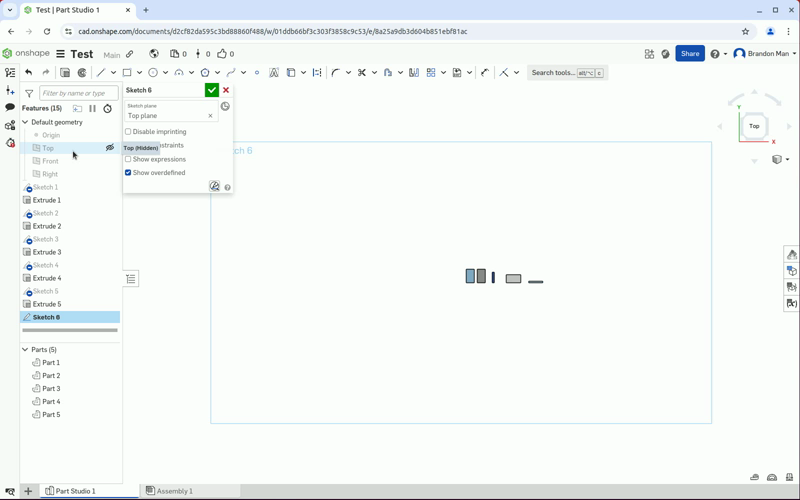
mouse_move(73, 352)
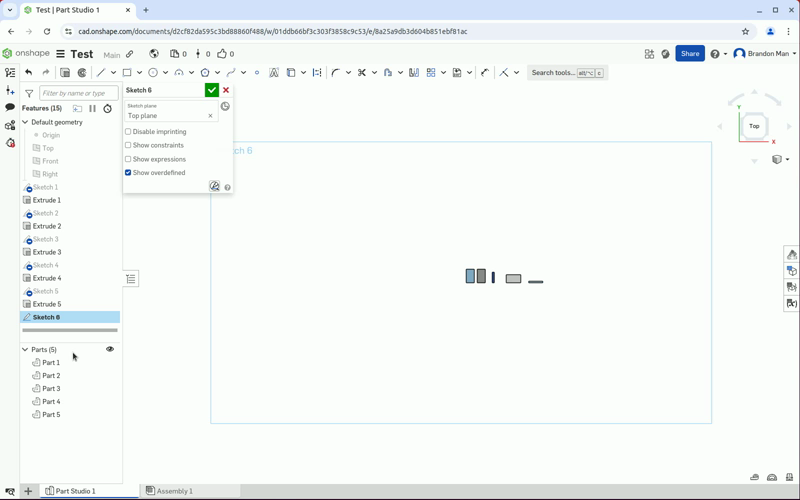
key(y)
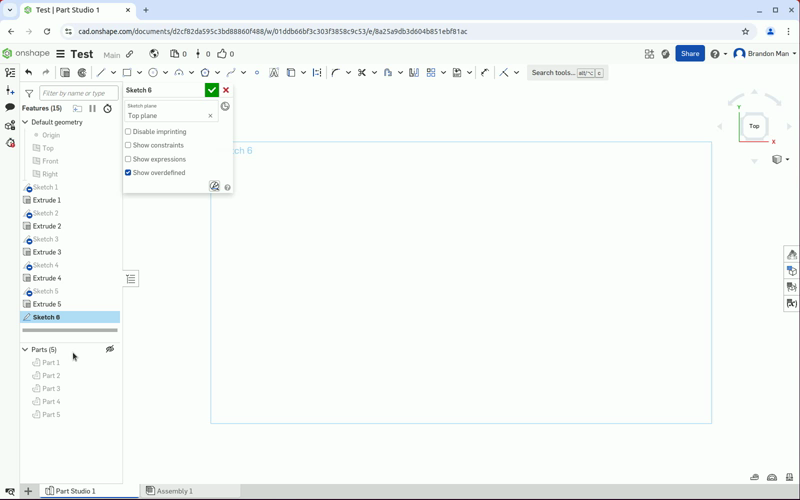
key(l)
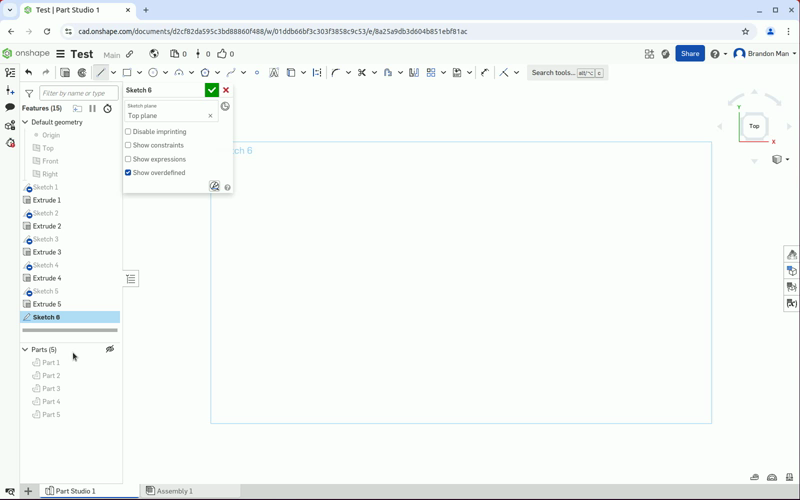
key_down(shift)
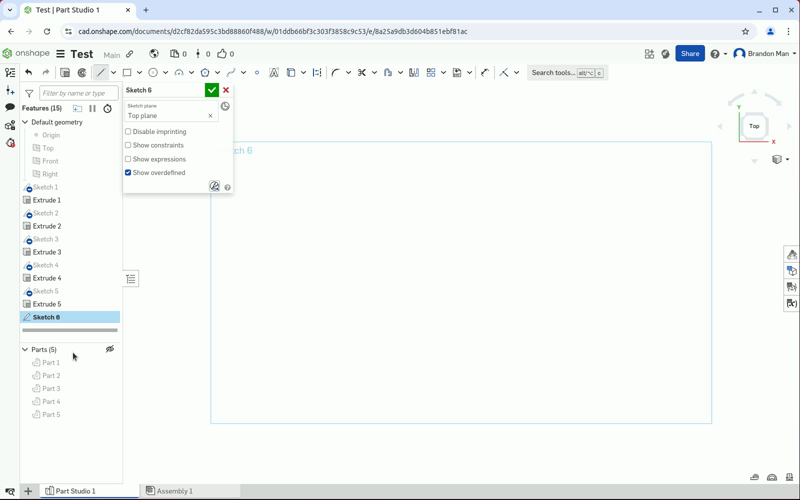
mouse_move(560, 282)
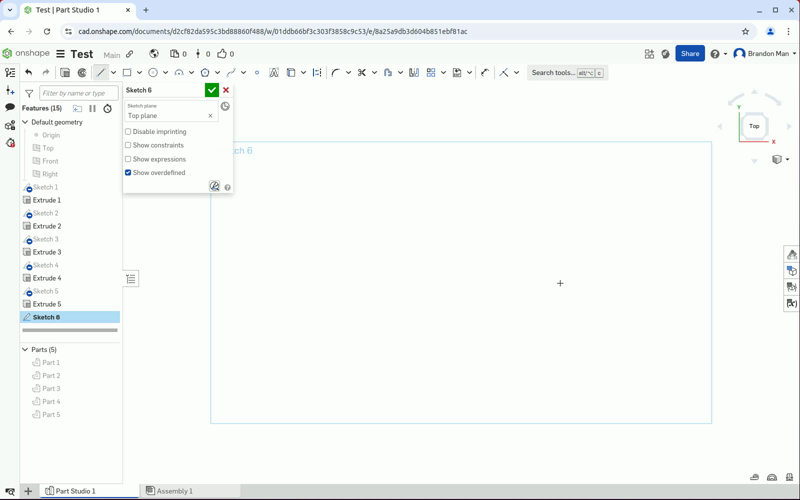
click(560, 282)
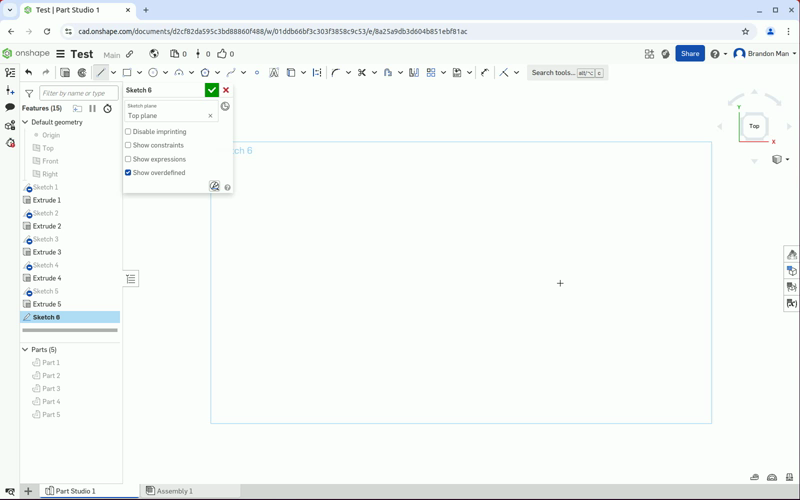
key_up(shift)
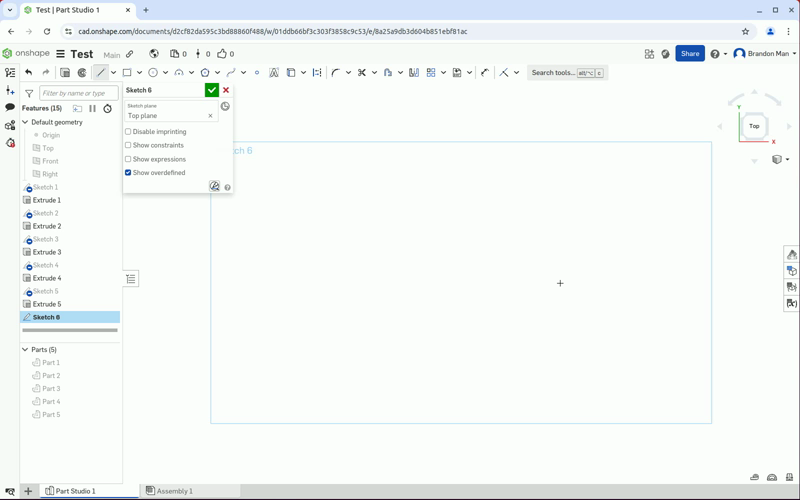
key_down(shift)
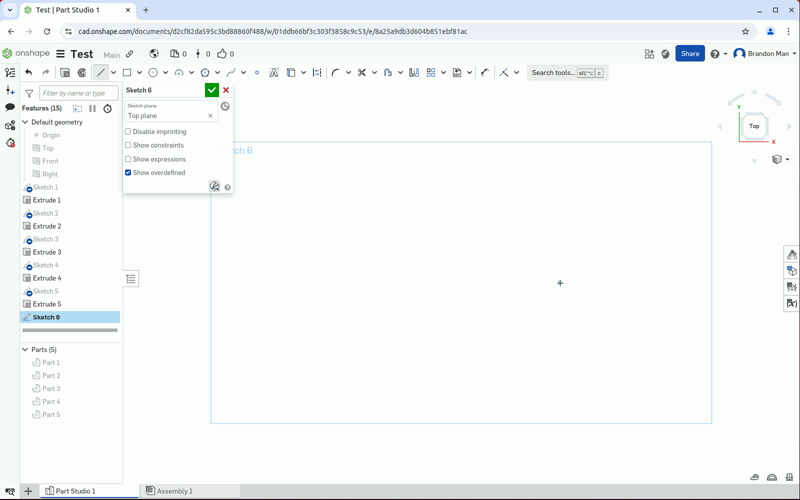
mouse_move(589, 282)
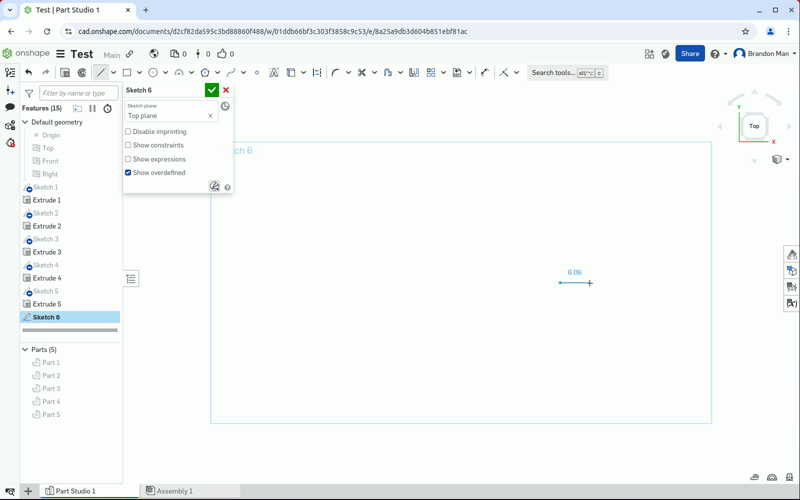
mouse_move(574, 282)
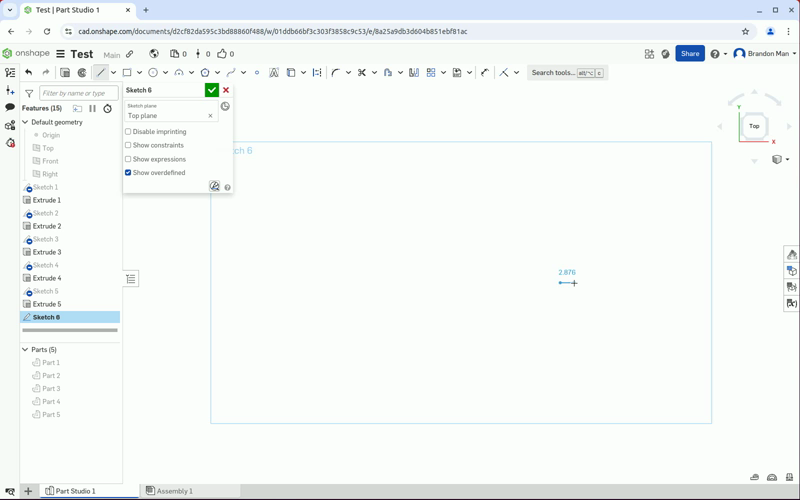
click(574, 282)
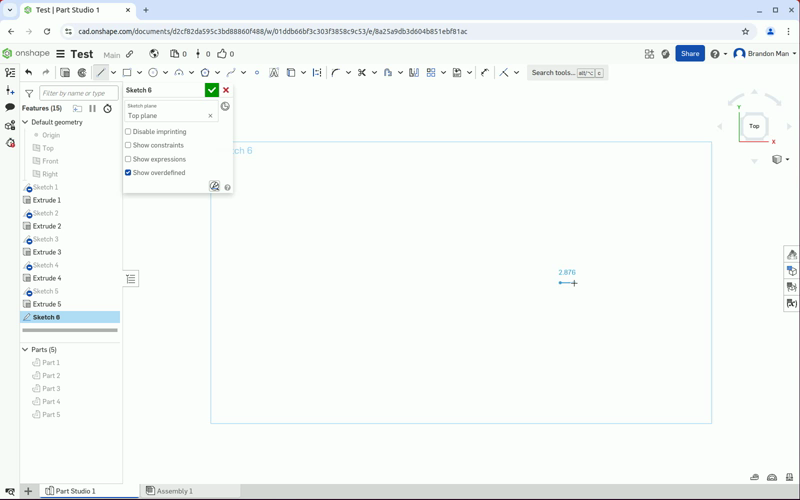
key_up(shift)
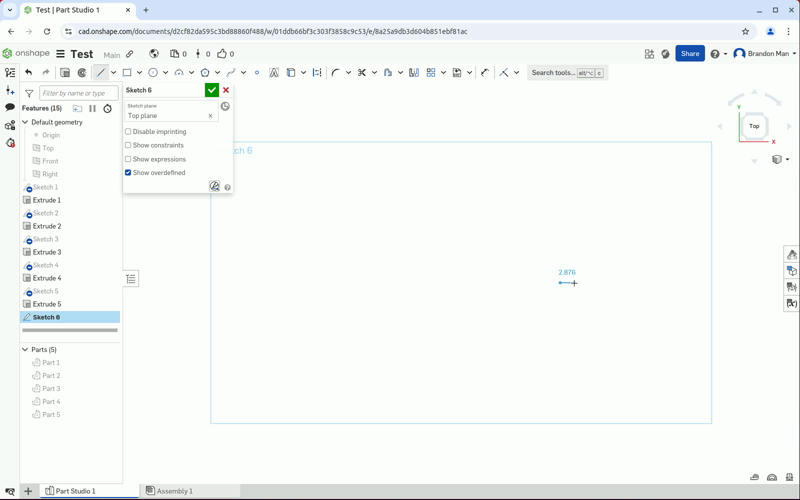
key_down(shift)
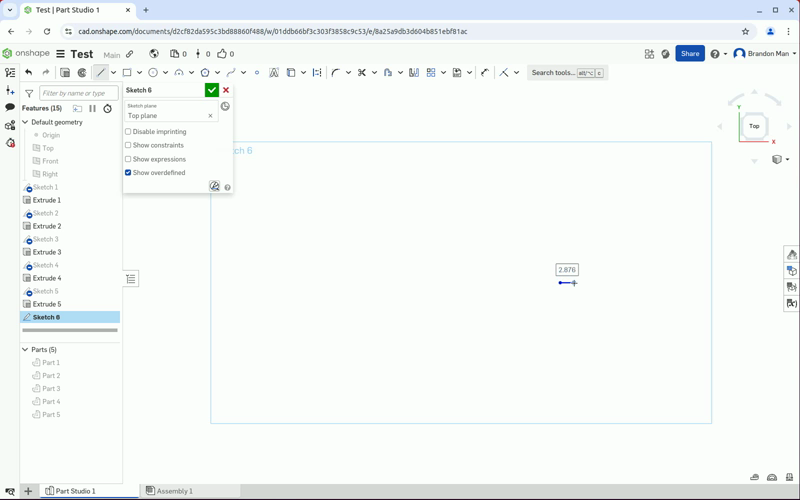
mouse_move(589, 282)
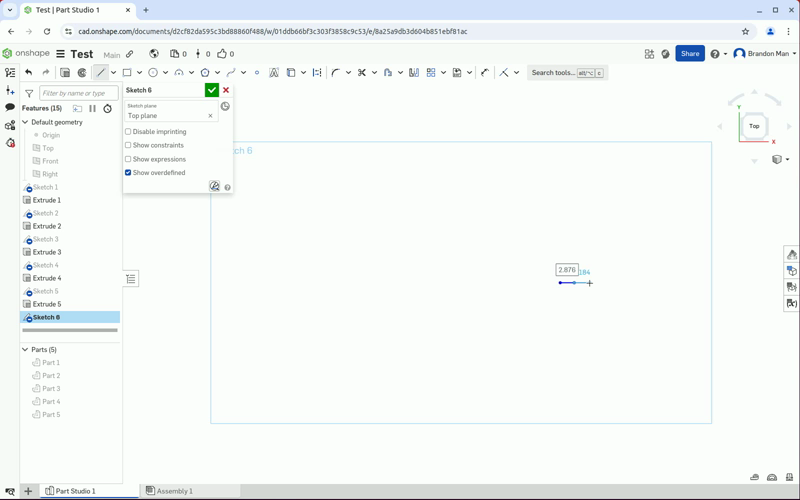
mouse_move(574, 278)
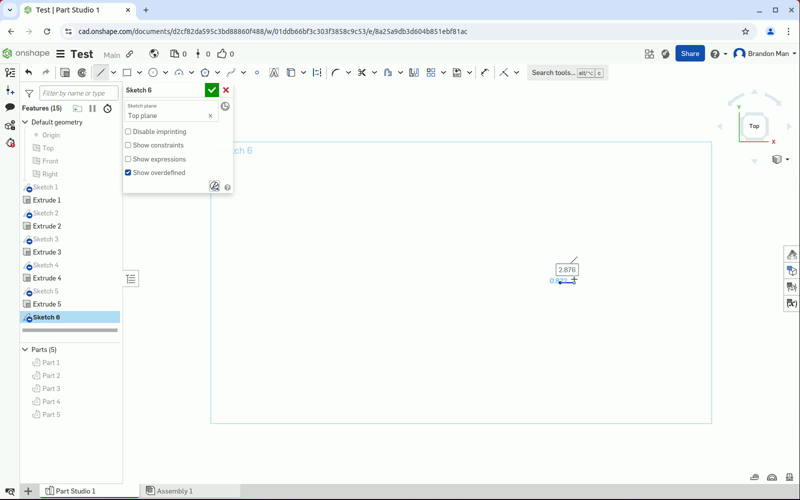
scroll(6)
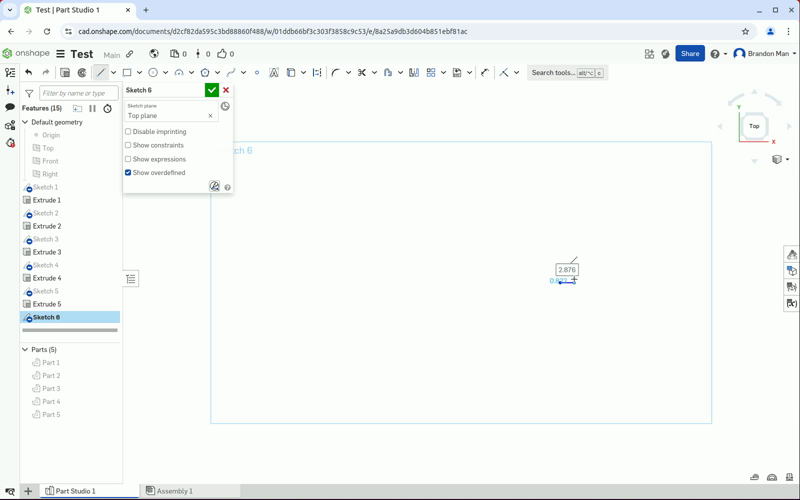
scroll(6)
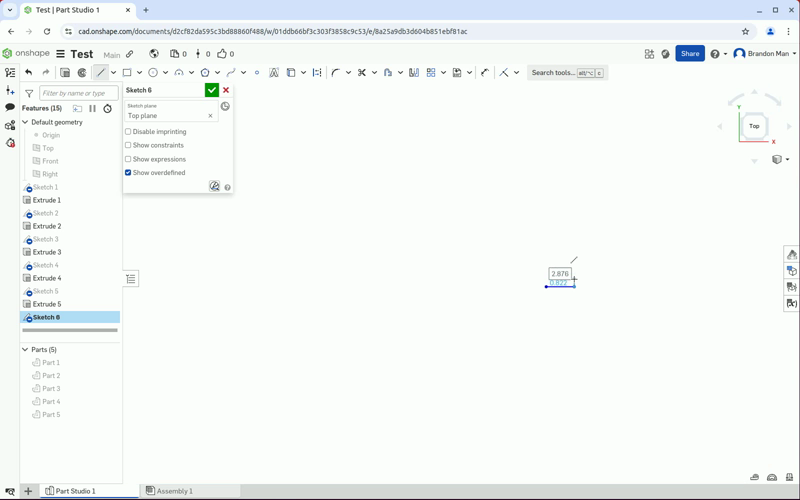
scroll(6)
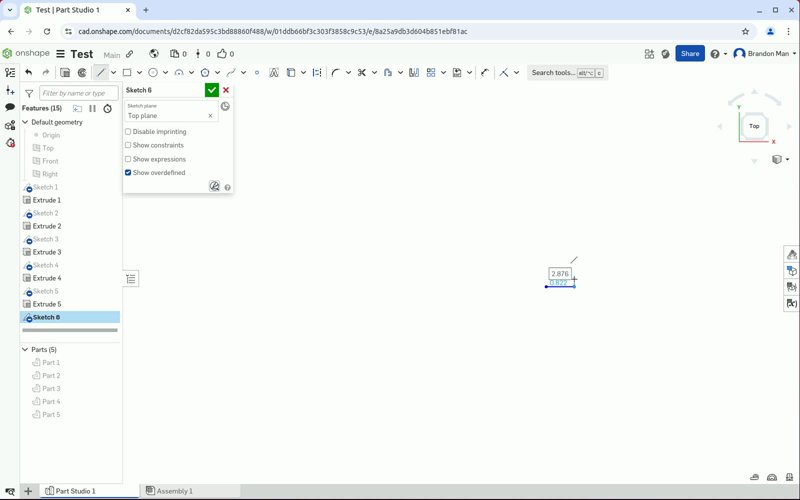
scroll(6)
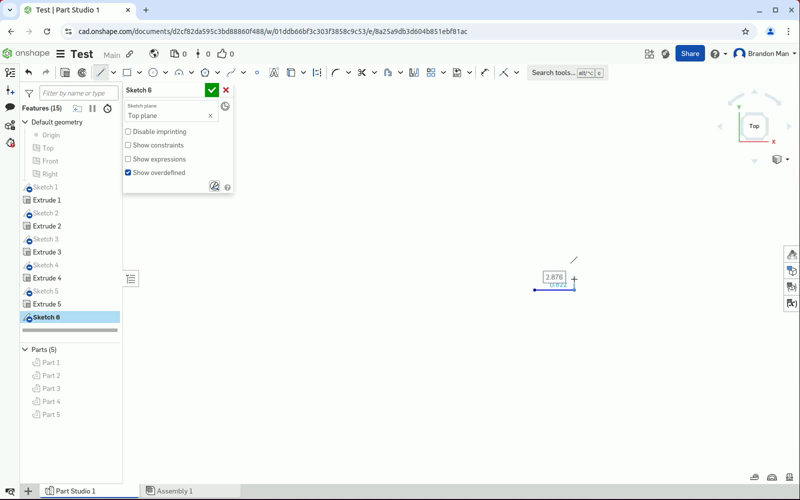
scroll(6)
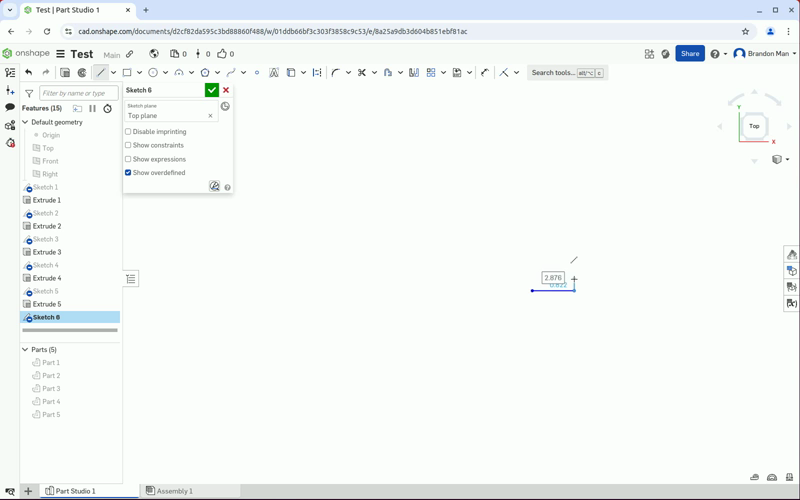
scroll(6)
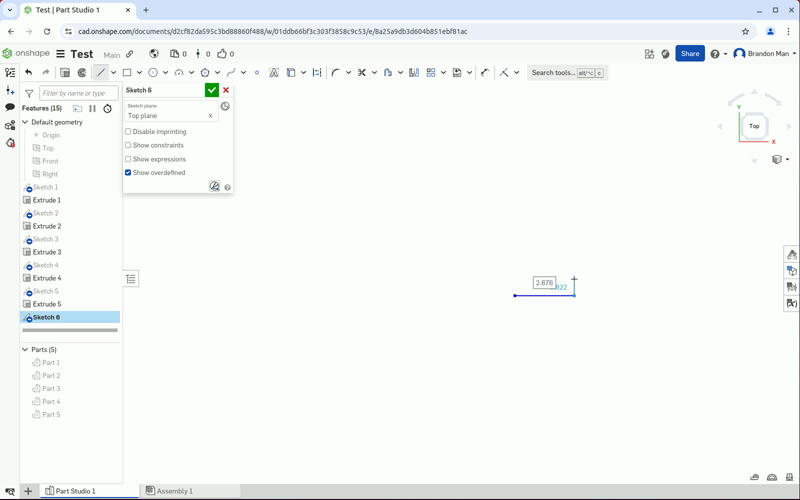
scroll(6)
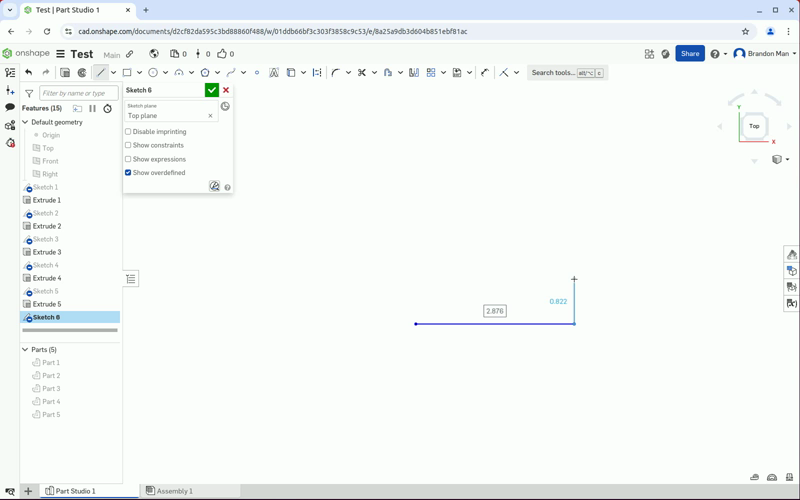
click(574, 278)
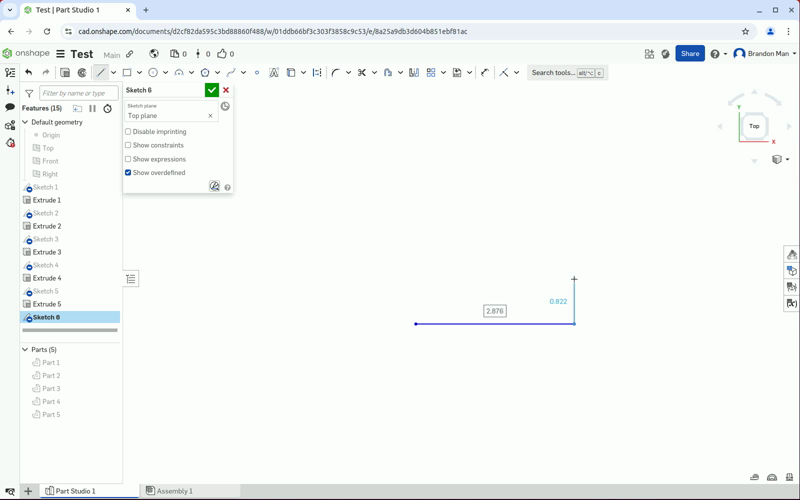
scroll(-6)
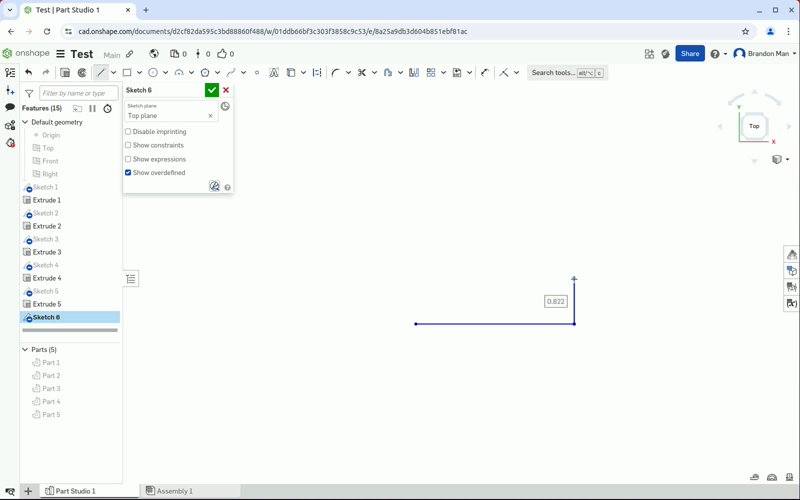
scroll(-6)
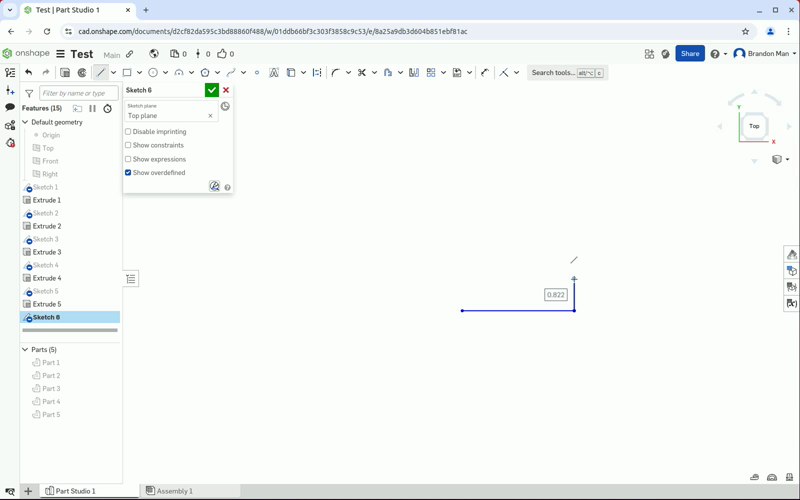
scroll(-6)
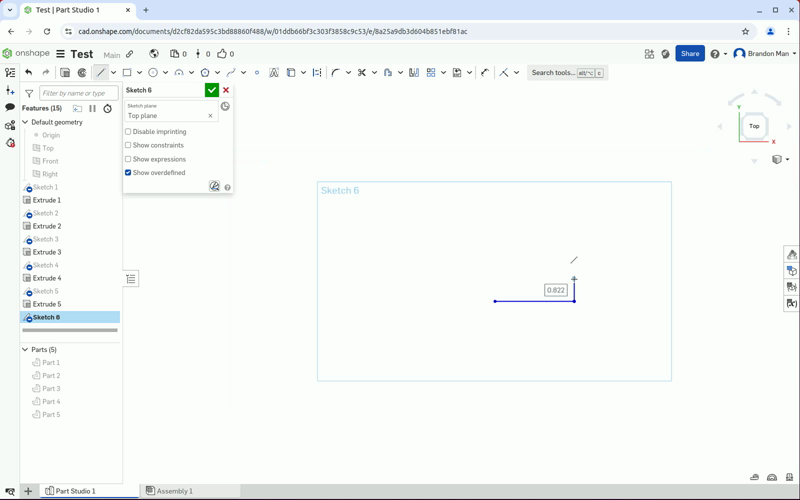
scroll(-6)
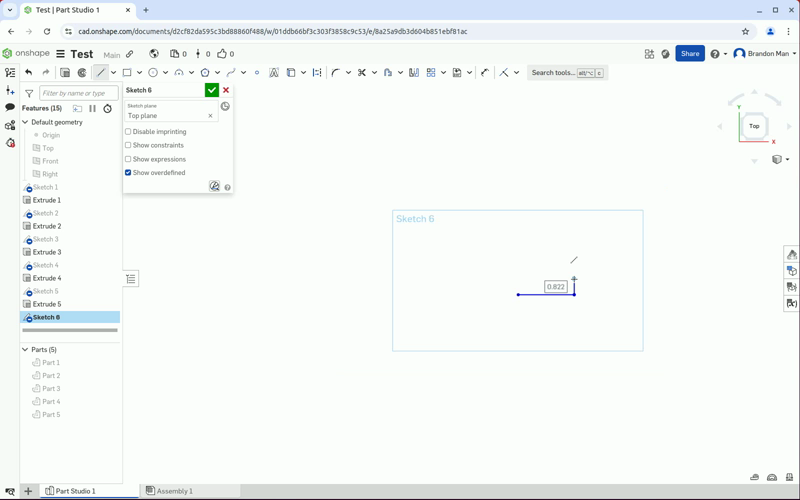
scroll(-6)
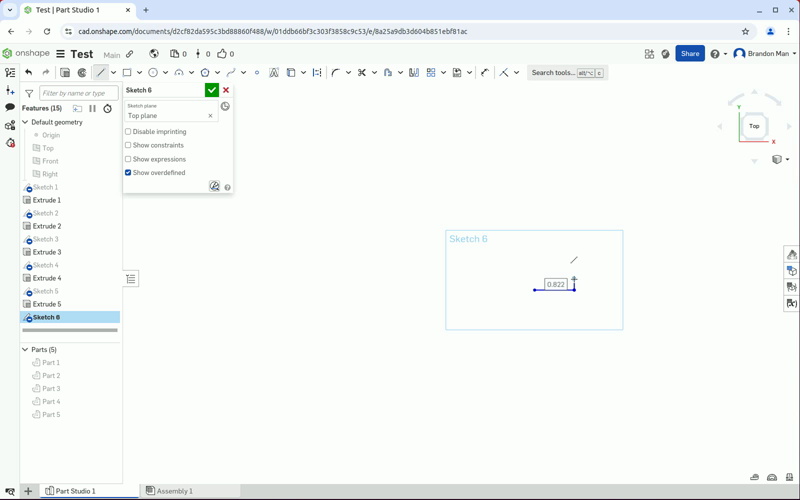
scroll(-6)
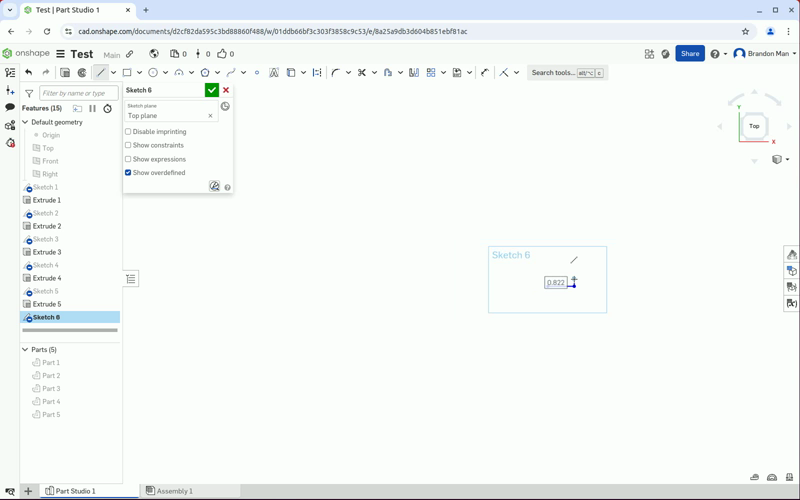
scroll(-6)
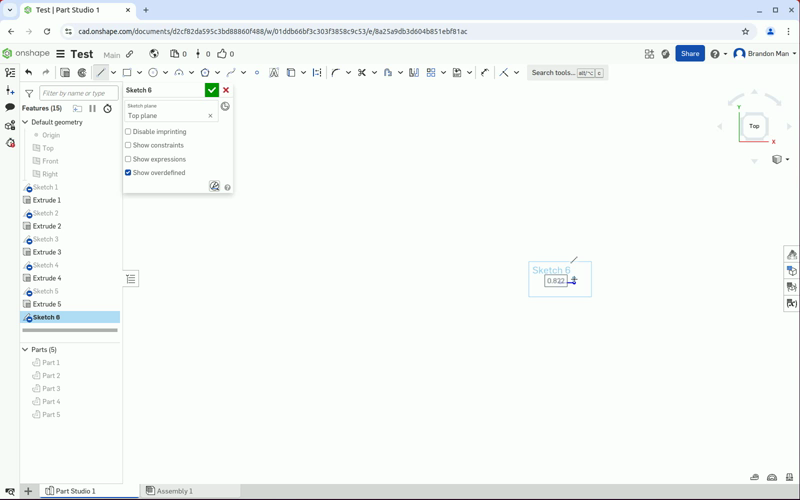
key_up(shift)
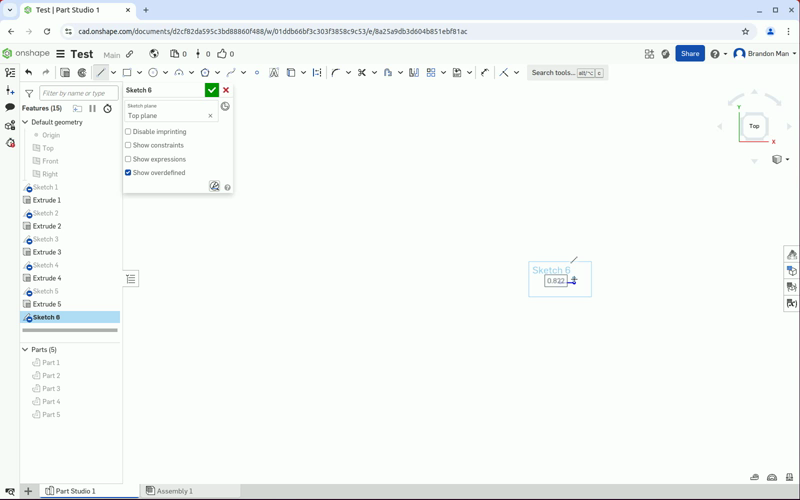
key_down(shift)
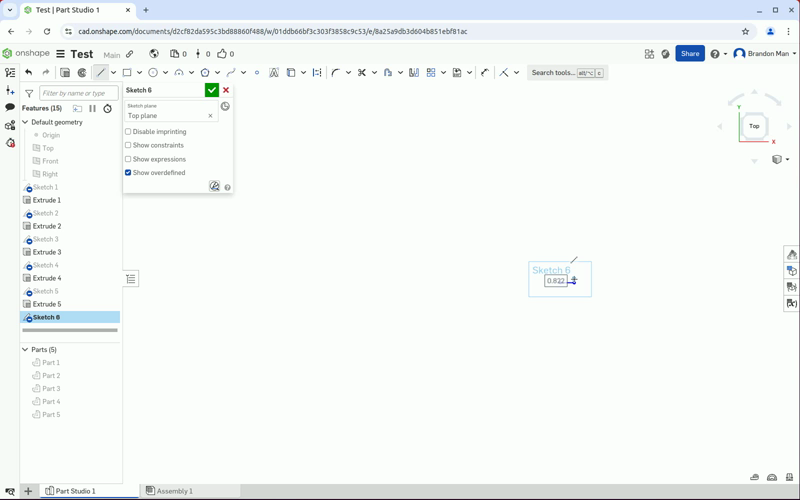
mouse_move(589, 278)
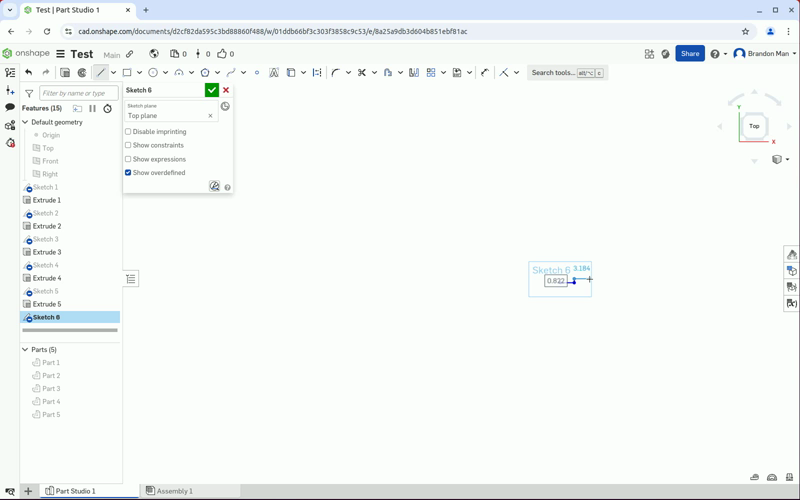
mouse_move(560, 278)
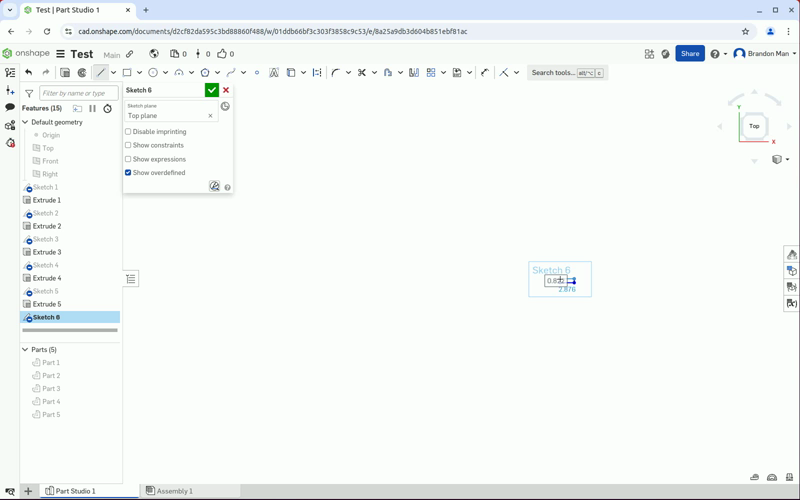
scroll(6)
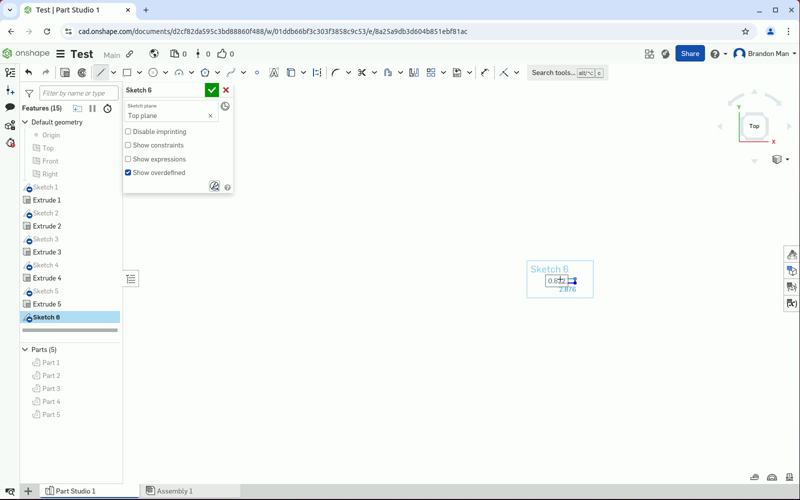
scroll(6)
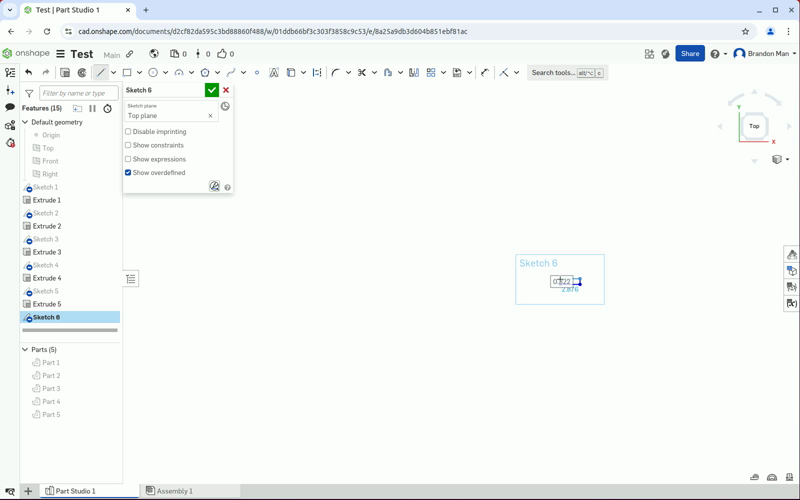
scroll(6)
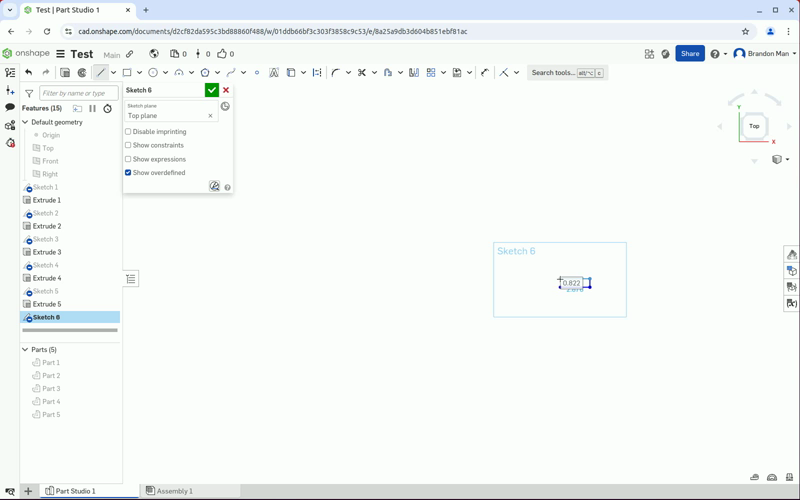
scroll(6)
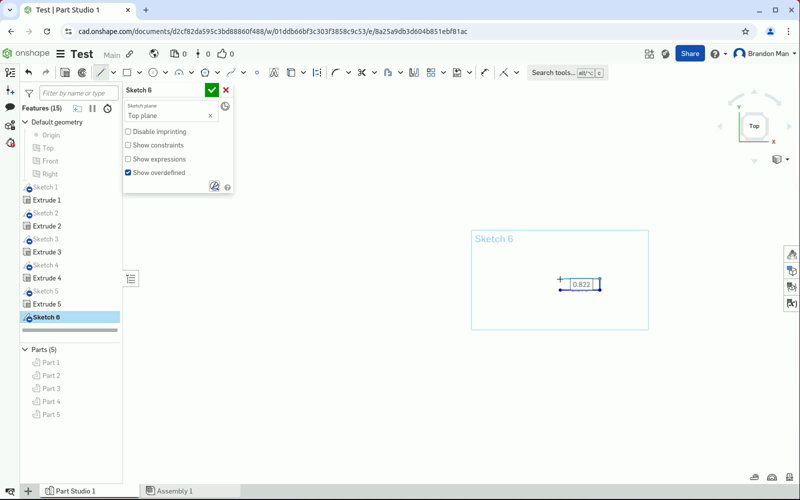
scroll(6)
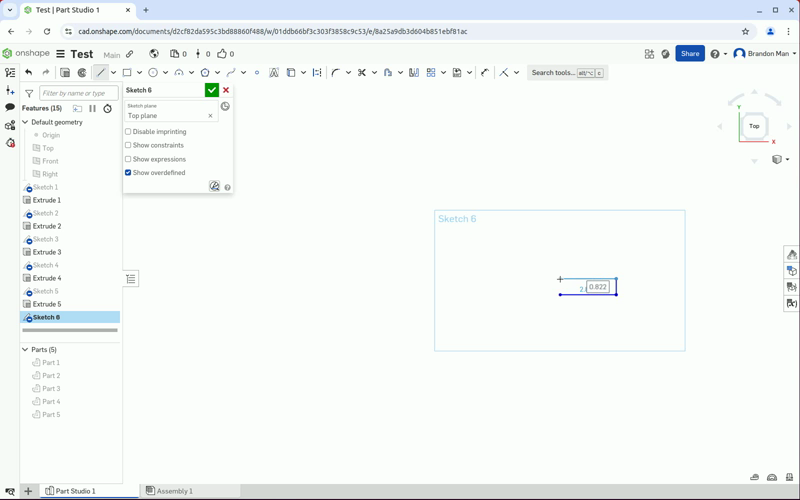
scroll(6)
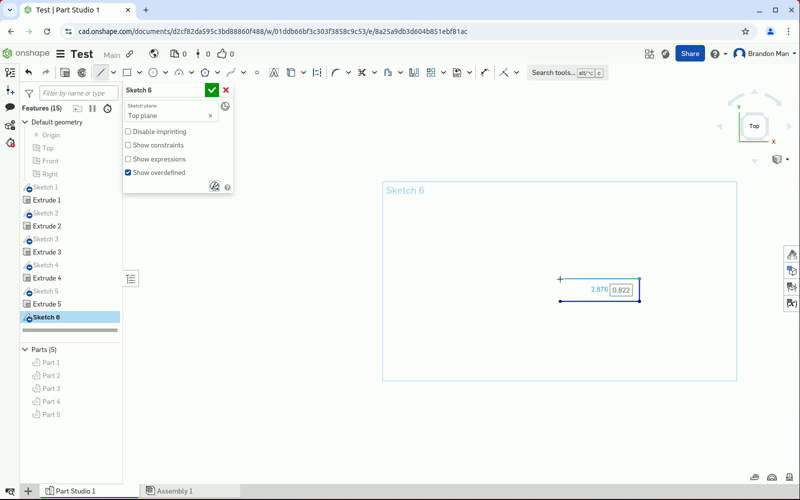
scroll(6)
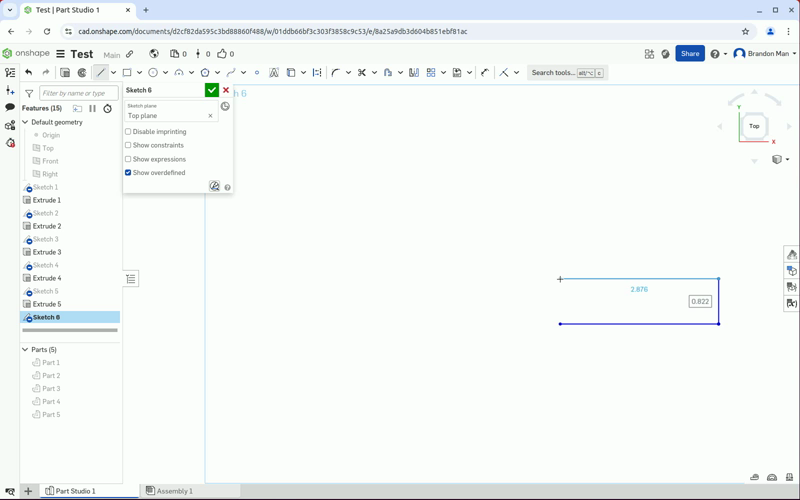
click(560, 278)
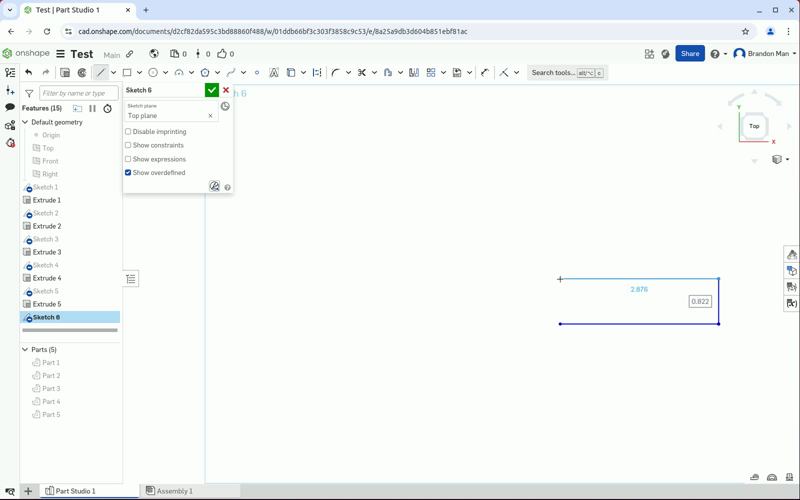
scroll(-6)
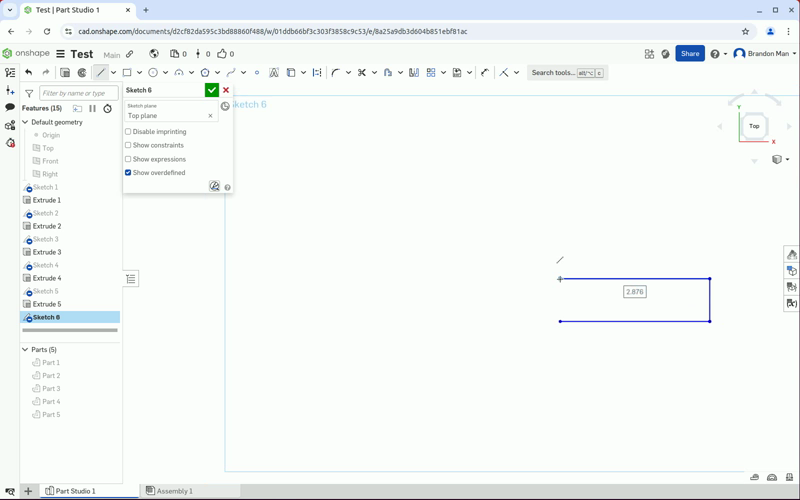
scroll(-6)
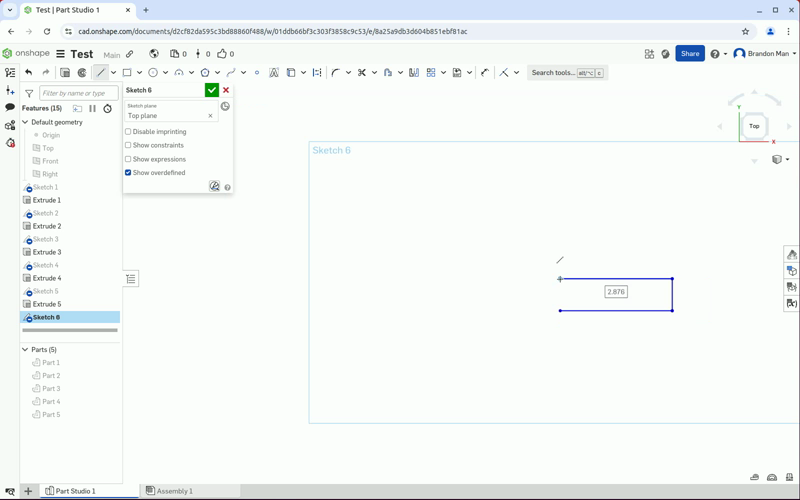
scroll(-6)
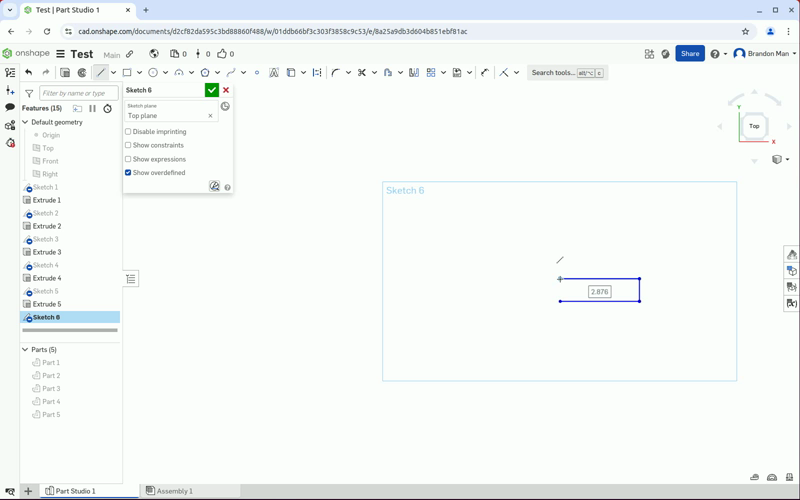
scroll(-6)
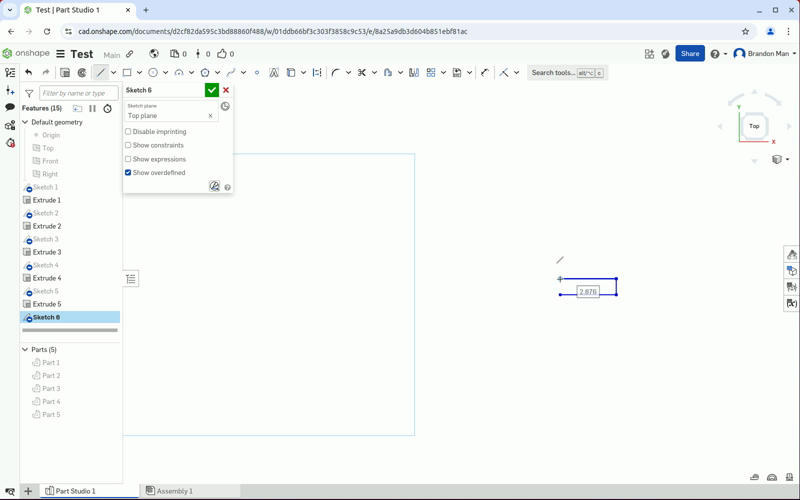
scroll(-6)
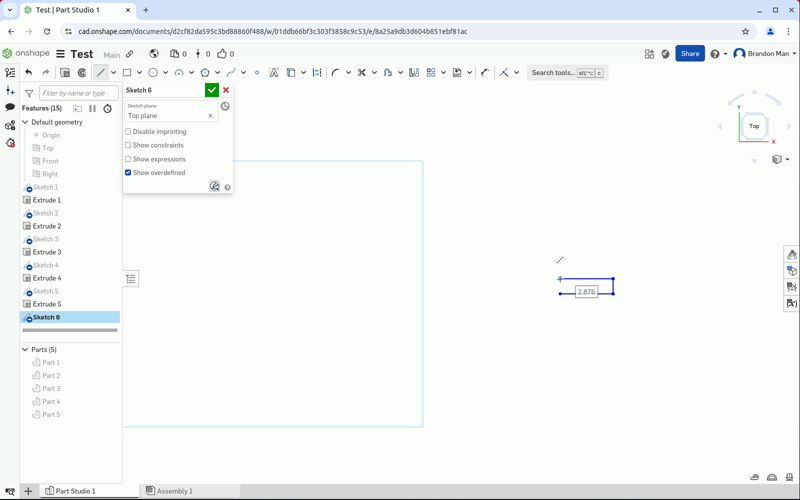
scroll(-6)
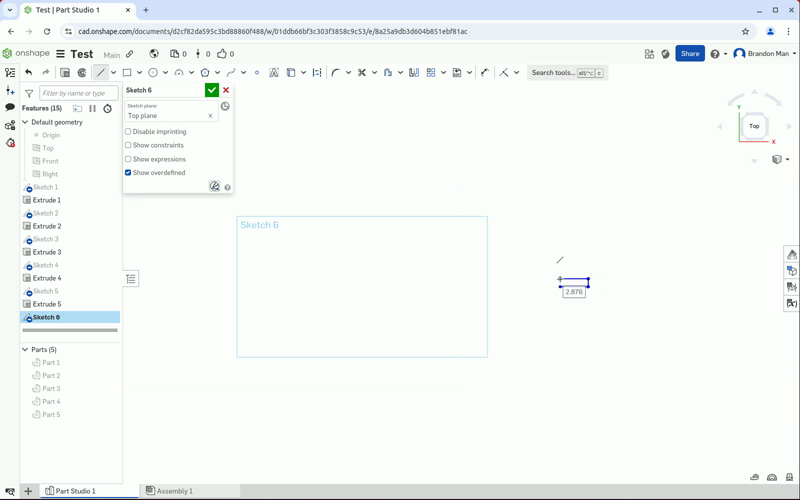
scroll(-6)
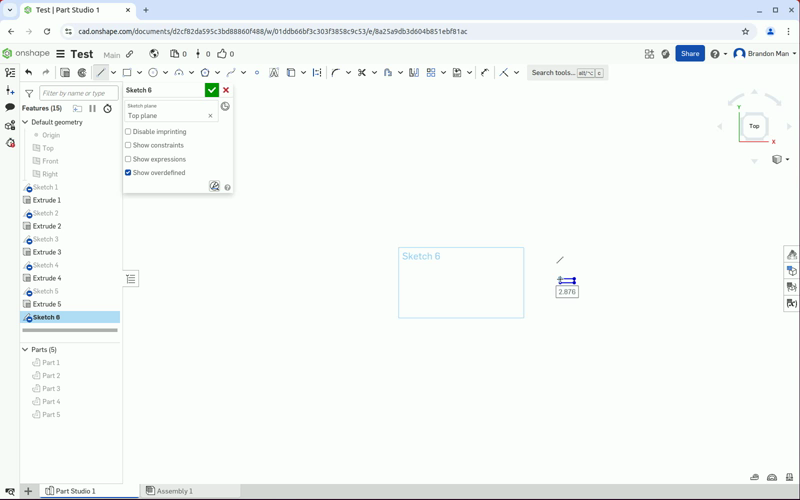
key_up(shift)
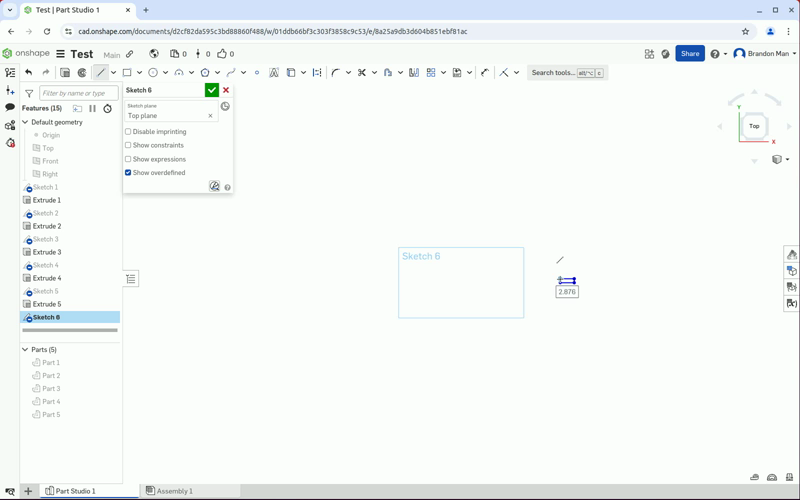
mouse_move(589, 278)
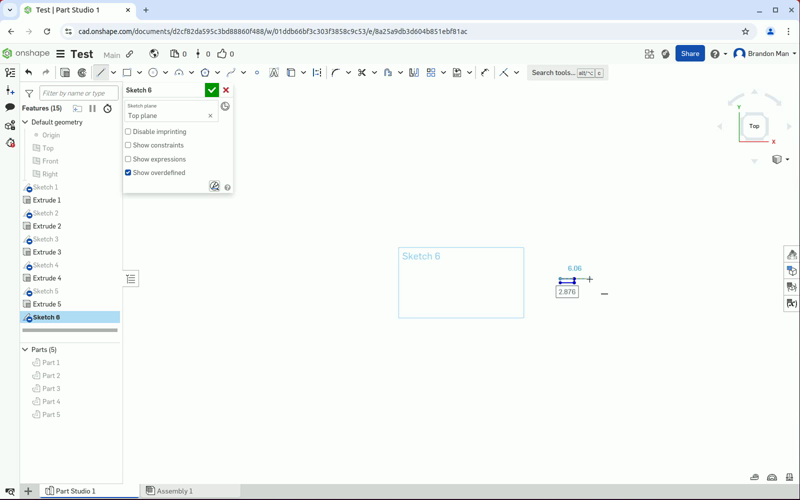
key_down(shift)
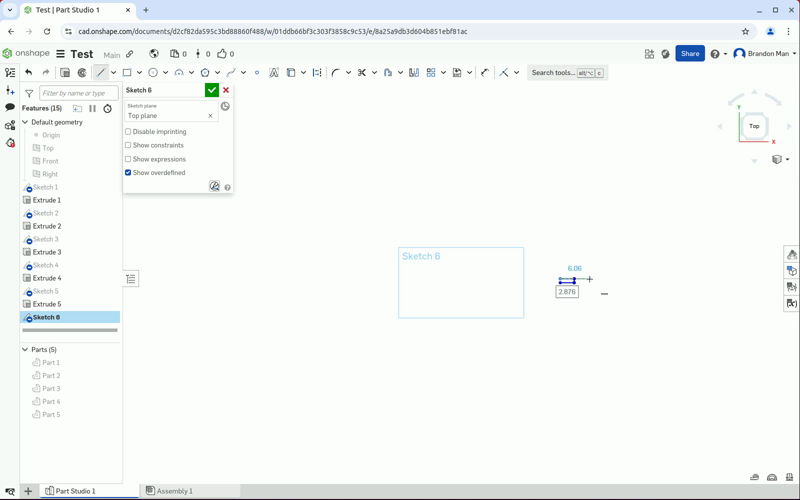
mouse_move(560, 282)
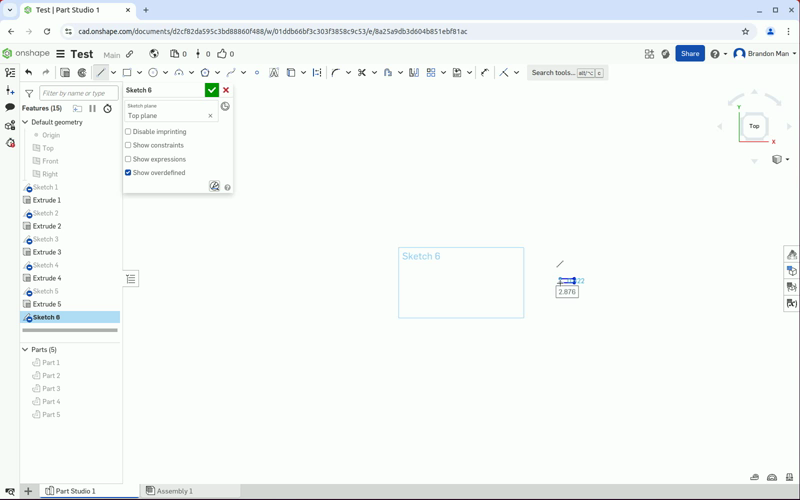
scroll(6)
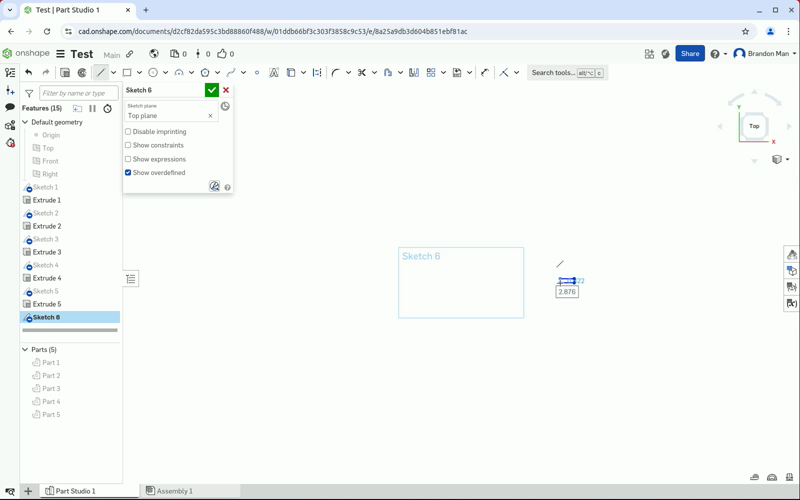
scroll(6)
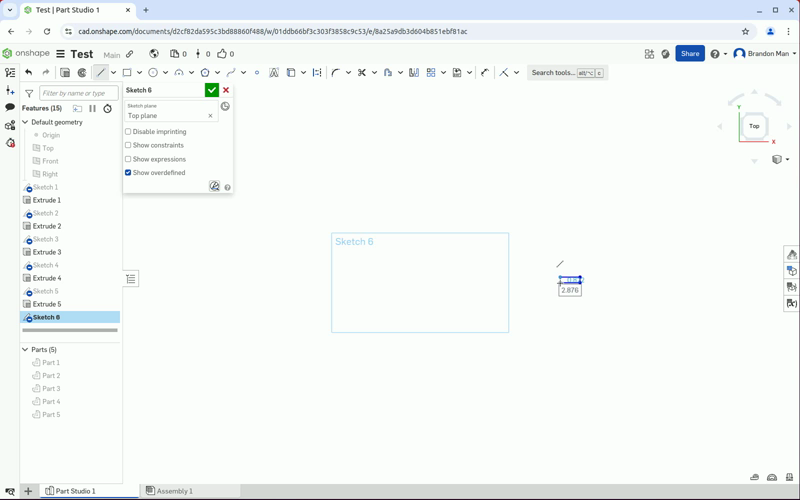
scroll(6)
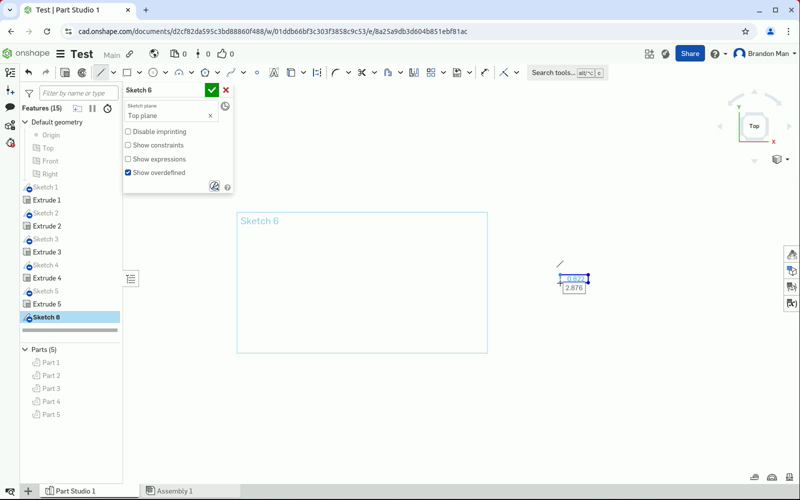
scroll(6)
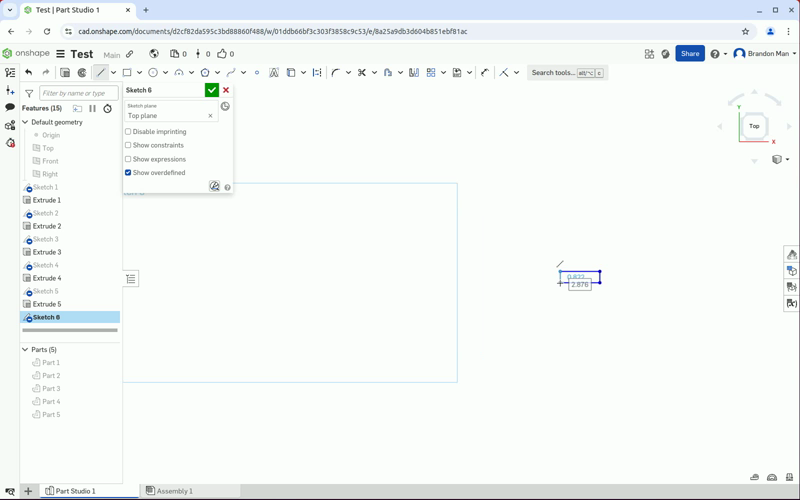
scroll(6)
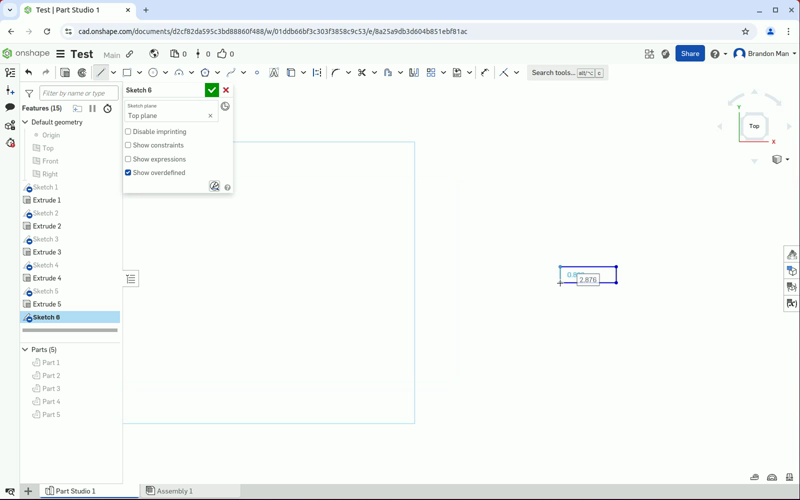
scroll(6)
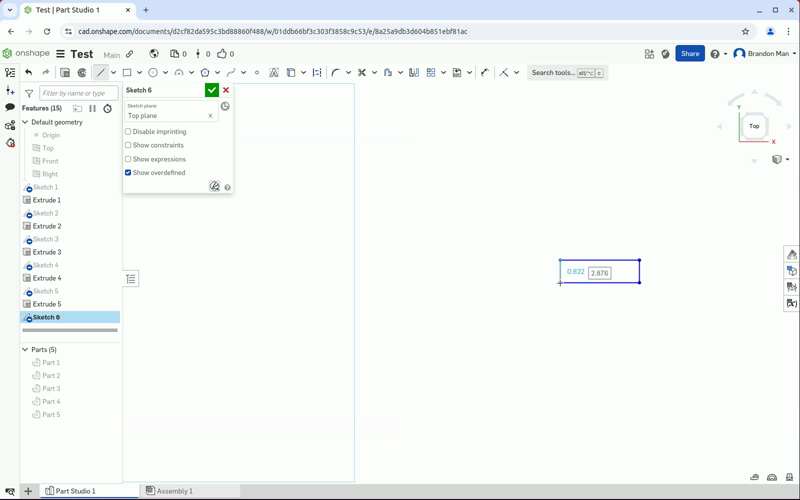
scroll(6)
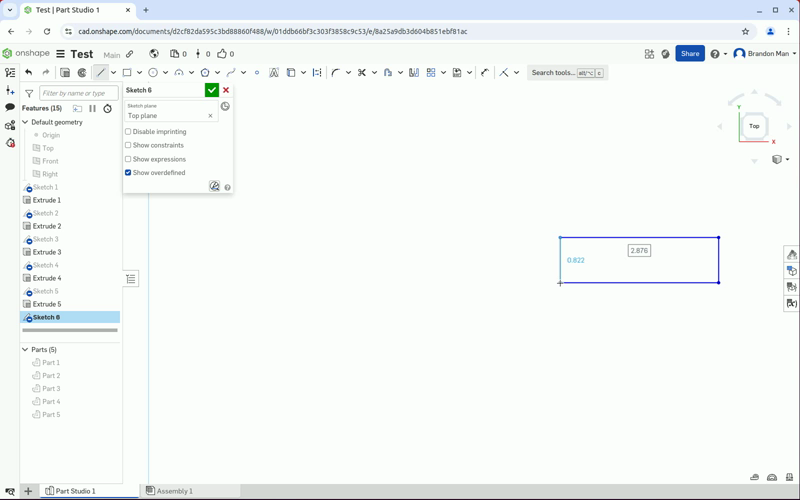
key_up(shift)
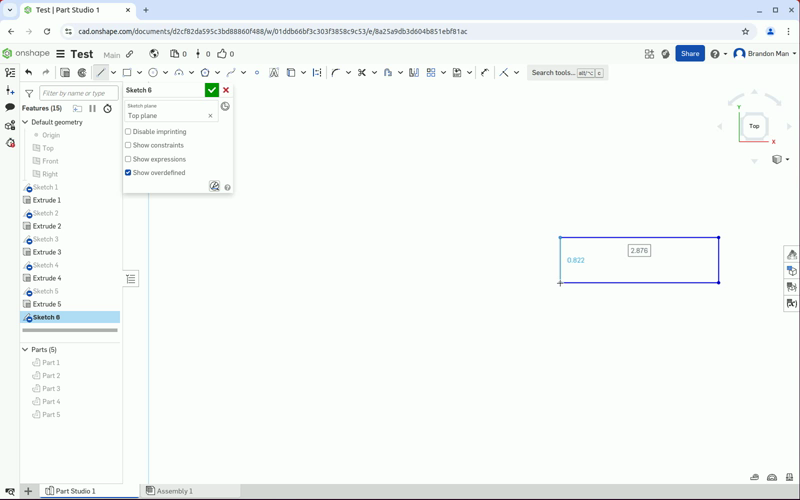
click(560, 282)
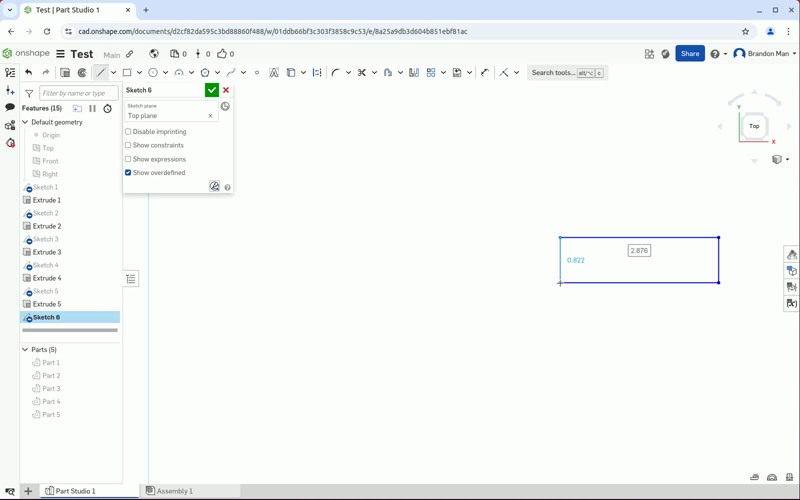
scroll(-6)
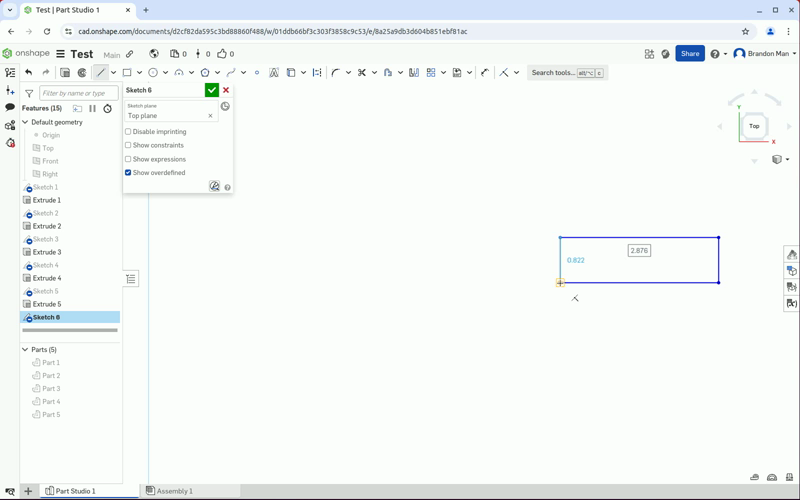
scroll(-6)
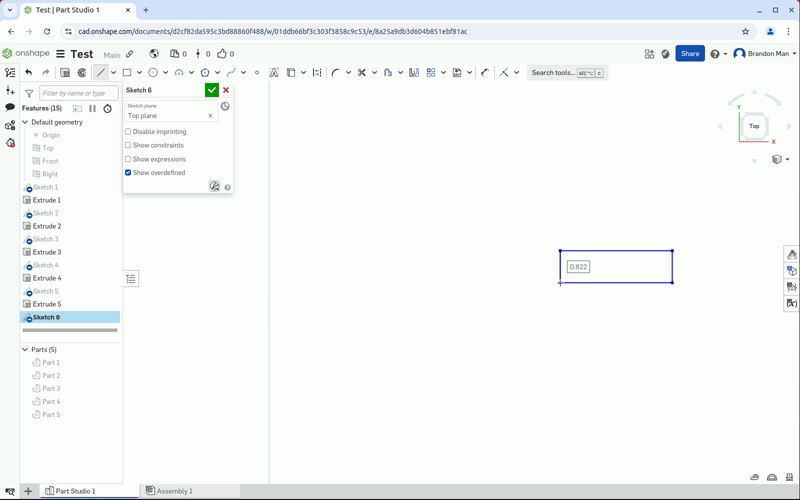
scroll(-6)
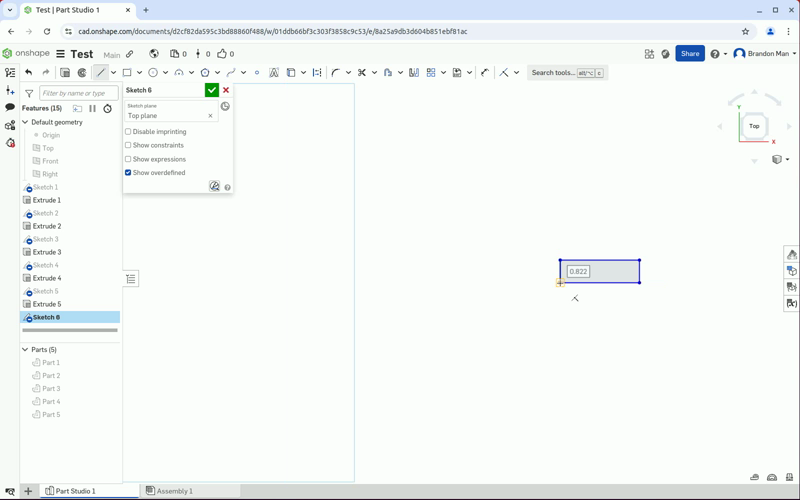
scroll(-6)
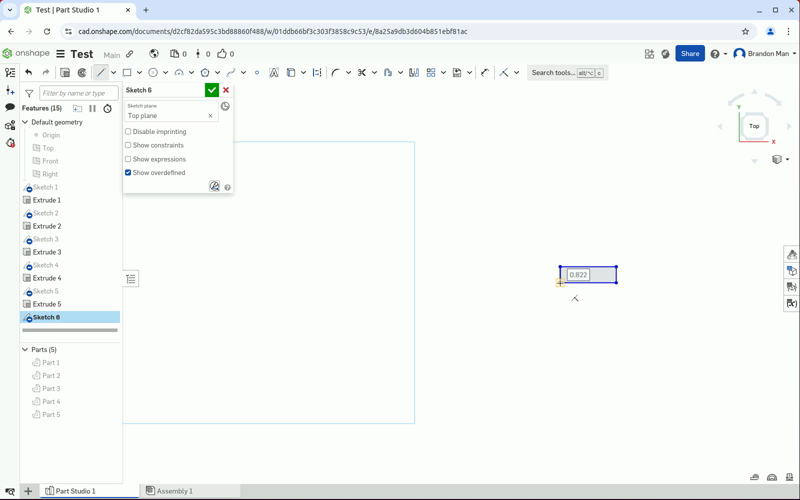
scroll(-6)
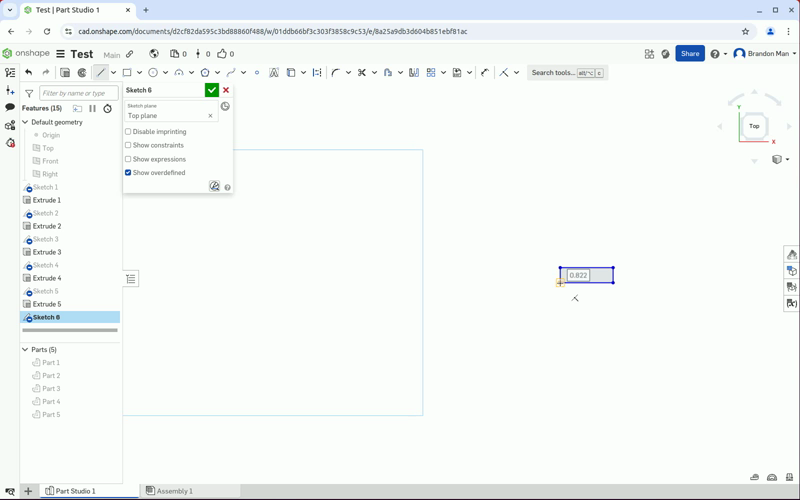
scroll(-6)
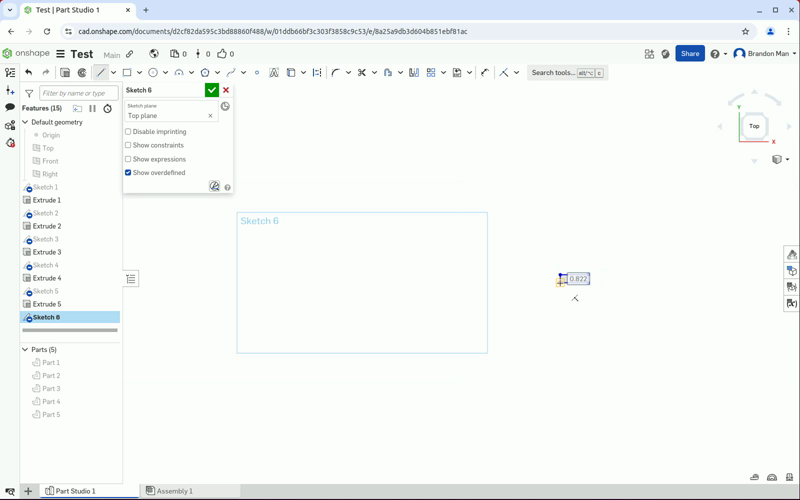
scroll(-6)
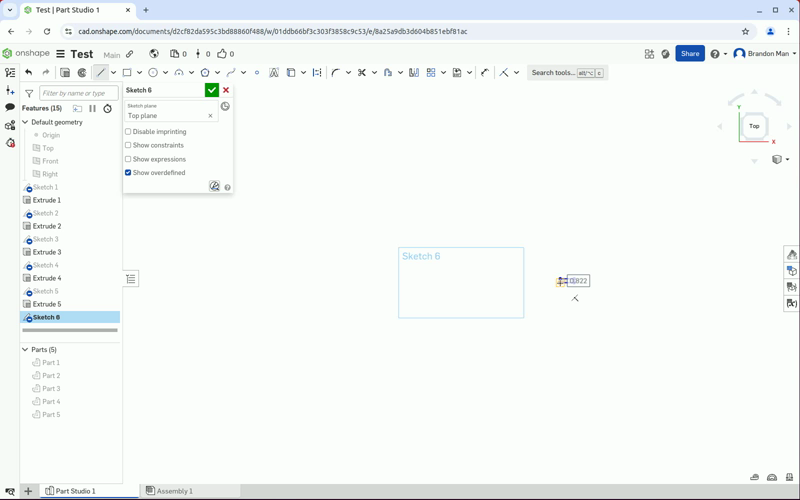
key(esc)
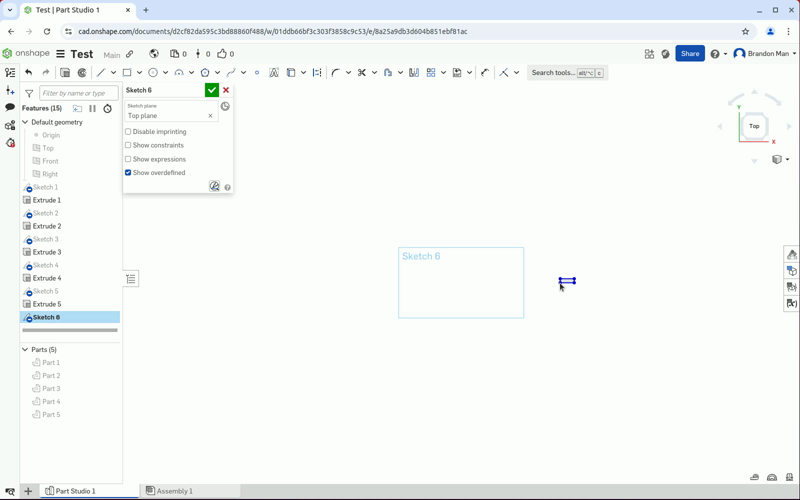
mouse_move(562, 281)
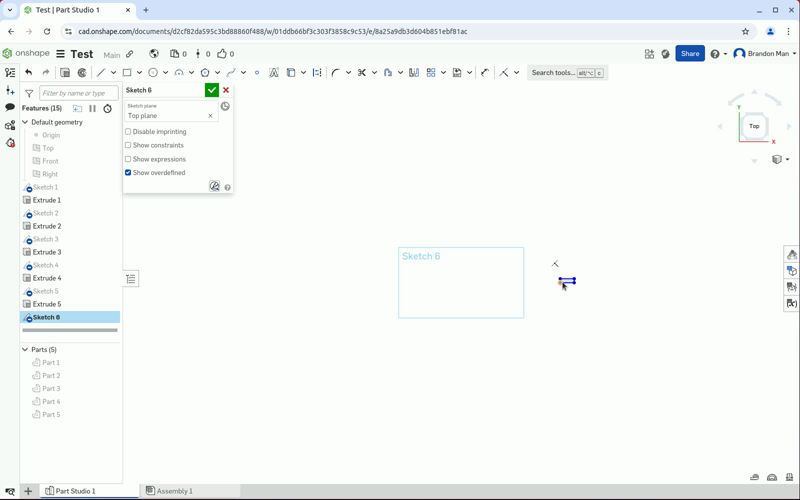
scroll(6)
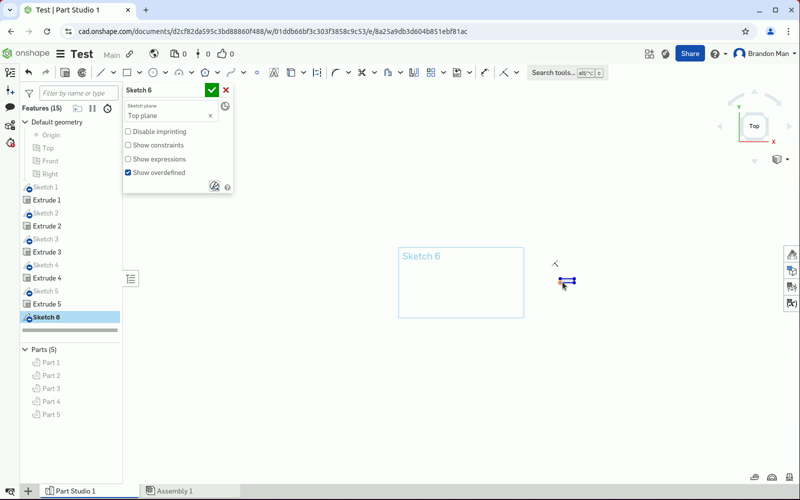
scroll(6)
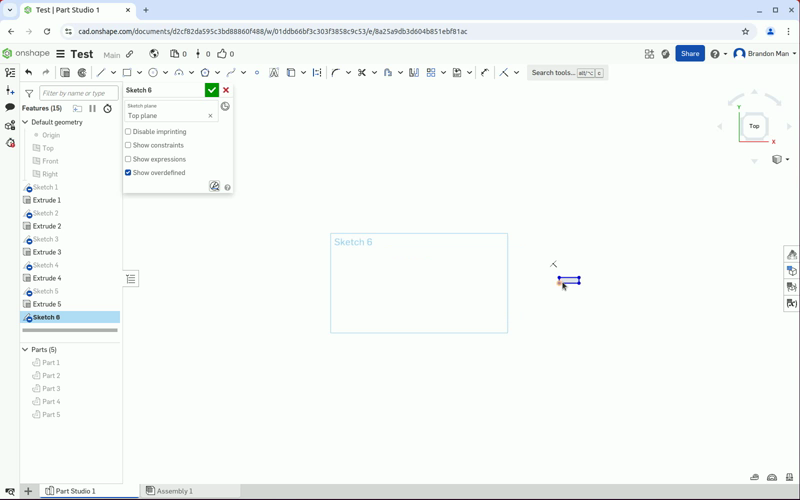
scroll(6)
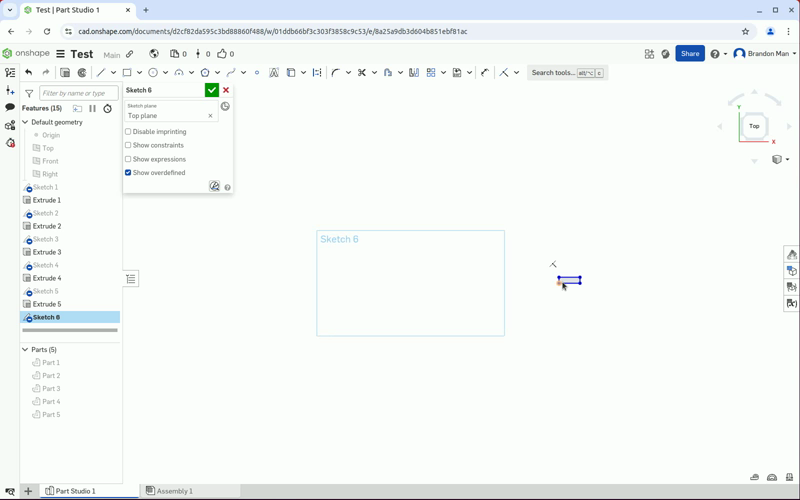
scroll(6)
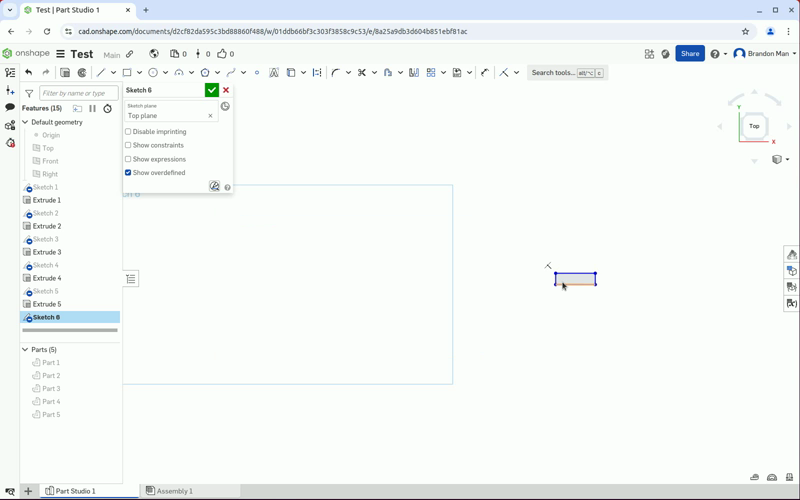
scroll(6)
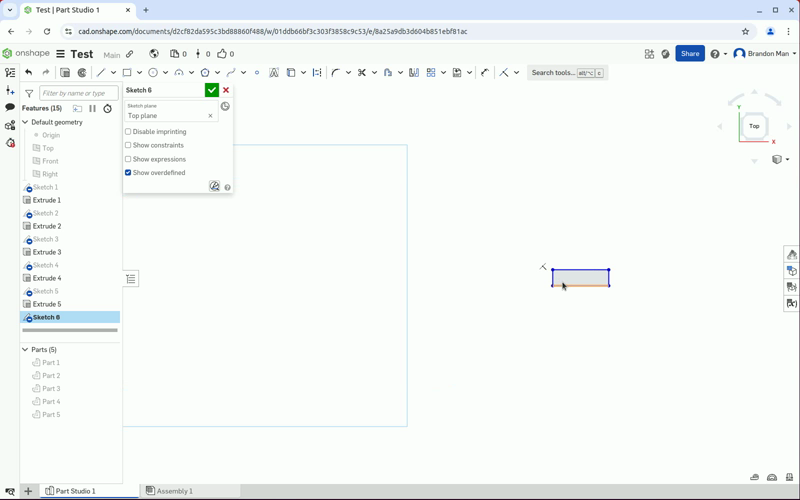
scroll(6)
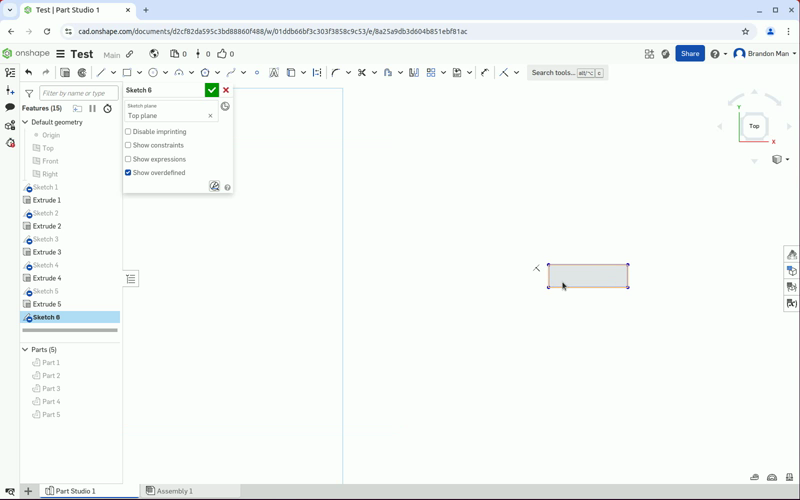
scroll(6)
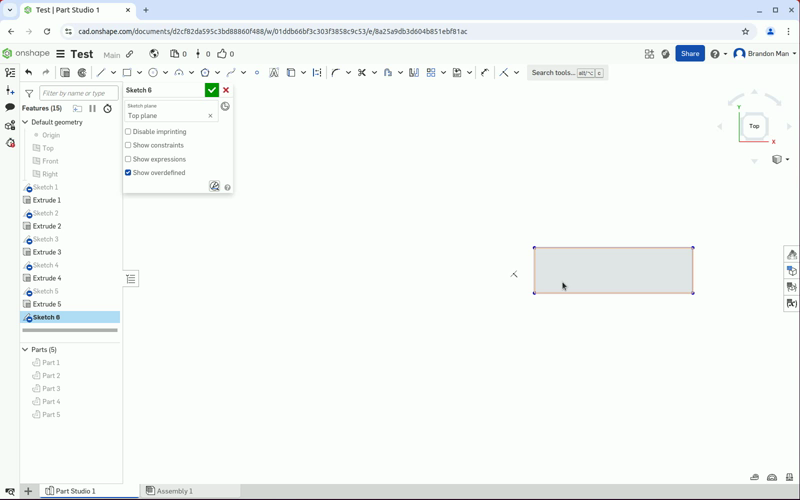
click(562, 281)
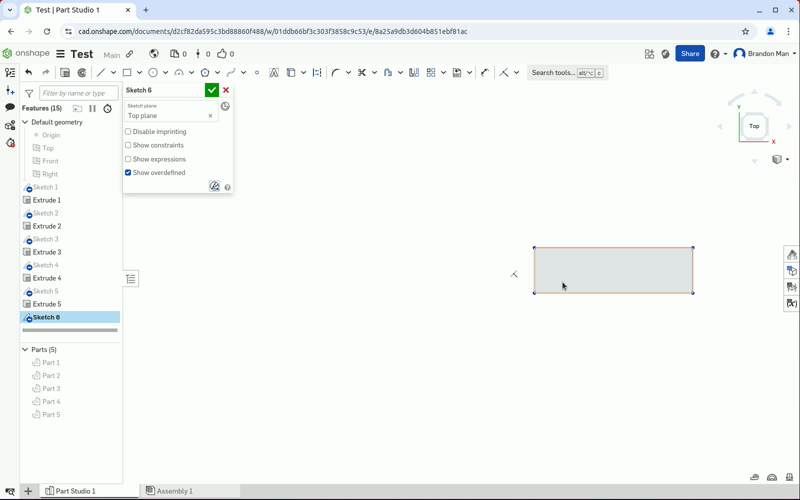
scroll(-6)
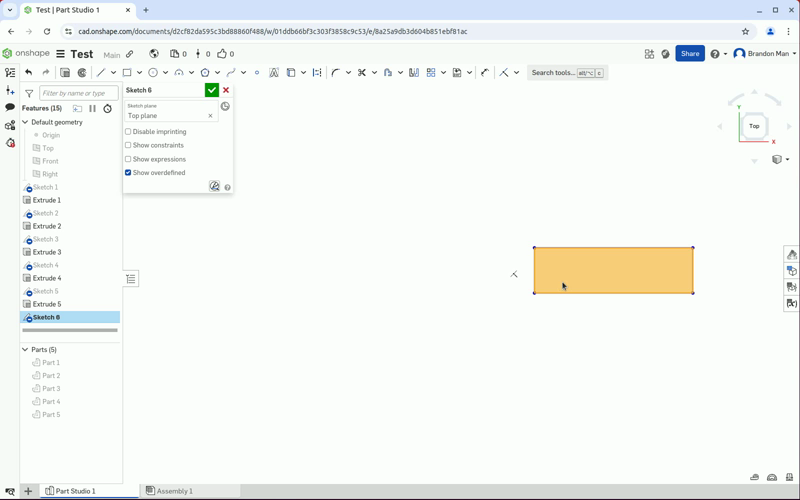
scroll(-6)
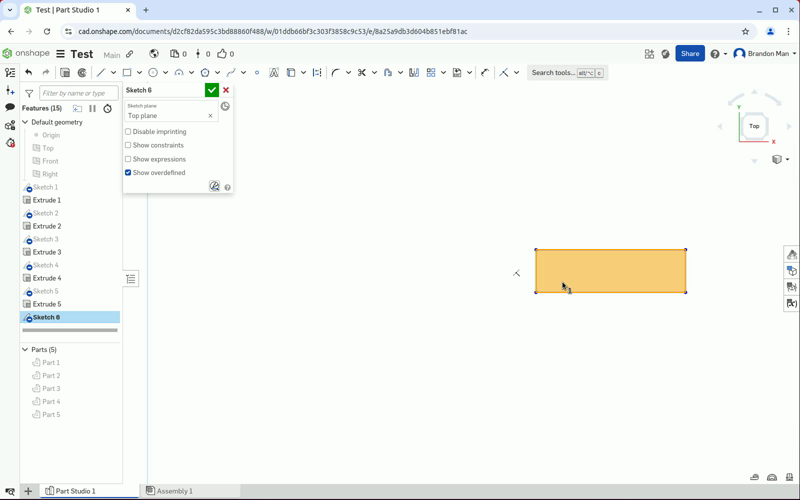
scroll(-6)
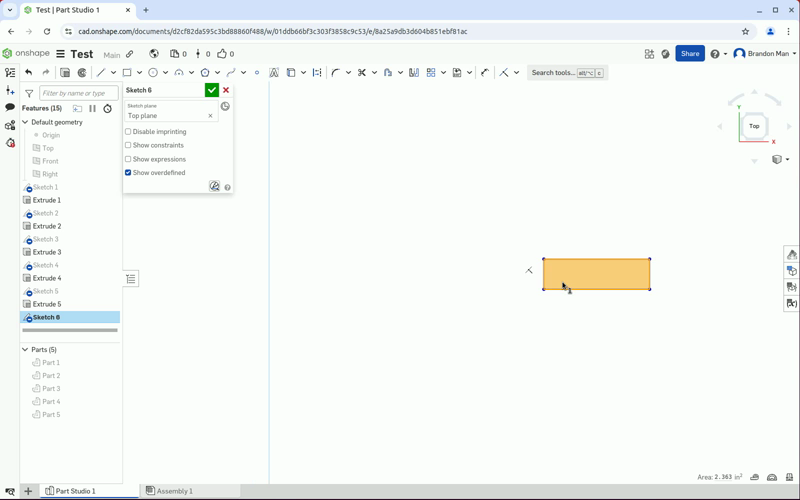
scroll(-6)
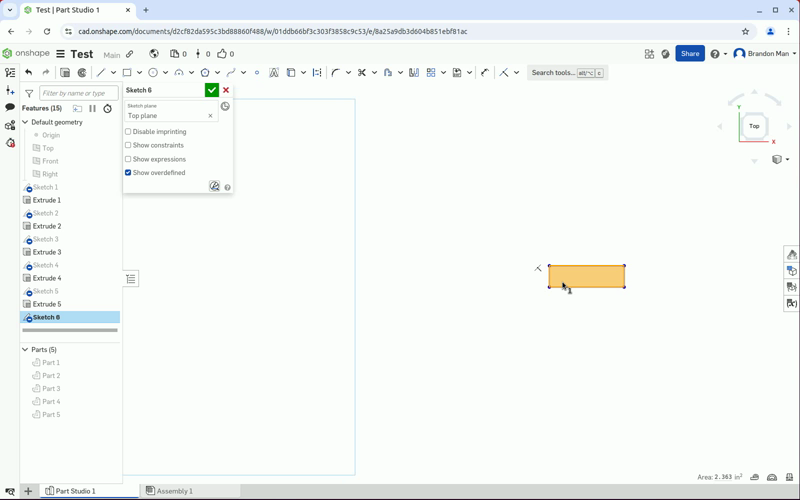
scroll(-6)
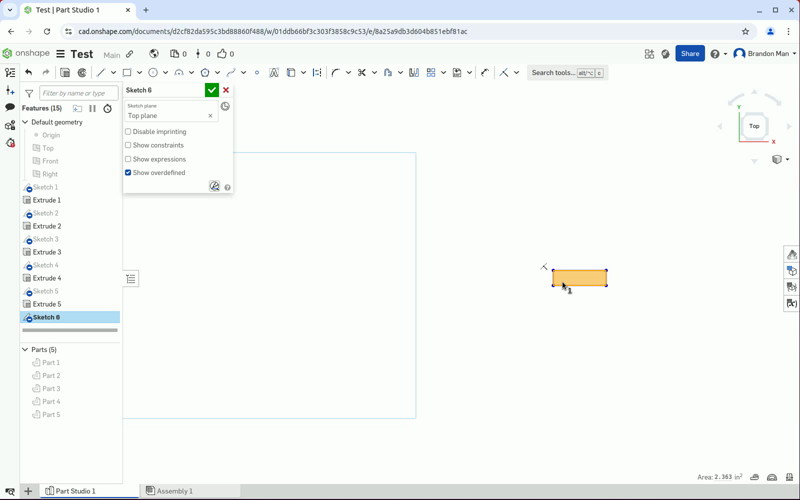
scroll(-6)
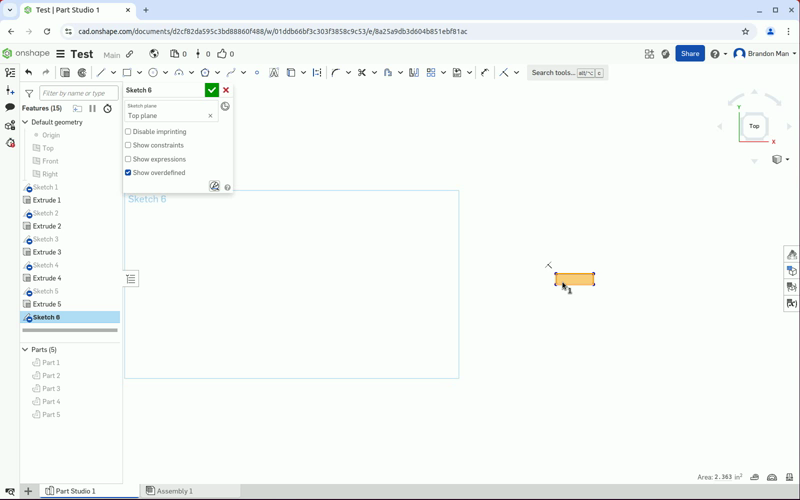
scroll(-6)
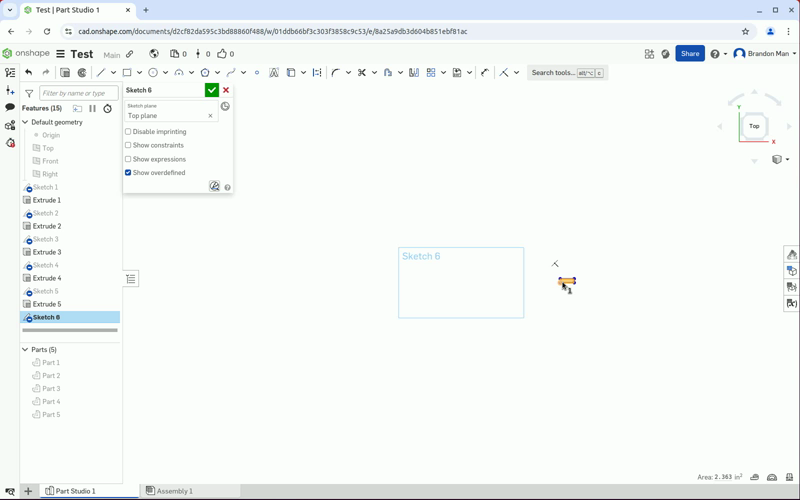
mouse_move(73, 352)
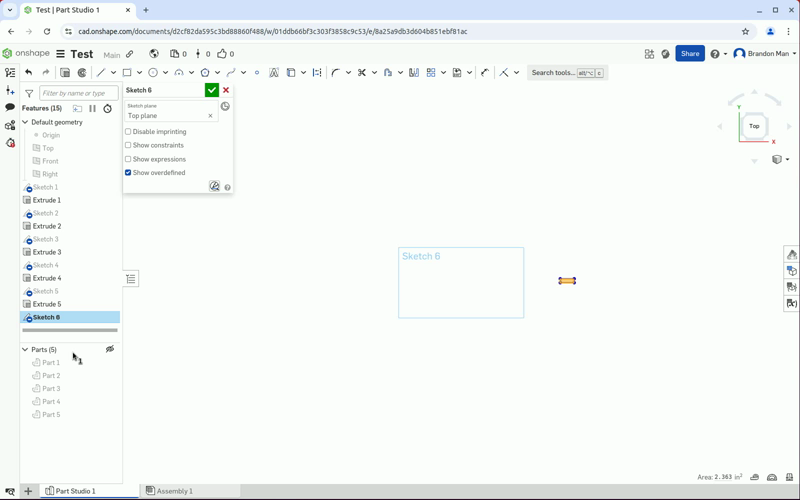
key(shift+y)
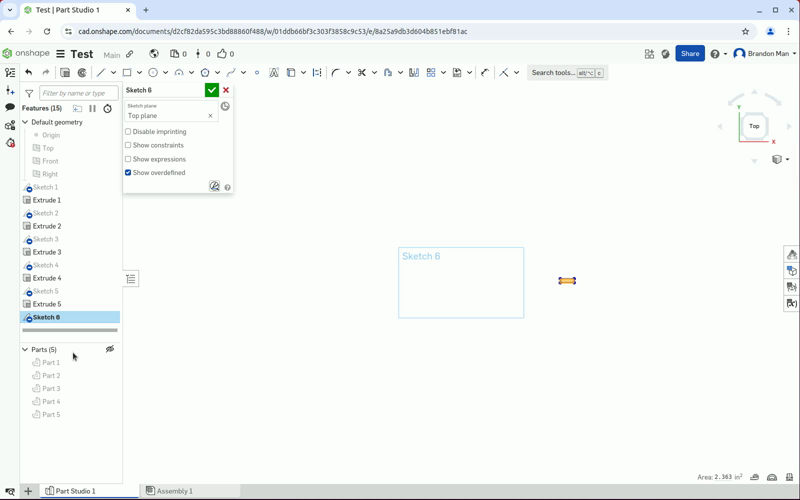
key(shift+e)
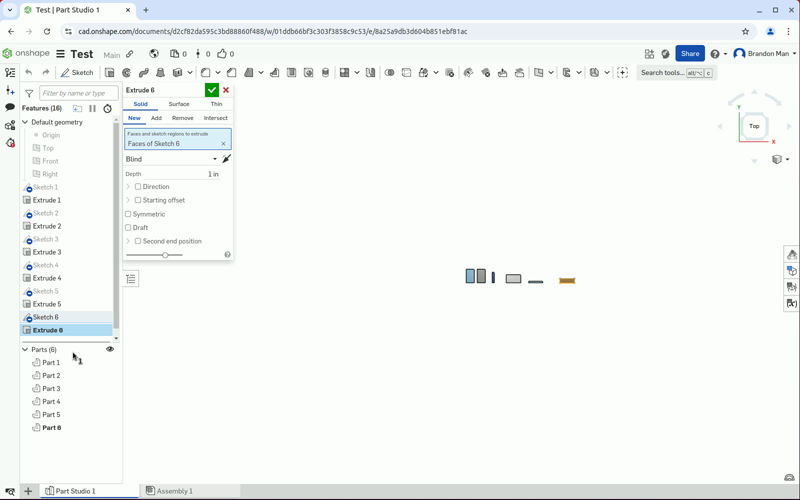
mouse_move(143, 106)
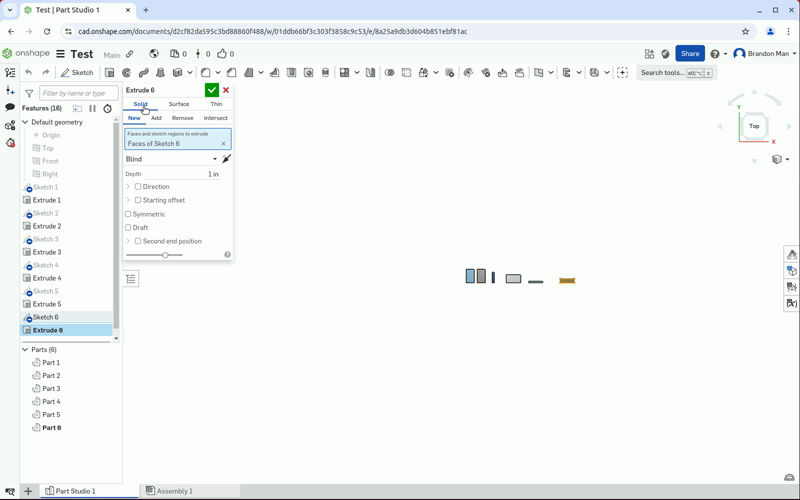
click(143, 106)
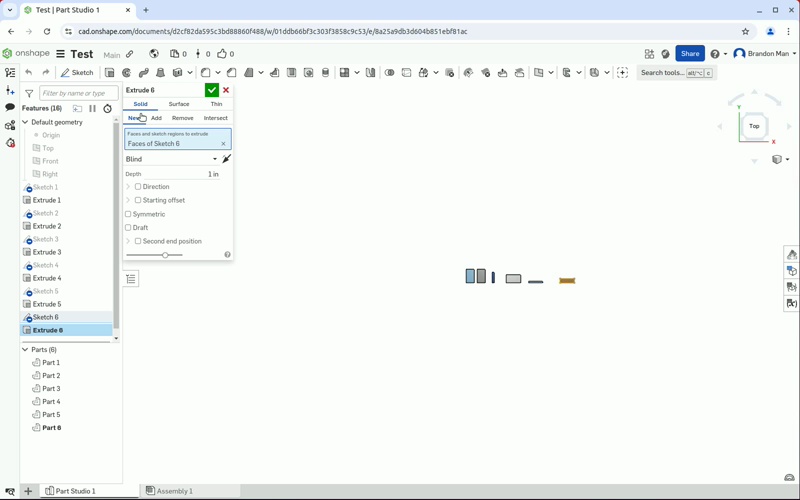
mouse_move(137, 120)
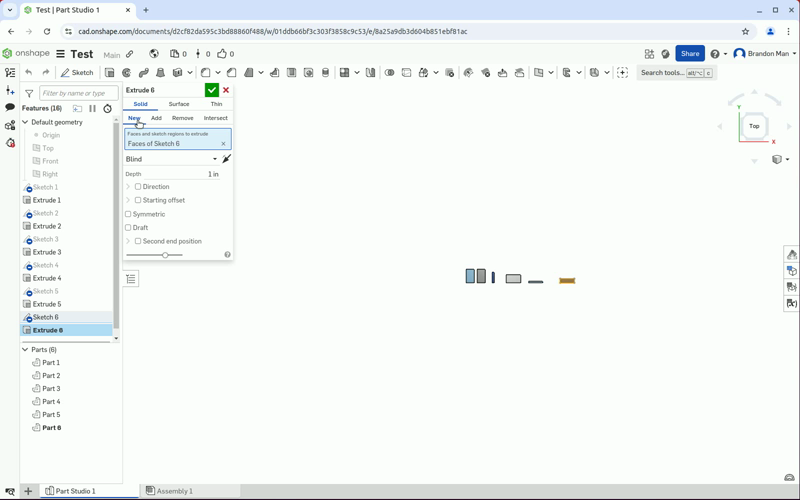
click(137, 120)
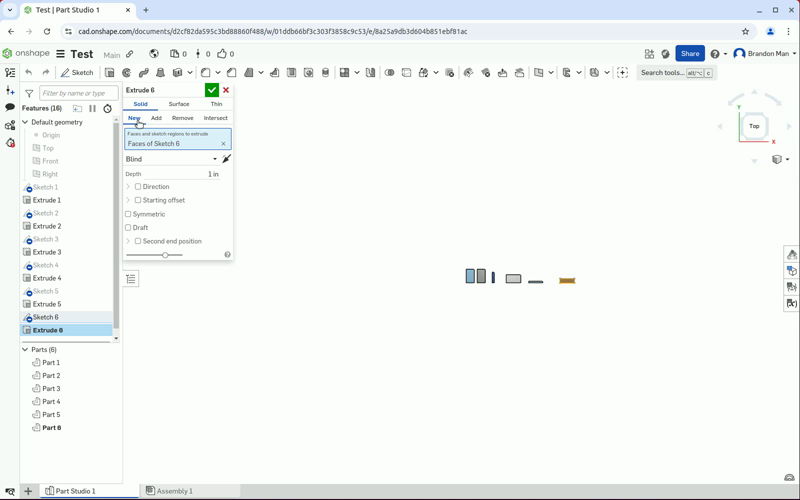
key(tab, 4)
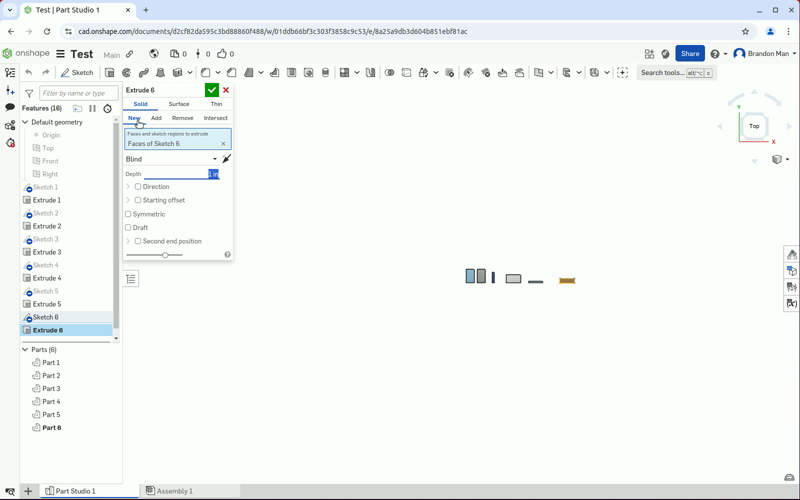
text(-0.241)
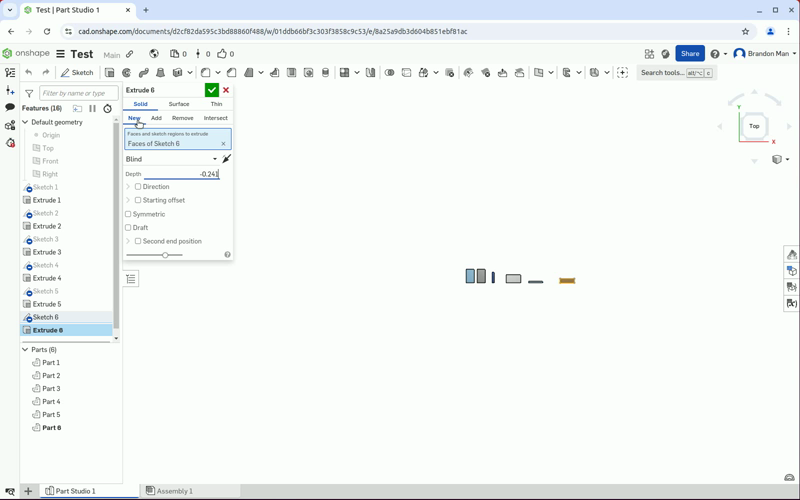
key(enter)
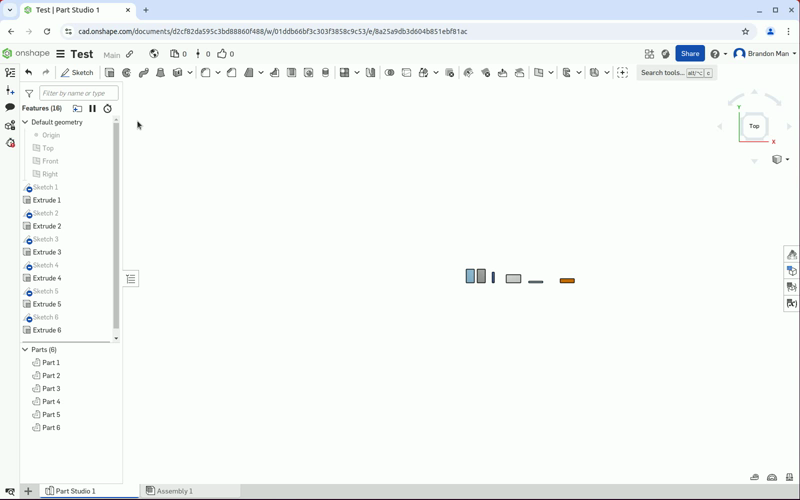
key(shift+h)
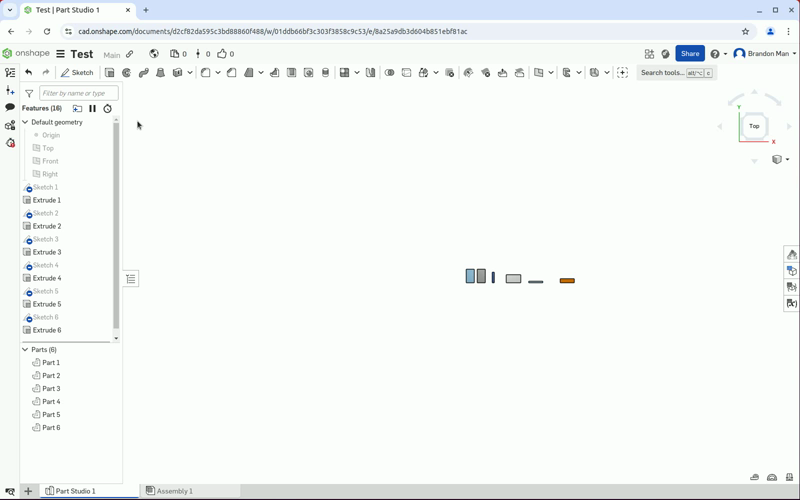
key(shift+h)
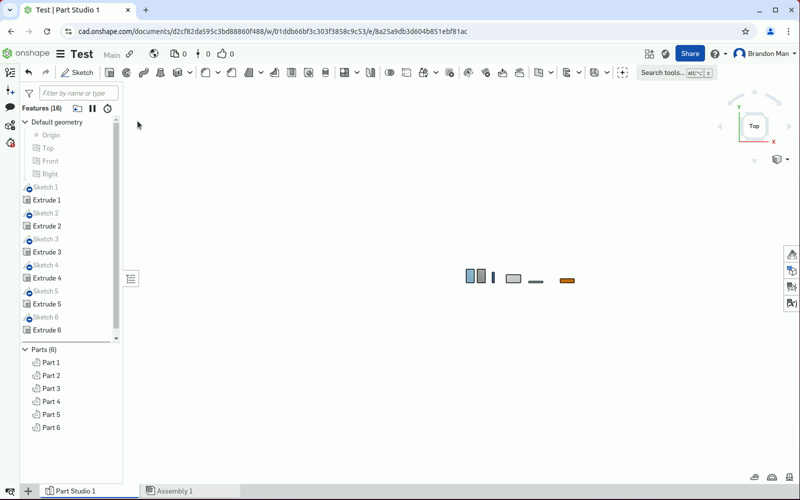
mouse_move(69, 189)
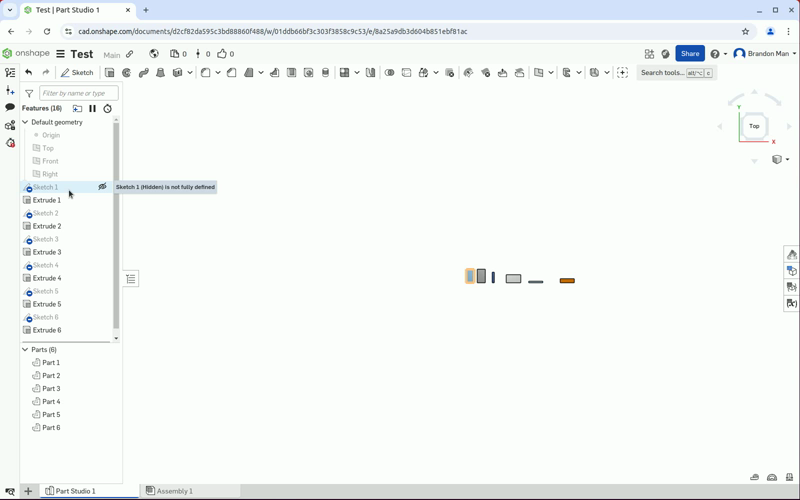
click(69, 189)
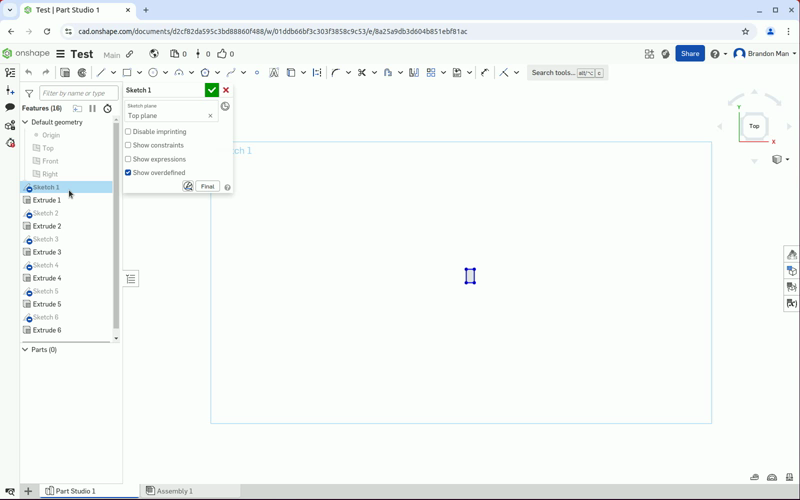
mouse_move(229, 92)
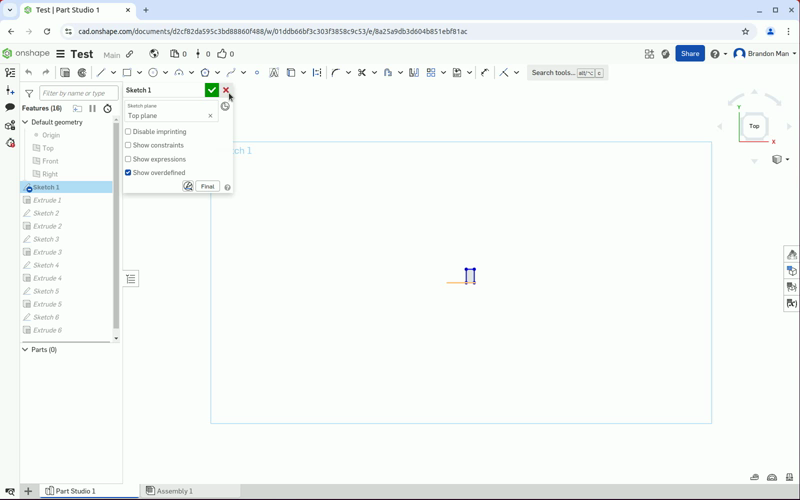
click(229, 92)
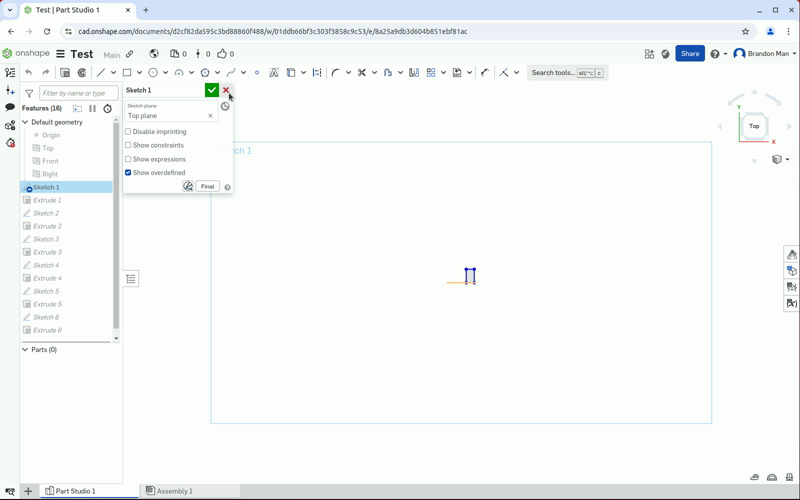
key(shift+s)
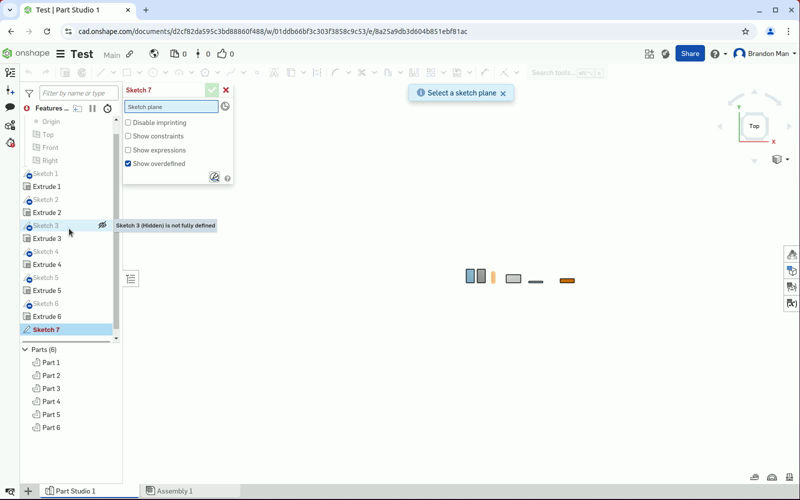
scroll(3)
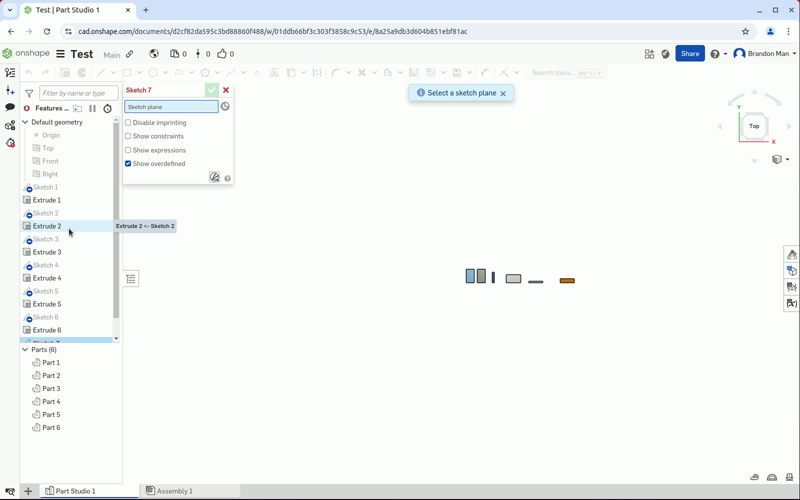
mouse_move(69, 150)
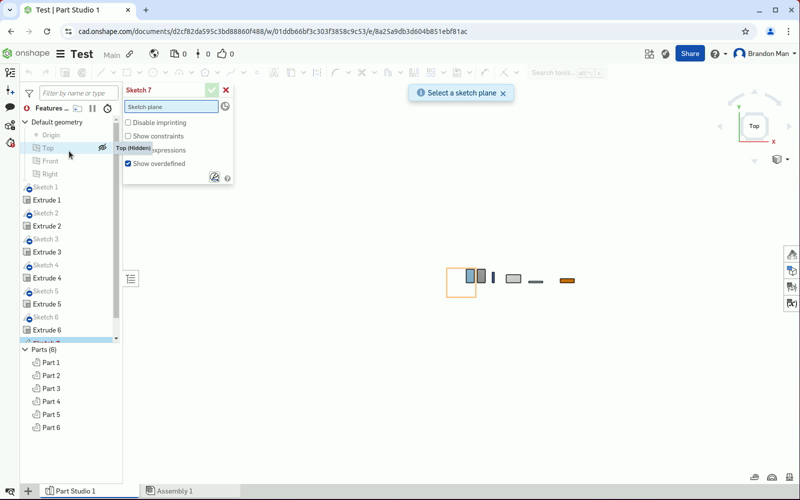
click(69, 150)
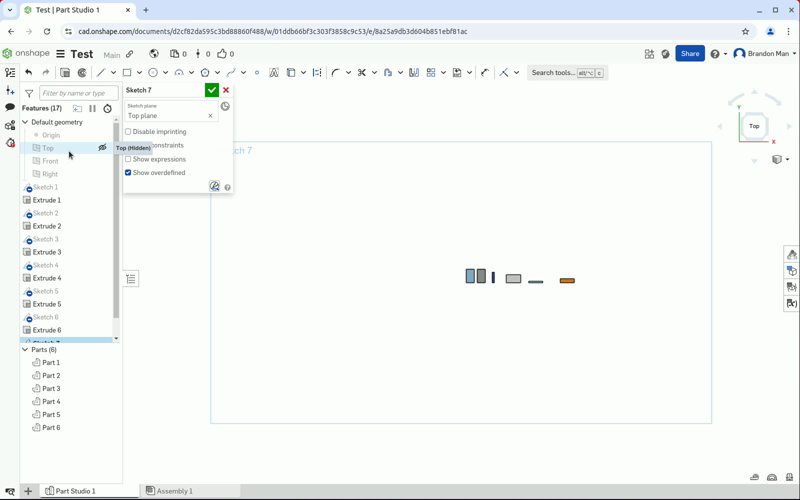
mouse_move(73, 352)
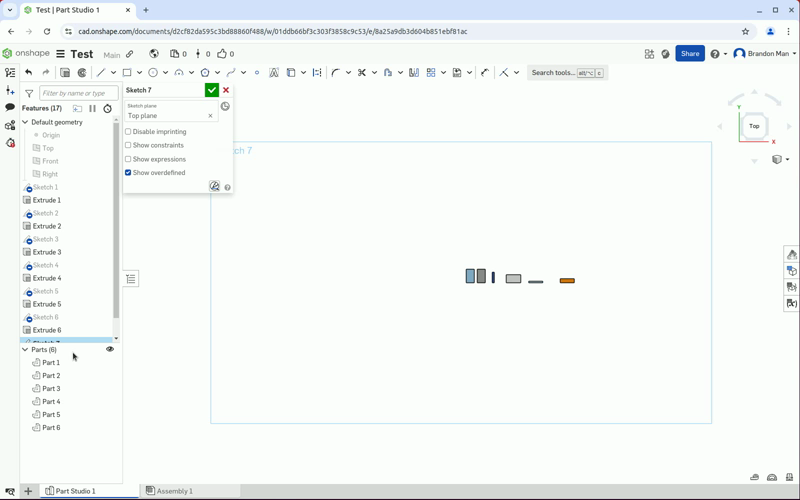
key(y)
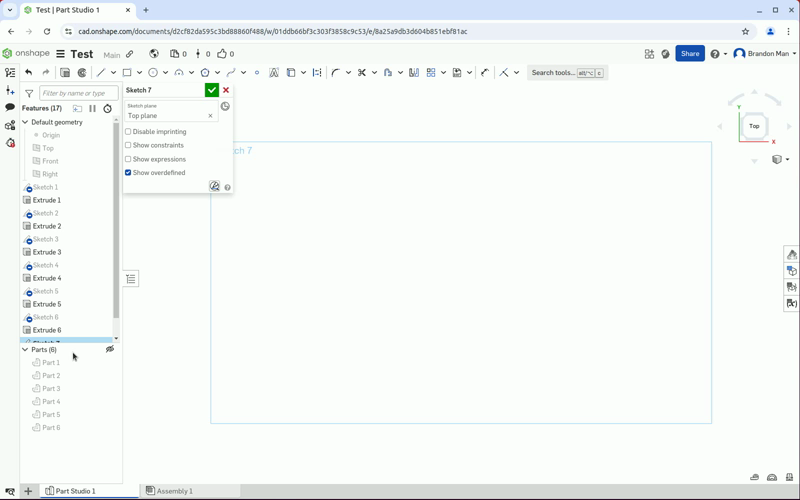
key(l)
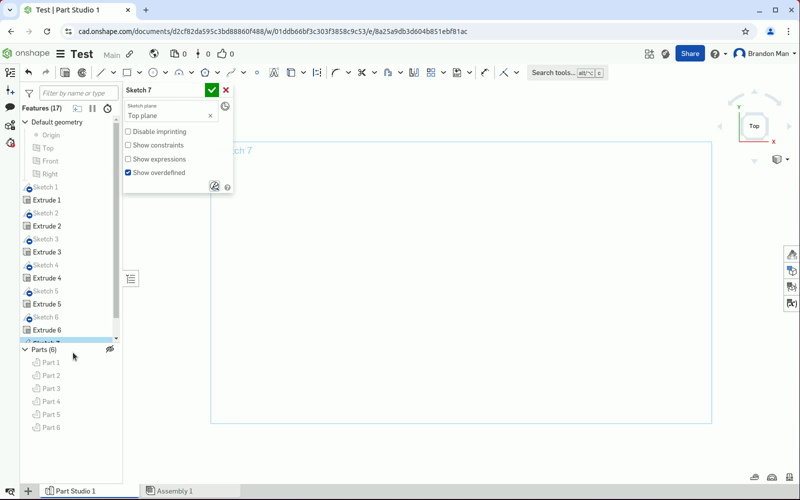
key_down(shift)
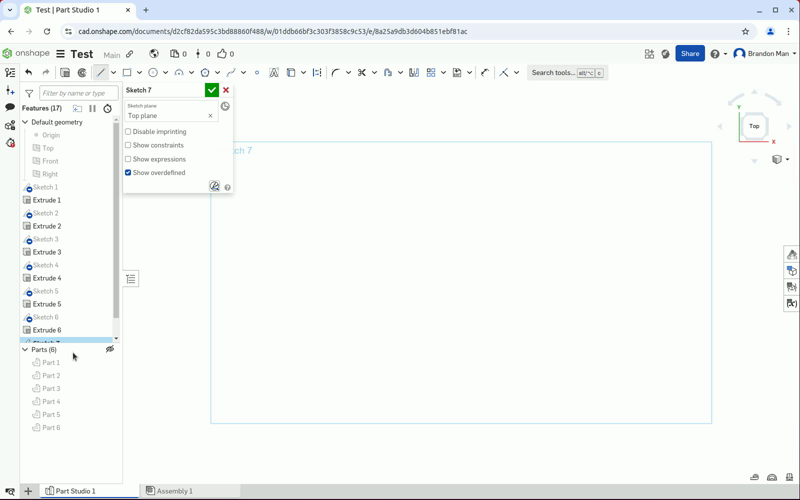
mouse_move(454, 282)
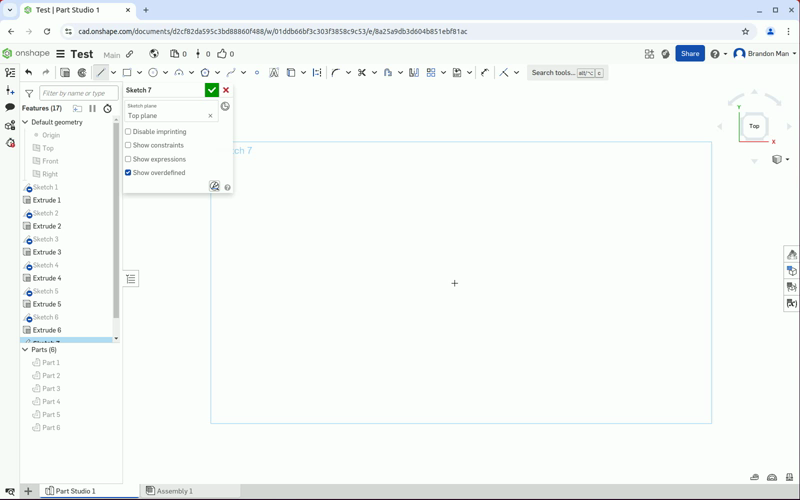
click(454, 282)
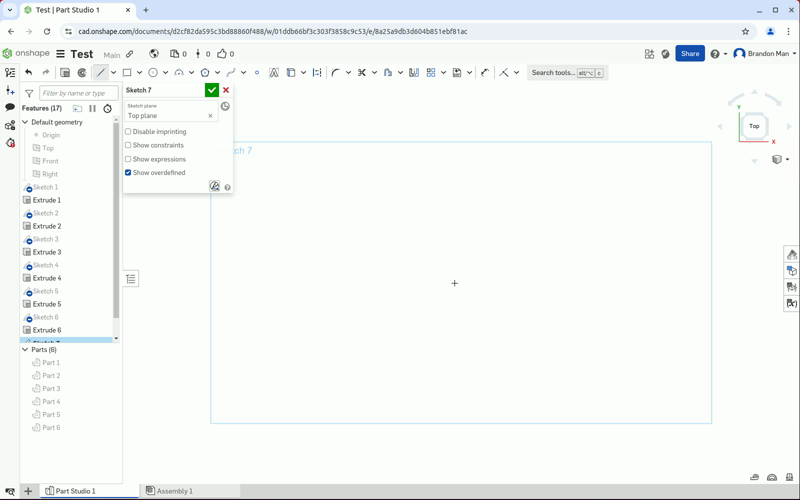
key_up(shift)
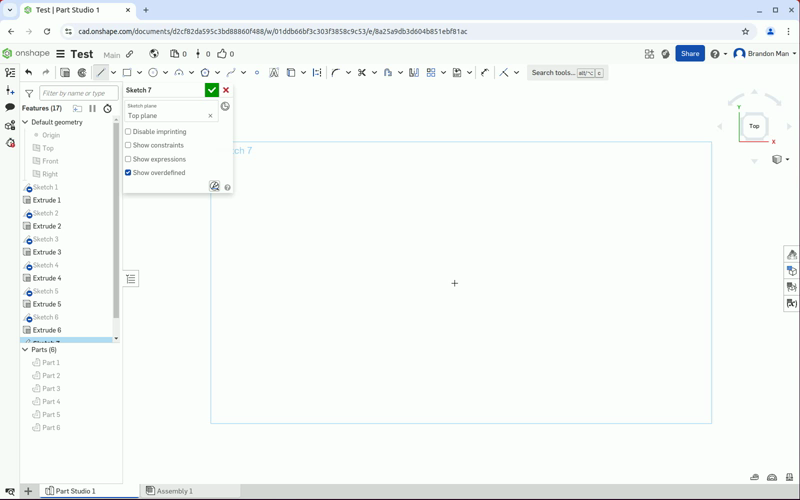
key_down(shift)
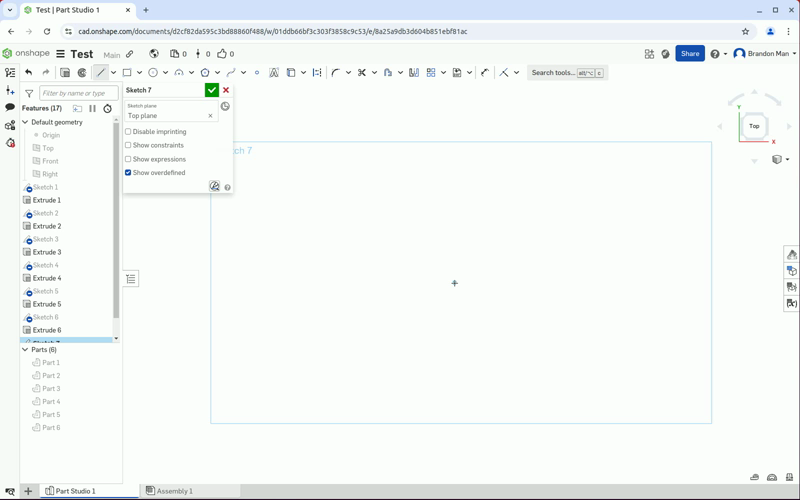
mouse_move(484, 282)
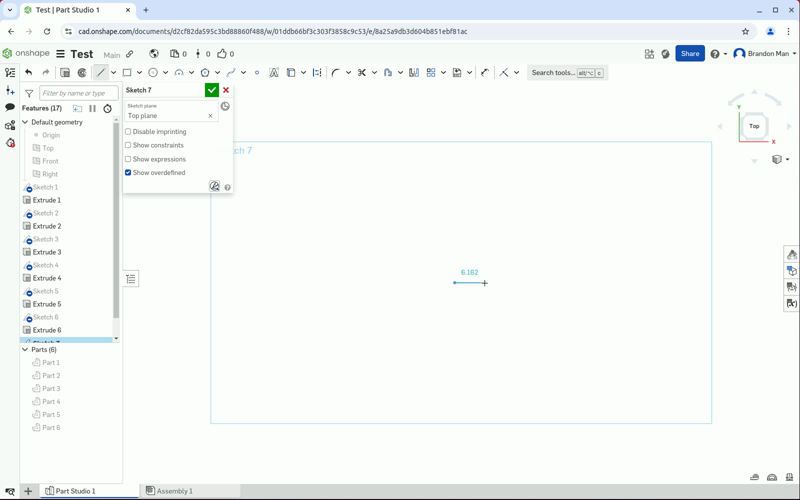
mouse_move(461, 282)
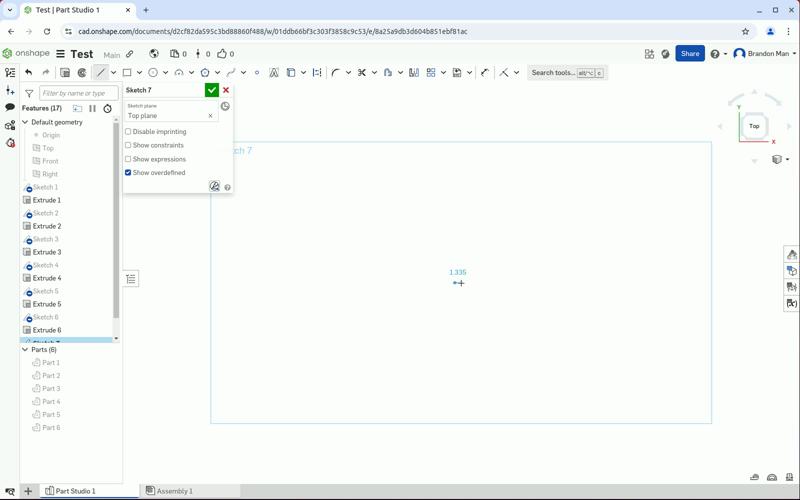
scroll(6)
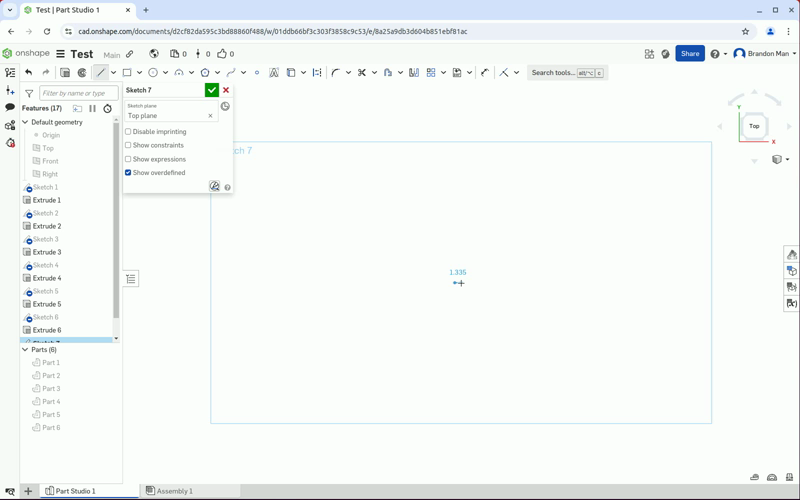
scroll(6)
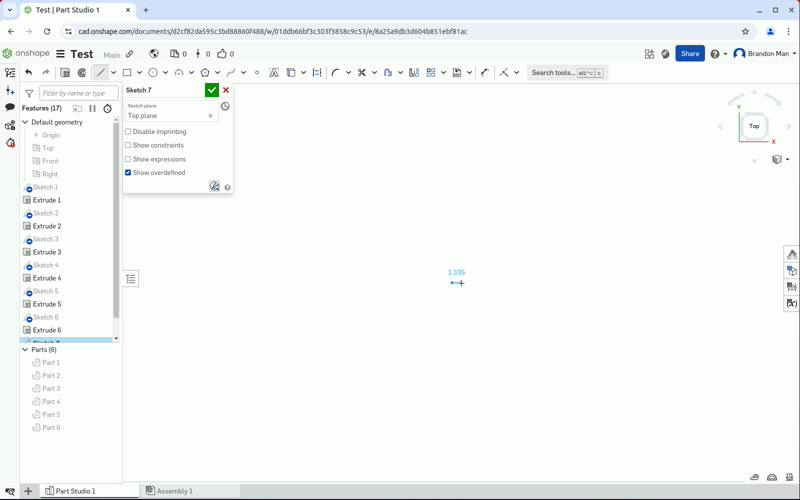
scroll(6)
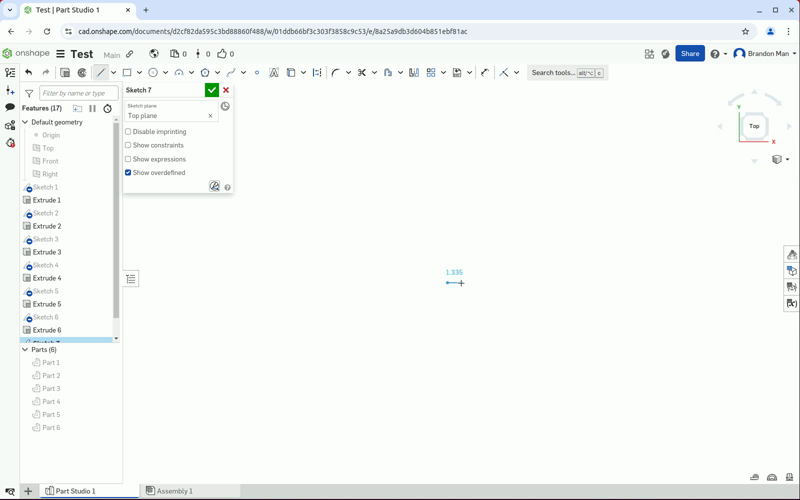
scroll(6)
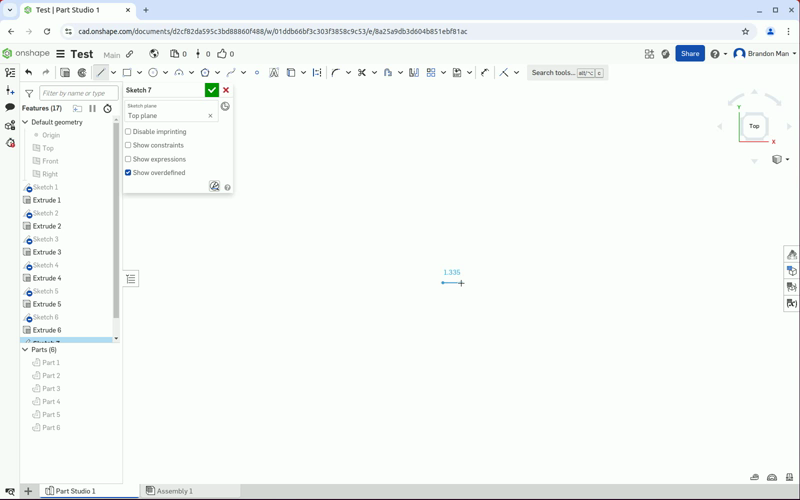
scroll(6)
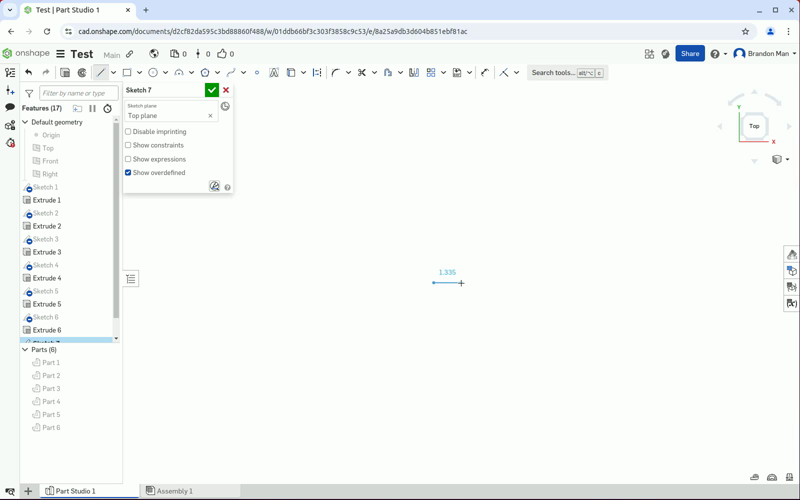
scroll(6)
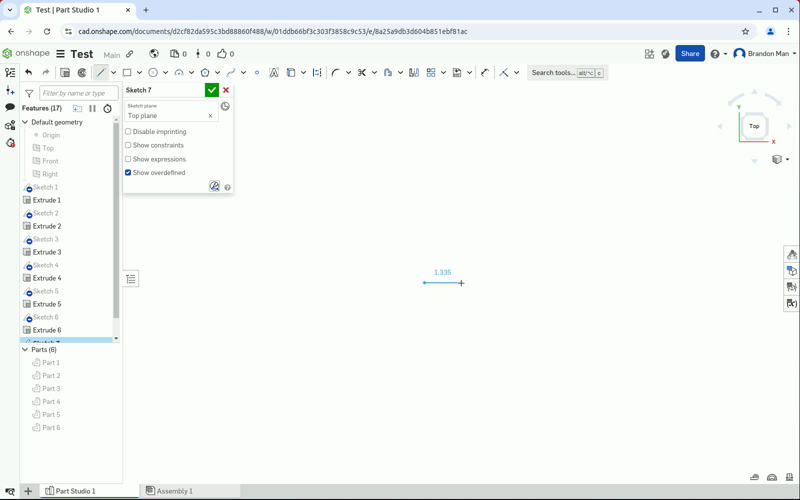
scroll(6)
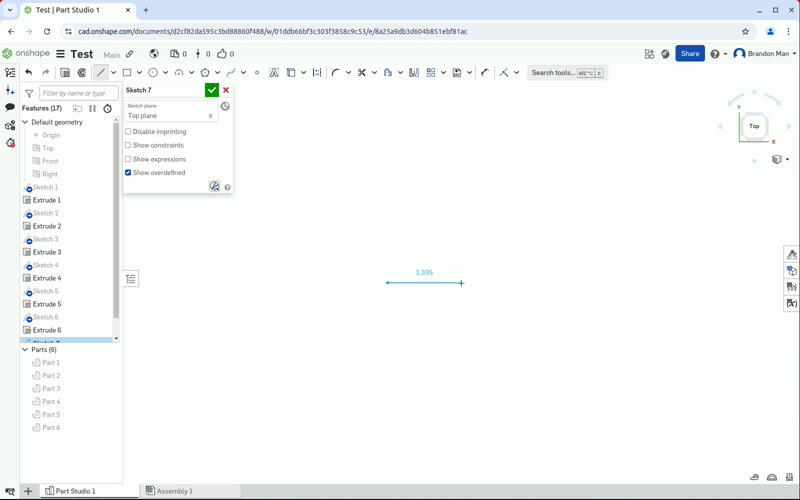
click(461, 282)
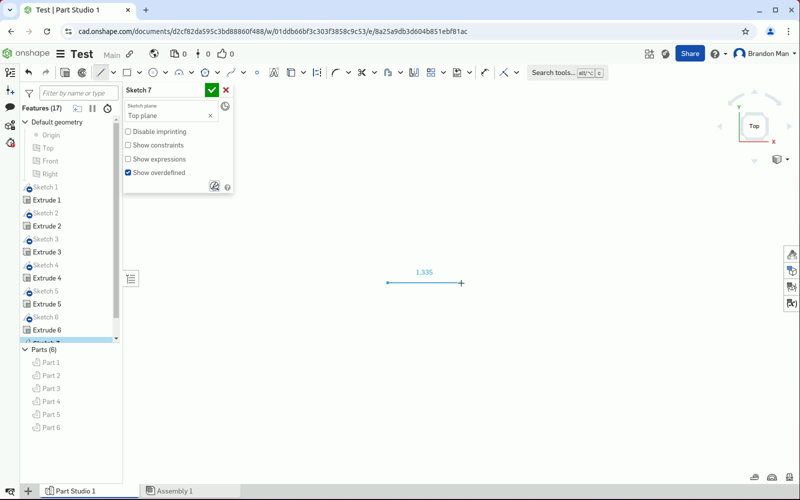
scroll(-6)
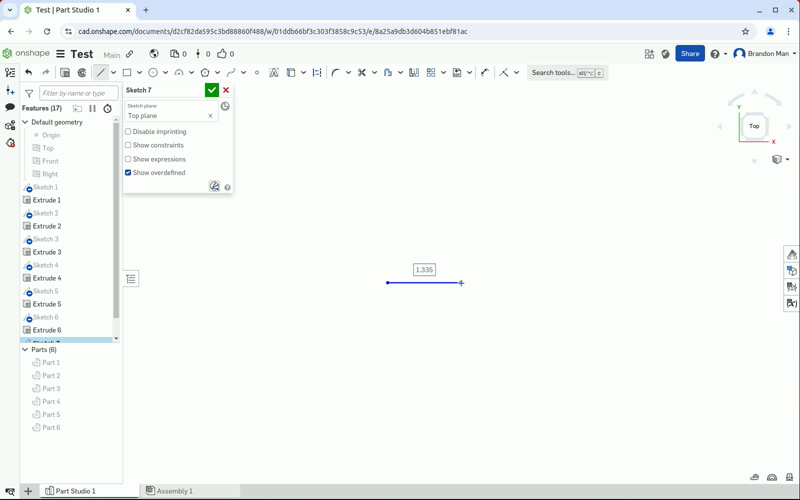
scroll(-6)
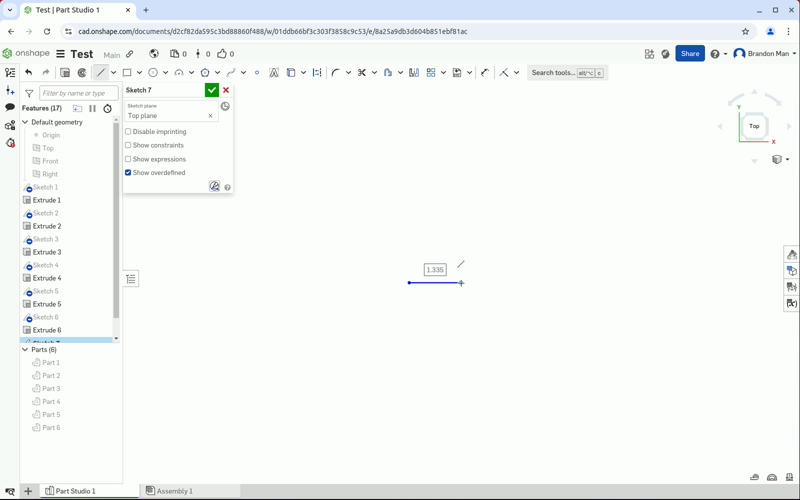
scroll(-6)
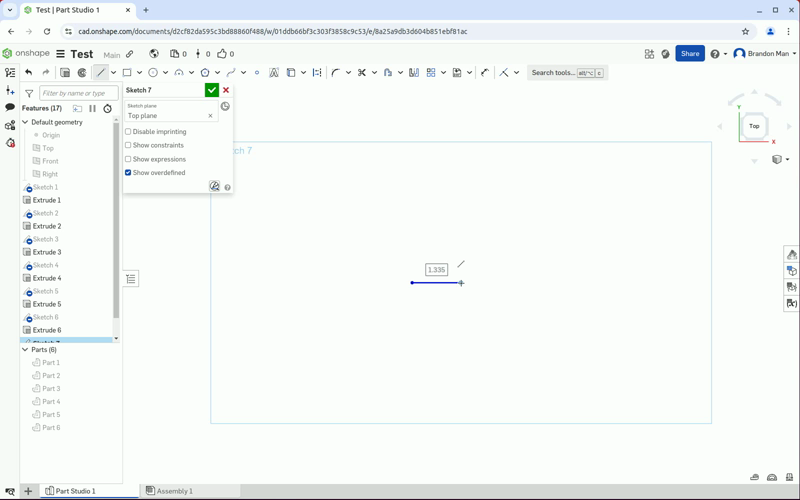
scroll(-6)
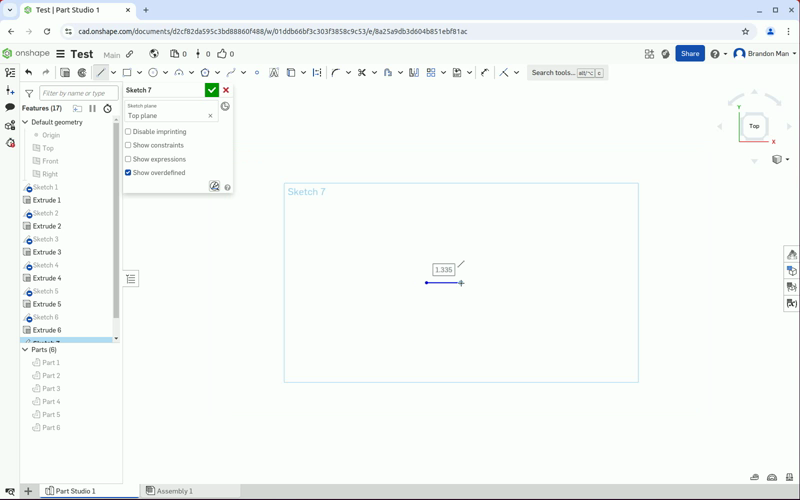
scroll(-6)
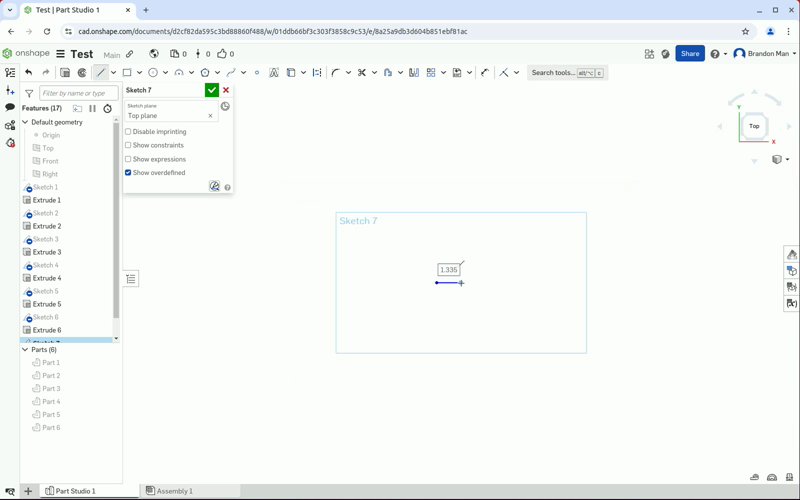
scroll(-6)
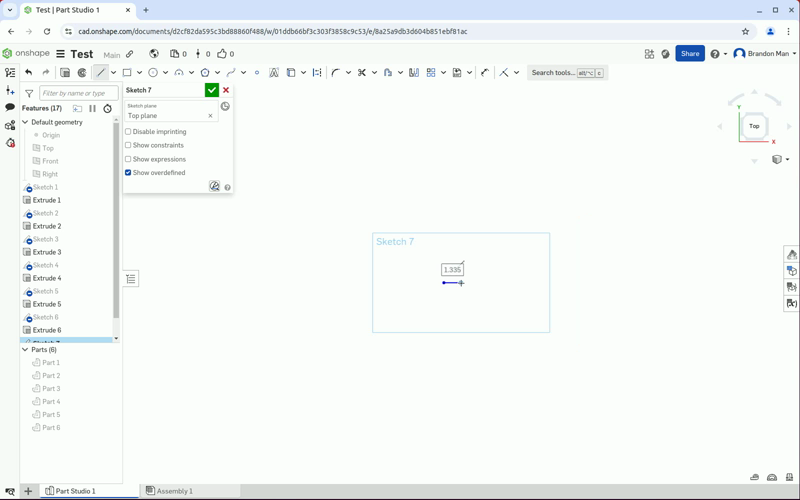
scroll(-6)
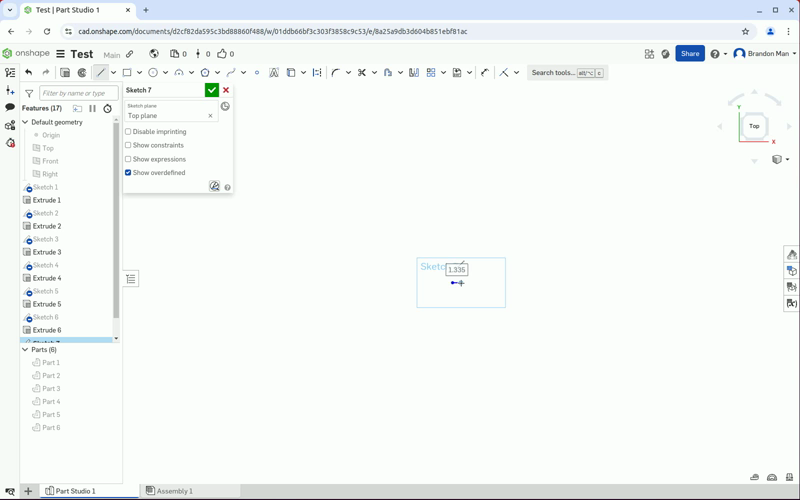
key_up(shift)
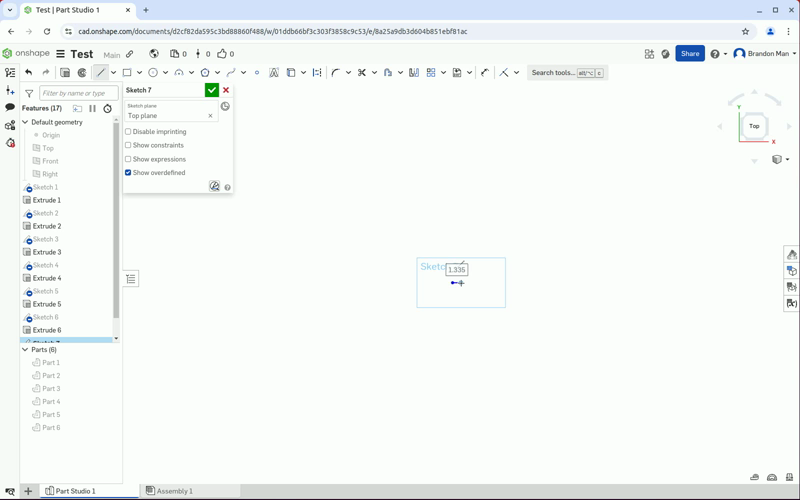
key_down(shift)
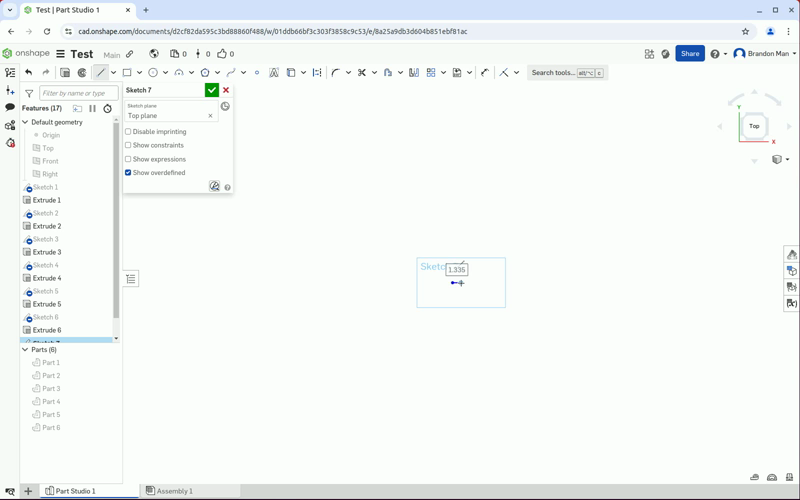
mouse_move(491, 282)
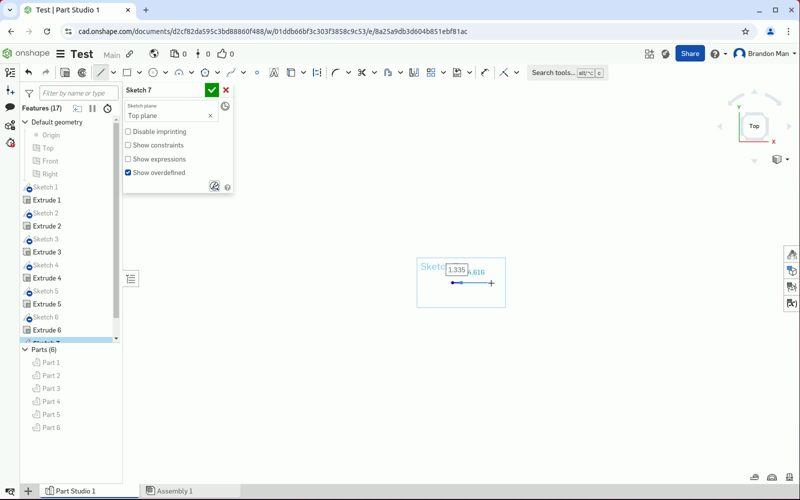
mouse_move(461, 269)
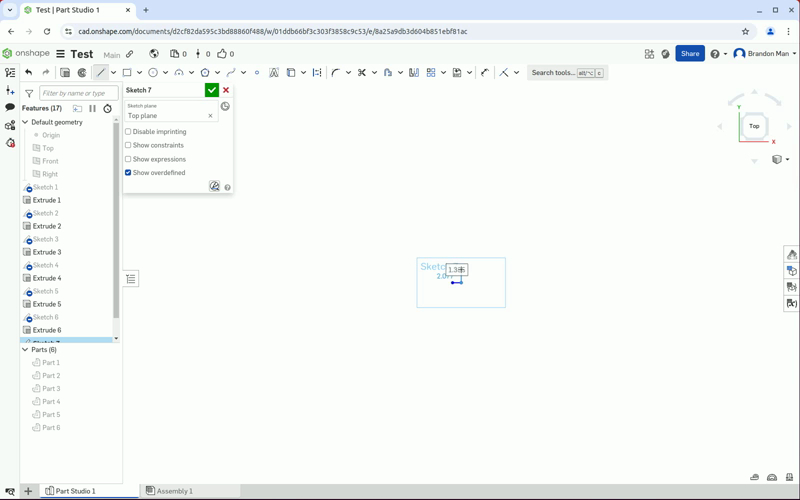
click(461, 269)
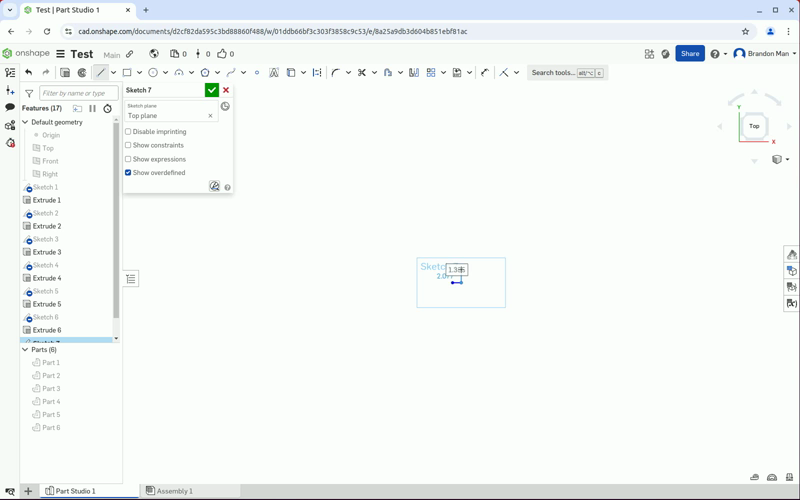
key_up(shift)
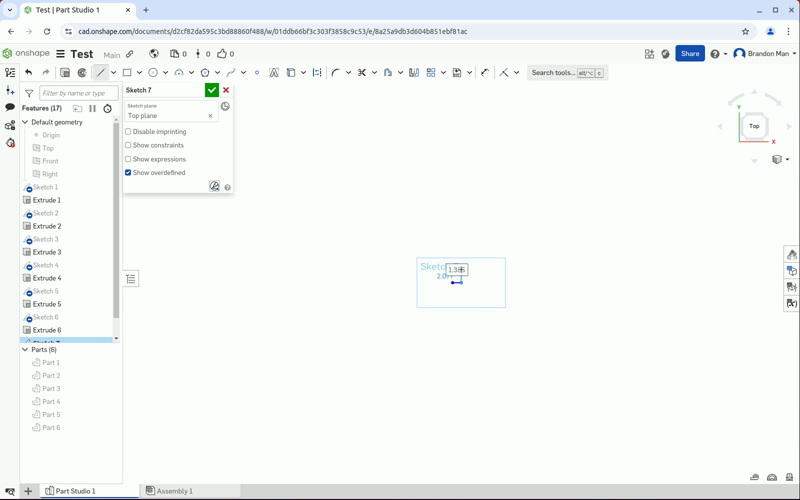
key_down(shift)
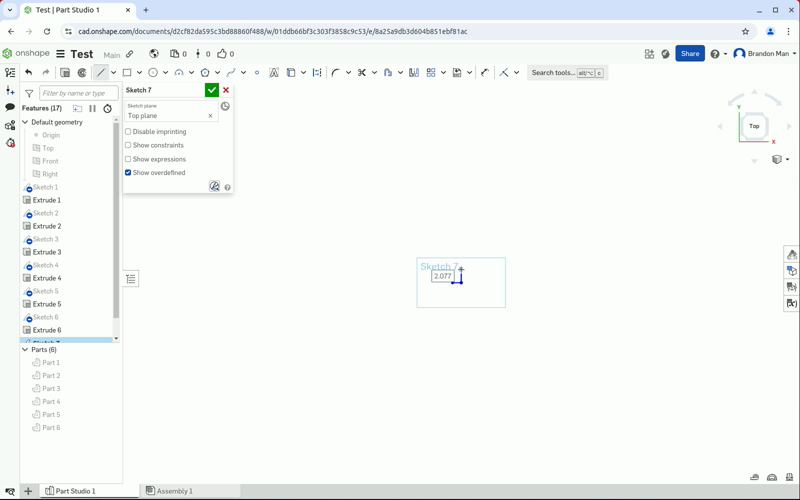
mouse_move(491, 269)
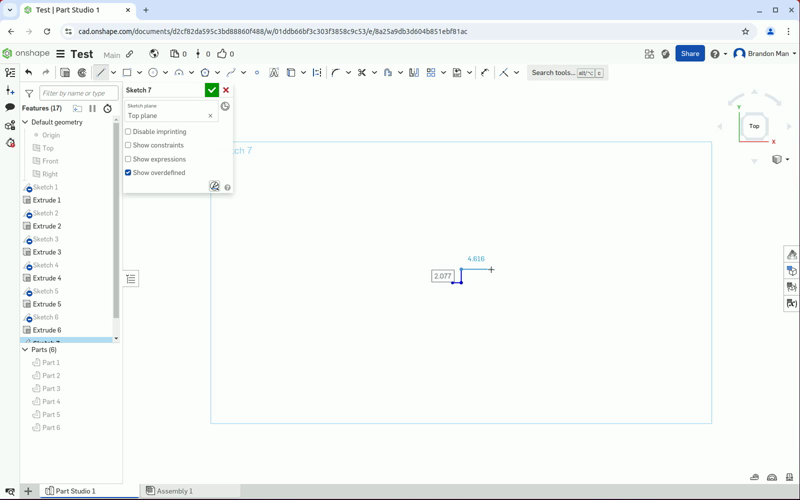
mouse_move(454, 269)
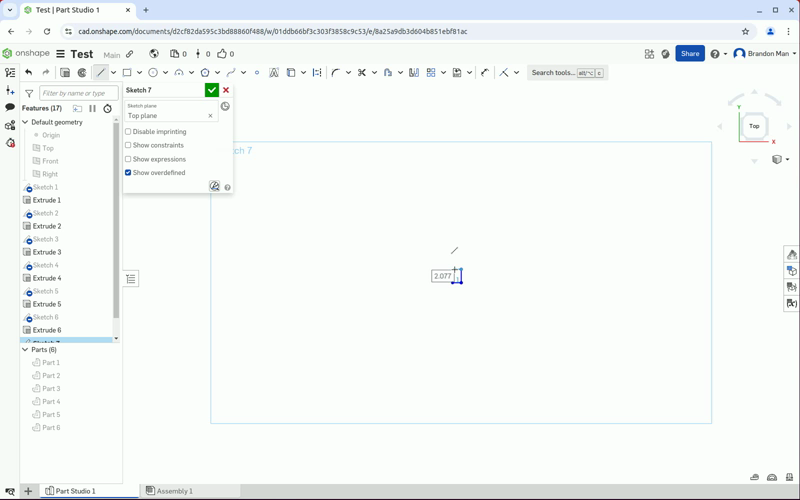
scroll(6)
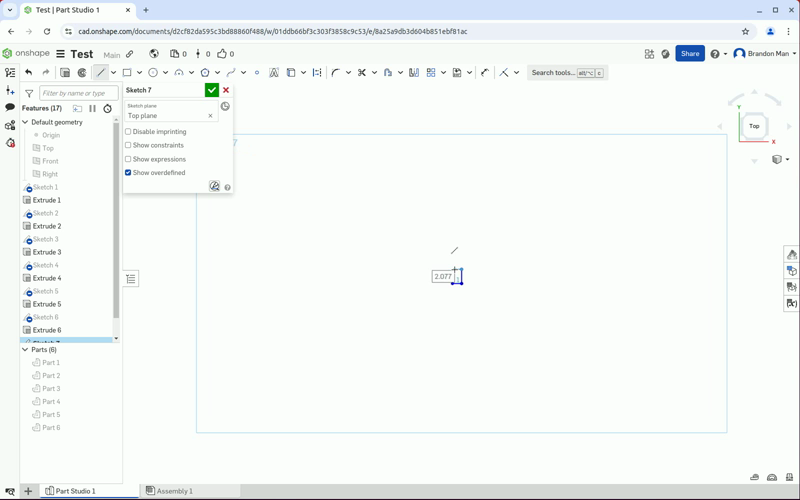
scroll(6)
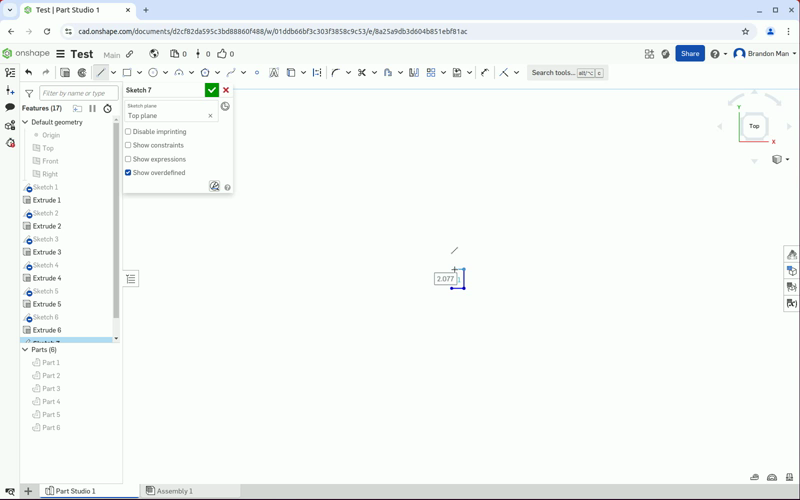
scroll(6)
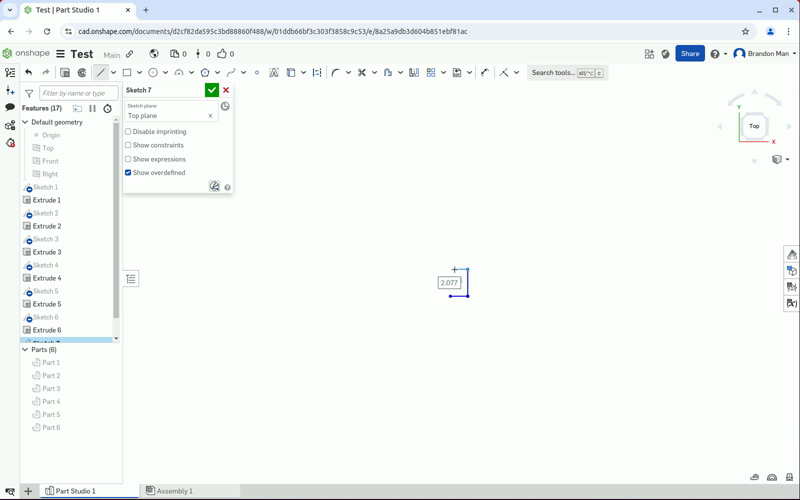
scroll(6)
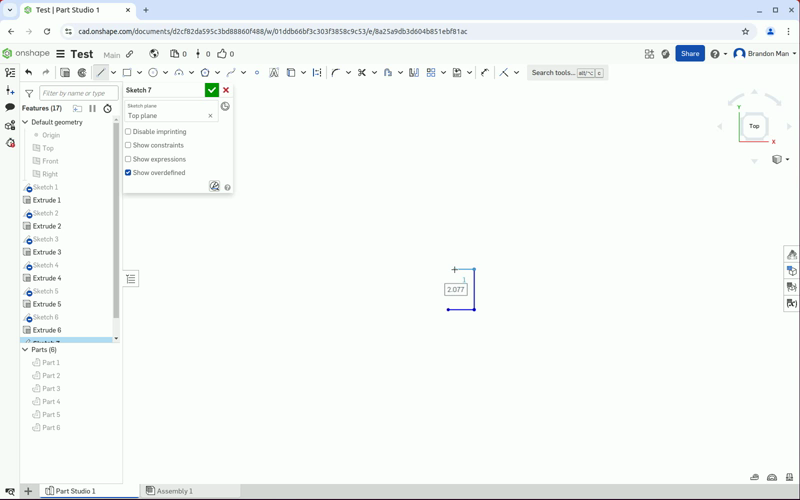
scroll(6)
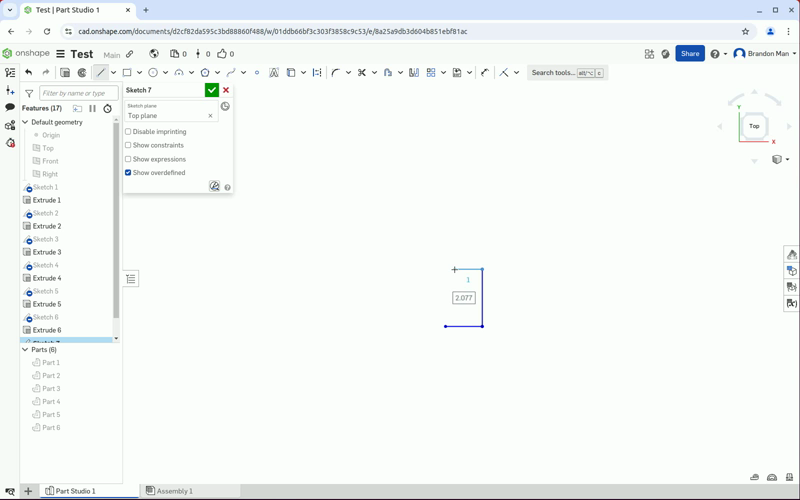
scroll(6)
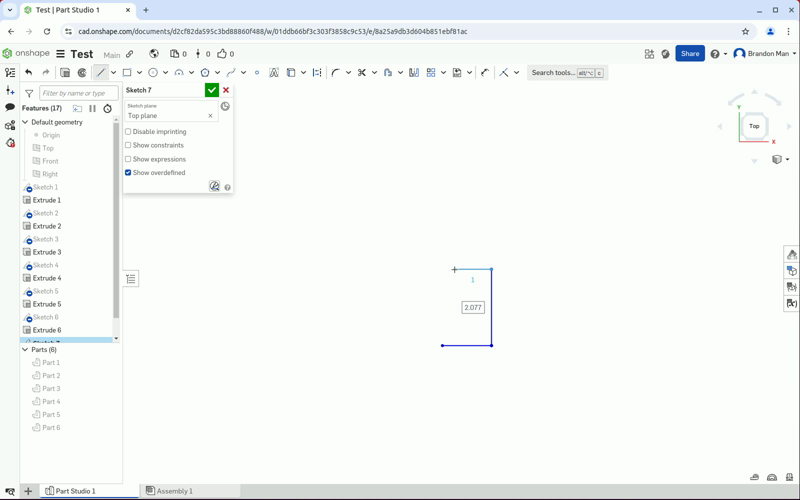
scroll(6)
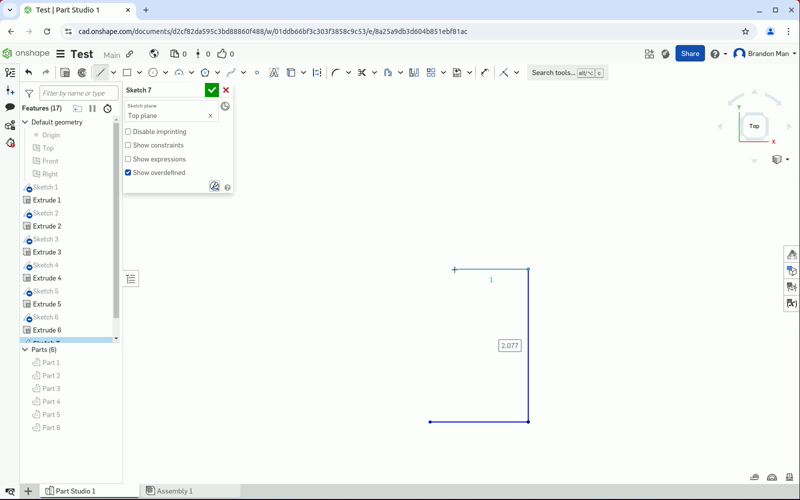
click(454, 269)
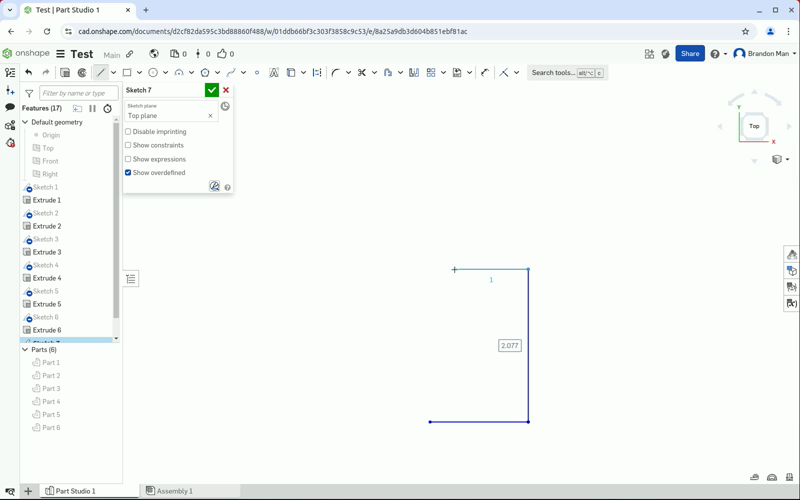
scroll(-6)
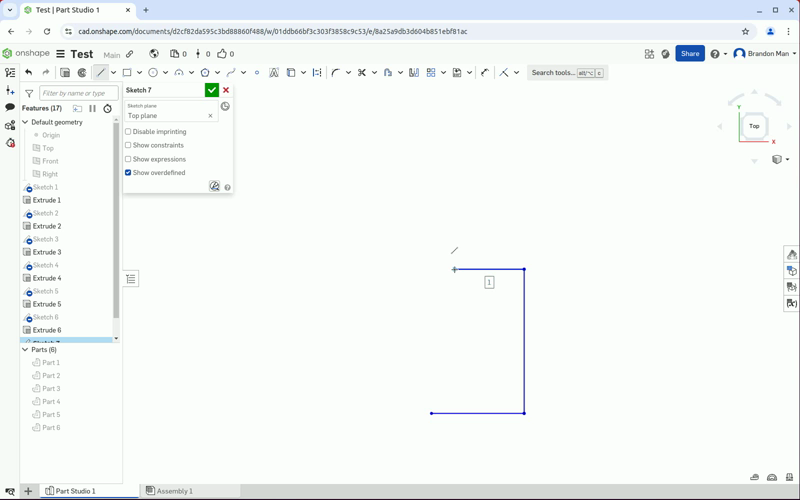
scroll(-6)
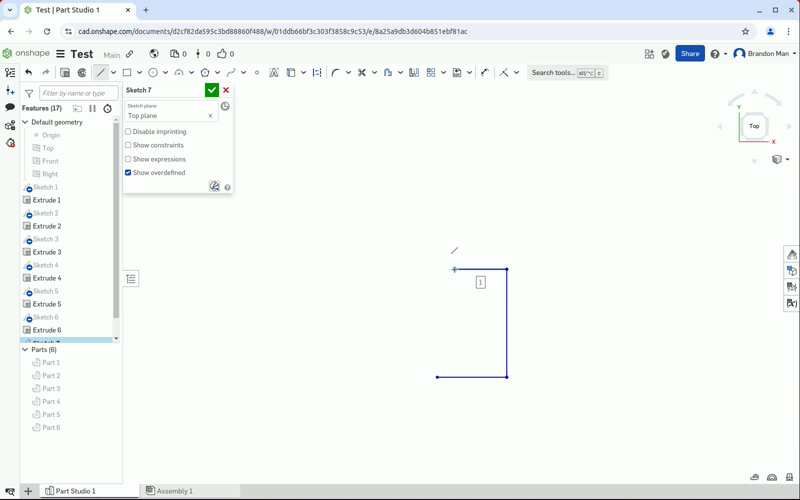
scroll(-6)
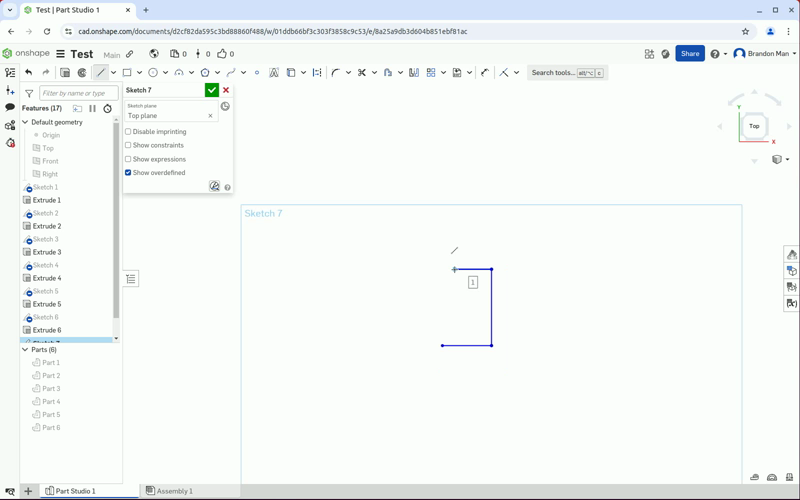
scroll(-6)
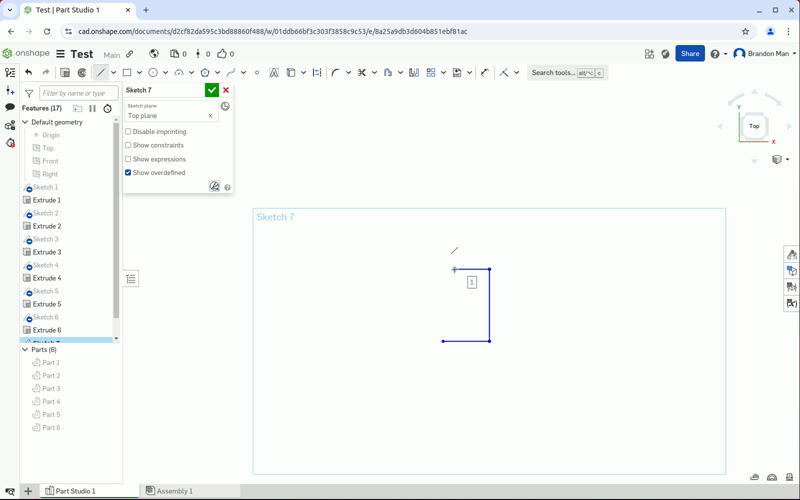
scroll(-6)
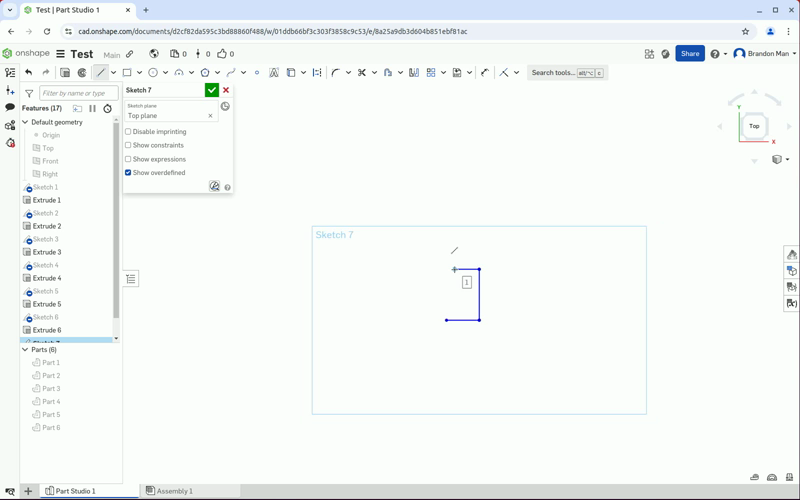
scroll(-6)
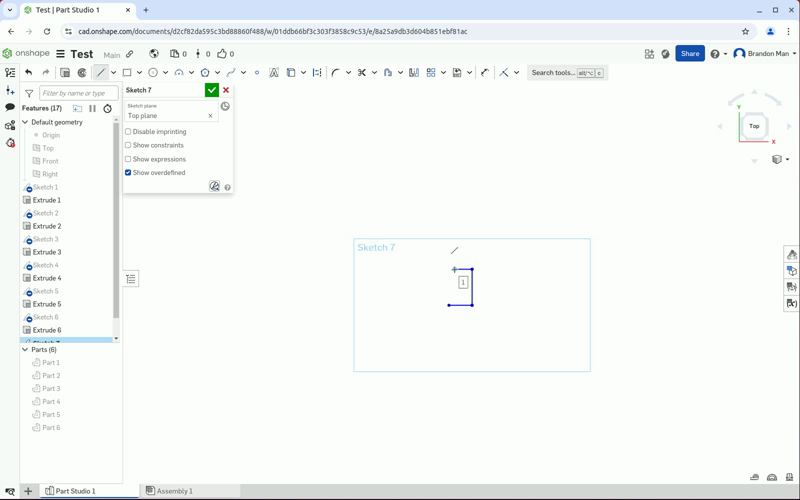
scroll(-6)
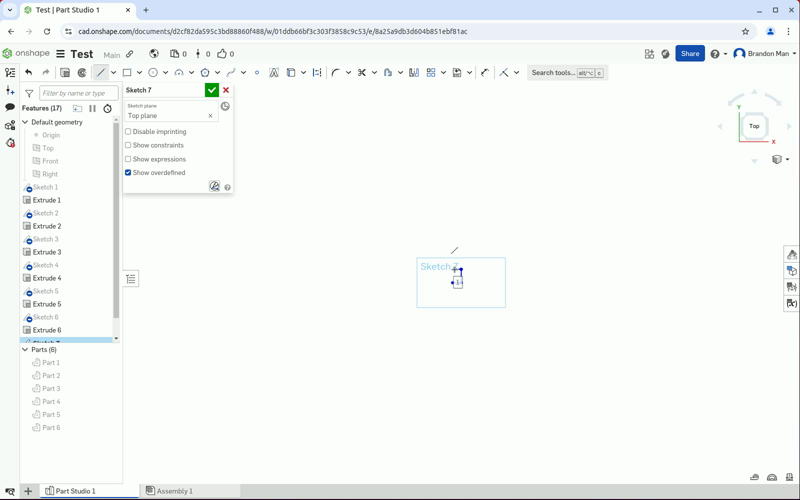
key_up(shift)
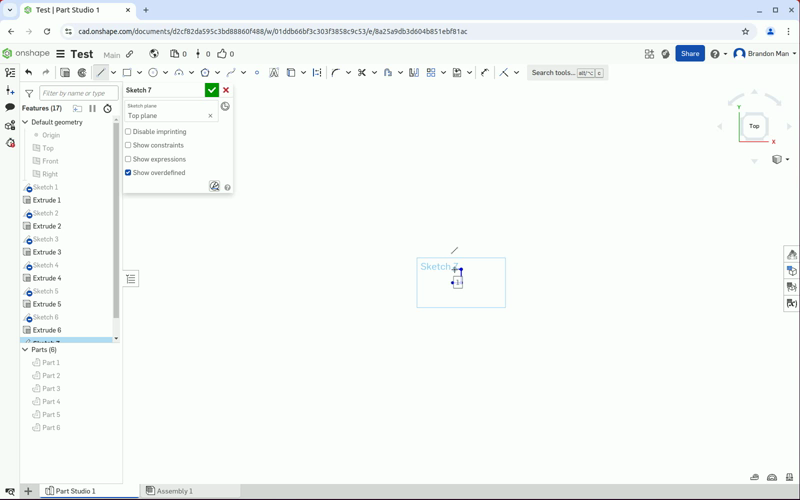
mouse_move(484, 269)
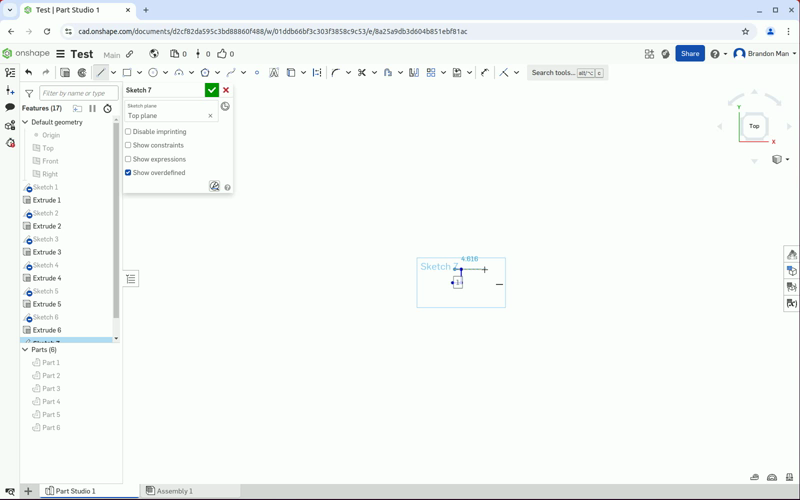
key_down(shift)
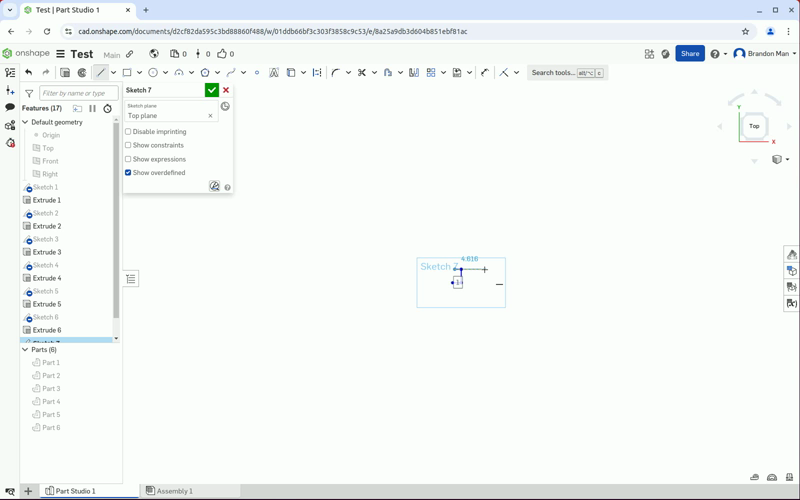
mouse_move(454, 282)
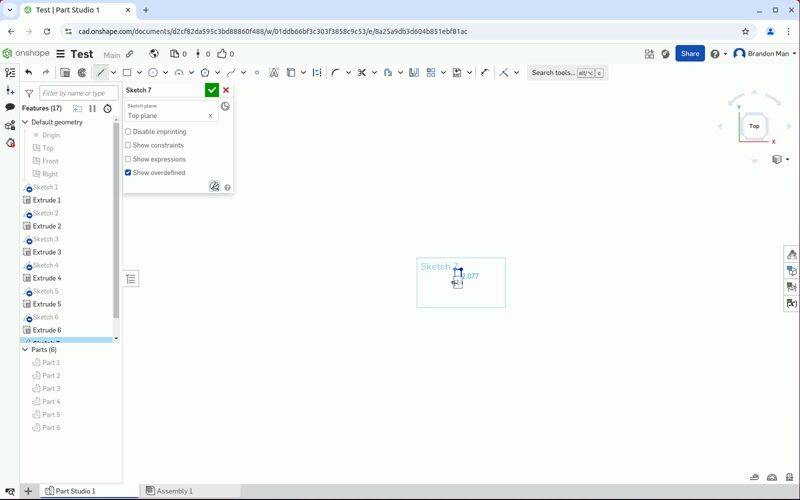
key_up(shift)
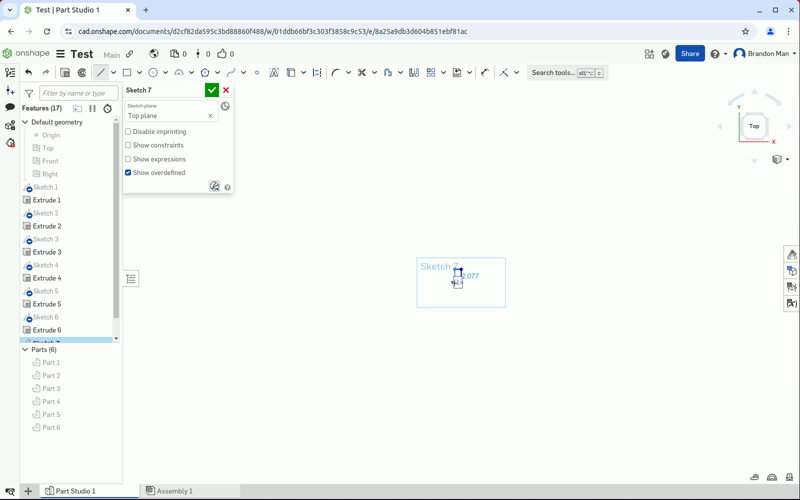
click(454, 282)
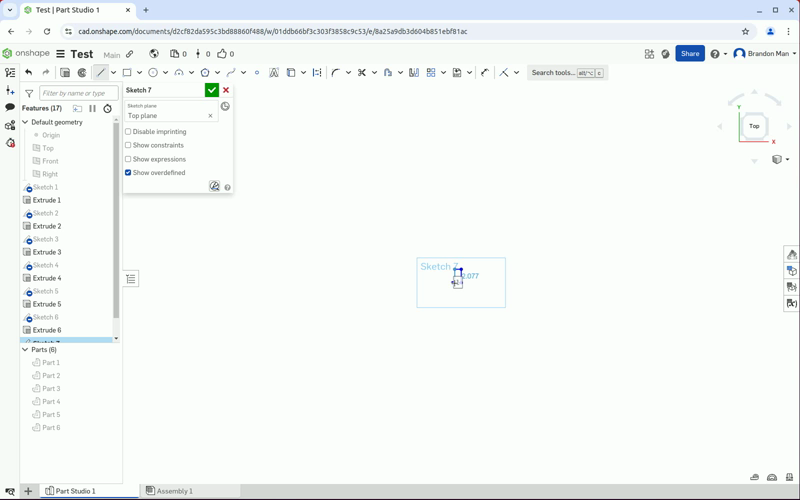
key(esc)
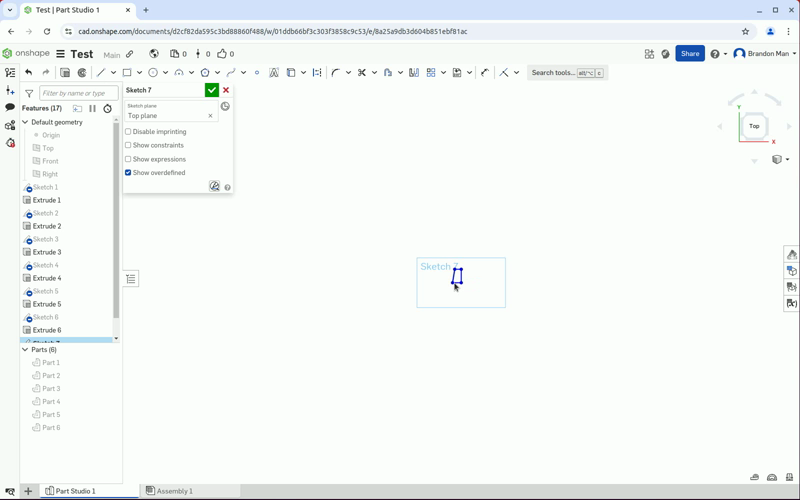
key(c)
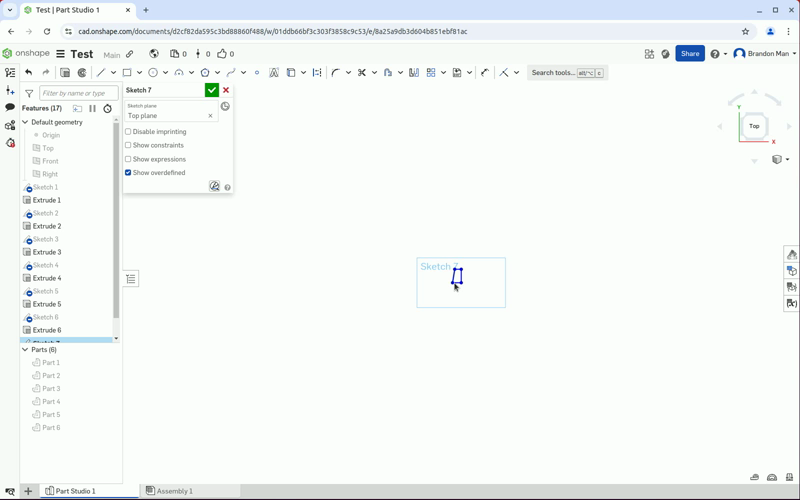
key_down(shift)
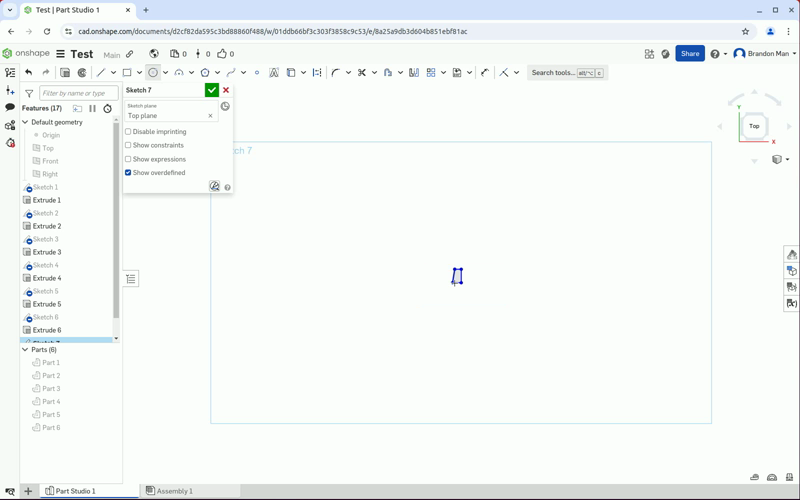
mouse_move(460, 275)
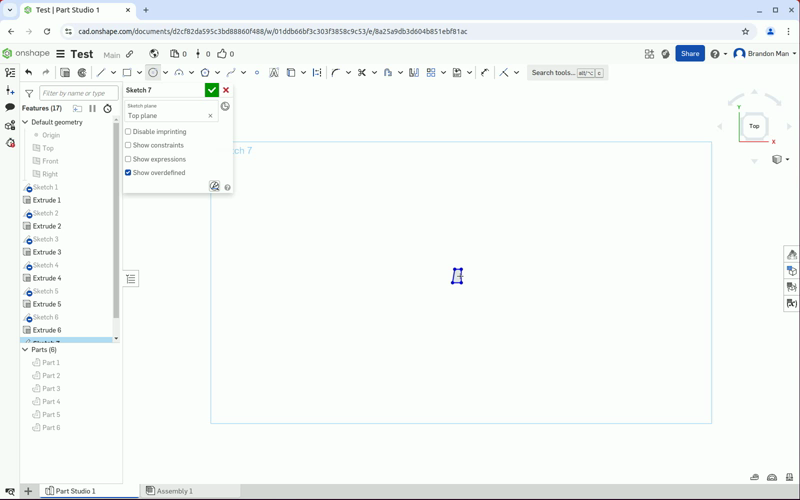
click(460, 275)
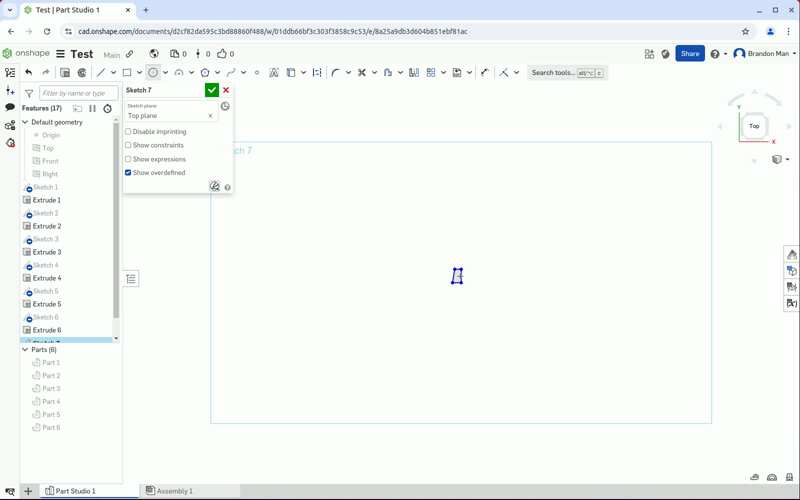
key_up(shift)
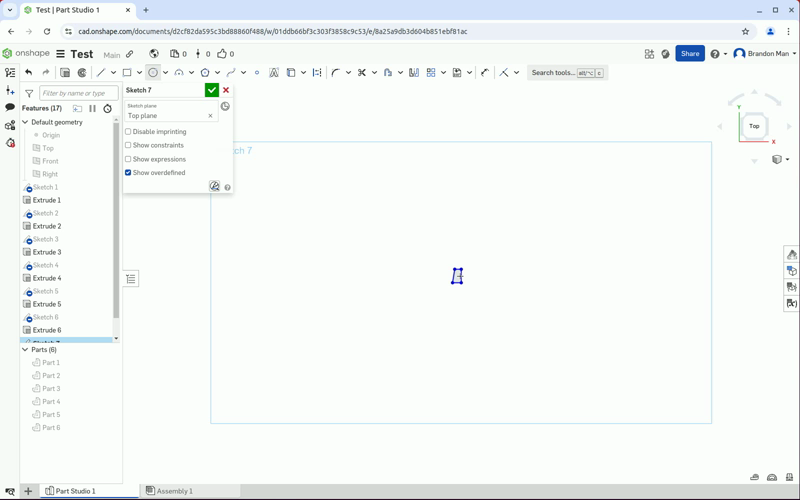
mouse_move(460, 275)
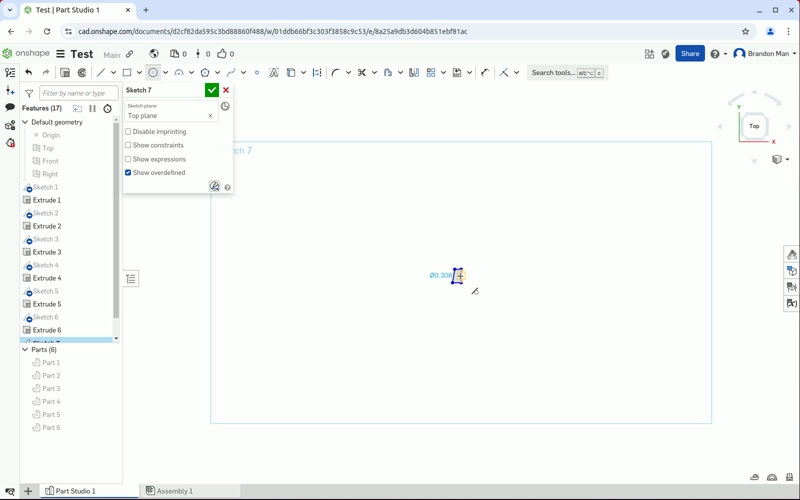
scroll(6)
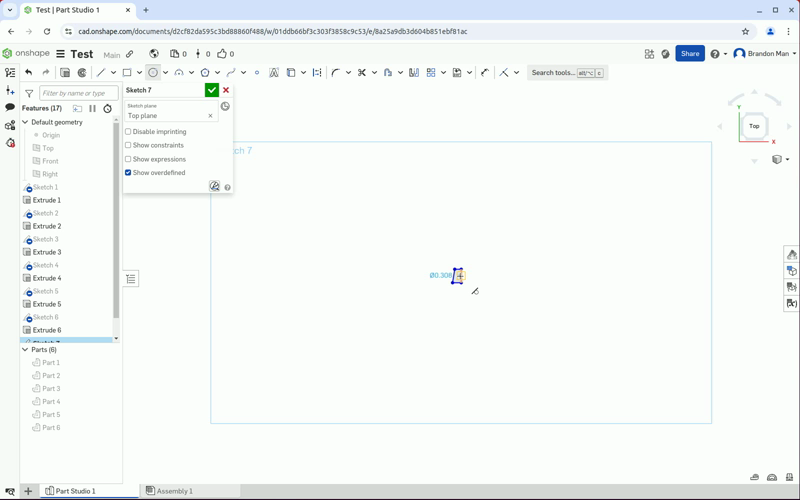
scroll(6)
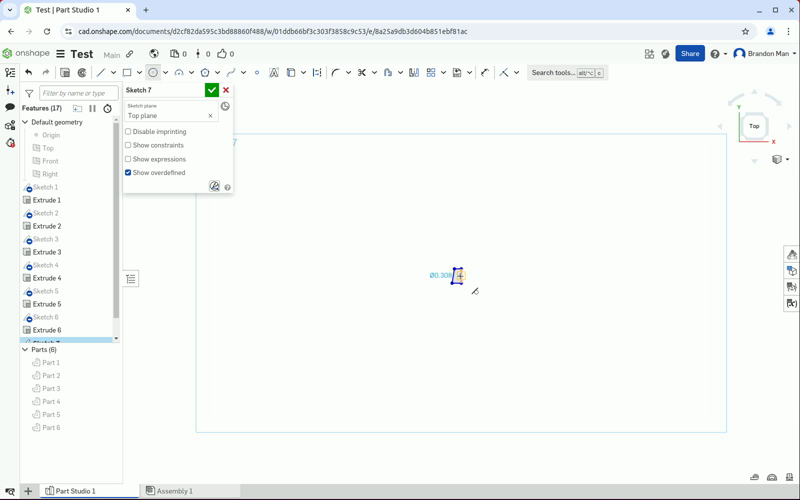
scroll(6)
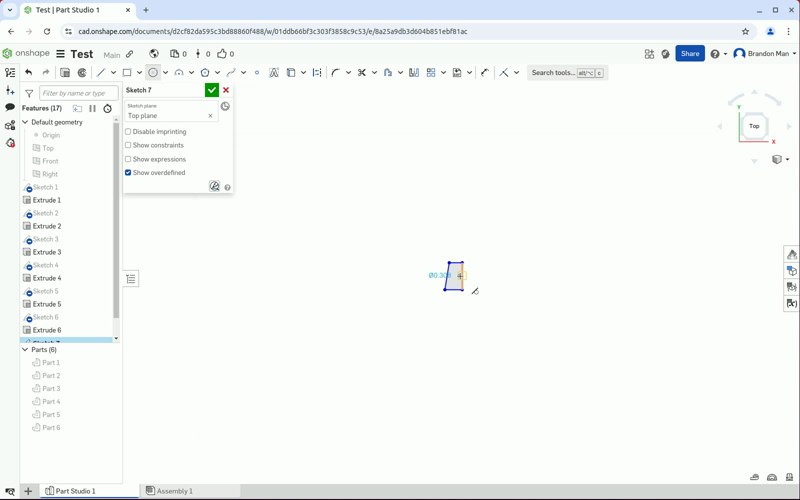
scroll(6)
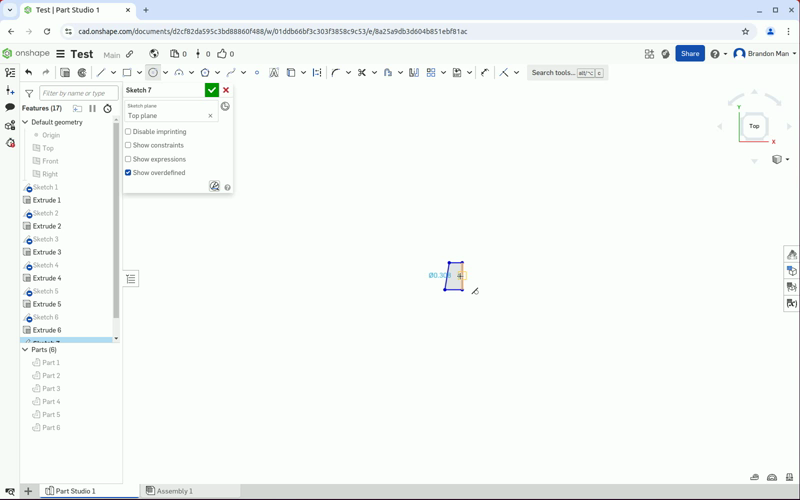
scroll(6)
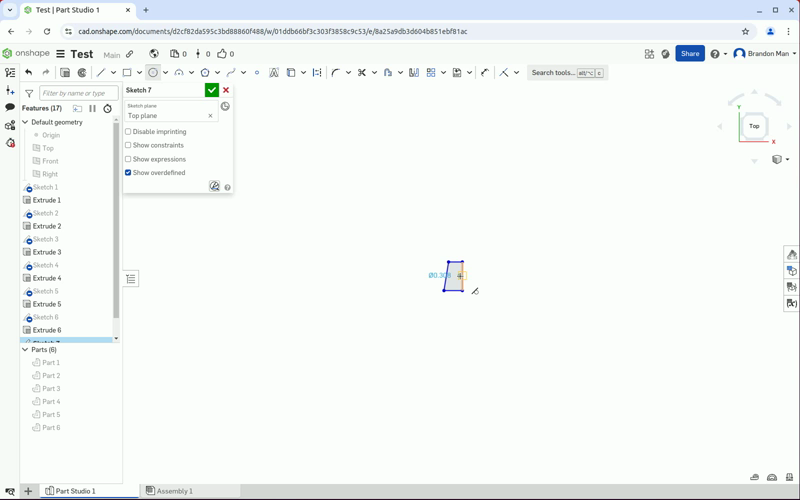
scroll(6)
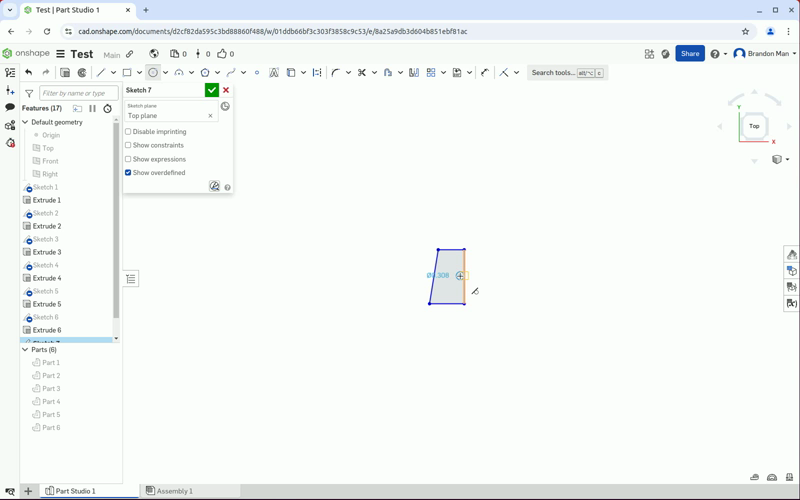
scroll(6)
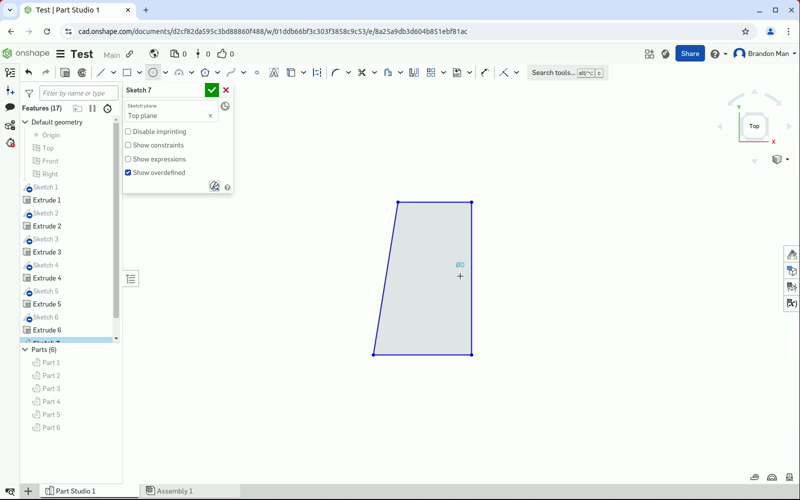
click(460, 275)
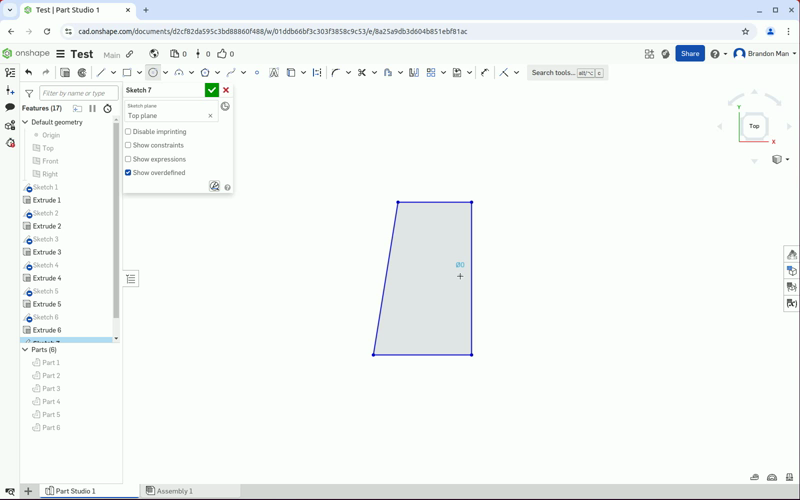
scroll(-6)
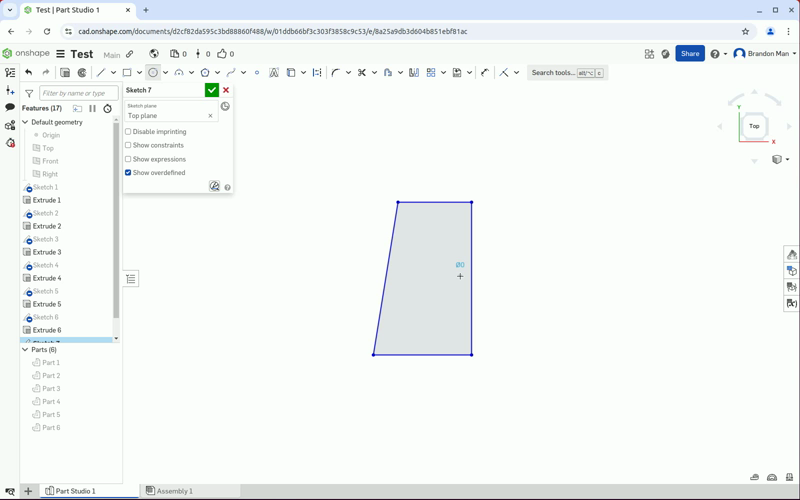
scroll(-6)
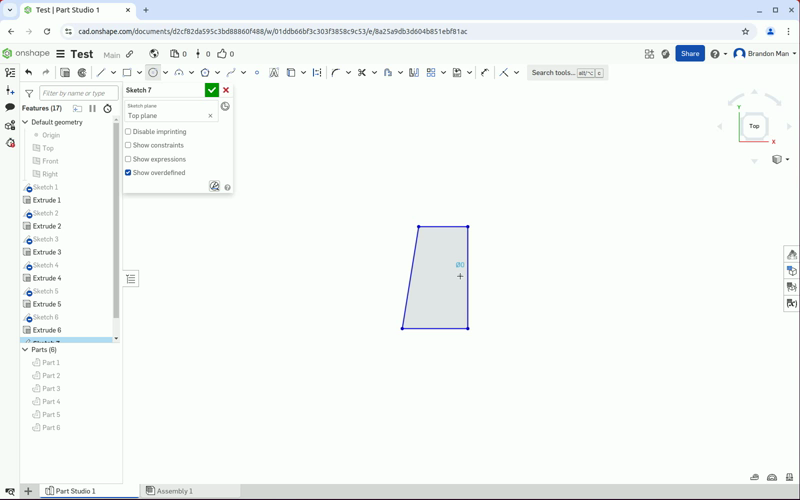
scroll(-6)
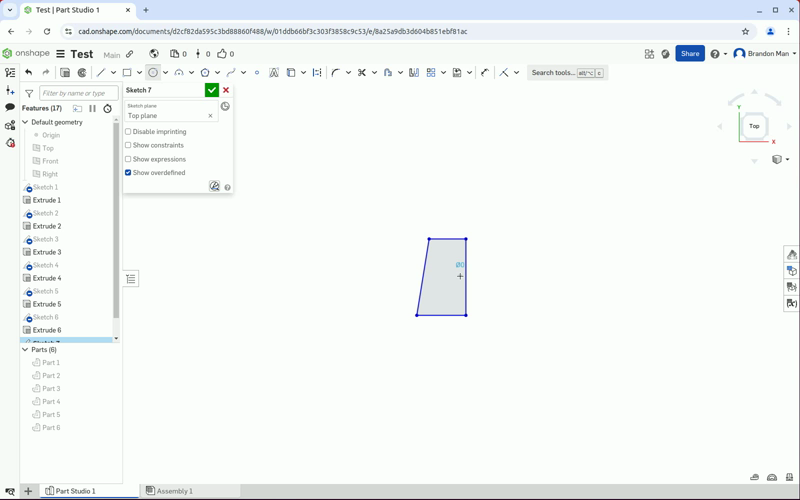
scroll(-6)
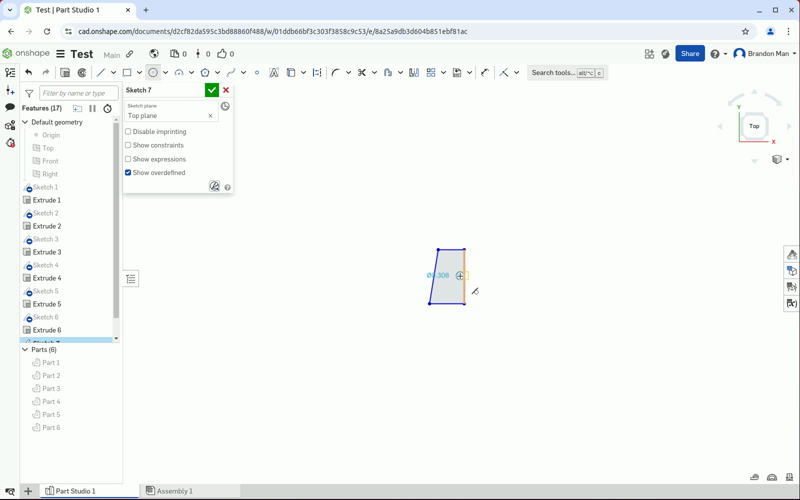
scroll(-6)
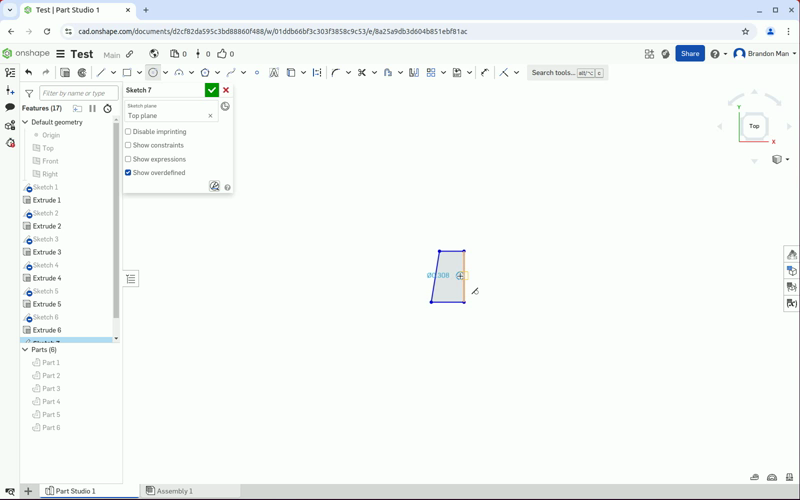
scroll(-6)
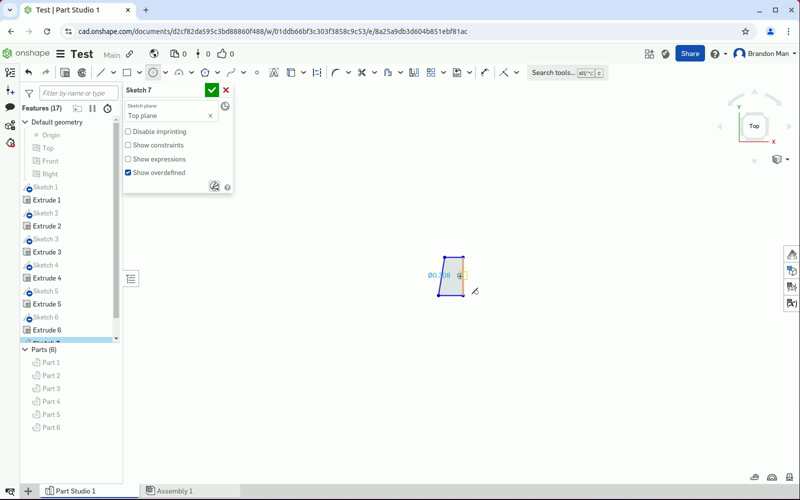
scroll(-6)
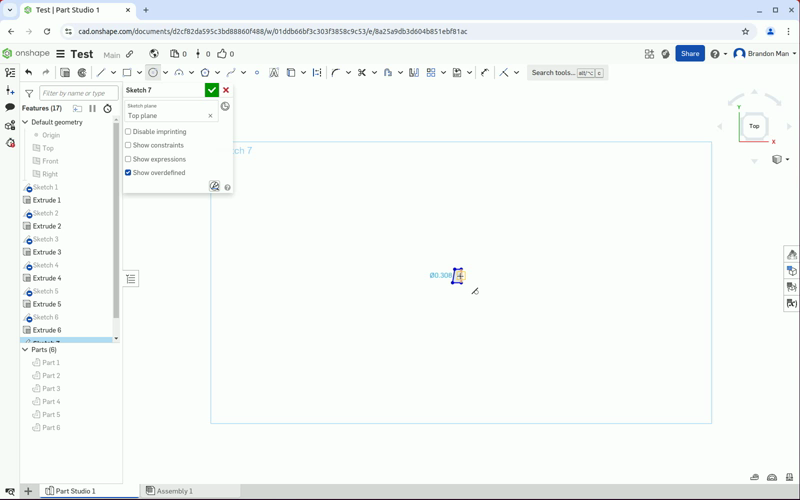
key(esc)
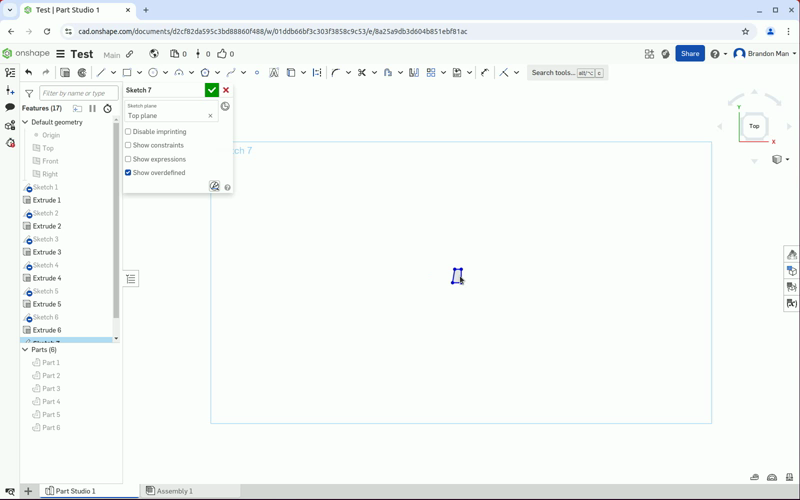
mouse_move(457, 280)
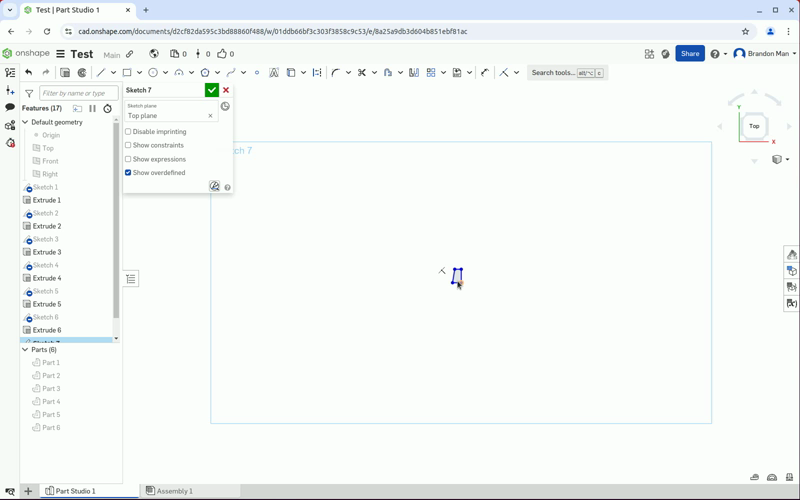
scroll(6)
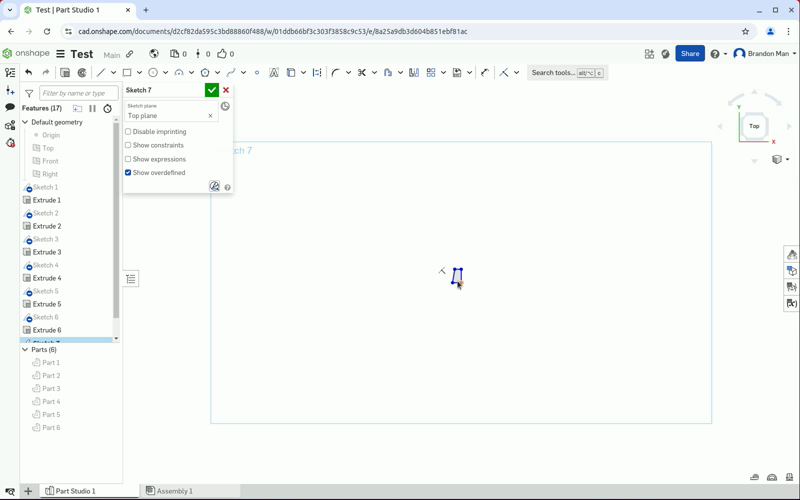
scroll(6)
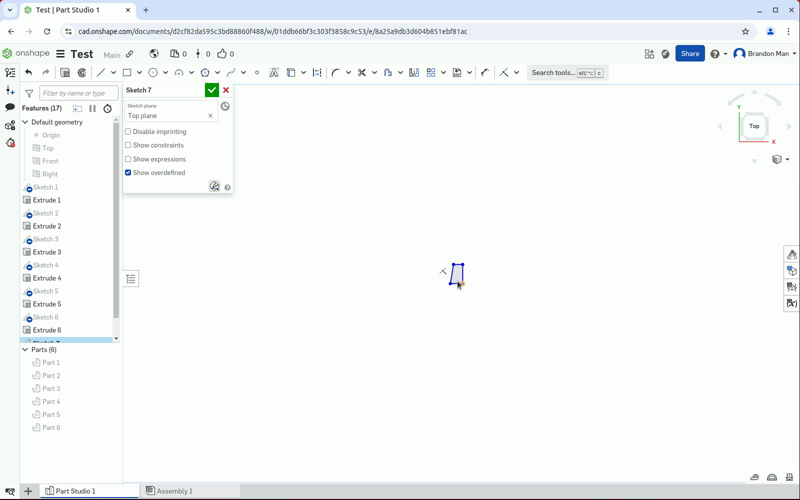
scroll(6)
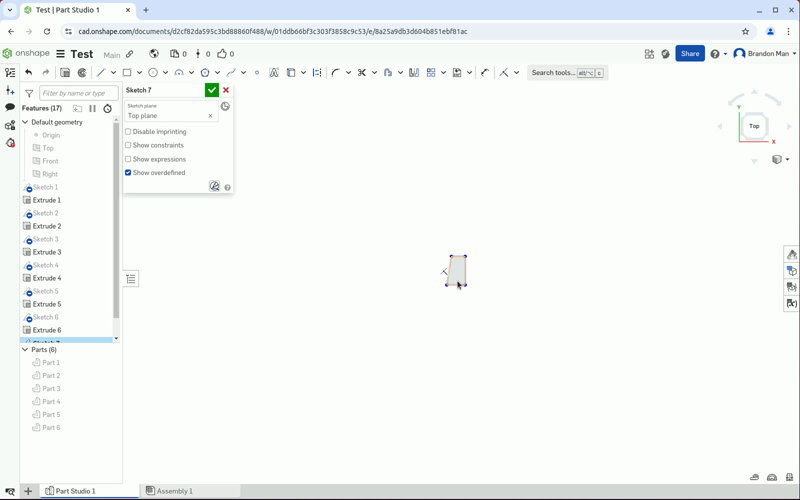
scroll(6)
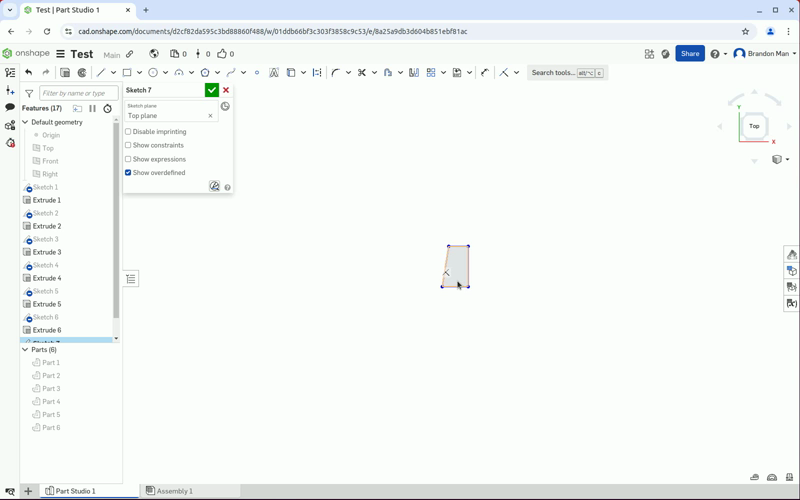
scroll(6)
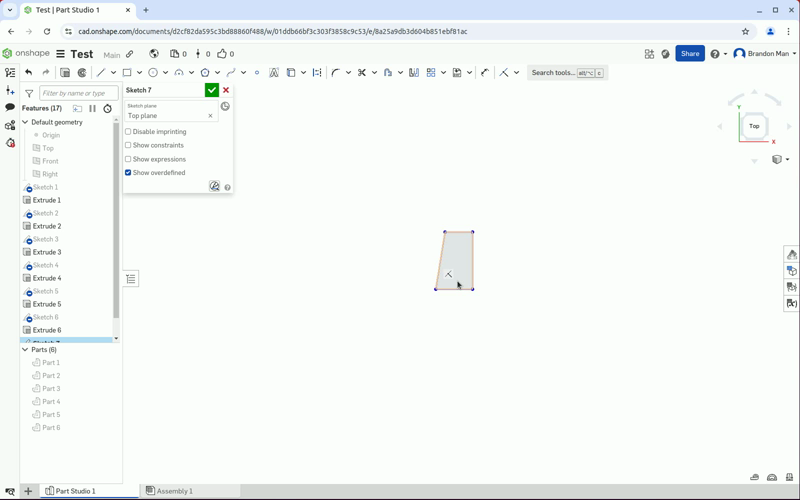
scroll(6)
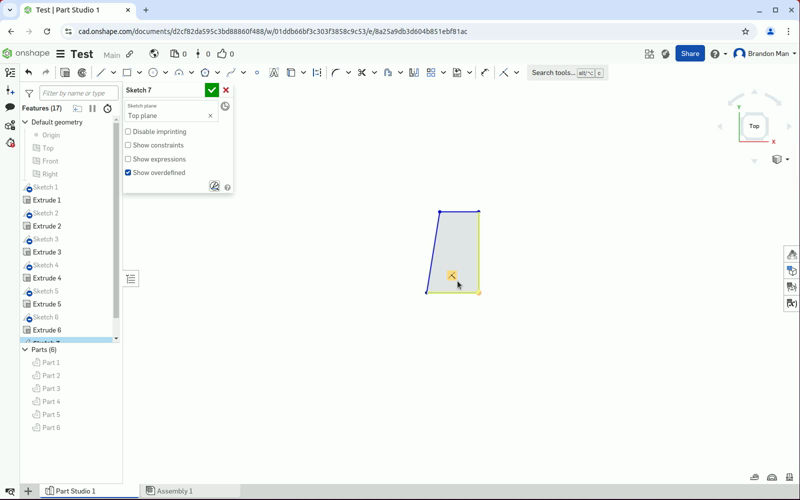
scroll(6)
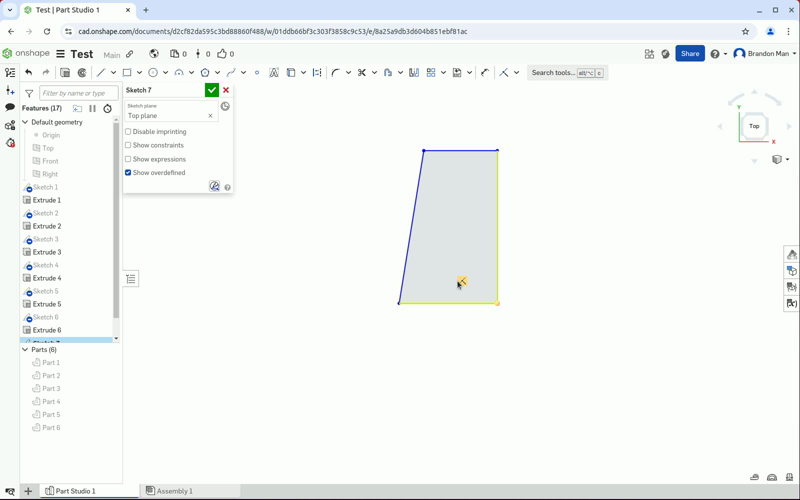
click(457, 280)
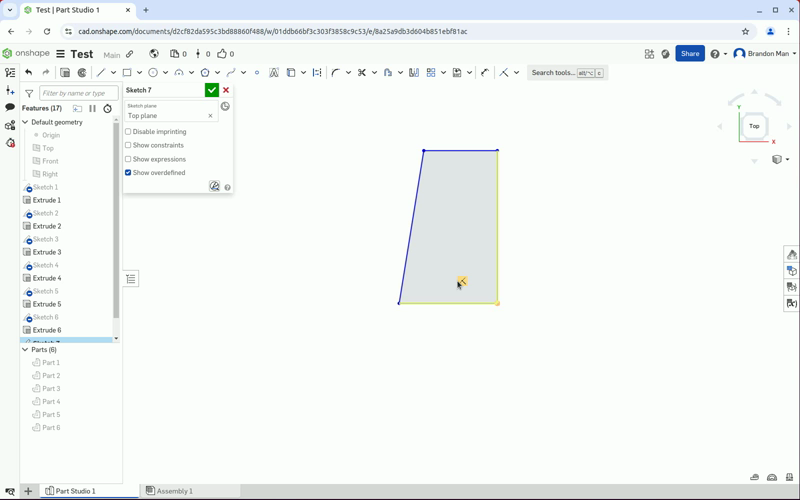
scroll(-6)
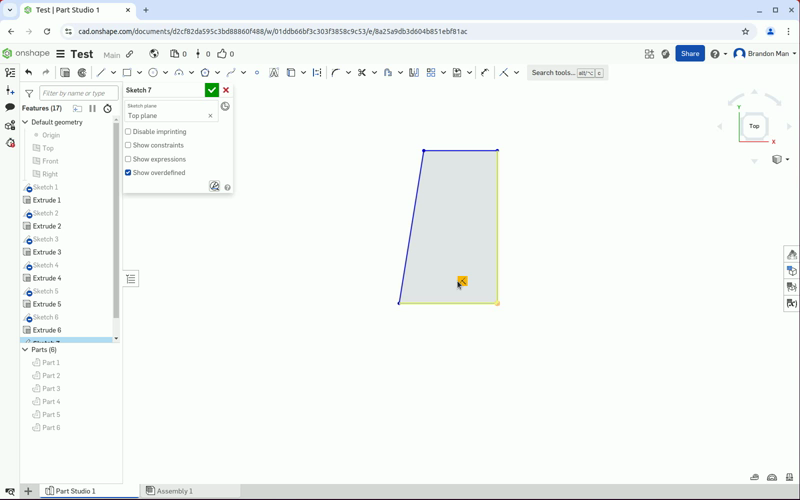
scroll(-6)
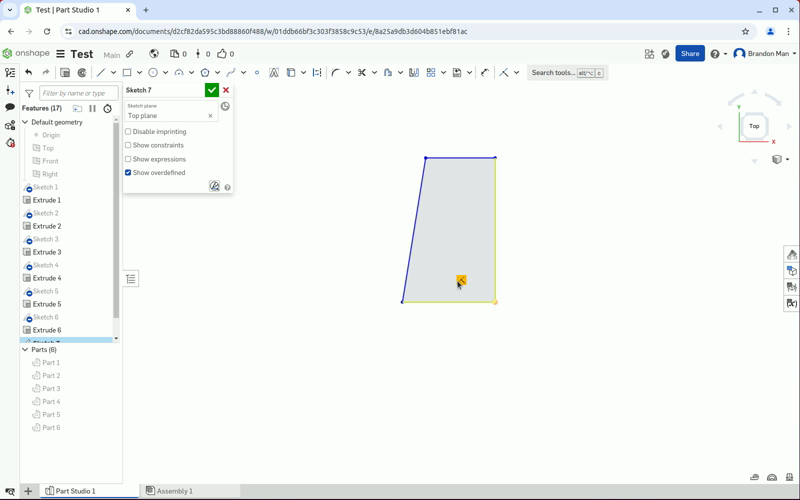
scroll(-6)
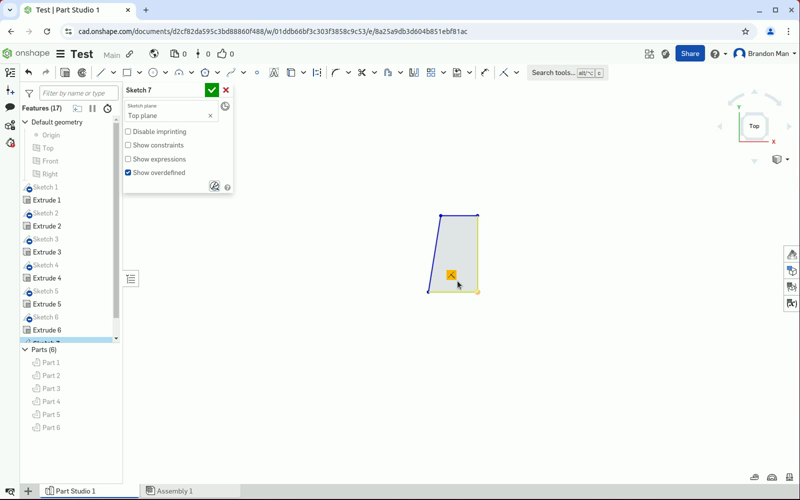
scroll(-6)
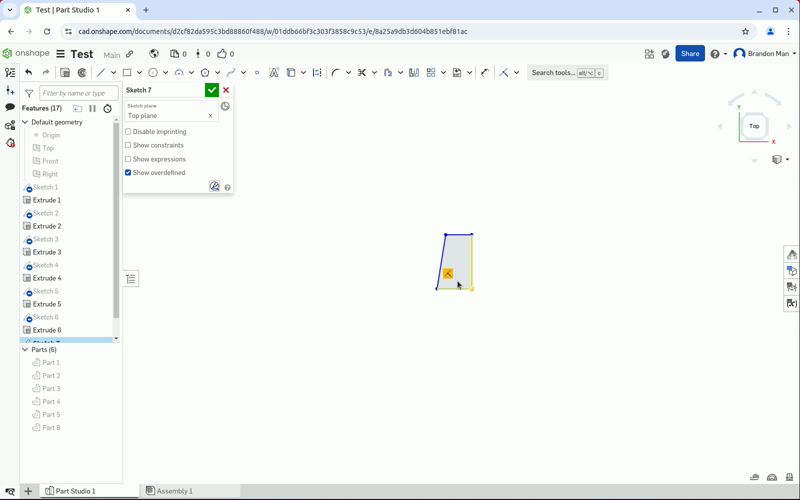
scroll(-6)
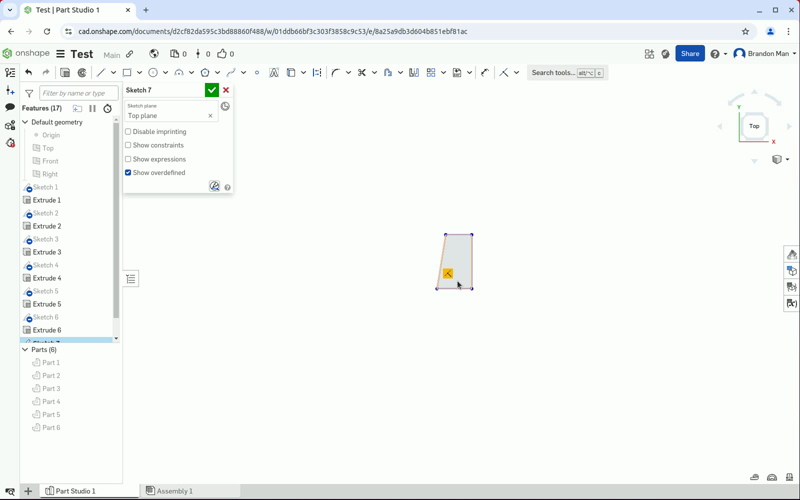
scroll(-6)
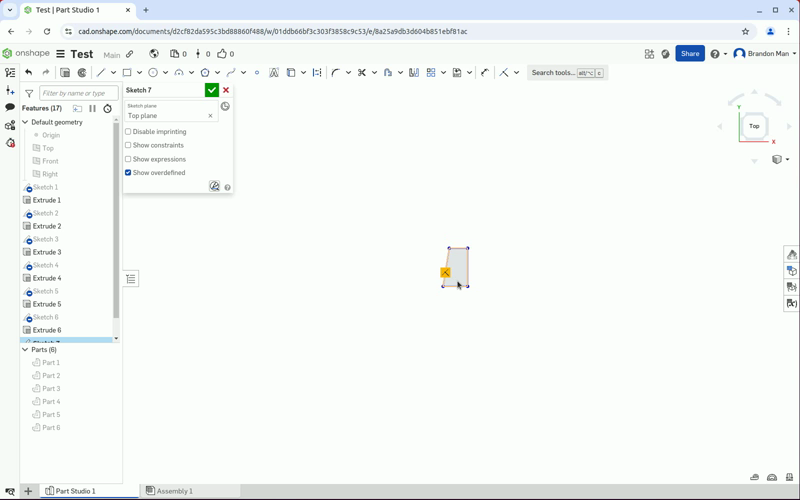
scroll(-6)
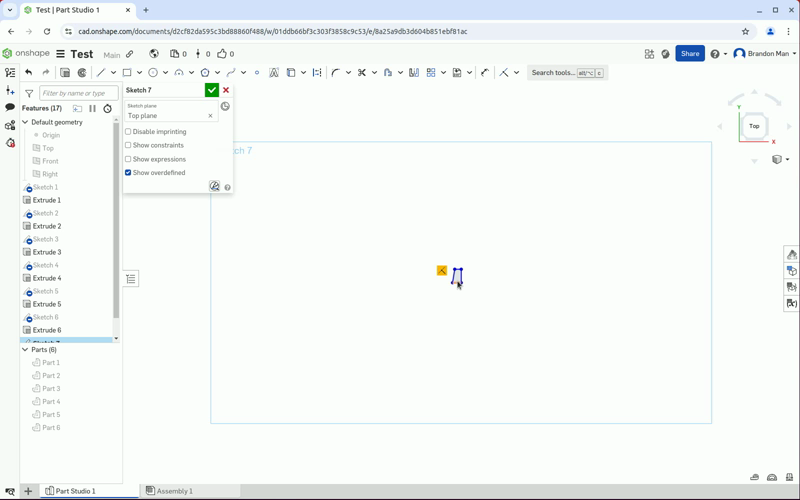
mouse_move(73, 352)
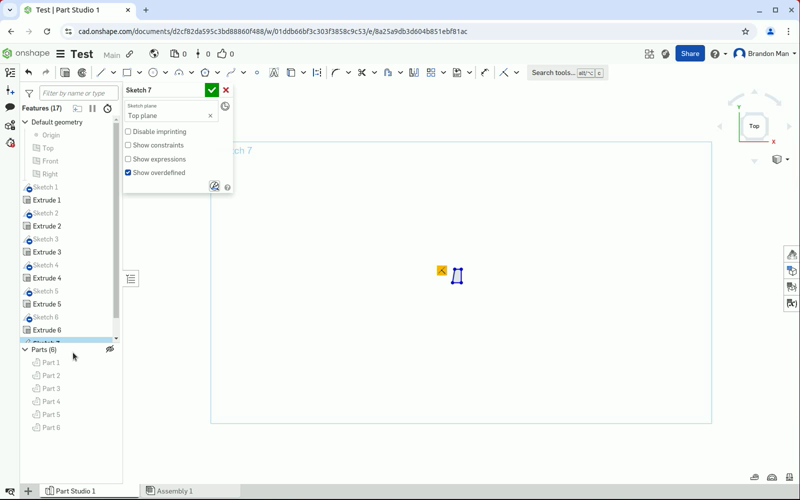
key(shift+y)
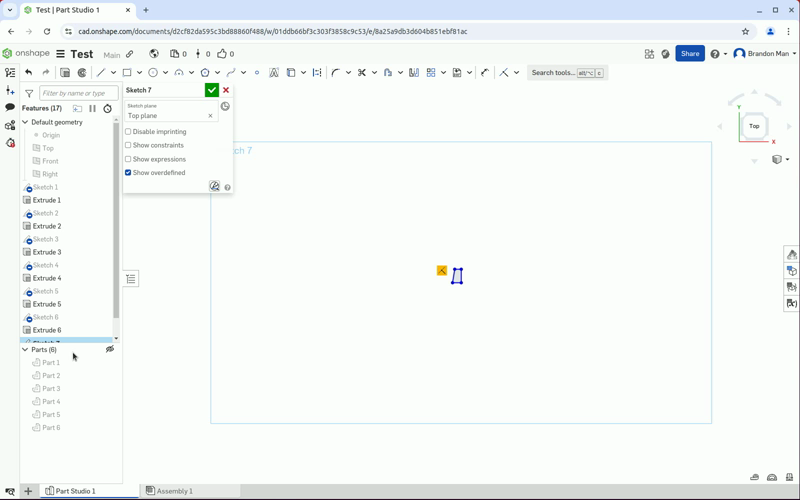
key(shift+e)
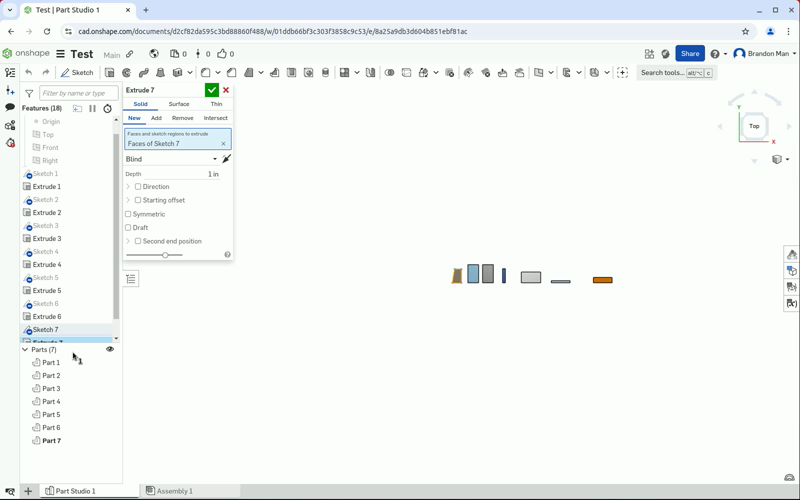
mouse_move(143, 106)
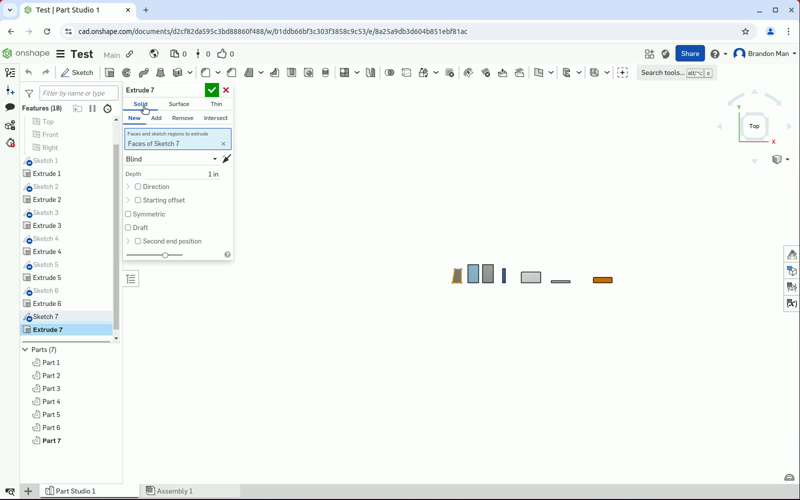
click(143, 106)
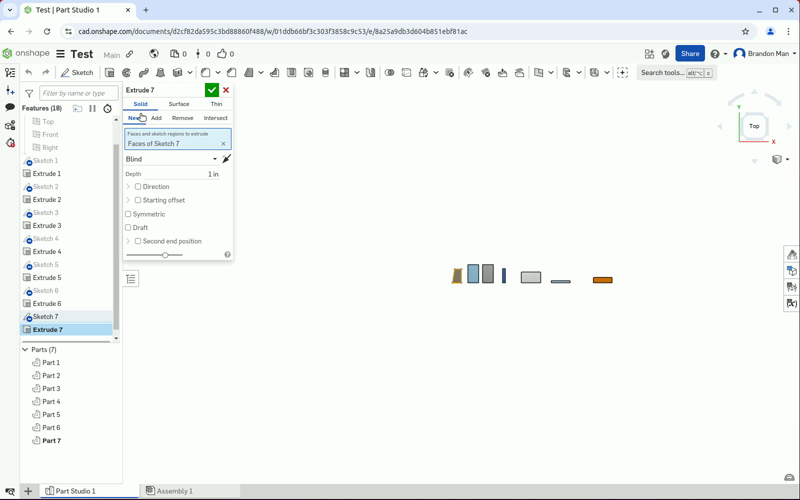
mouse_move(137, 120)
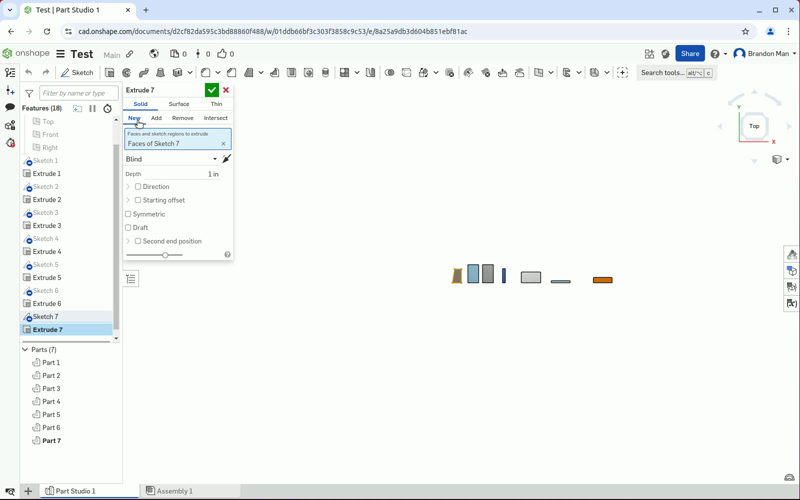
click(137, 120)
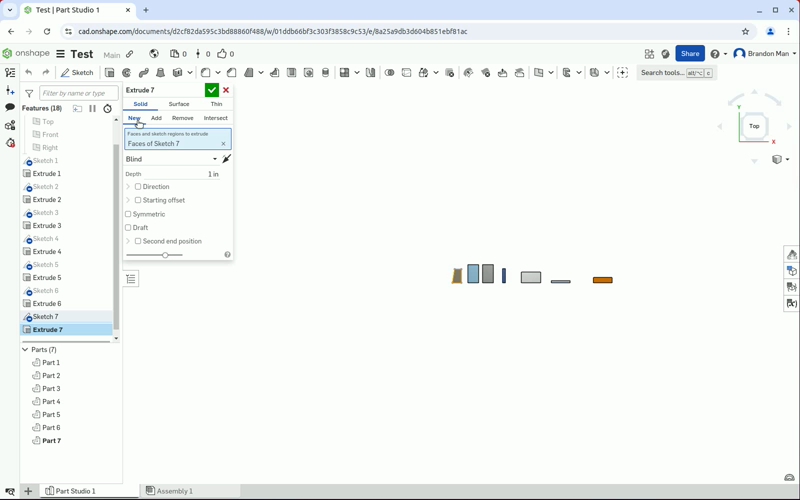
key(tab, 4)
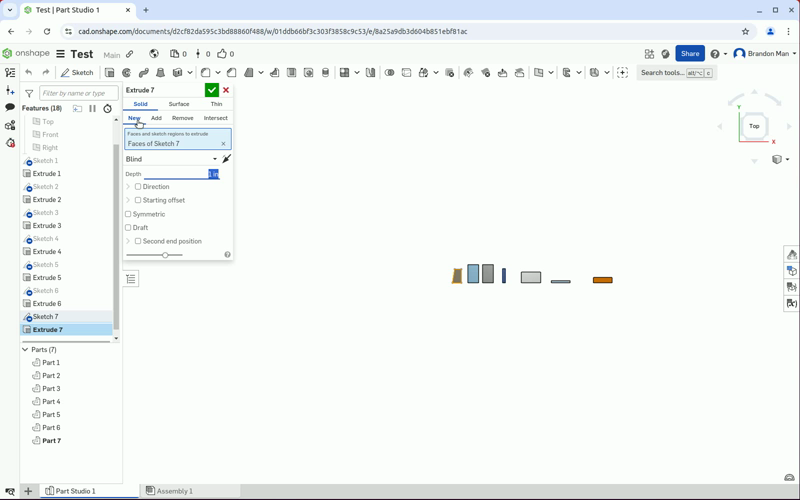
text(-0.241)
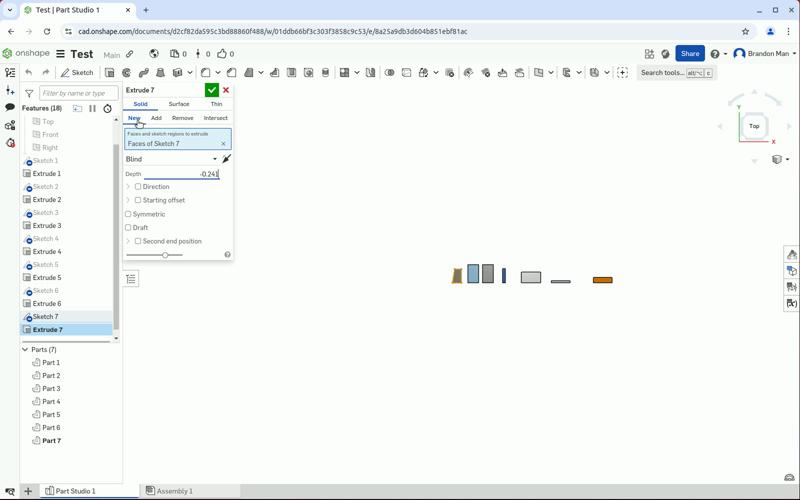
key(enter)
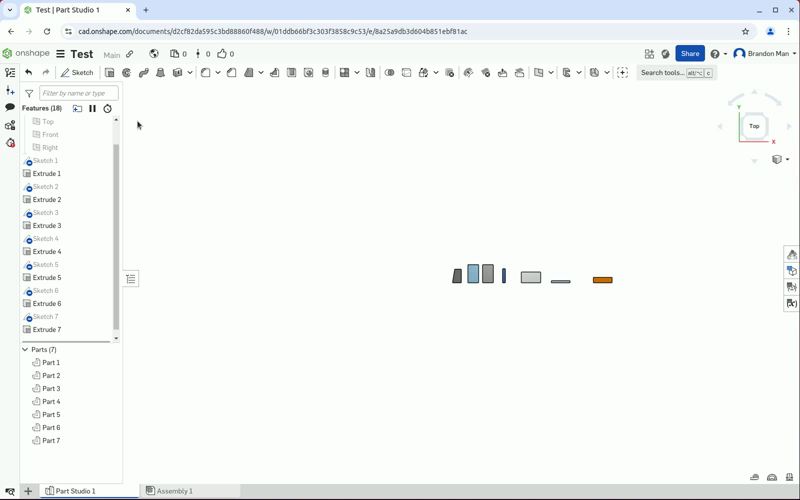
key(shift+h)
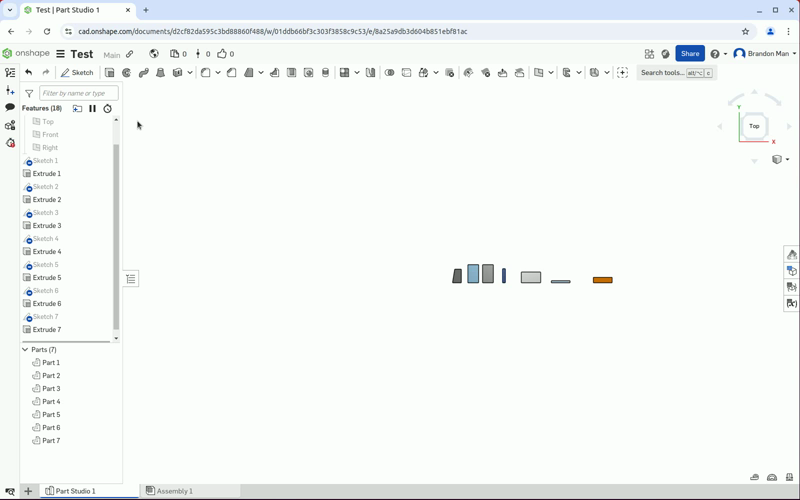
key(shift+h)
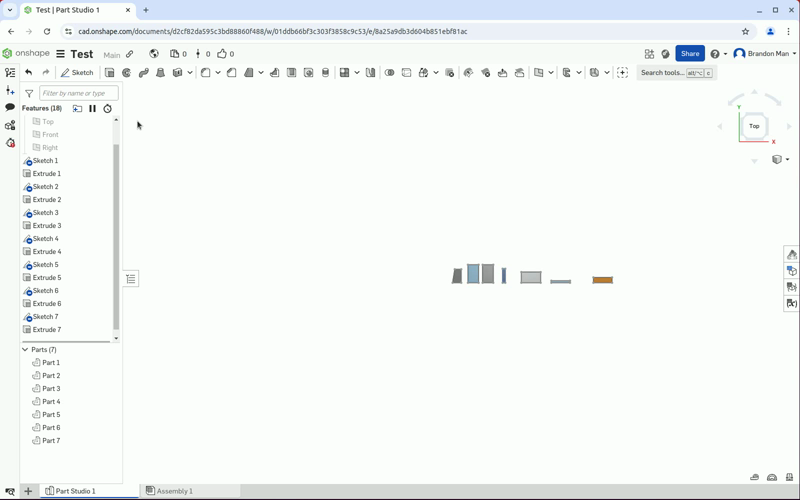
key(shift+7)
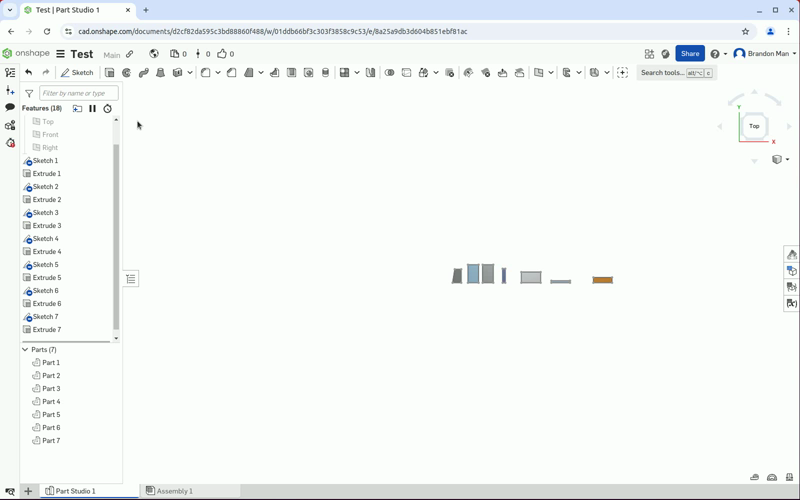
key(up, 3)
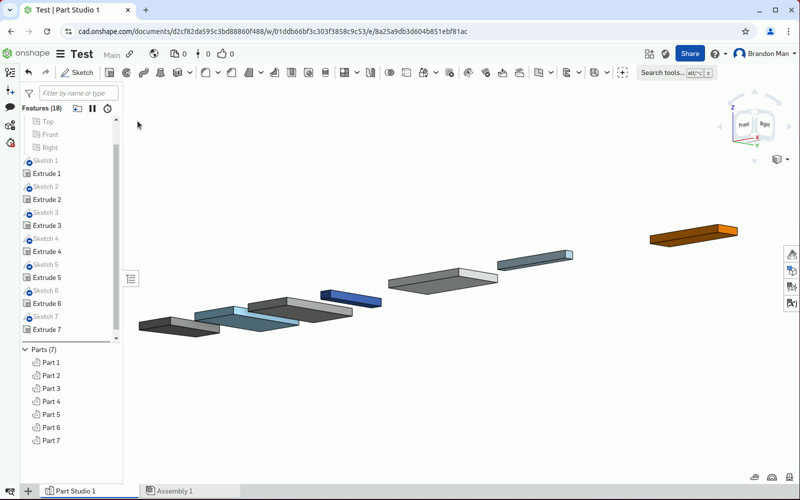
key(left, 3)
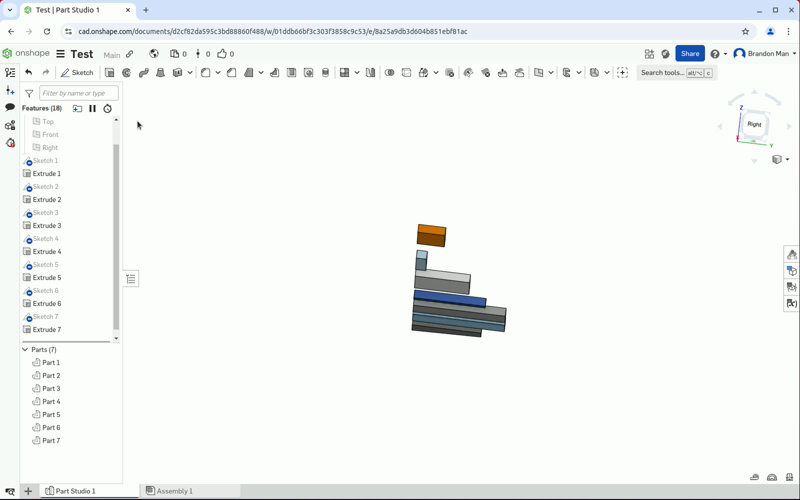
key(right, 3)
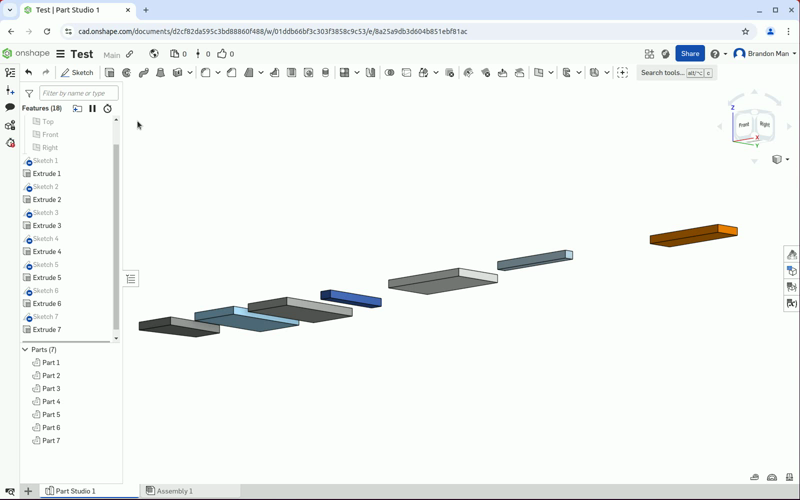
key(down, 3)
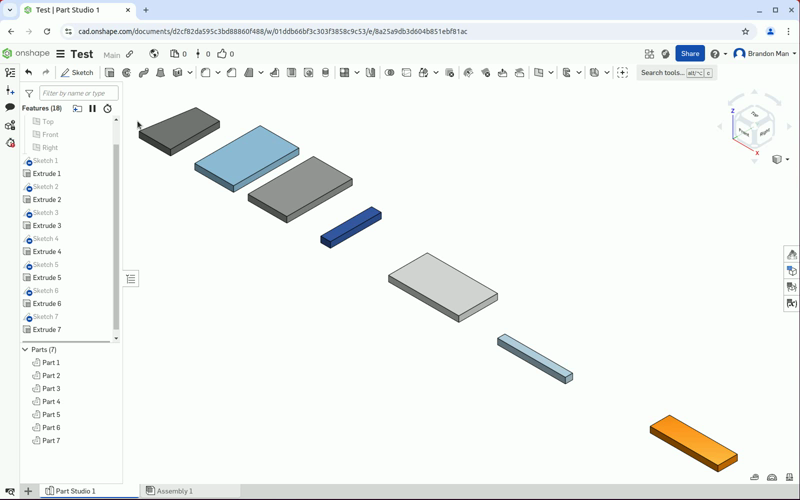
mouse_move(69, 163)
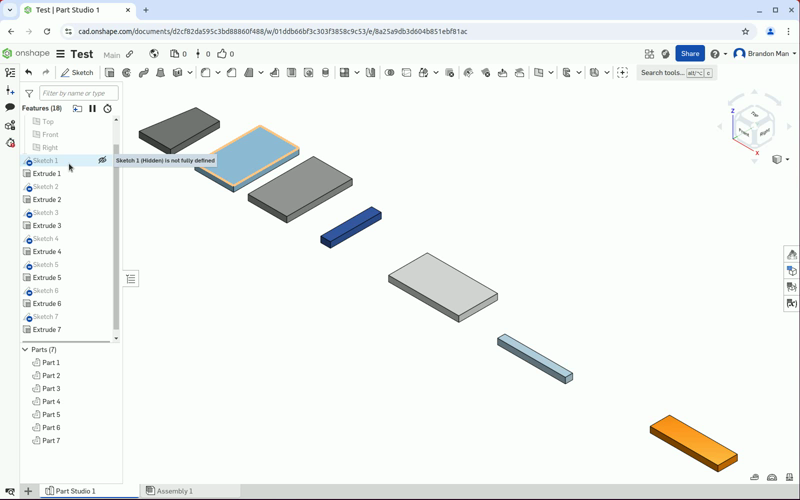
click(69, 163)